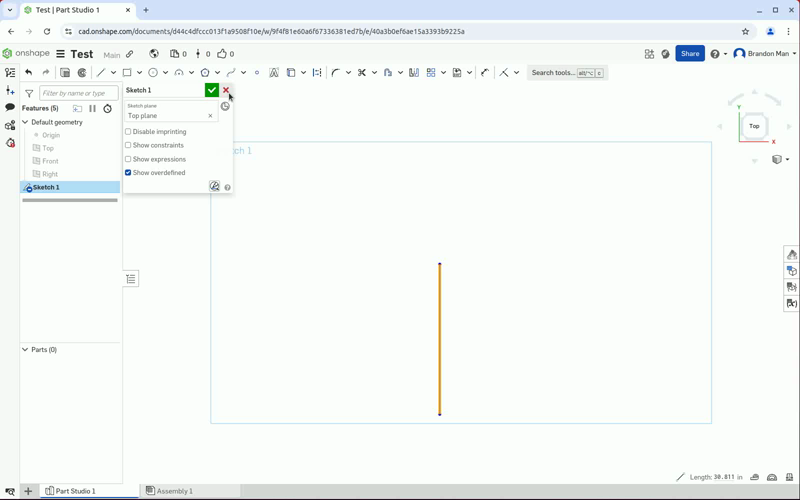
key(shift+h)
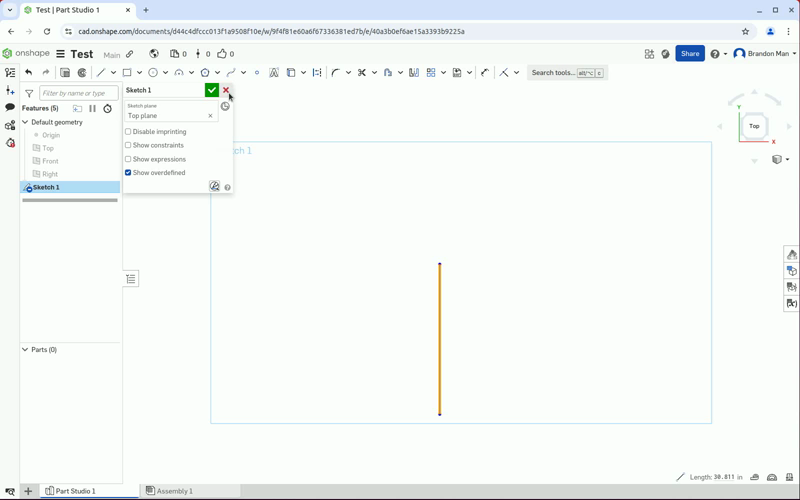
key(shift+s)
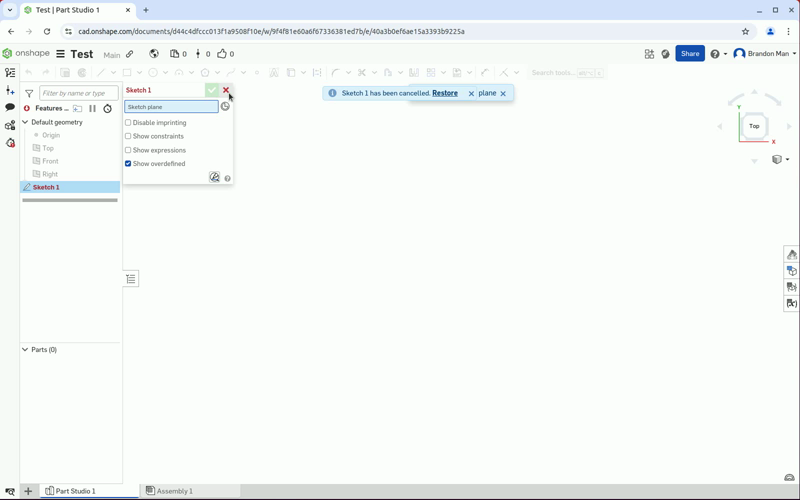
mouse_move(73, 150)
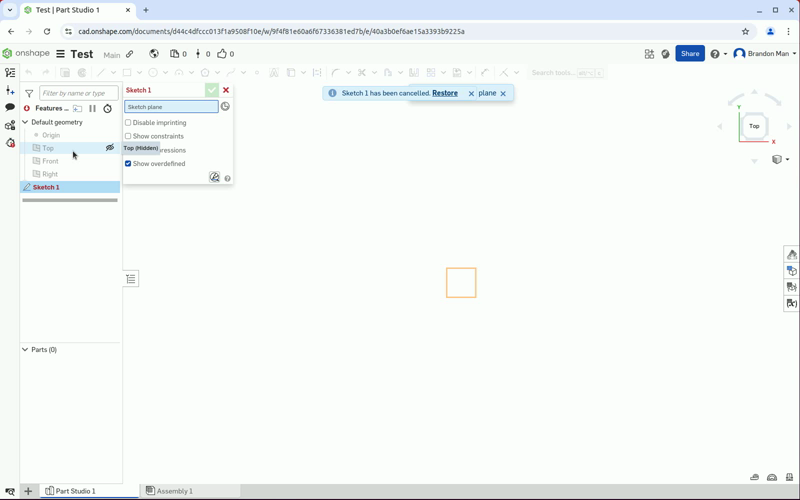
click(73, 150)
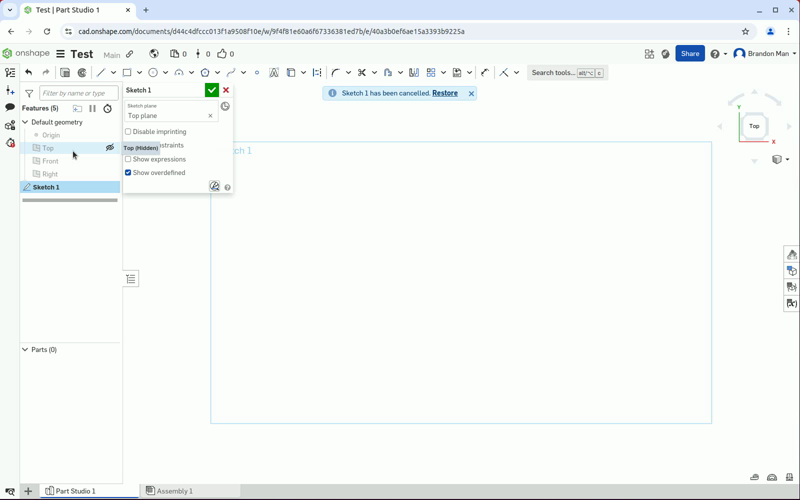
mouse_move(73, 352)
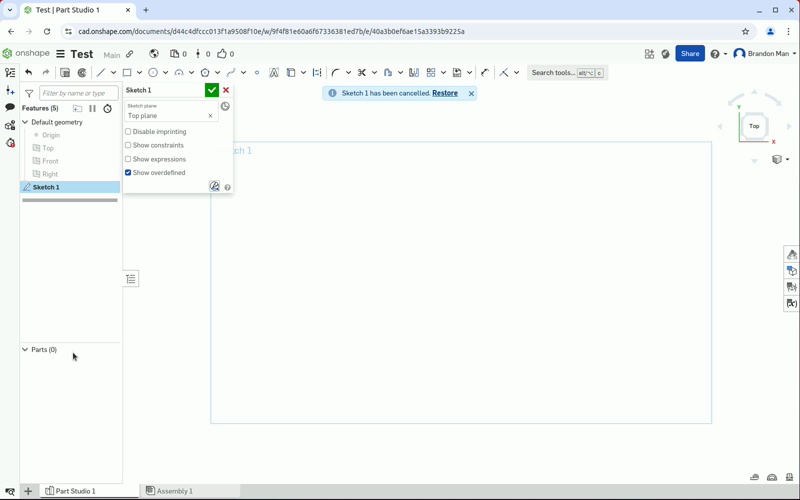
key(y)
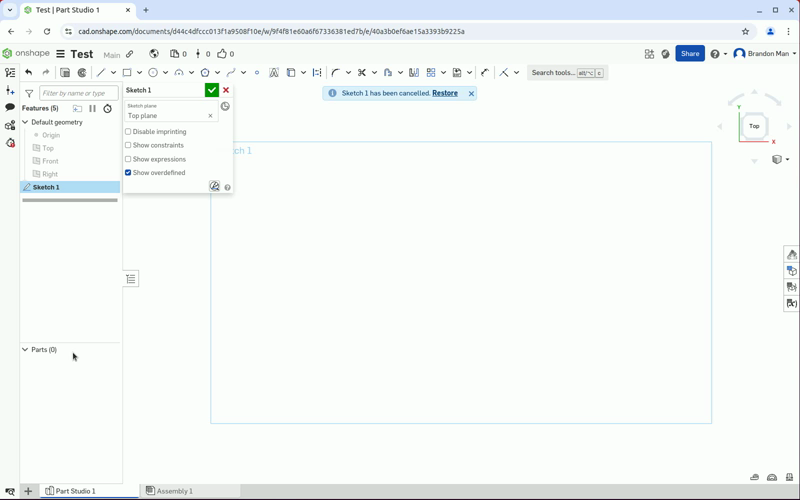
key(l)
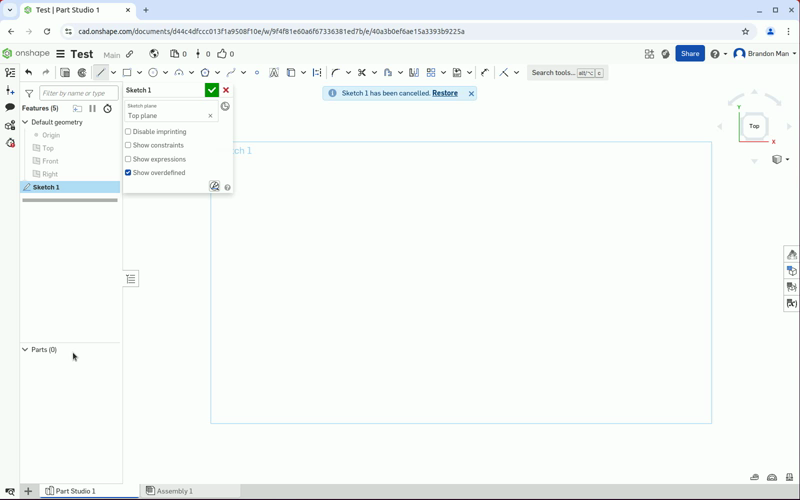
key_down(shift)
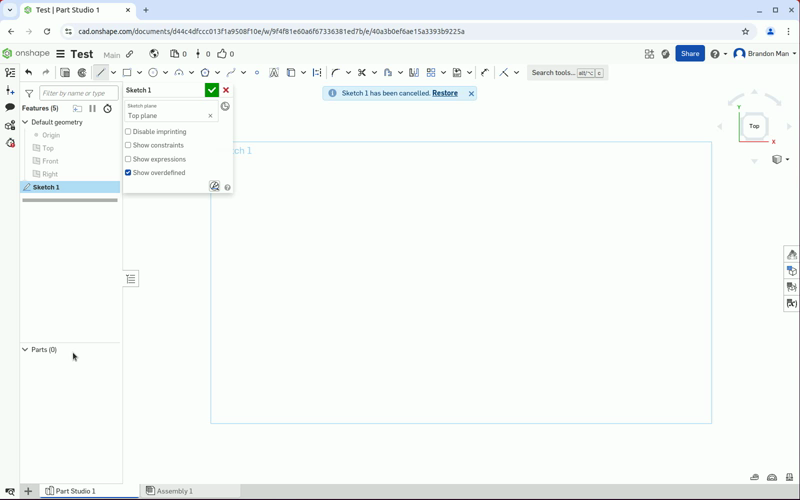
mouse_move(404, 285)
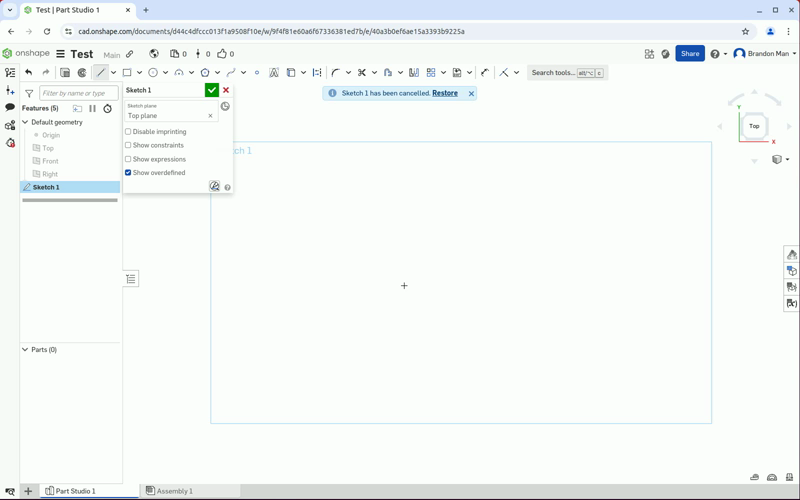
click(404, 285)
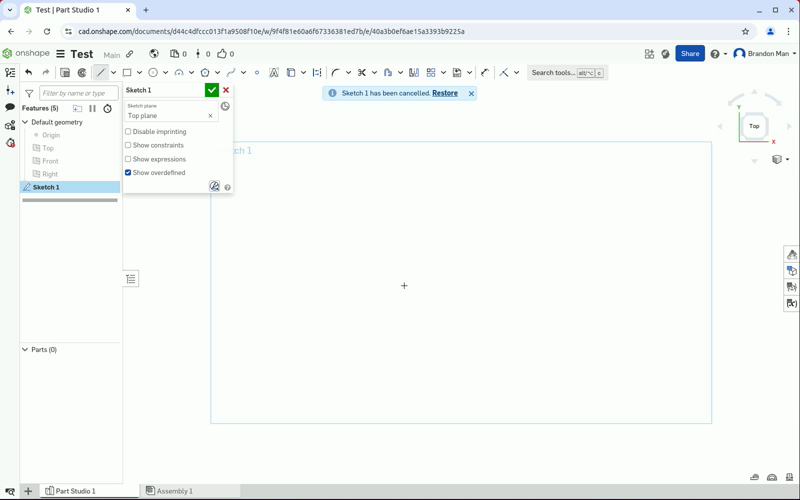
key_up(shift)
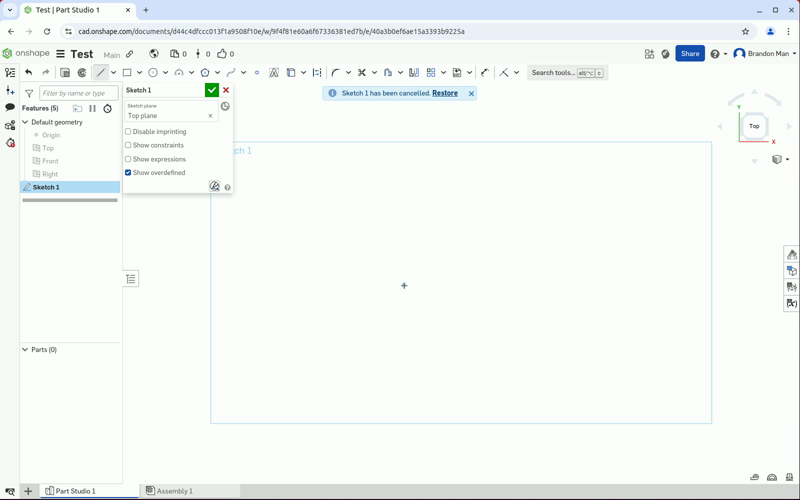
key_down(shift)
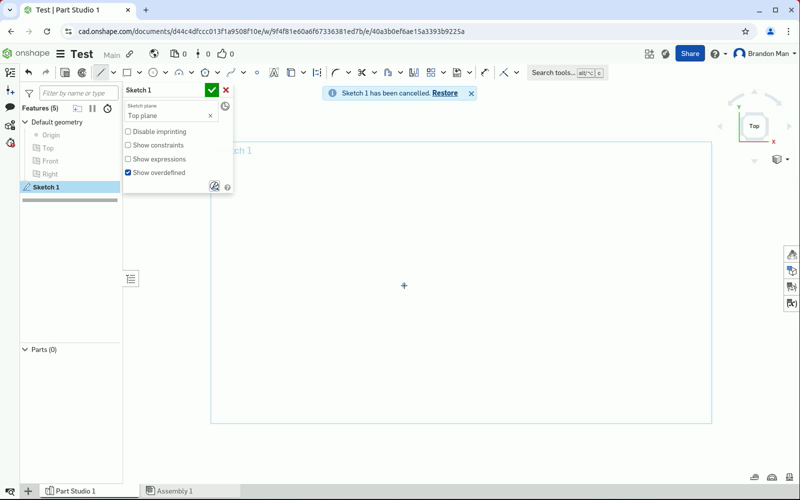
mouse_move(434, 285)
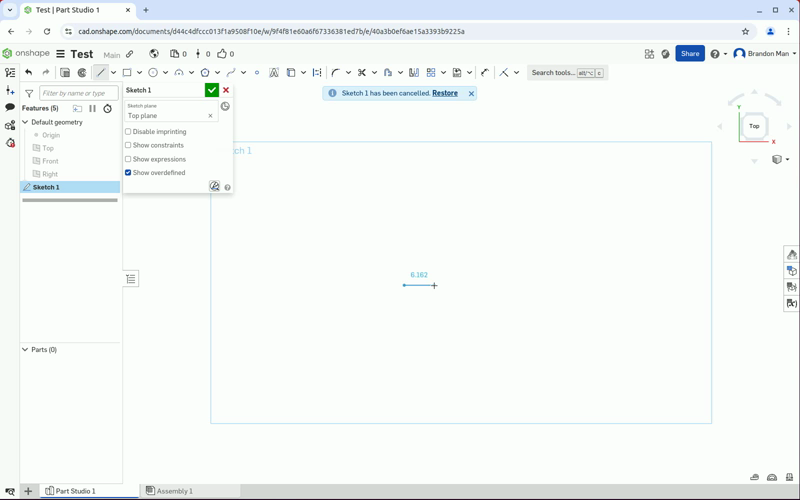
mouse_move(419, 285)
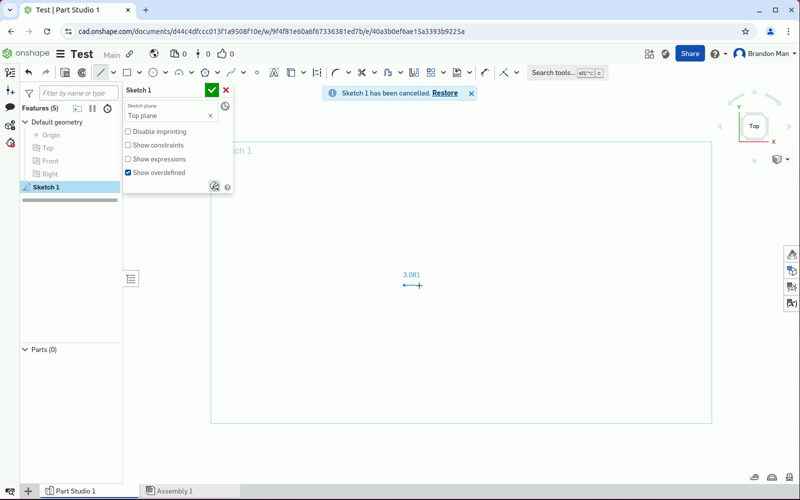
click(419, 285)
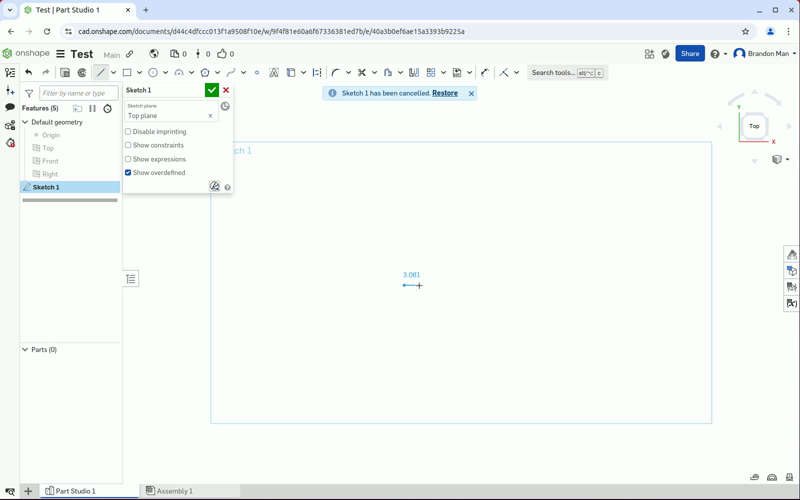
key_up(shift)
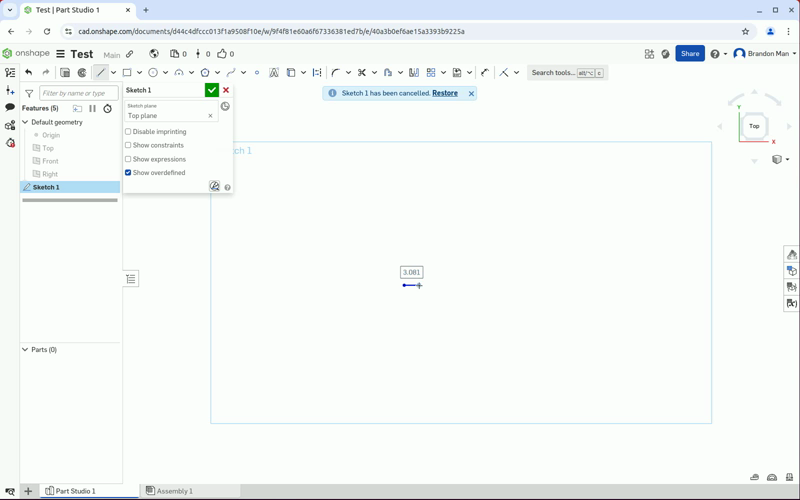
key_down(shift)
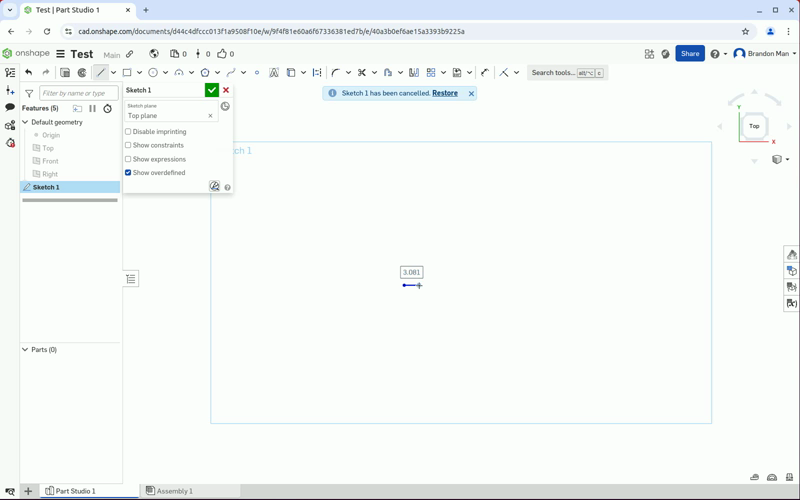
mouse_move(449, 285)
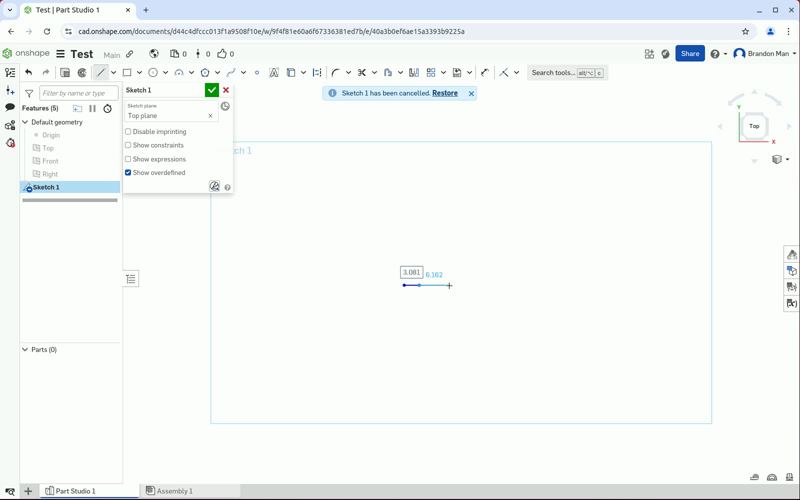
mouse_move(433, 285)
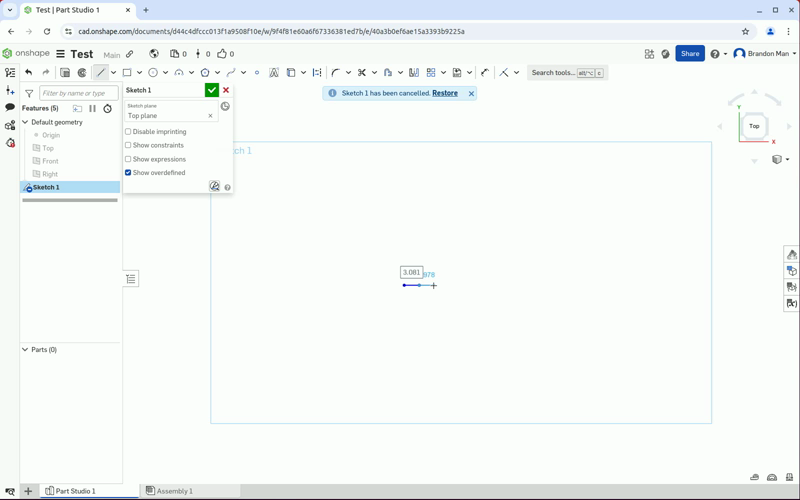
click(433, 285)
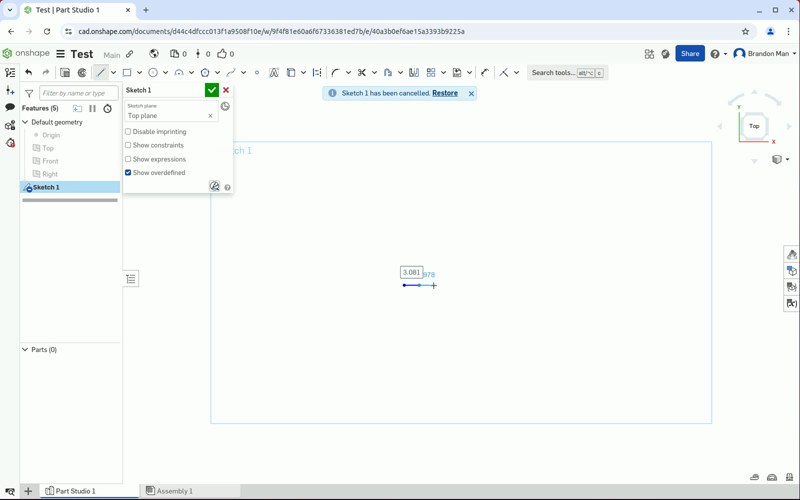
key_up(shift)
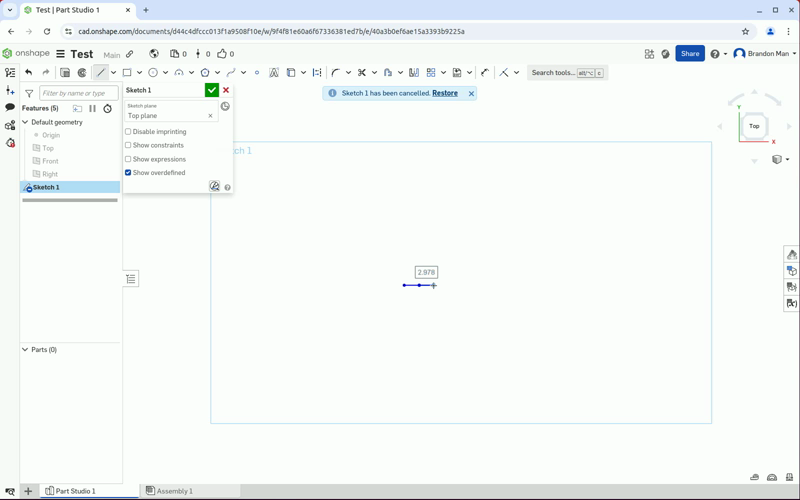
key_down(shift)
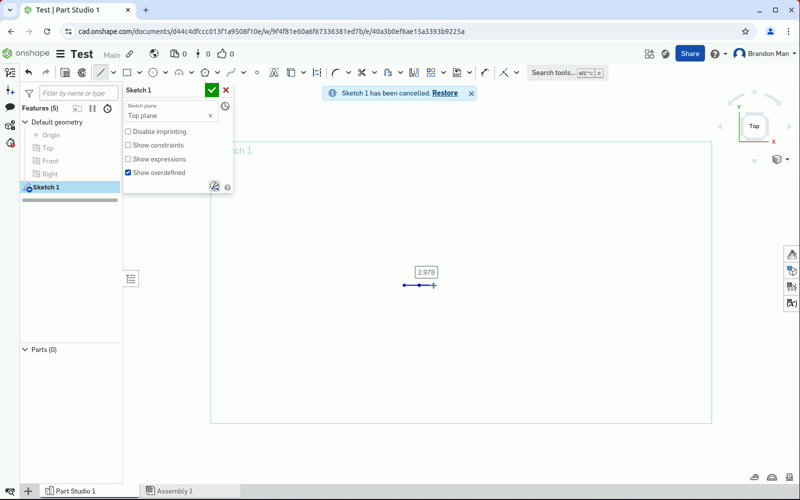
mouse_move(463, 285)
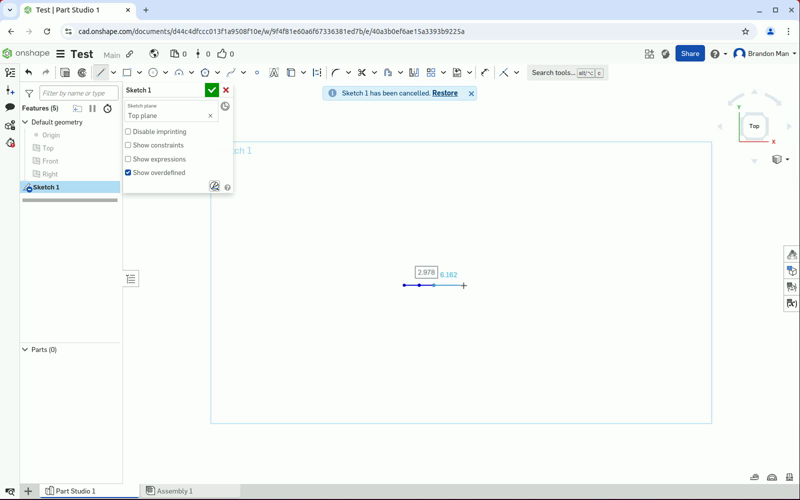
mouse_move(448, 285)
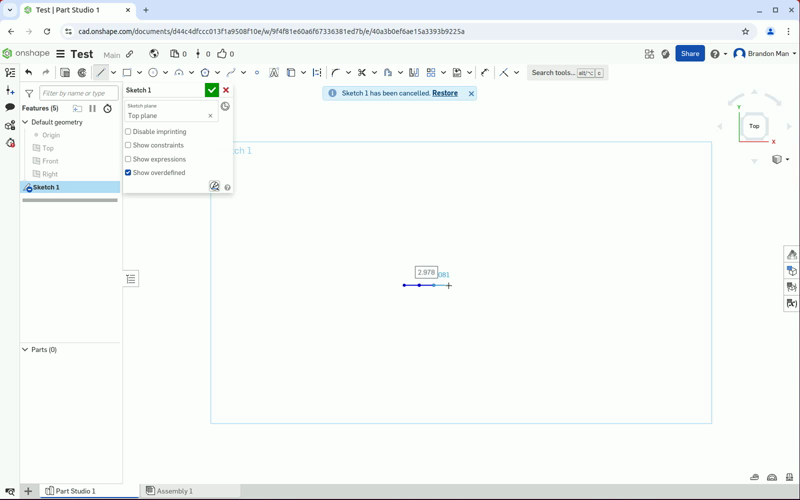
click(448, 285)
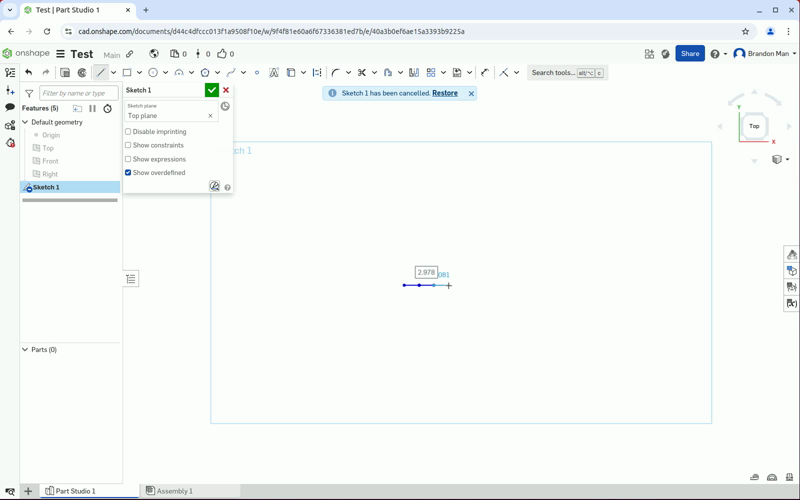
key_up(shift)
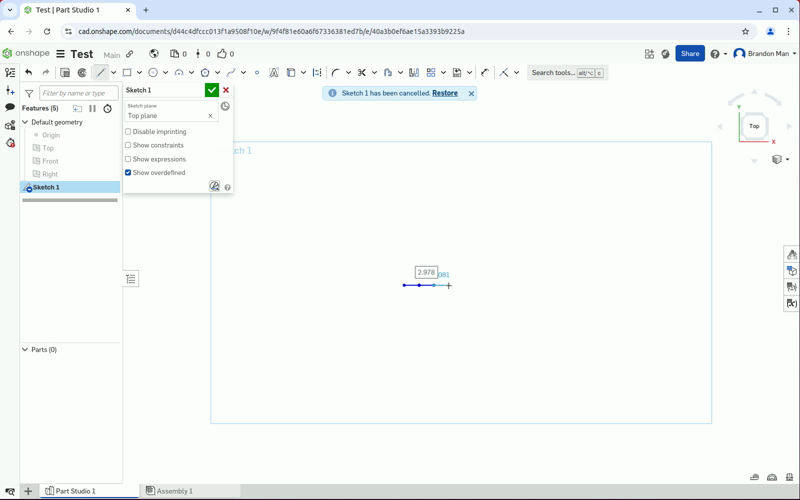
key_down(shift)
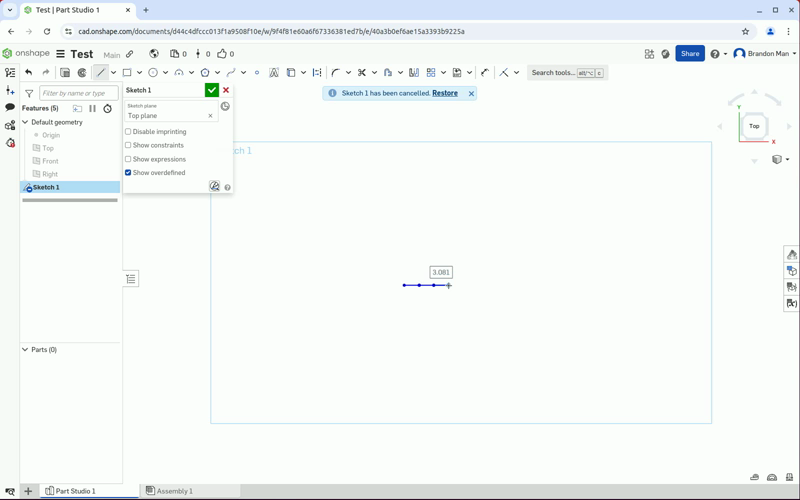
mouse_move(478, 285)
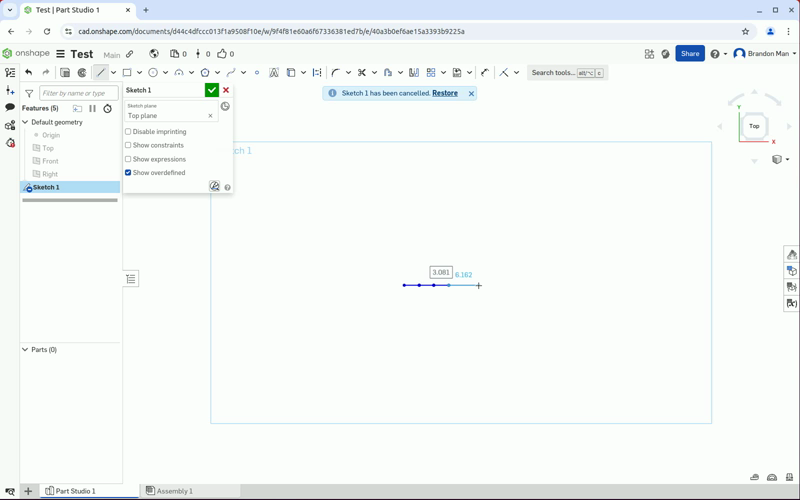
mouse_move(462, 285)
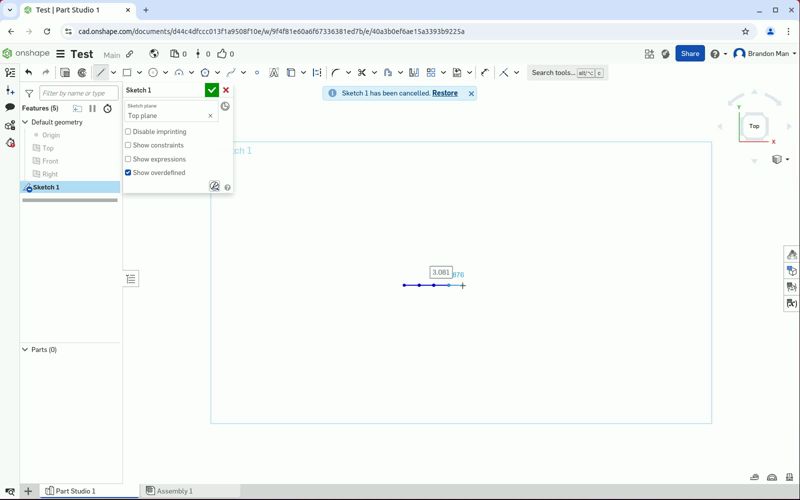
click(462, 285)
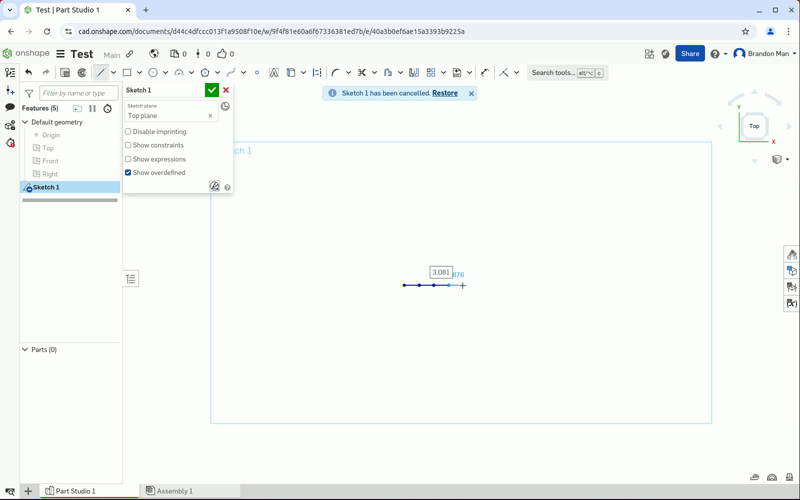
key_up(shift)
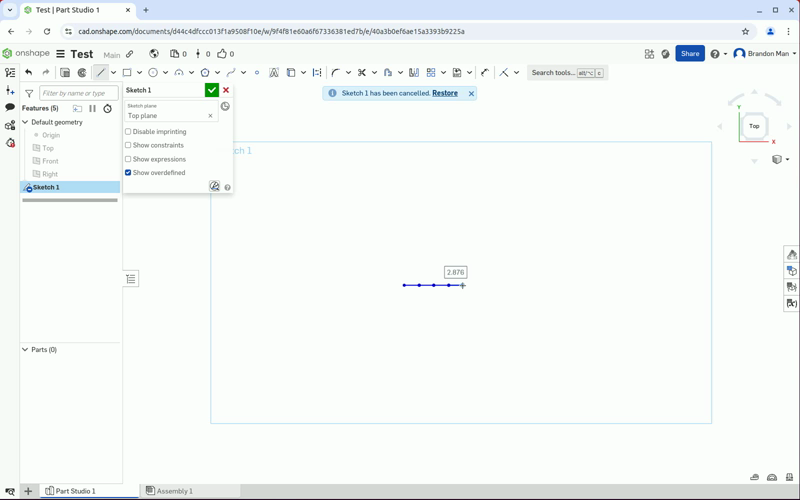
key_down(shift)
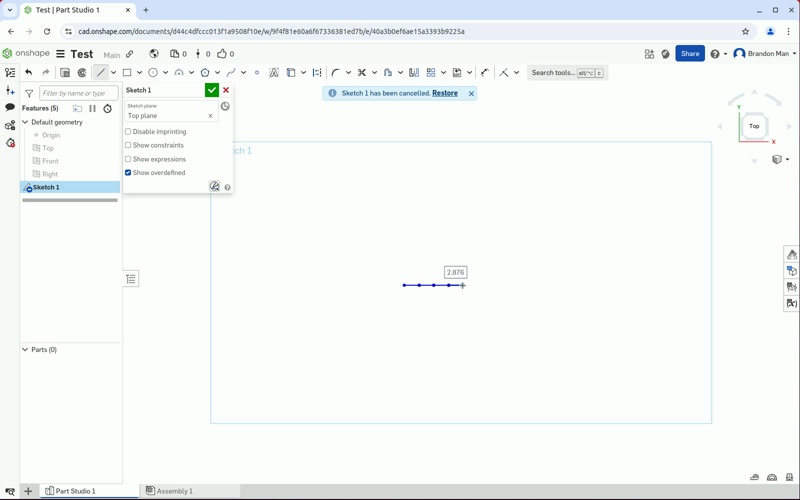
mouse_move(492, 285)
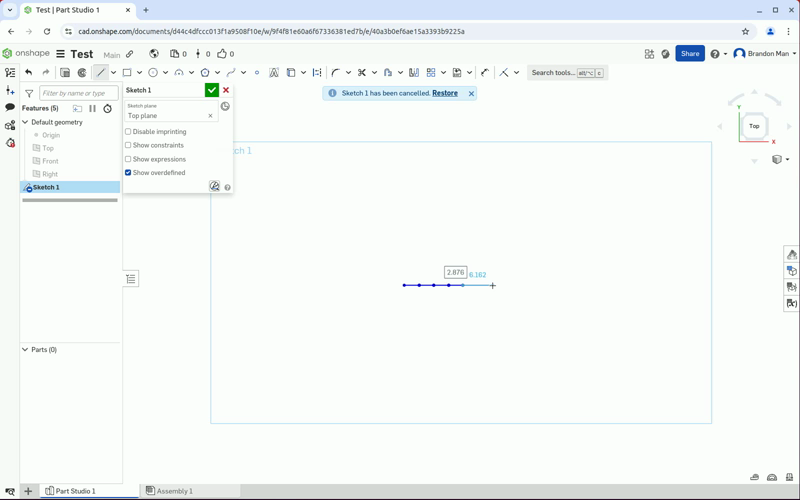
mouse_move(477, 285)
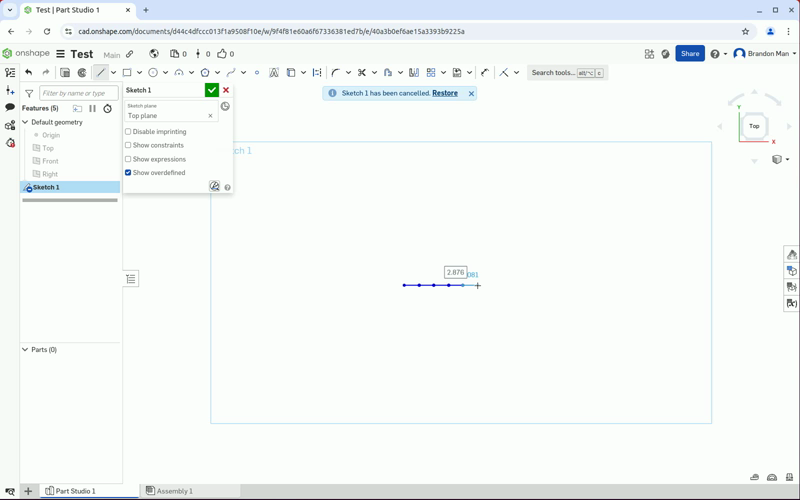
click(477, 285)
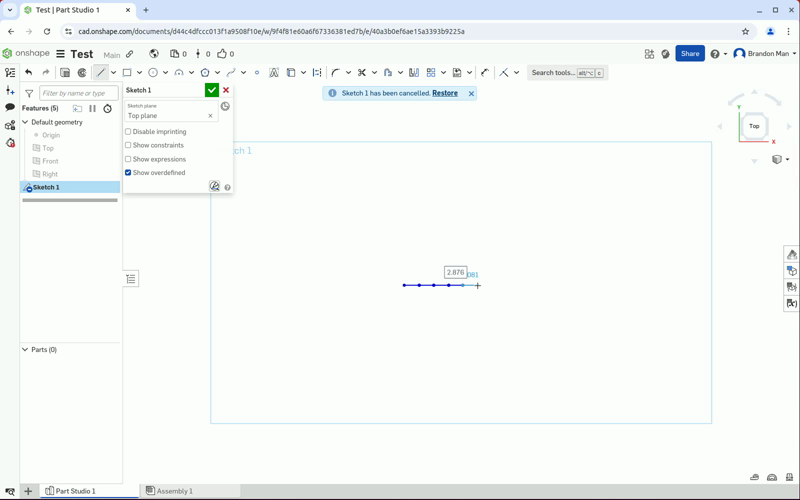
key_up(shift)
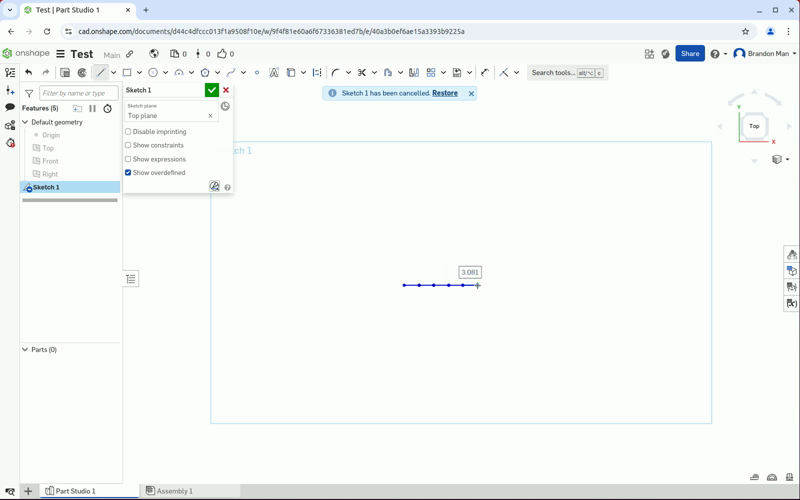
key_down(shift)
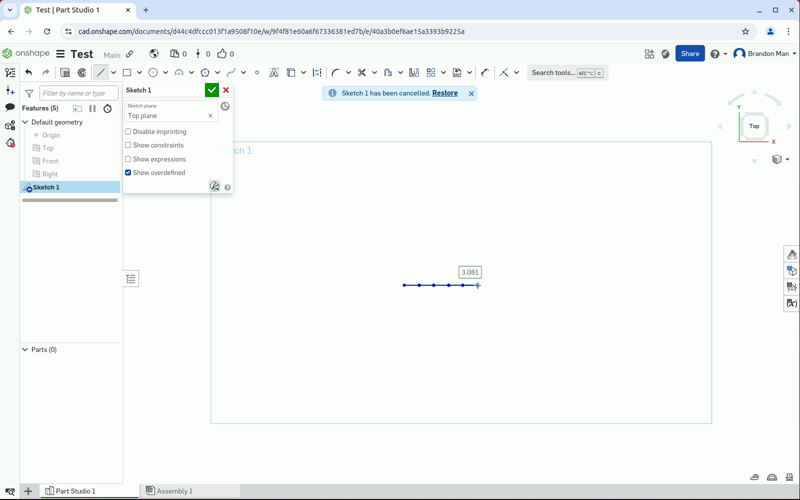
mouse_move(507, 285)
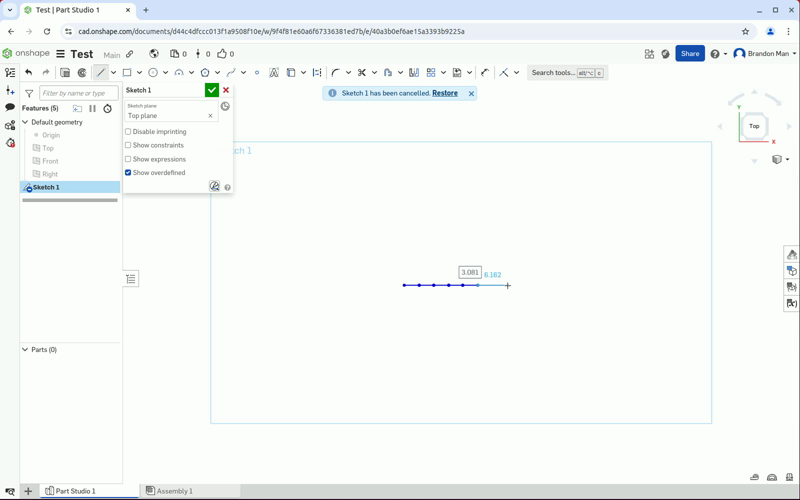
mouse_move(477, 240)
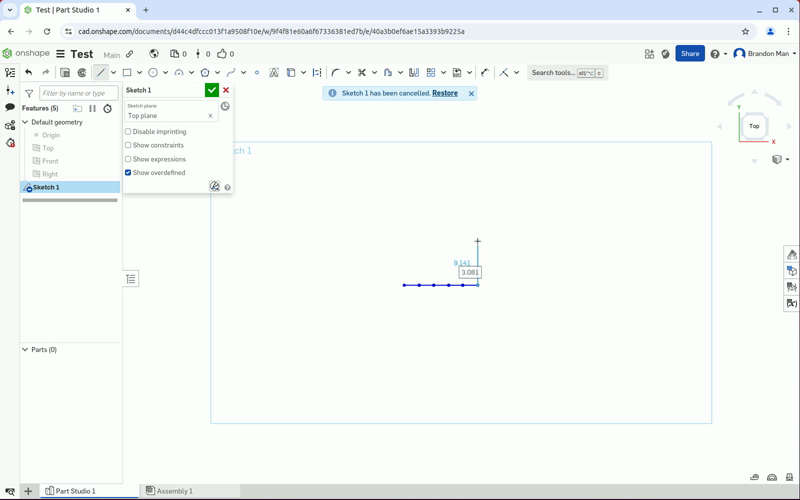
click(477, 240)
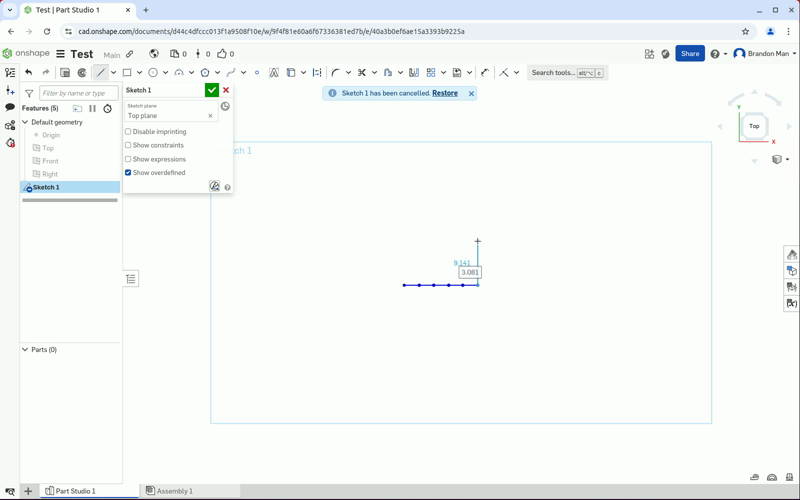
key_up(shift)
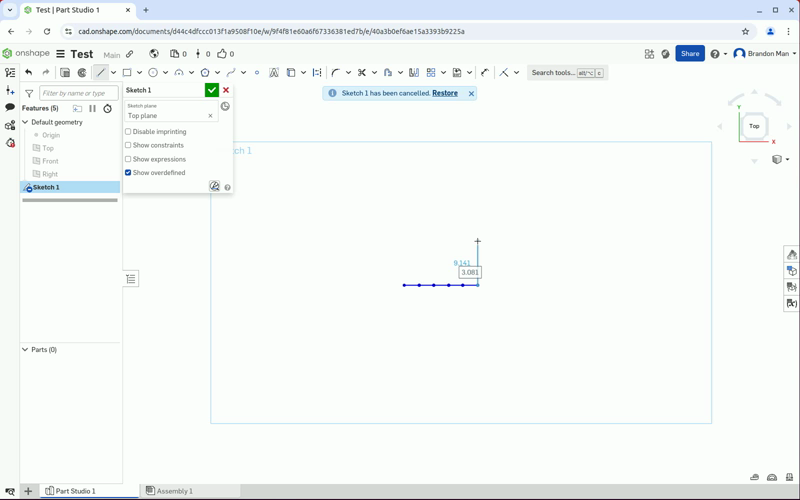
key_down(shift)
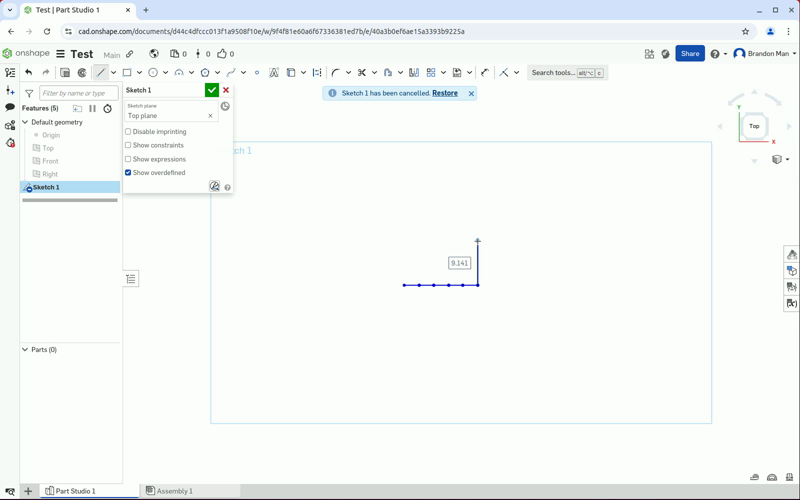
mouse_move(404, 240)
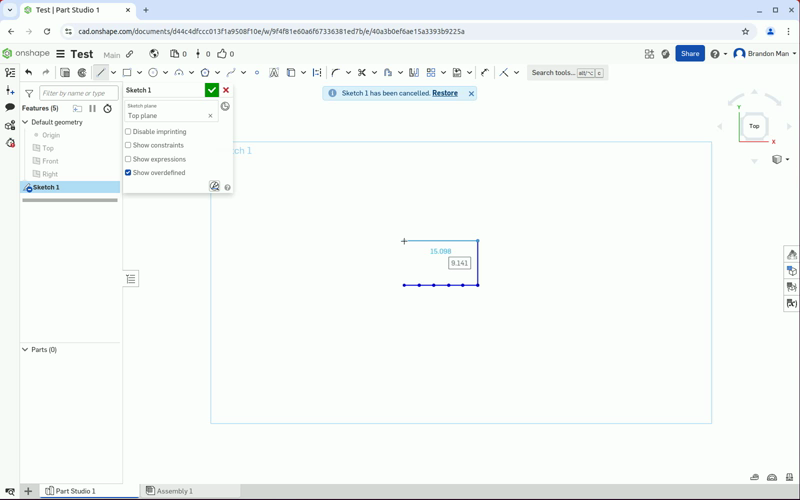
click(404, 240)
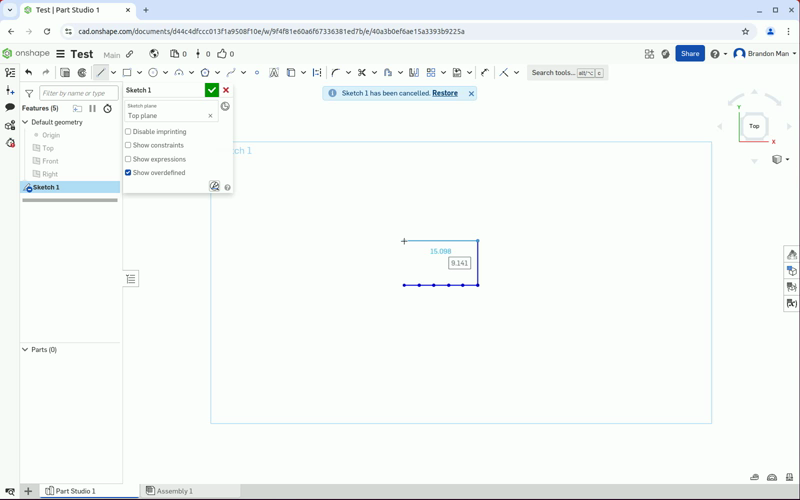
key_up(shift)
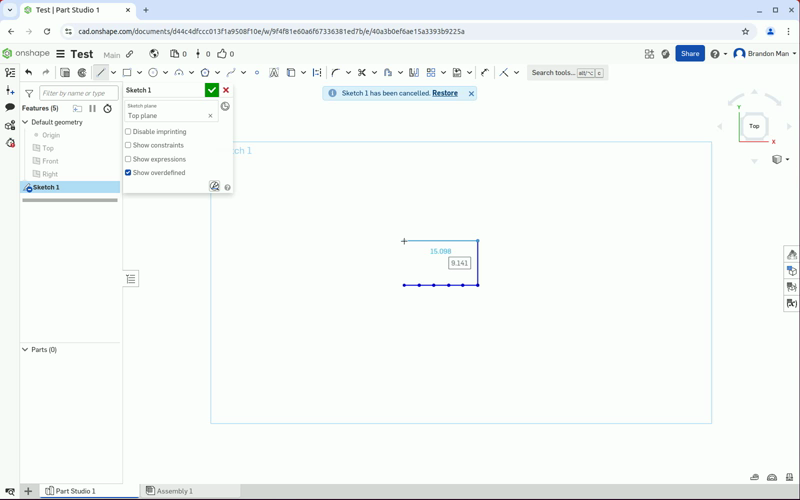
mouse_move(434, 240)
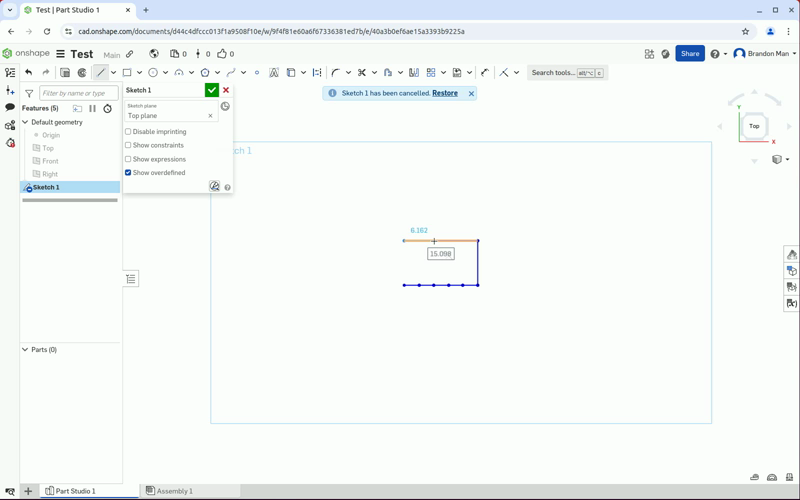
key_down(shift)
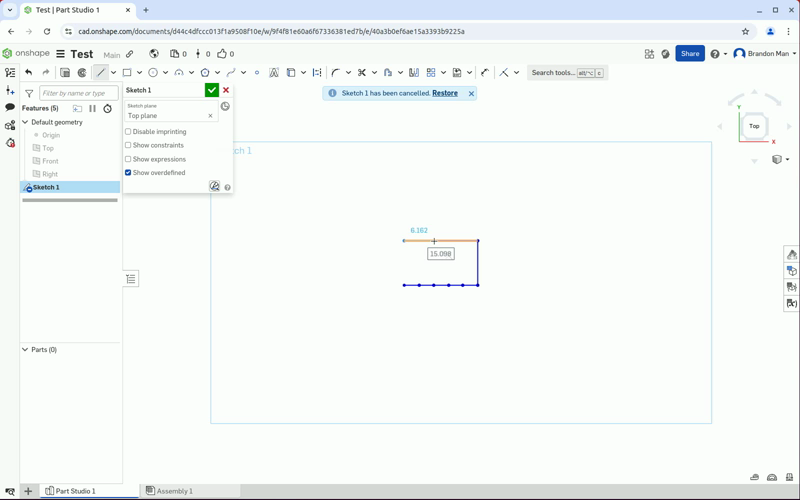
mouse_move(404, 285)
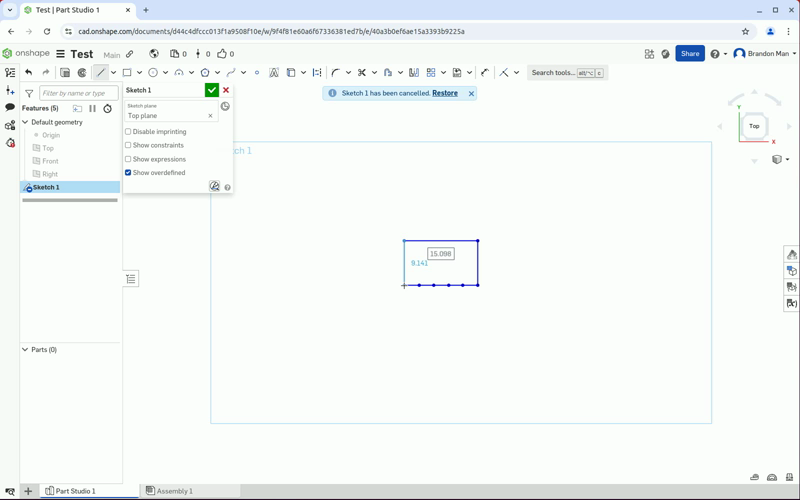
key_up(shift)
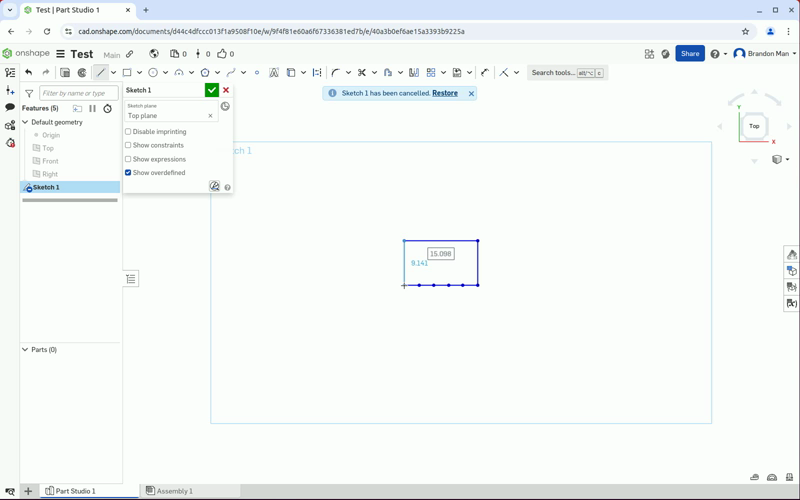
click(404, 285)
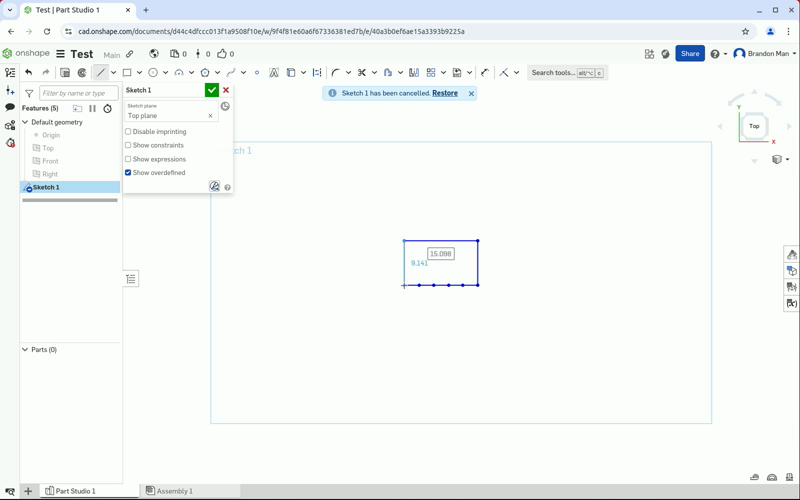
key(esc)
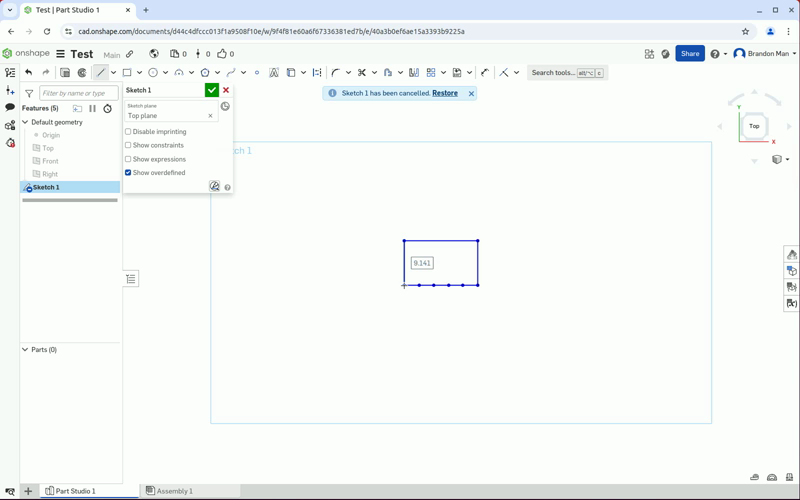
mouse_move(462, 276)
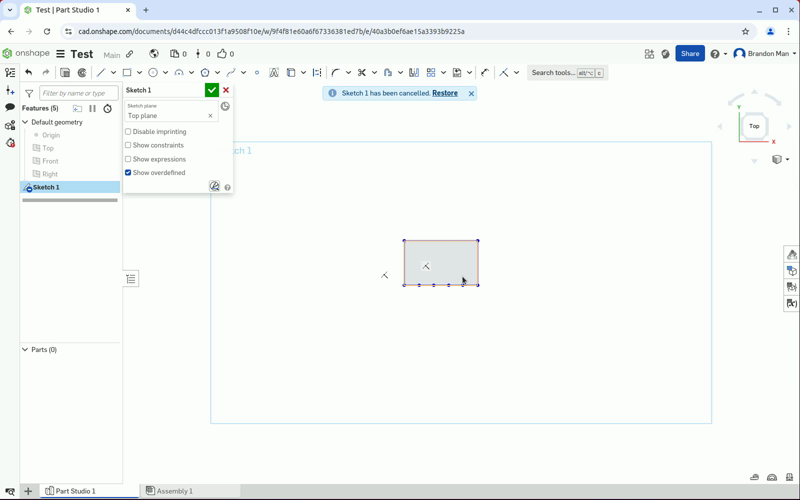
click(462, 276)
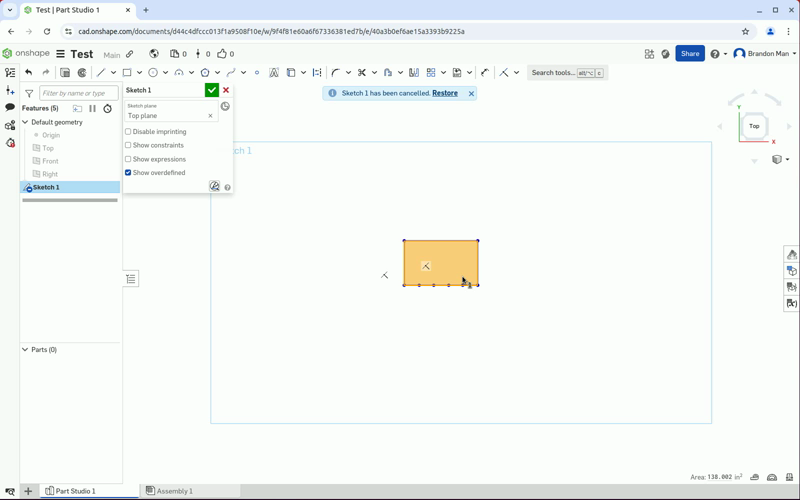
mouse_move(73, 352)
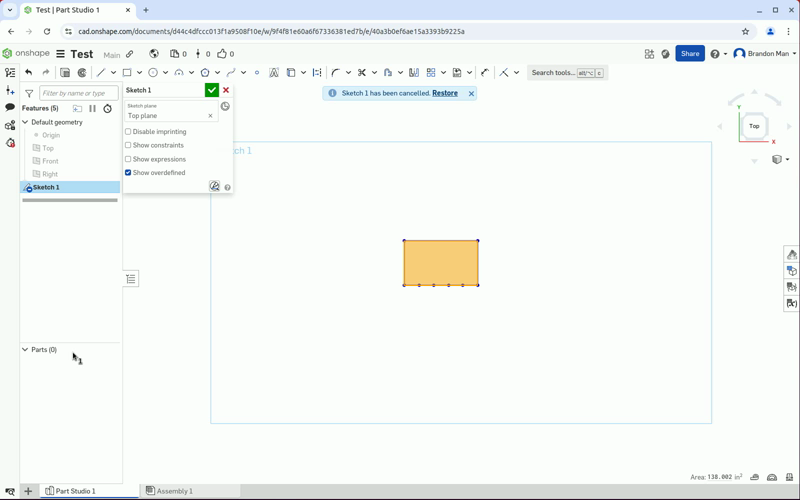
key(shift+y)
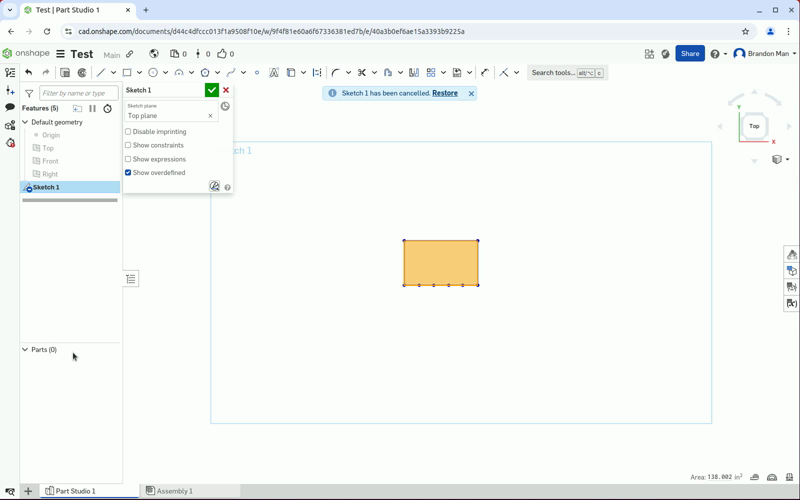
key(shift+e)
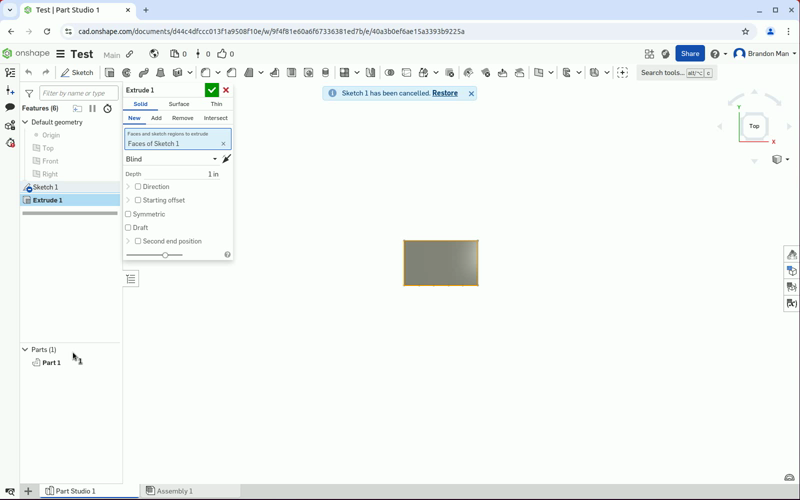
mouse_move(143, 106)
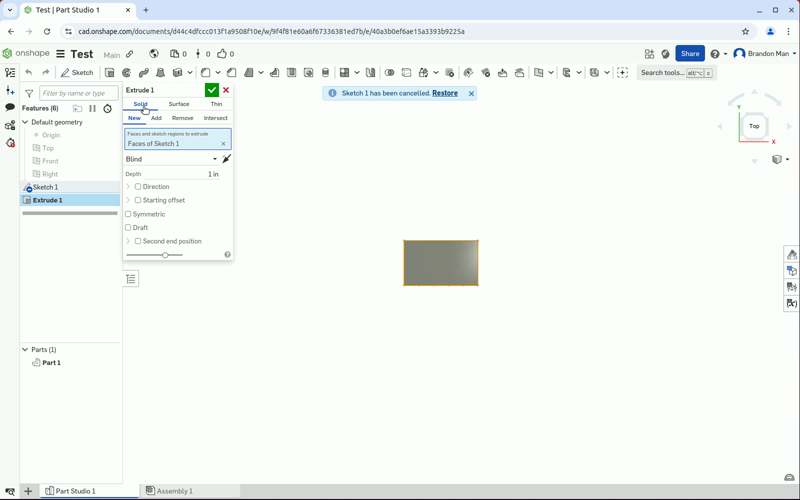
click(143, 106)
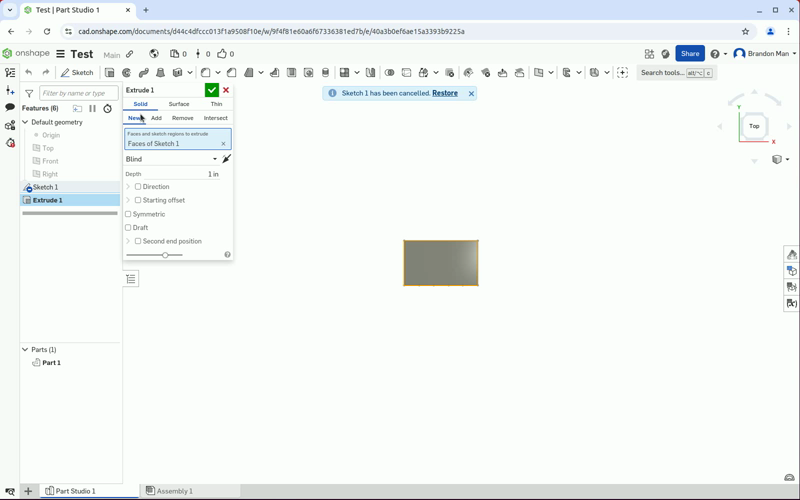
mouse_move(137, 120)
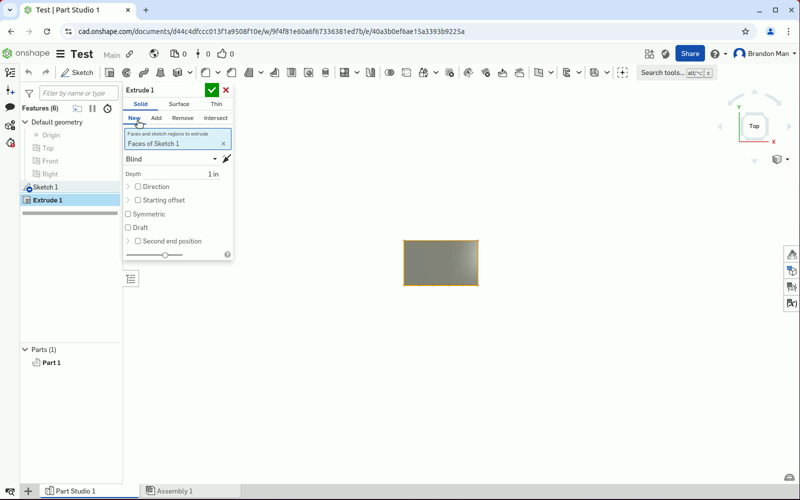
click(137, 120)
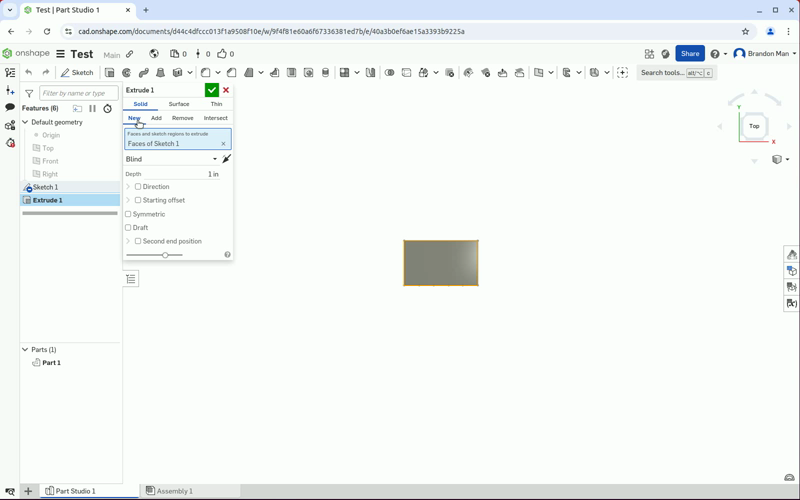
key(tab, 4)
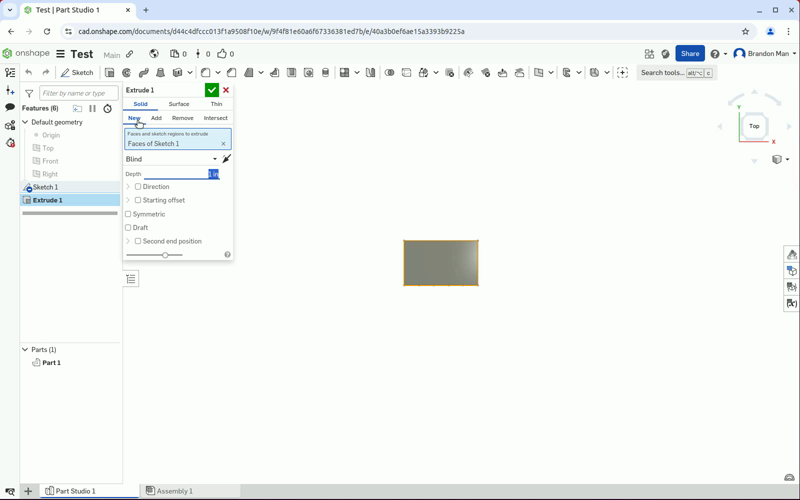
text(13.961)
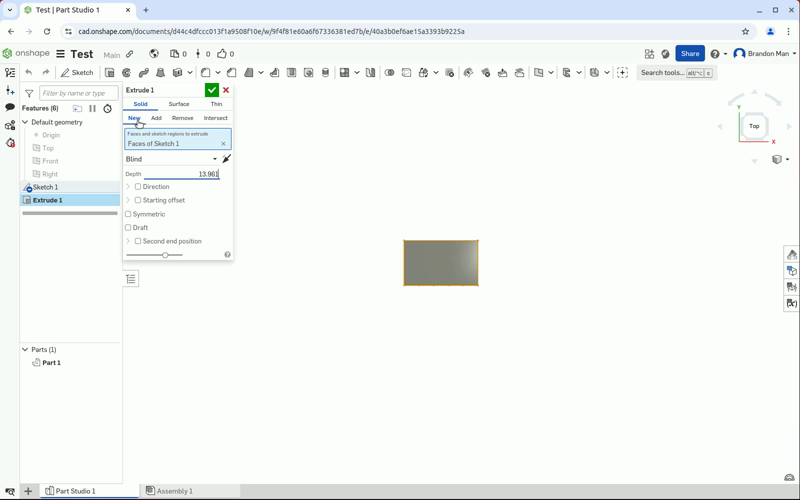
key(enter)
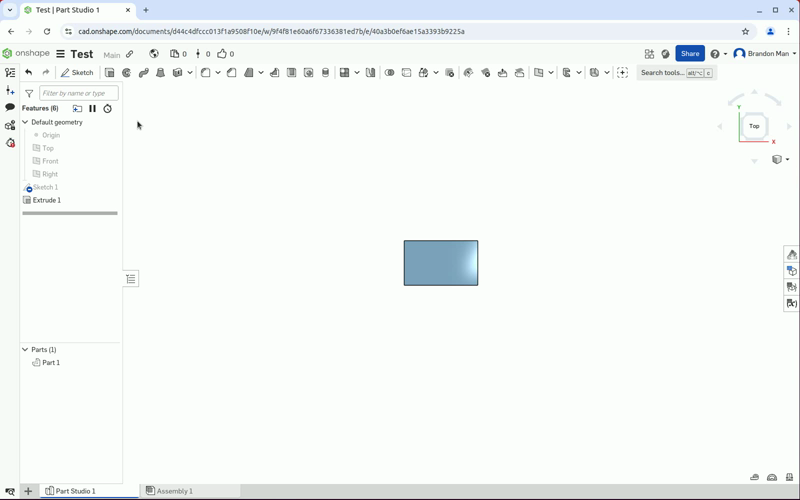
key(shift+h)
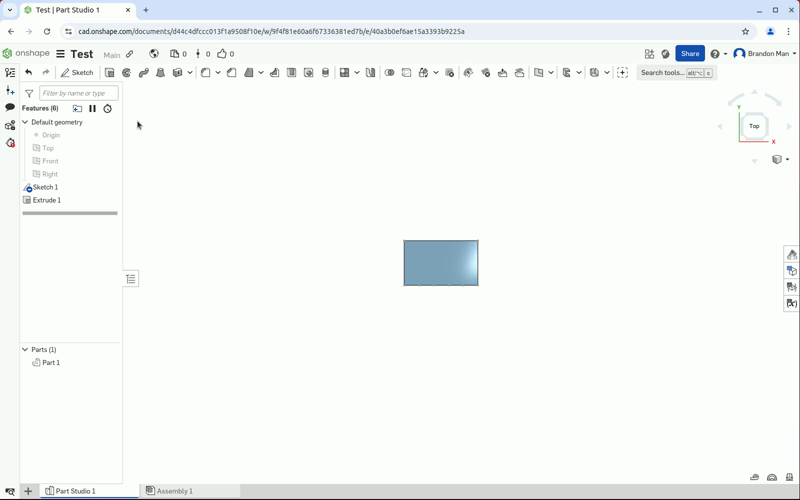
key(shift+h)
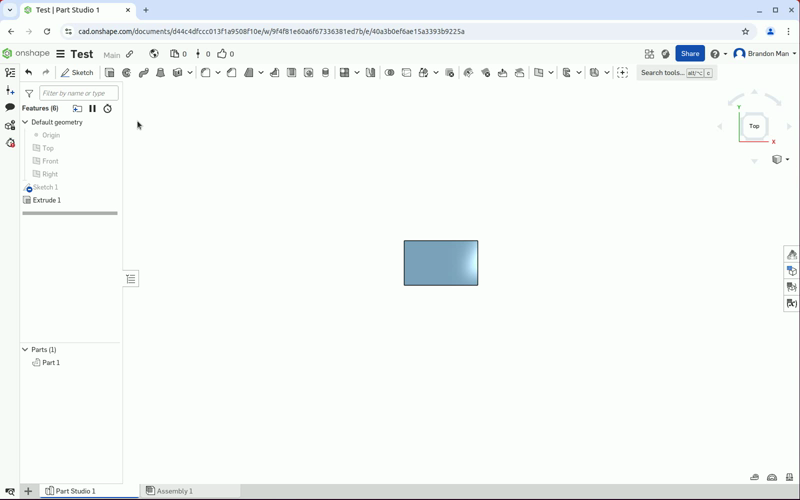
mouse_move(73, 189)
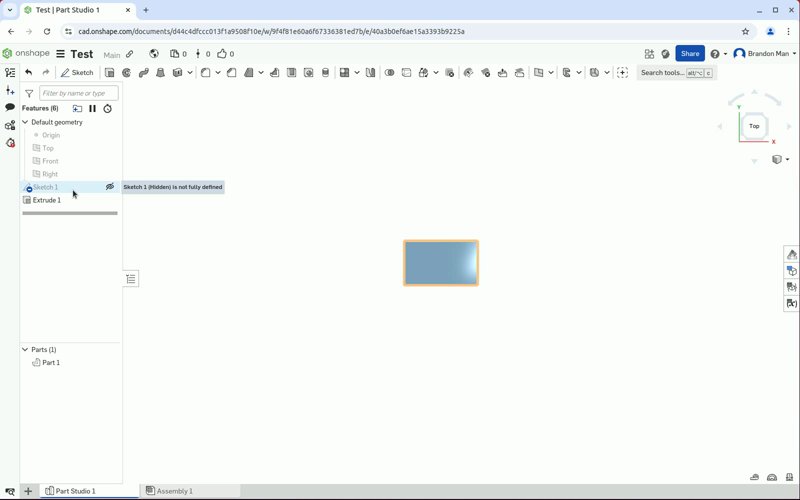
click(73, 189)
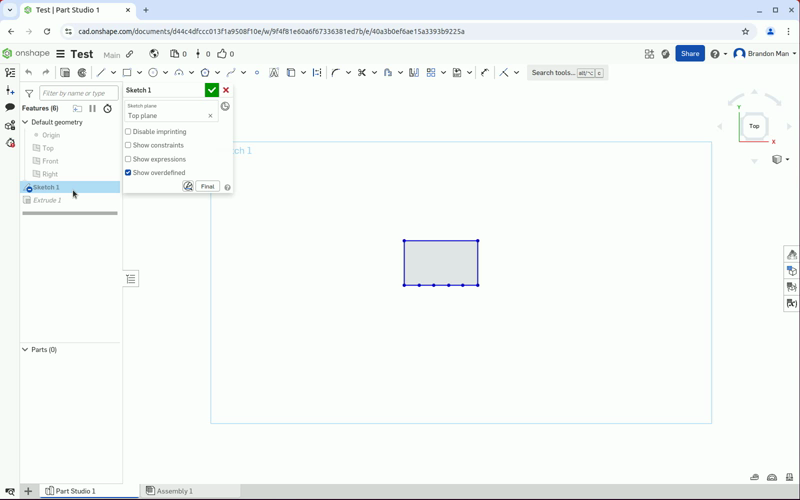
mouse_move(229, 92)
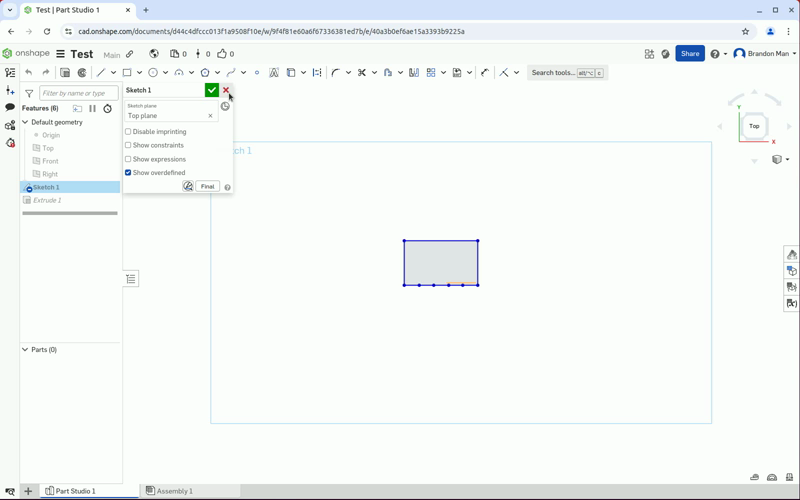
click(229, 92)
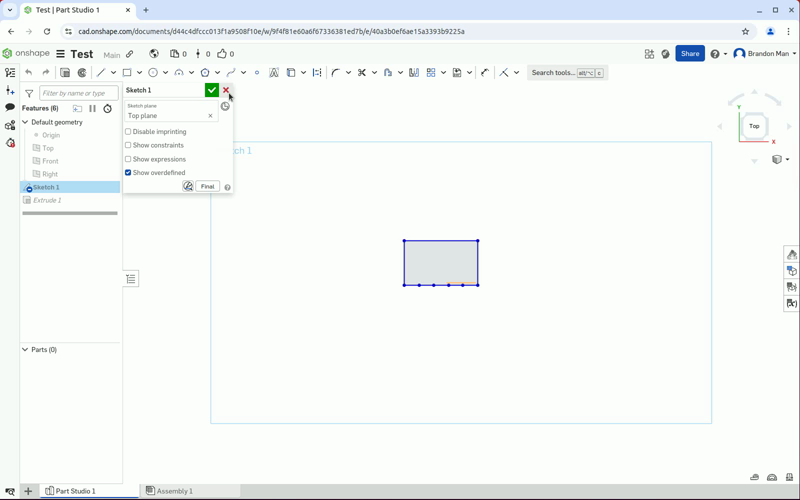
key(shift+s)
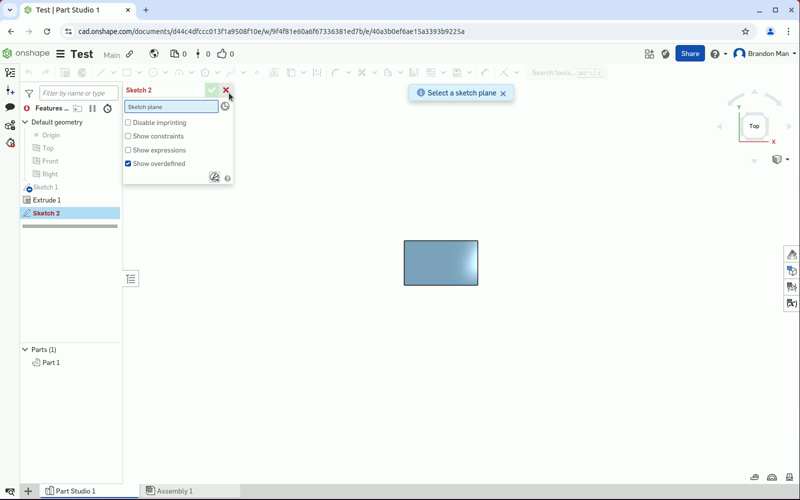
mouse_move(73, 150)
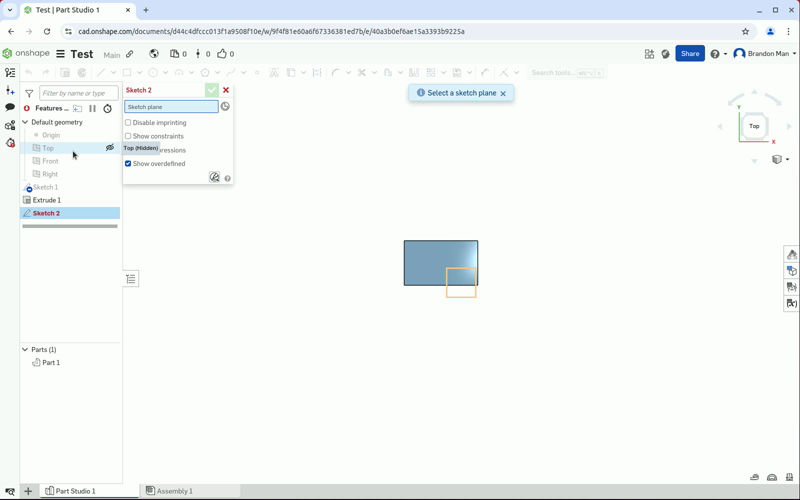
click(73, 150)
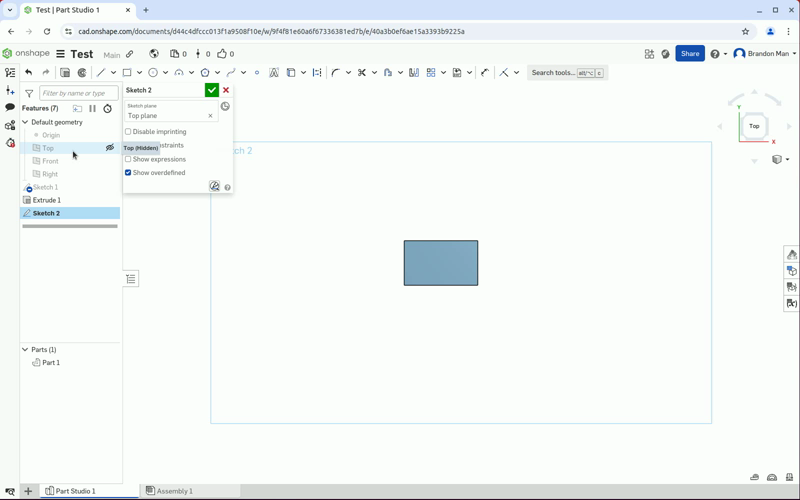
mouse_move(73, 352)
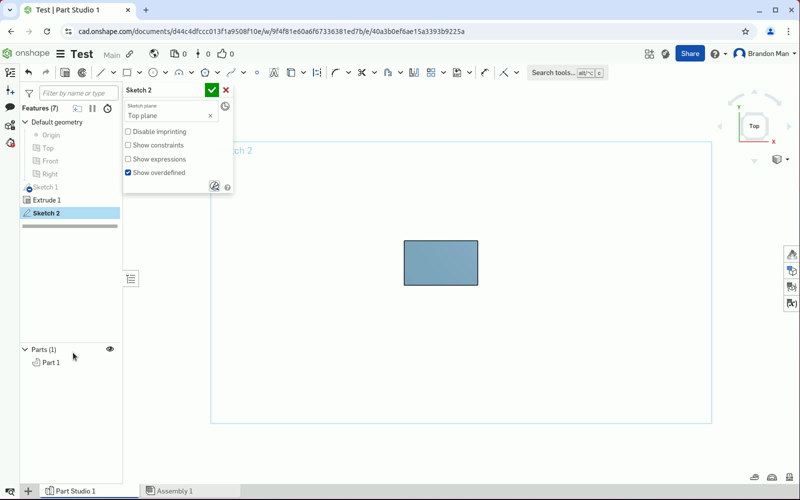
key(y)
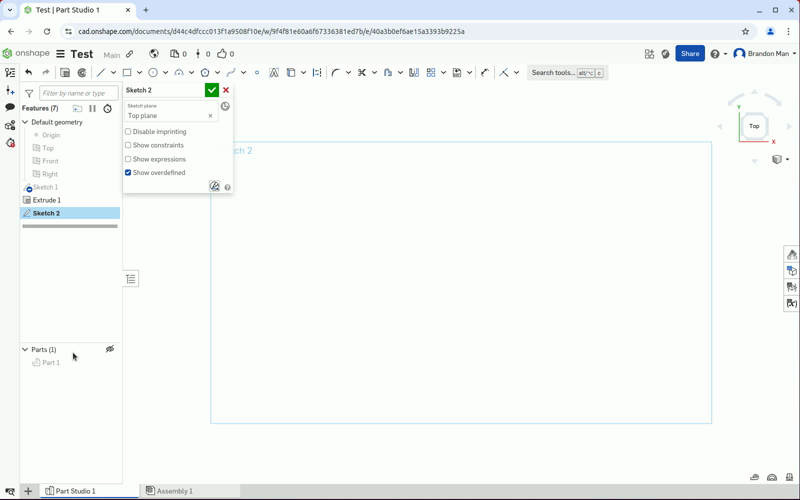
key(l)
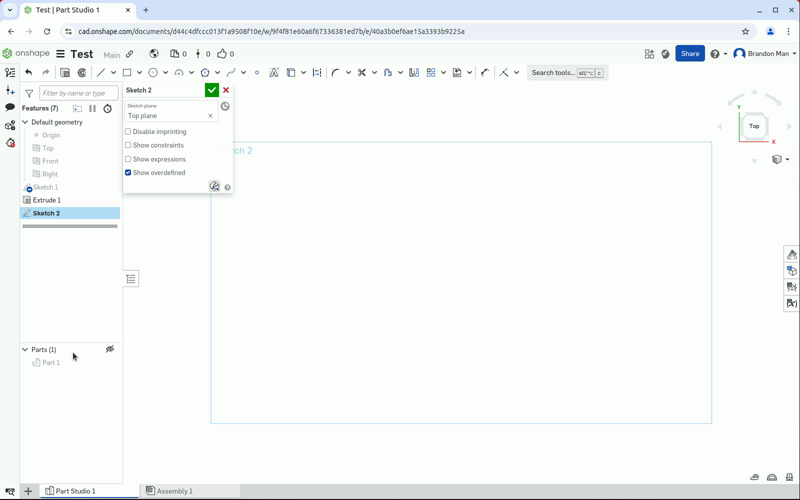
key_down(shift)
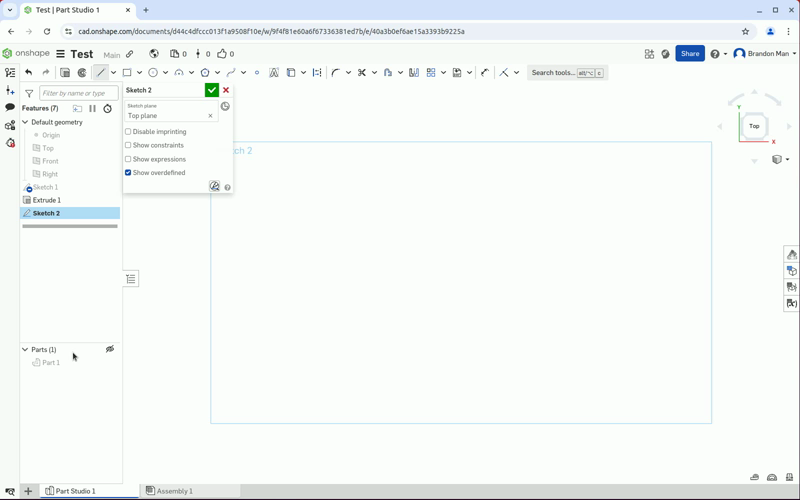
mouse_move(404, 325)
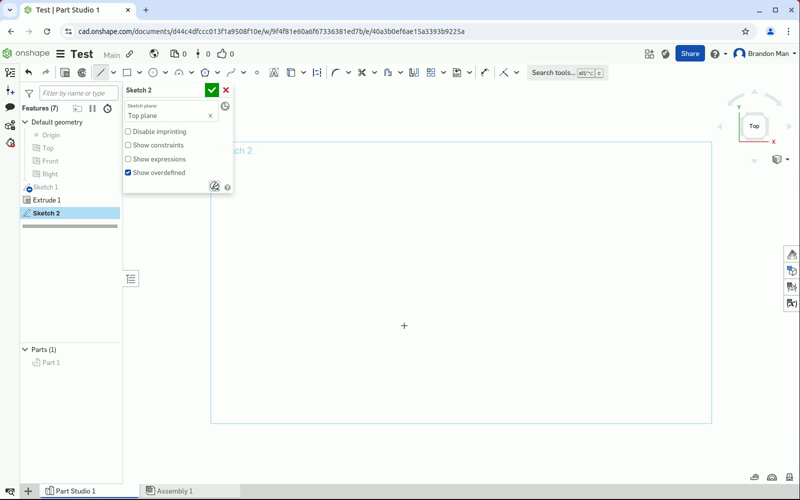
click(404, 325)
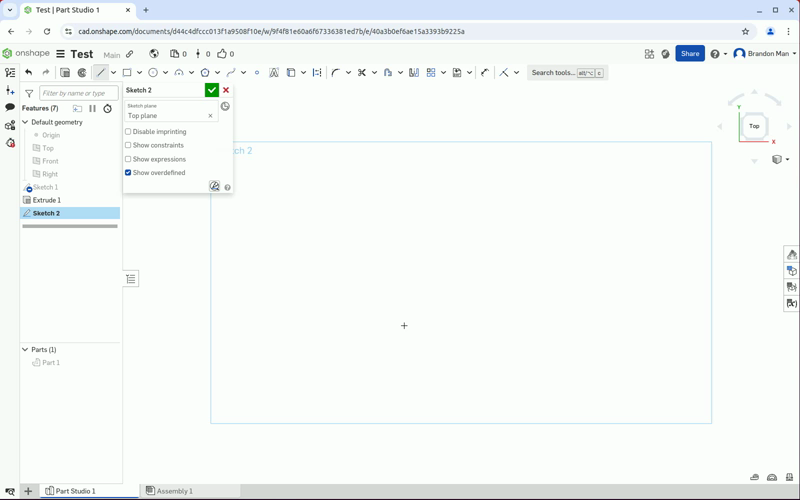
key_up(shift)
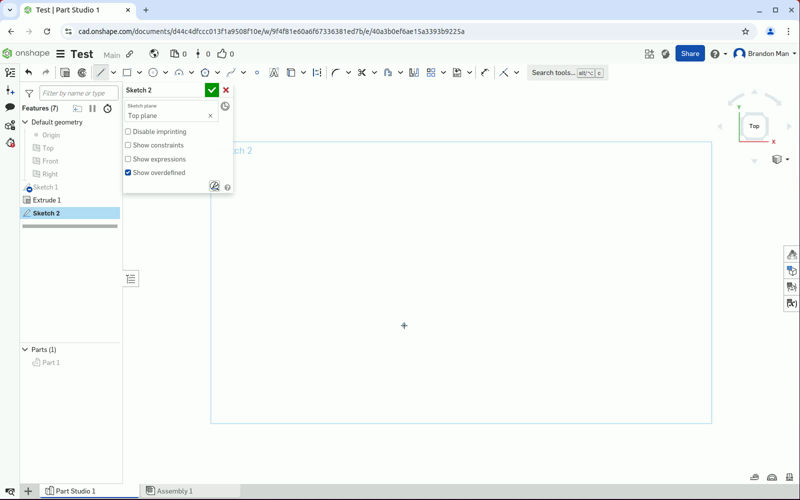
key_down(shift)
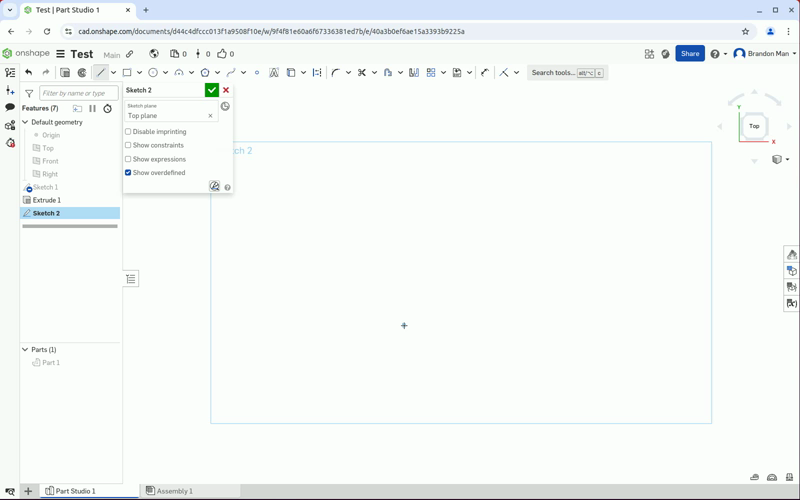
mouse_move(434, 325)
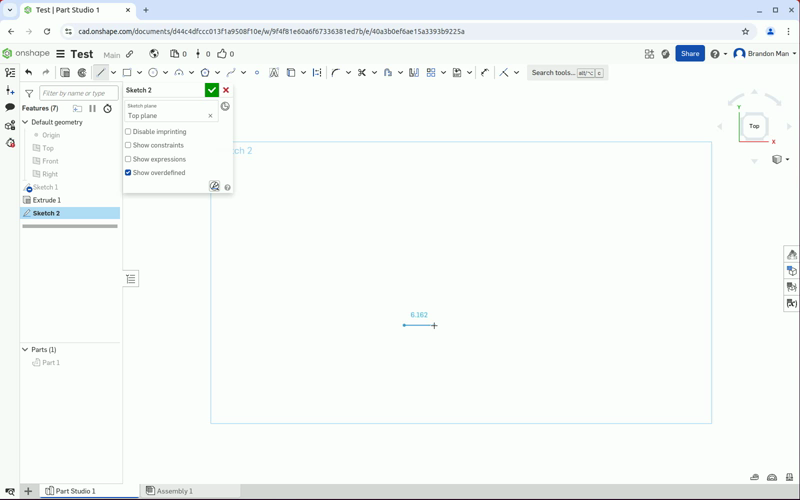
mouse_move(419, 325)
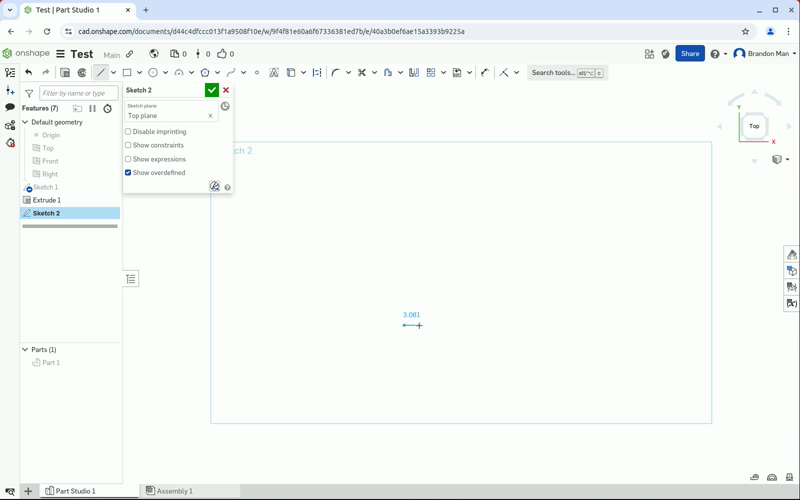
click(419, 325)
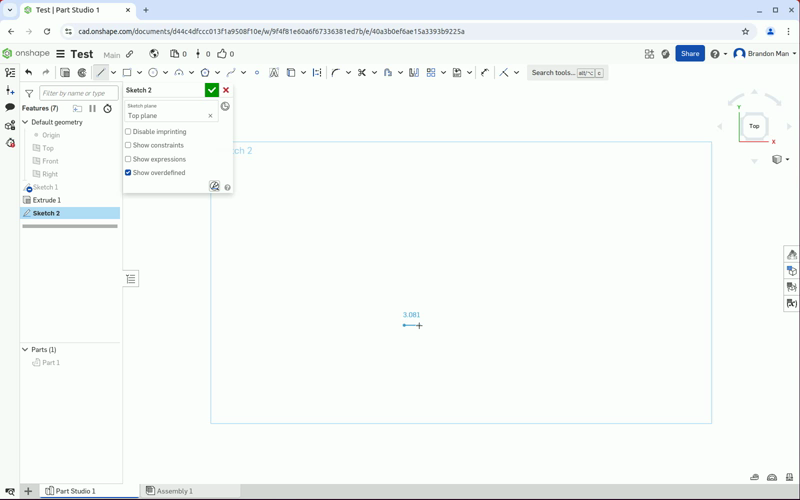
key_up(shift)
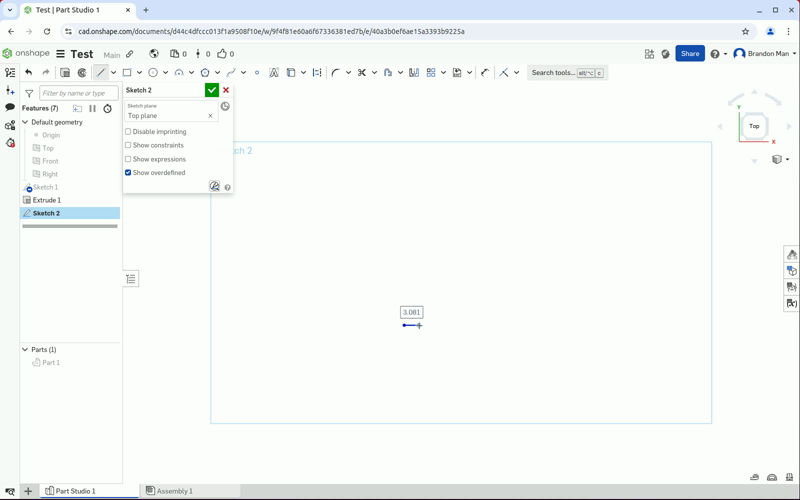
key_down(shift)
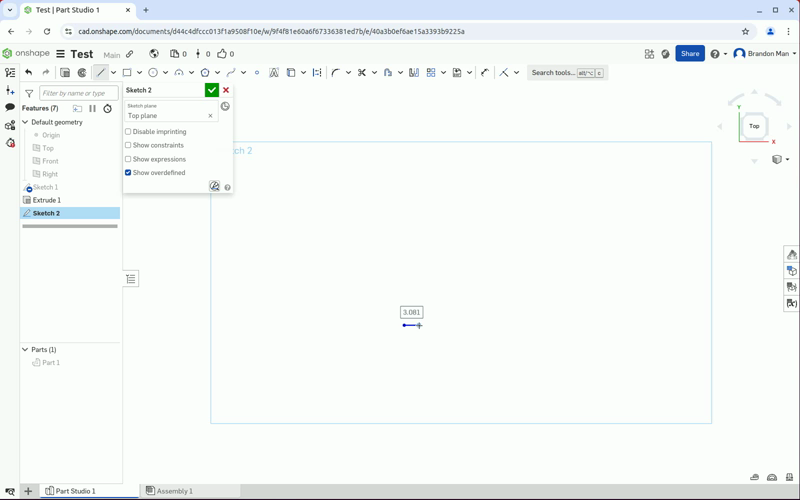
mouse_move(449, 325)
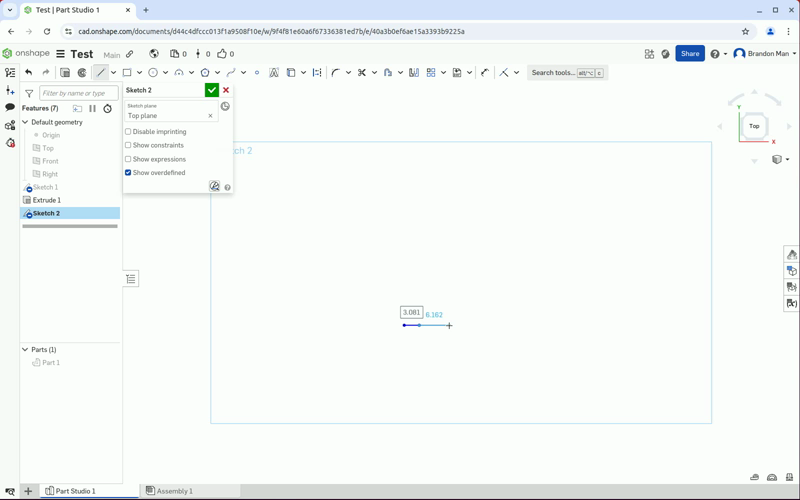
mouse_move(419, 284)
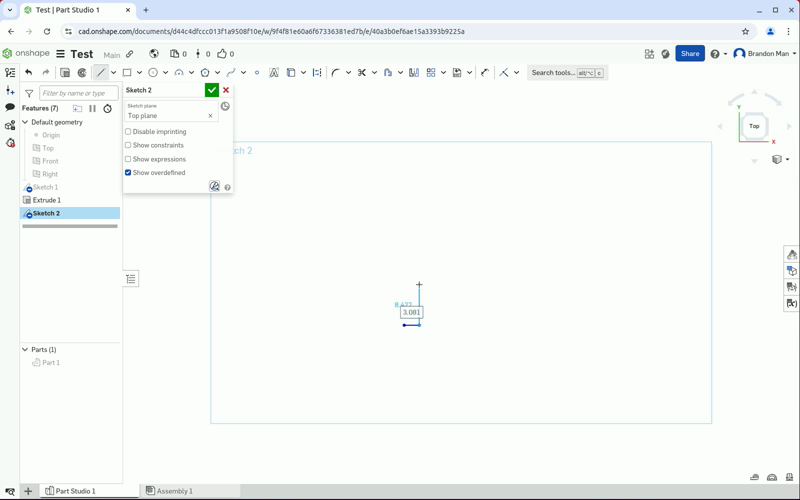
click(419, 284)
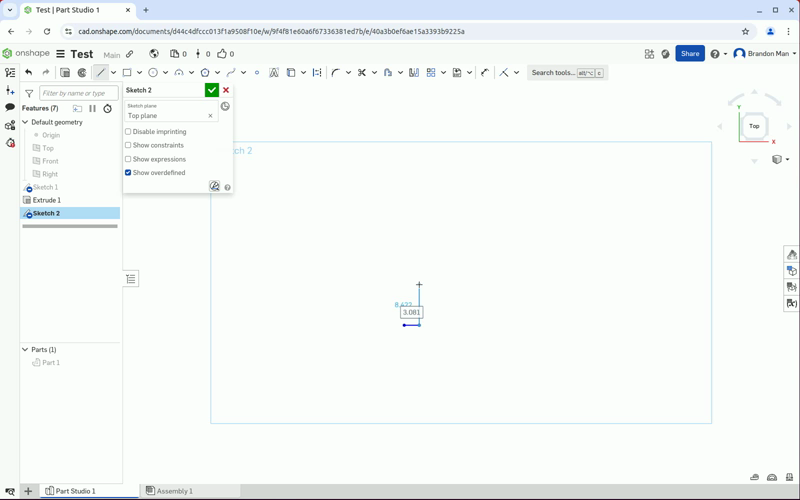
key_up(shift)
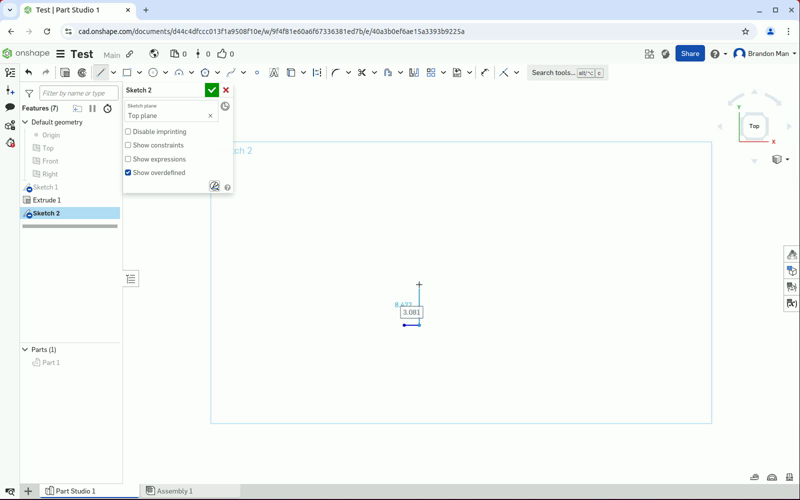
key_down(shift)
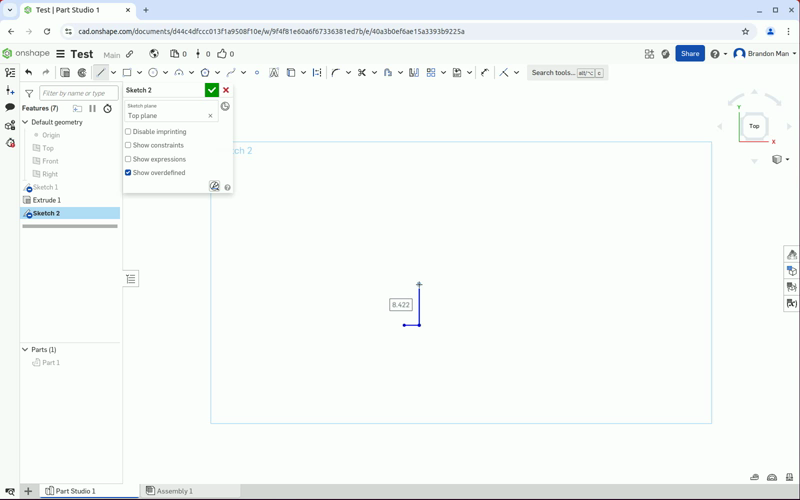
mouse_move(449, 284)
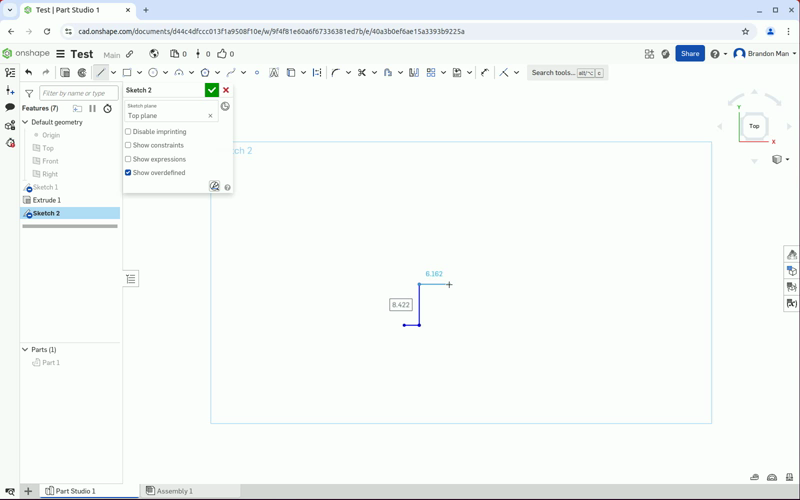
mouse_move(404, 284)
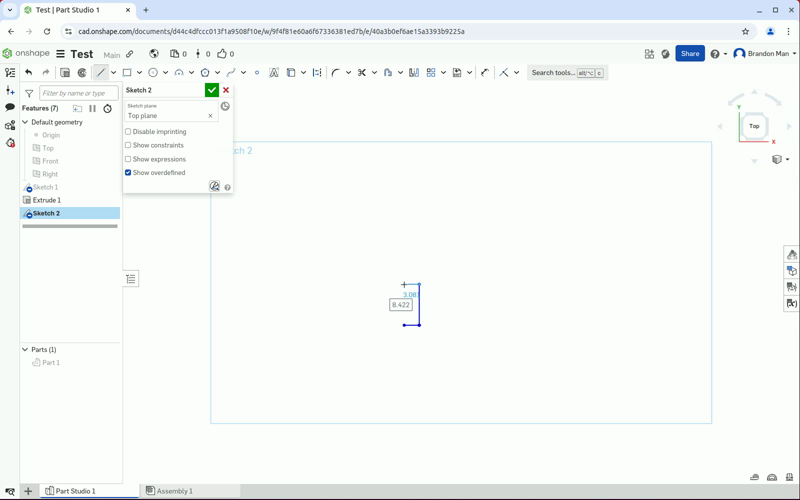
click(404, 284)
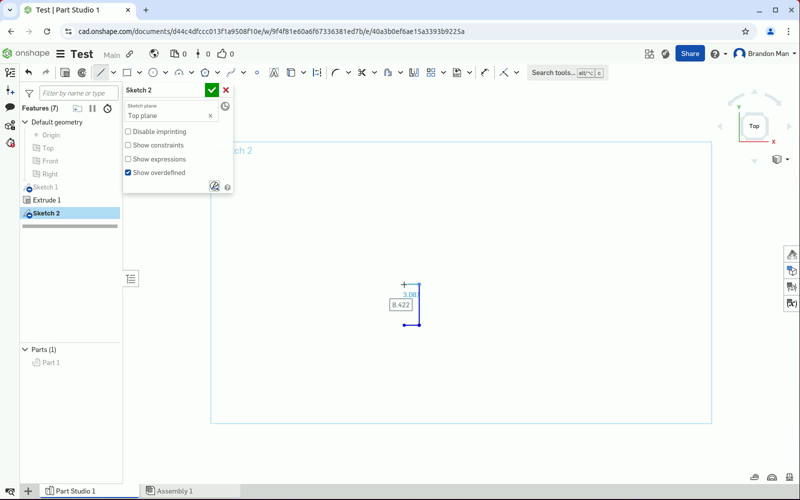
key_up(shift)
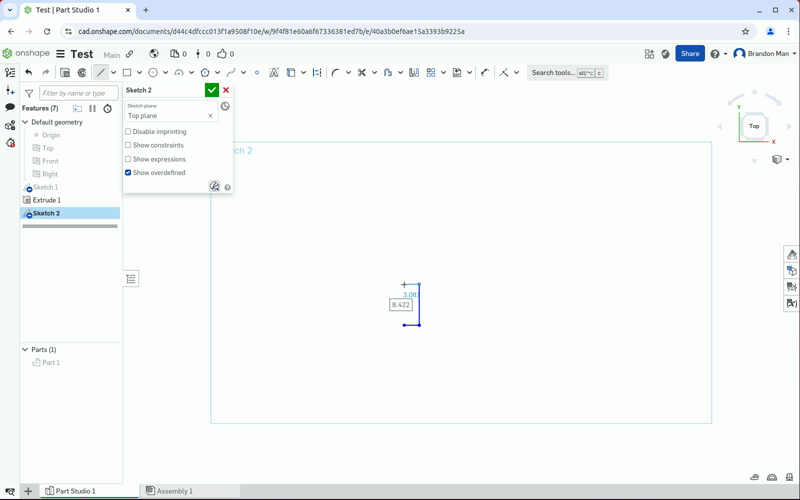
mouse_move(434, 284)
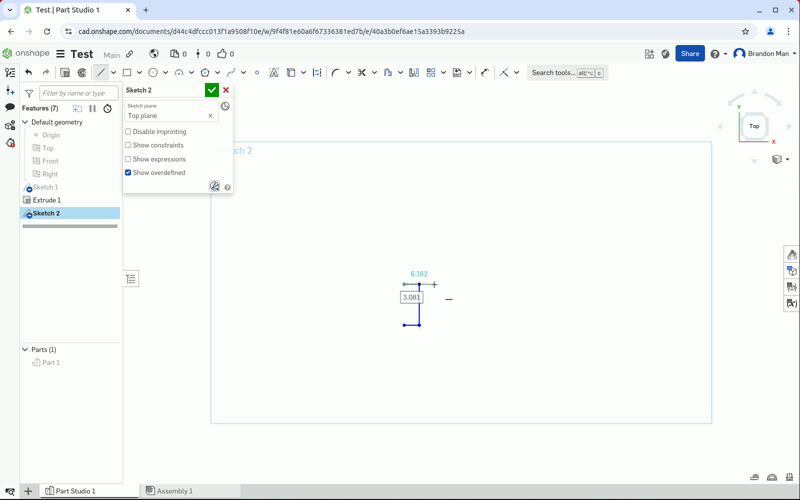
key_down(shift)
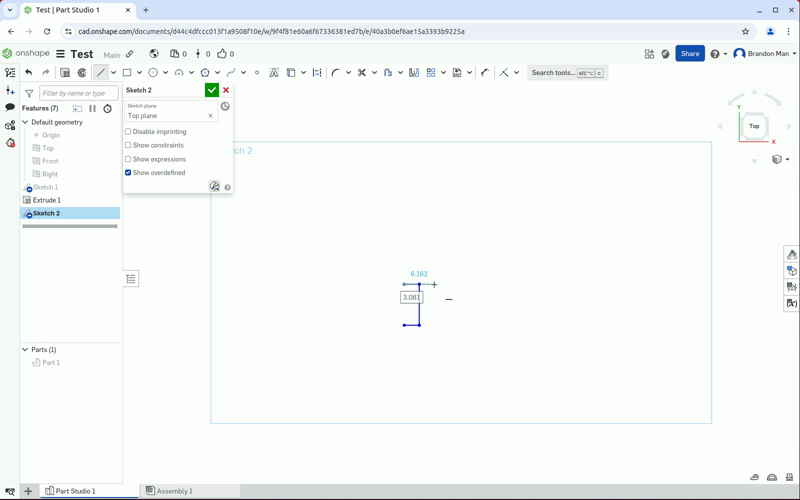
mouse_move(404, 325)
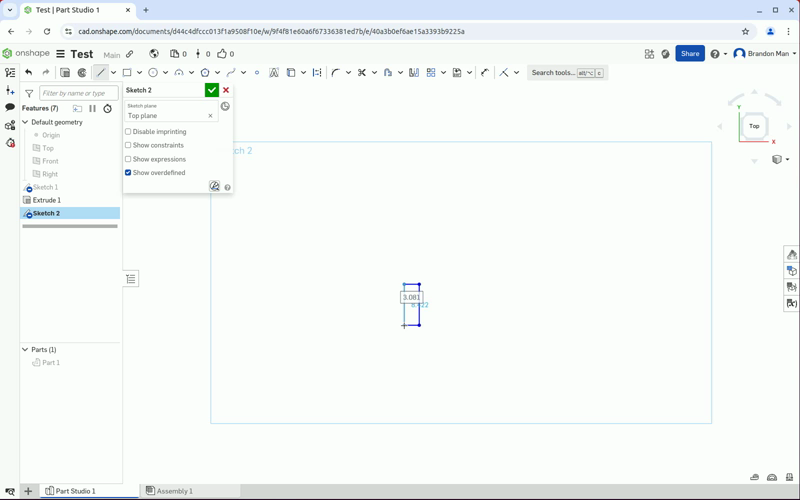
key_up(shift)
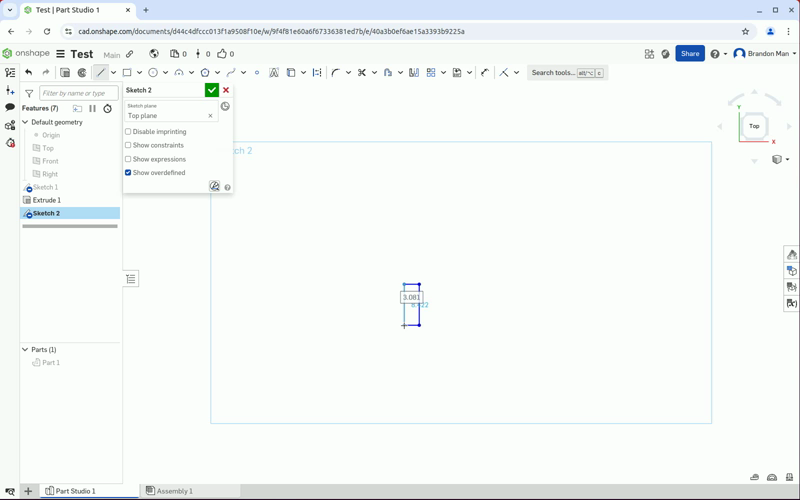
click(404, 325)
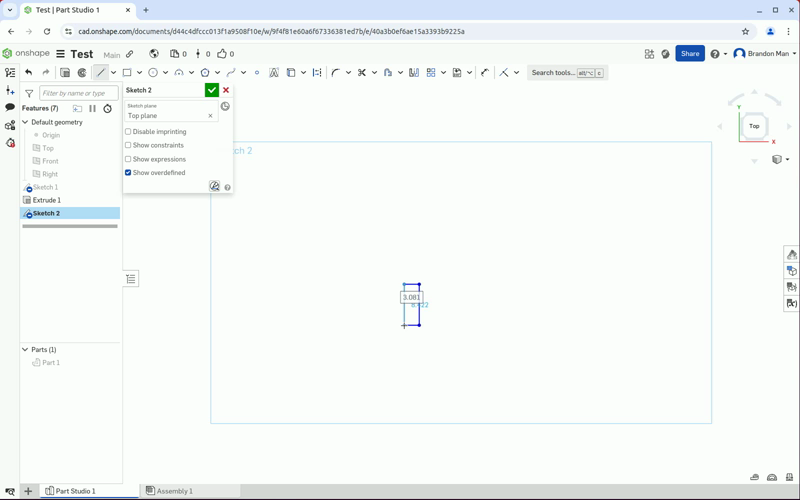
key(esc)
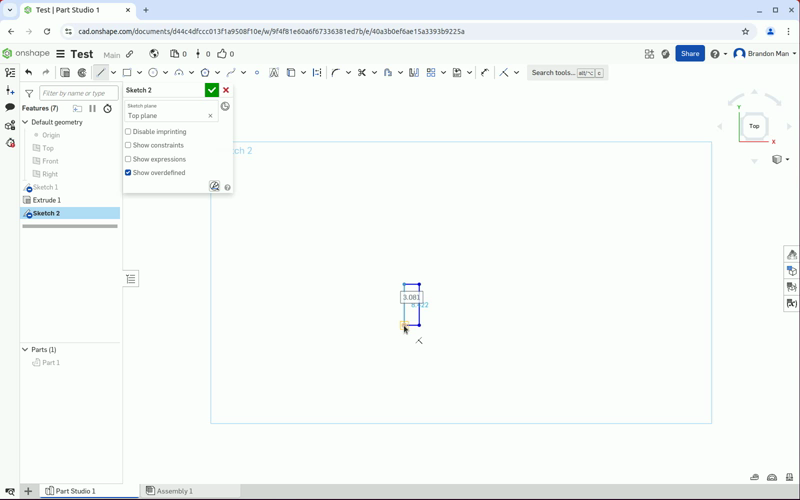
mouse_move(408, 294)
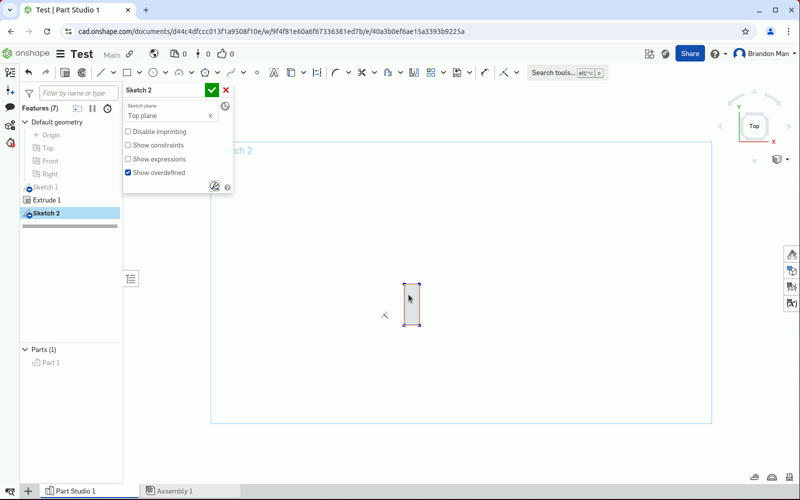
scroll(6)
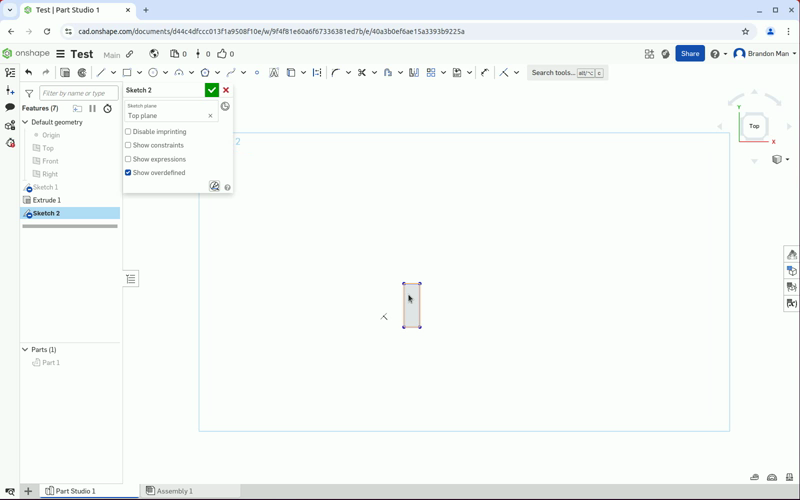
scroll(6)
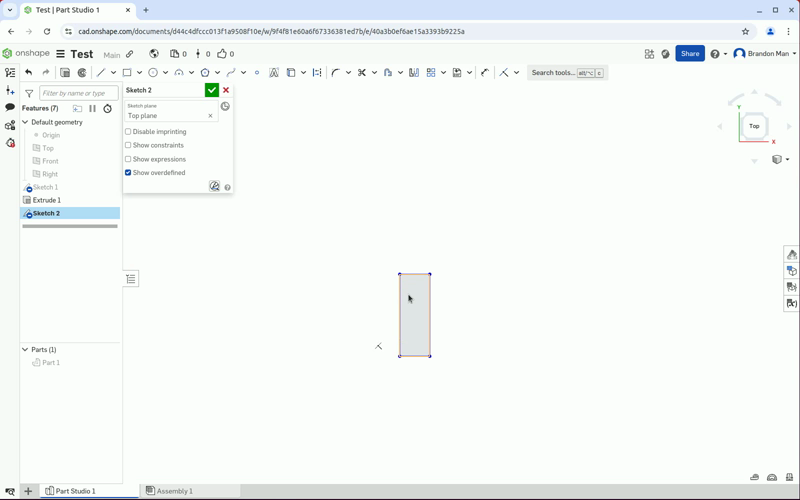
scroll(6)
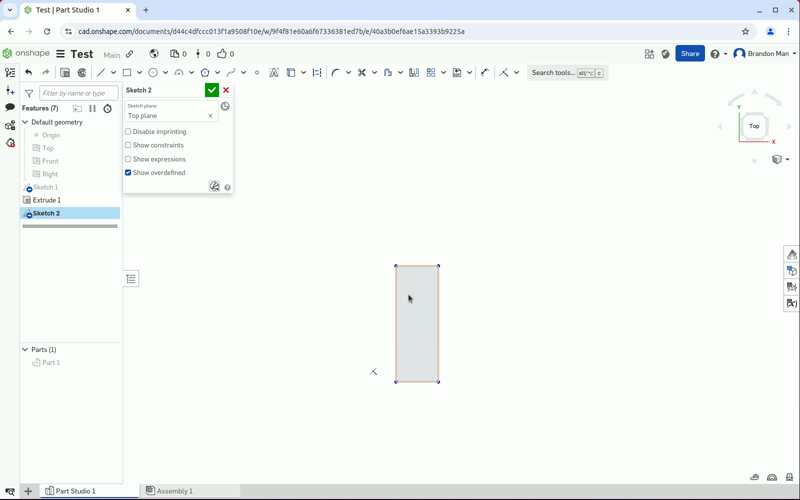
scroll(6)
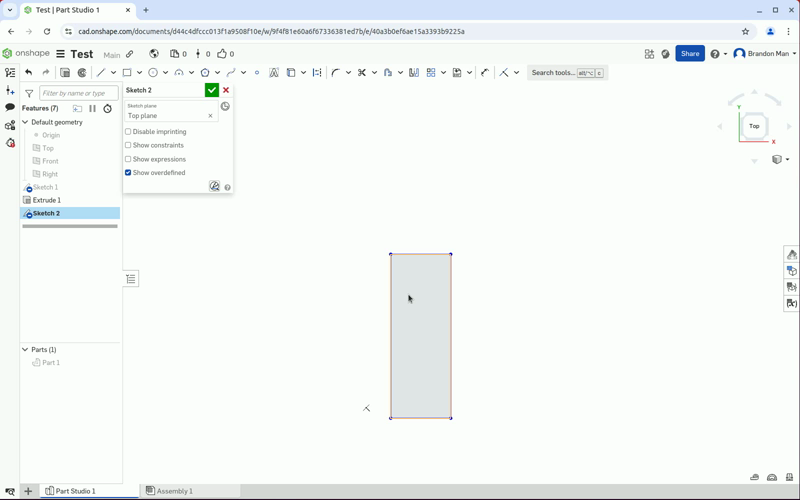
scroll(6)
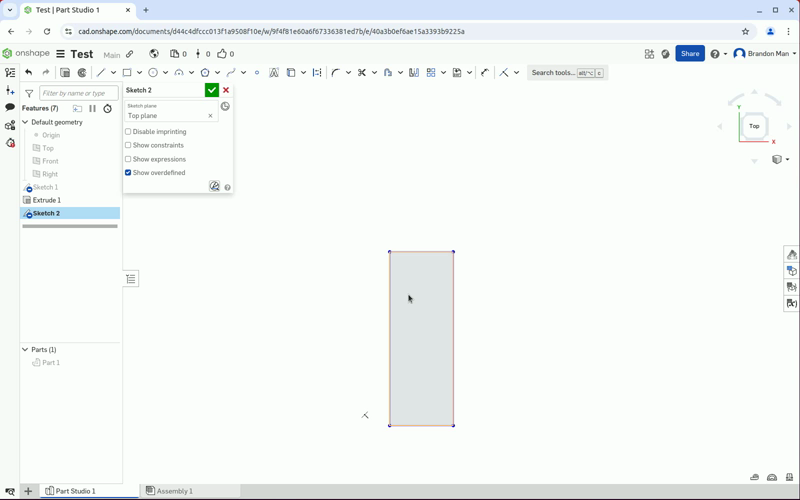
scroll(6)
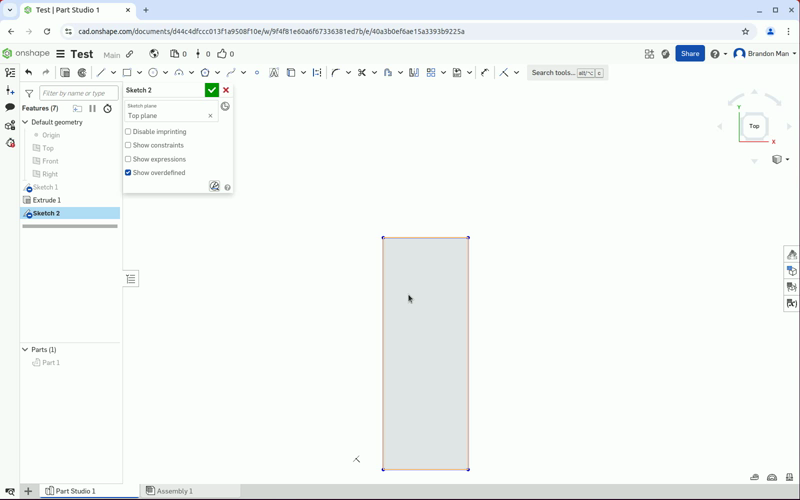
scroll(6)
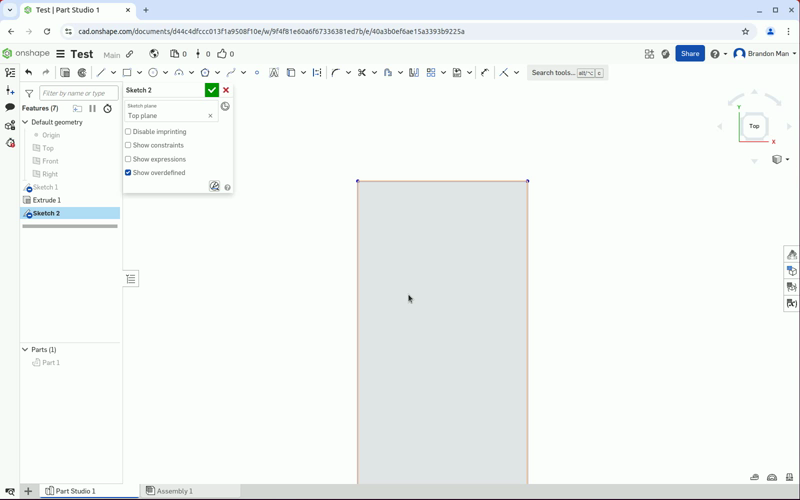
click(408, 294)
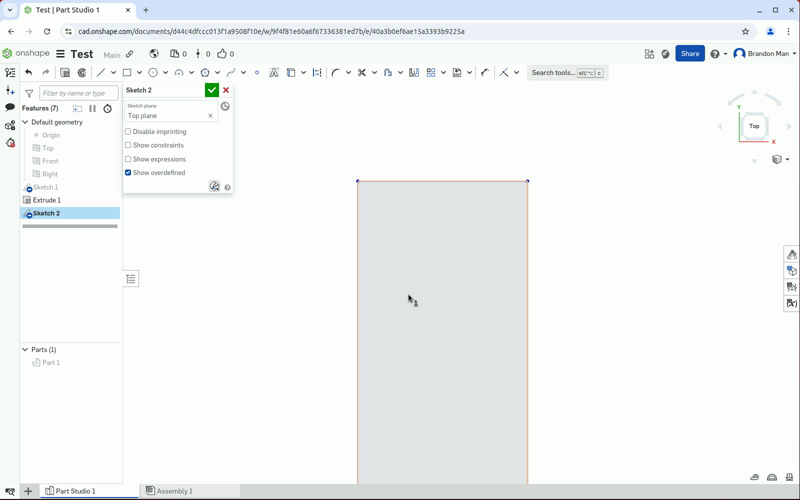
scroll(-6)
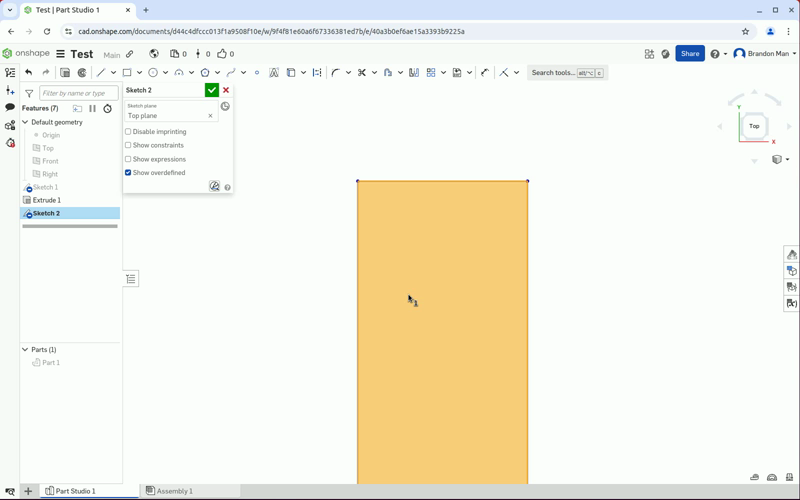
scroll(-6)
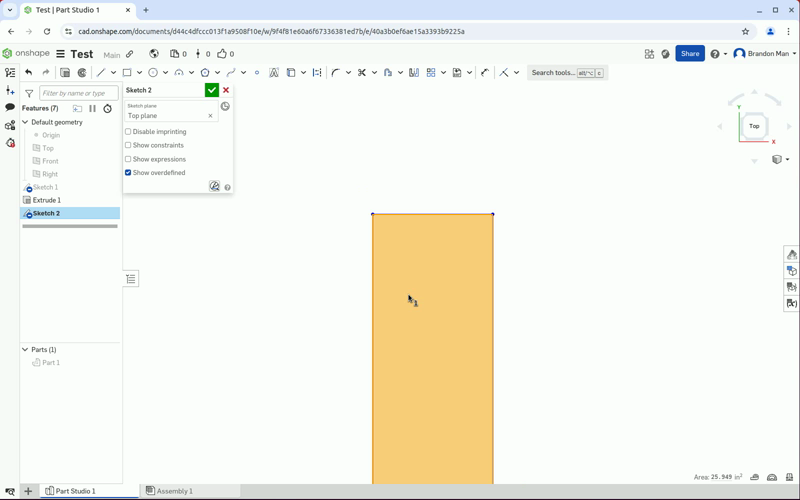
scroll(-6)
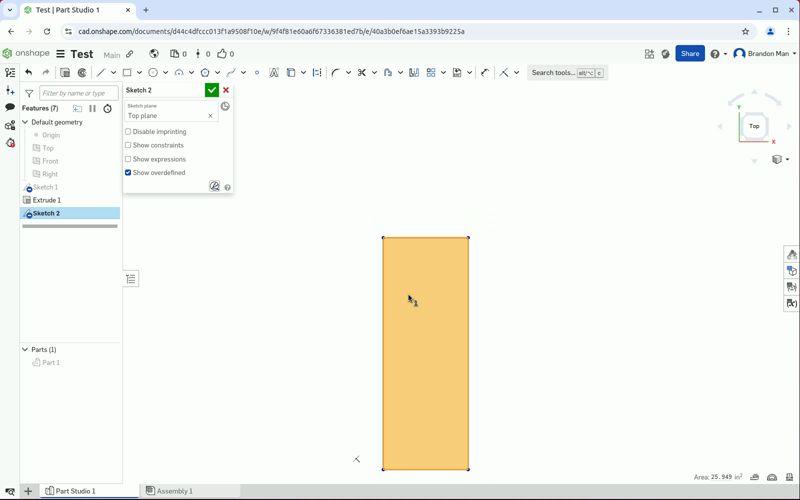
scroll(-6)
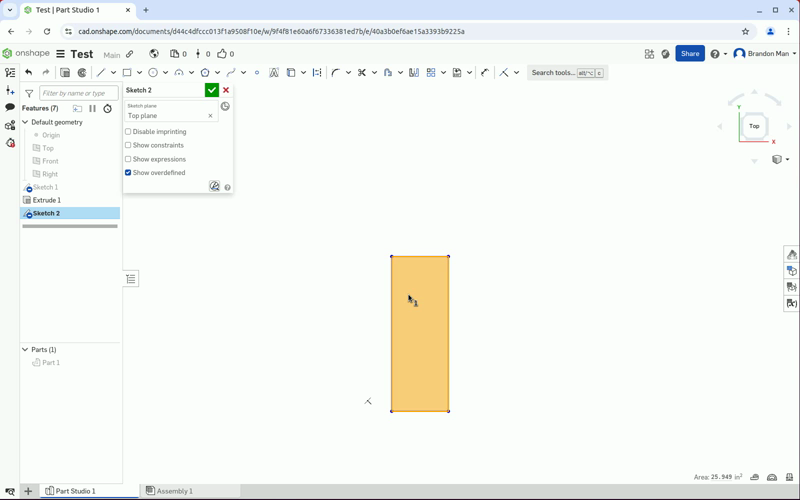
scroll(-6)
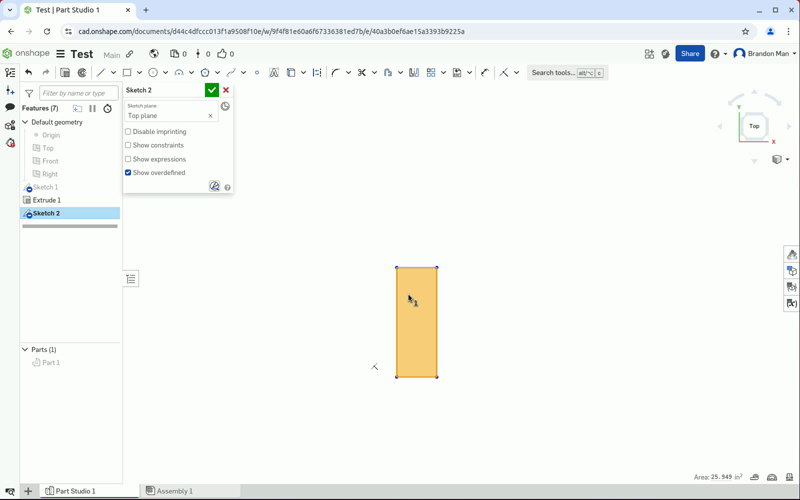
scroll(-6)
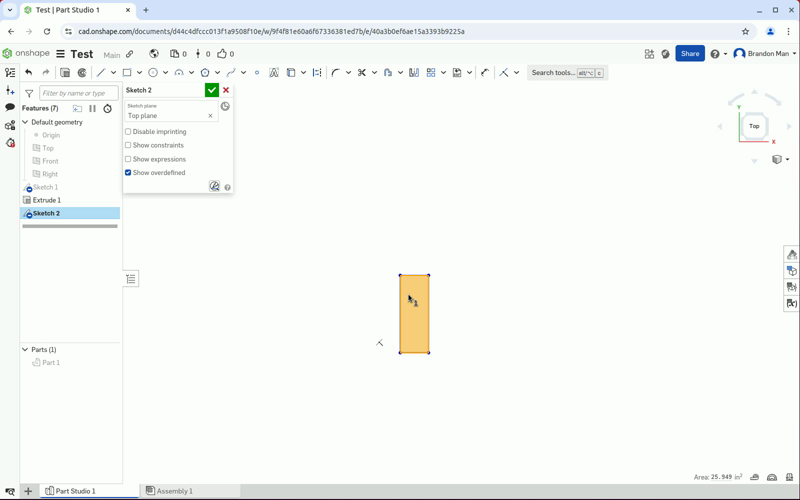
scroll(-6)
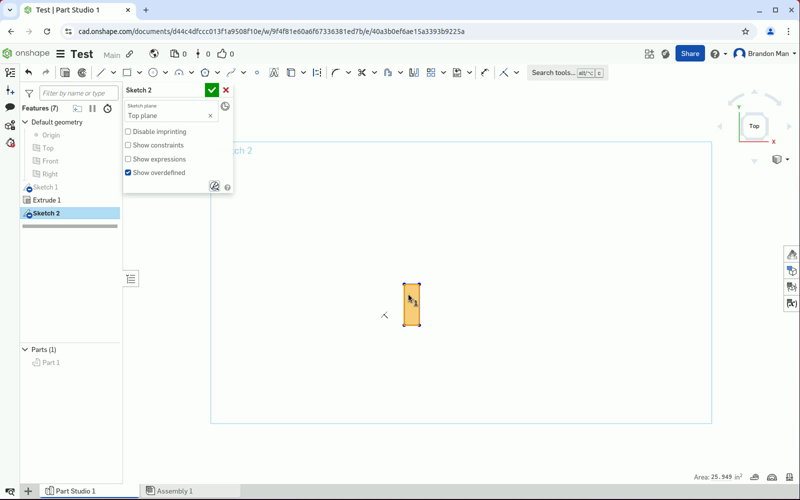
mouse_move(73, 352)
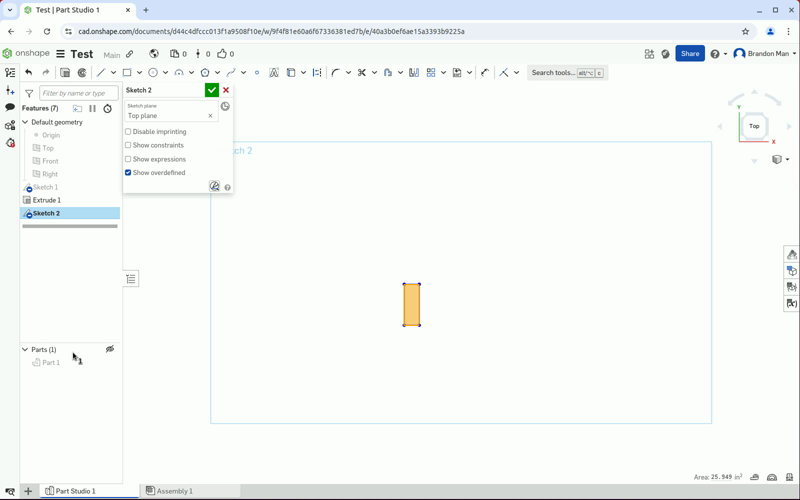
key(shift+y)
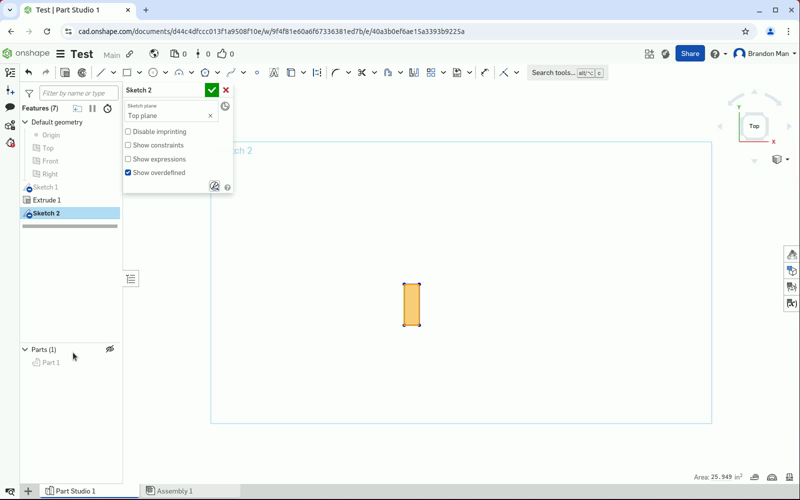
key(shift+e)
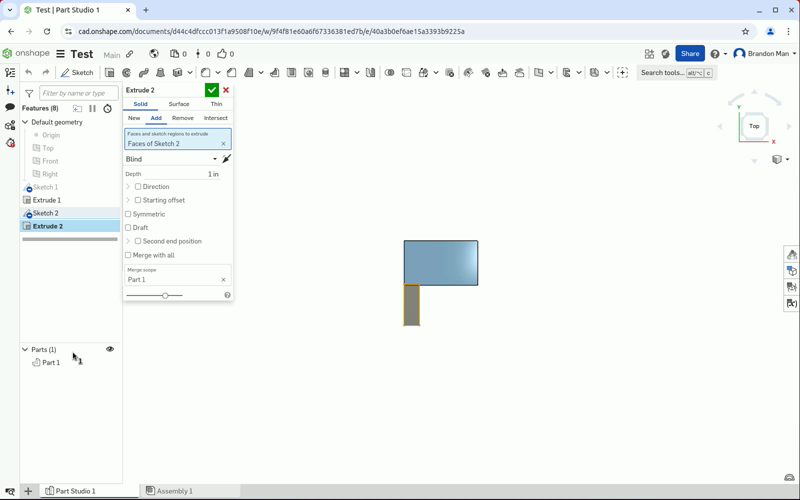
mouse_move(143, 106)
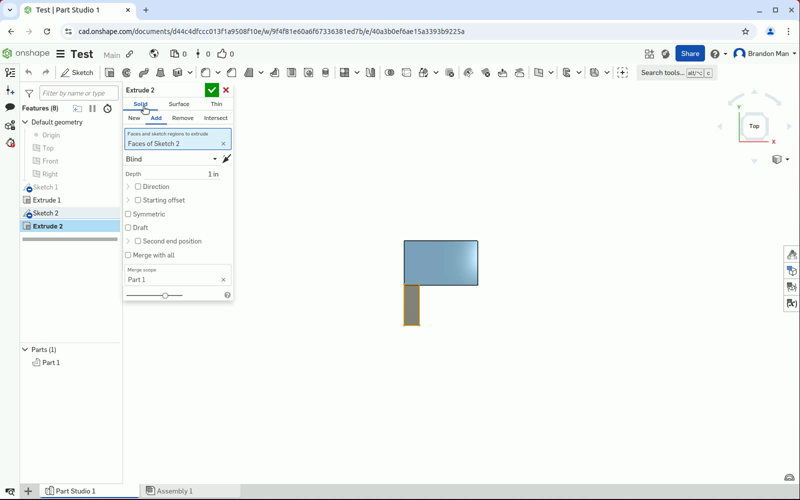
click(143, 106)
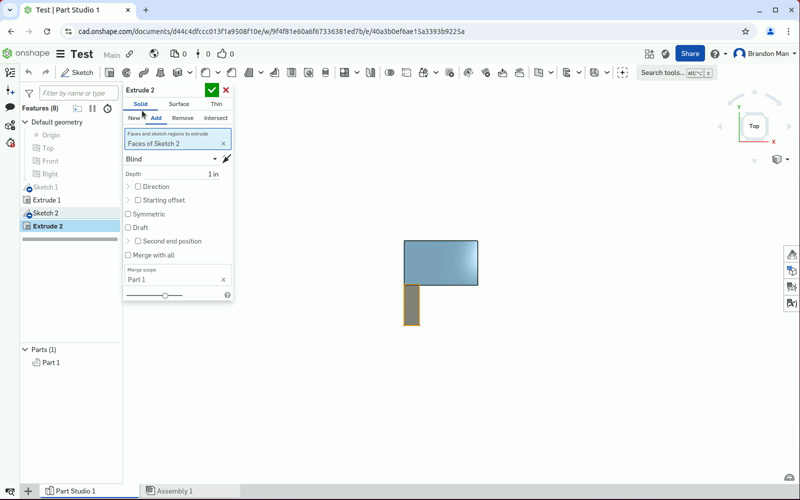
mouse_move(137, 120)
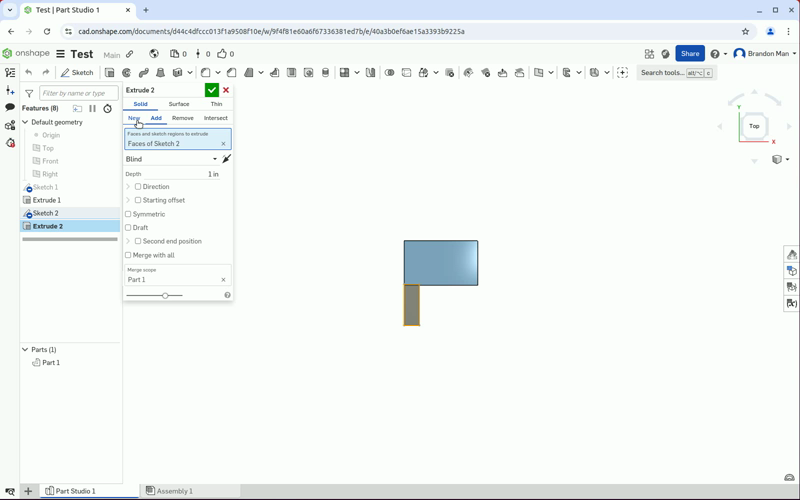
click(137, 120)
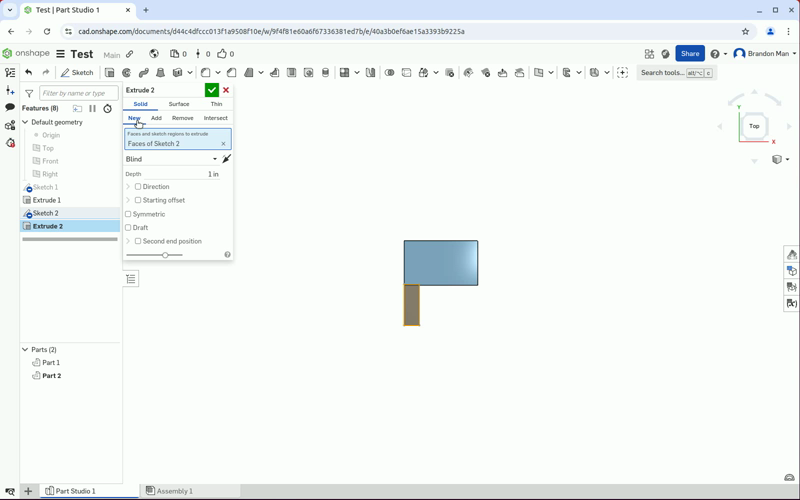
key(tab, 4)
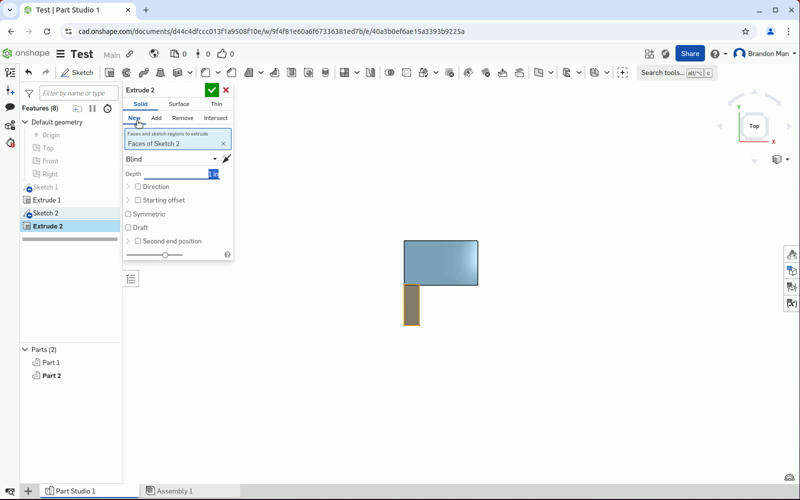
text(2.889)
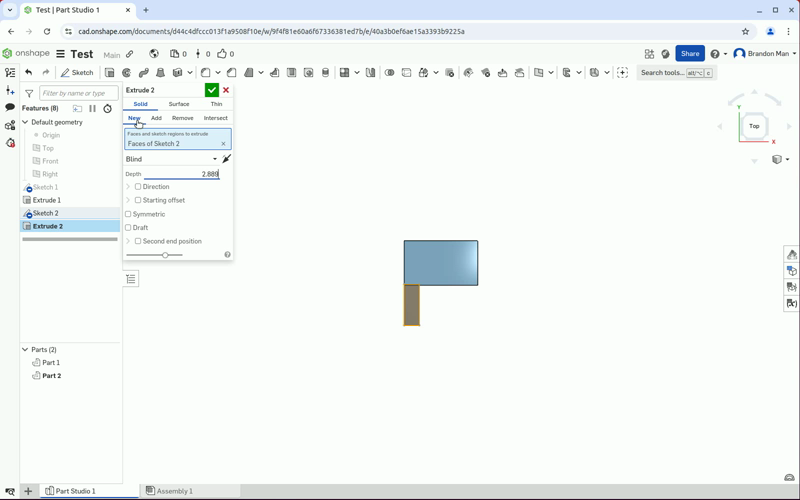
key(enter)
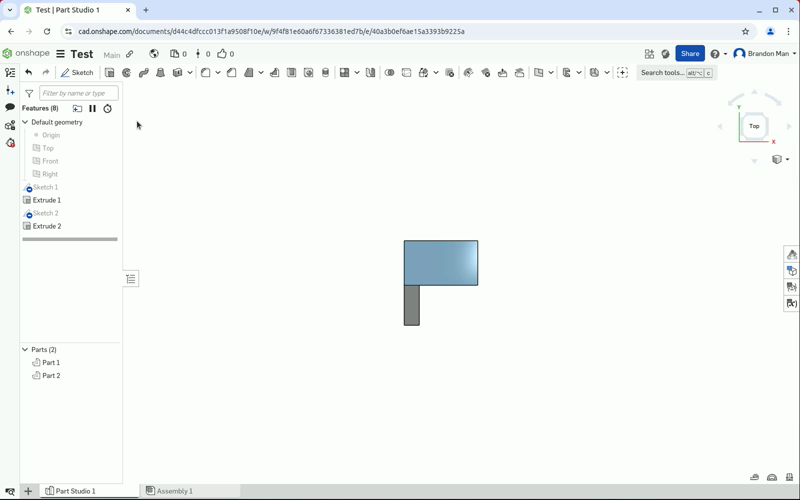
key(shift+h)
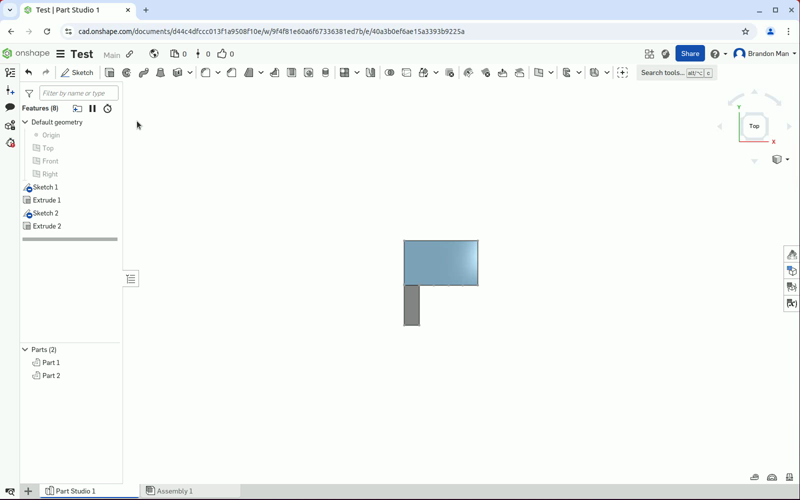
key(shift+h)
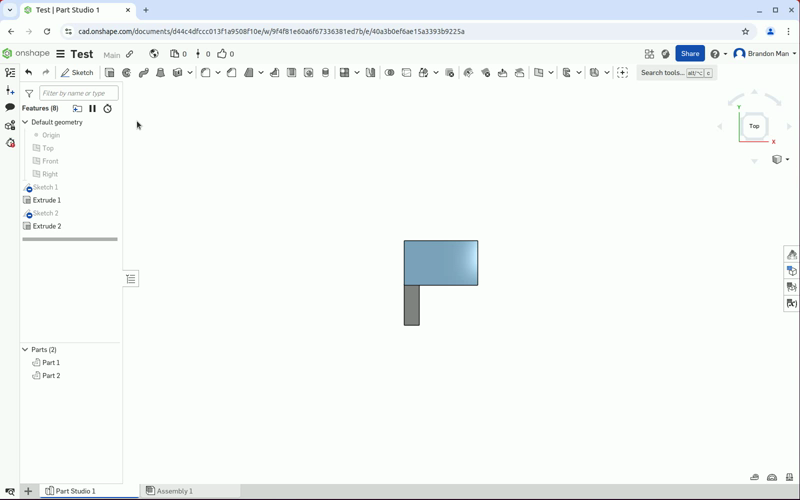
mouse_move(73, 189)
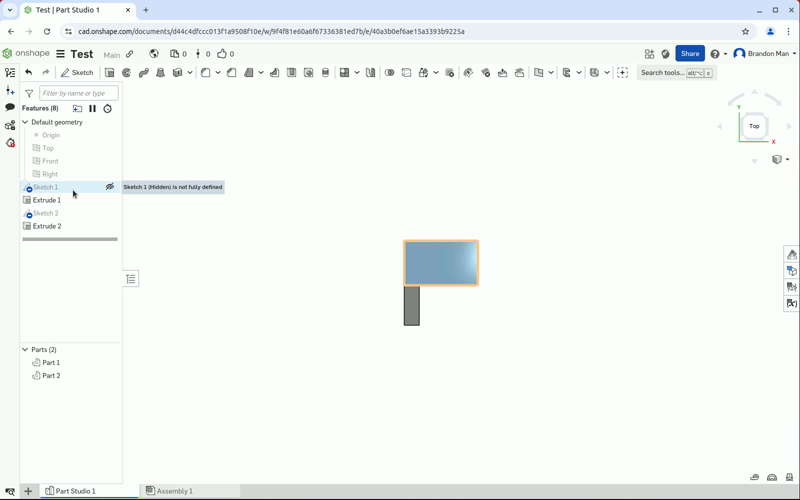
click(73, 189)
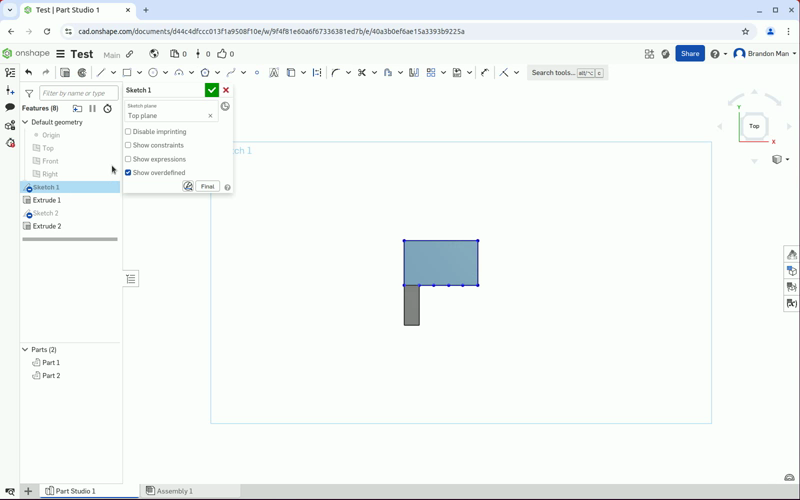
mouse_move(229, 92)
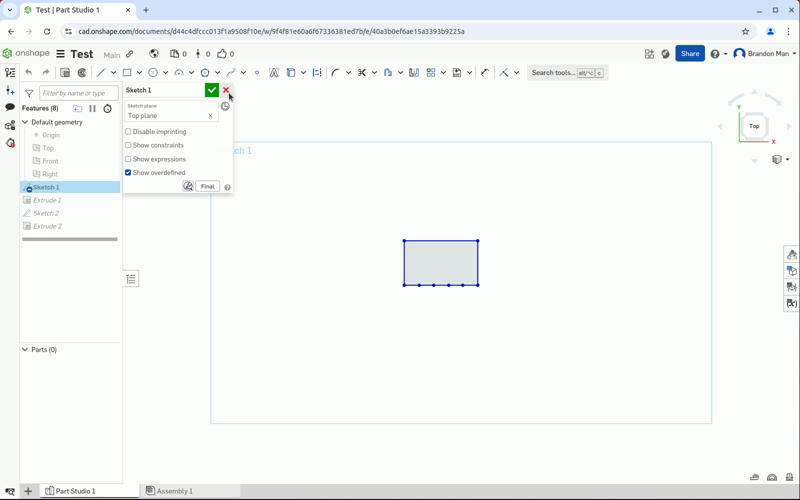
click(229, 92)
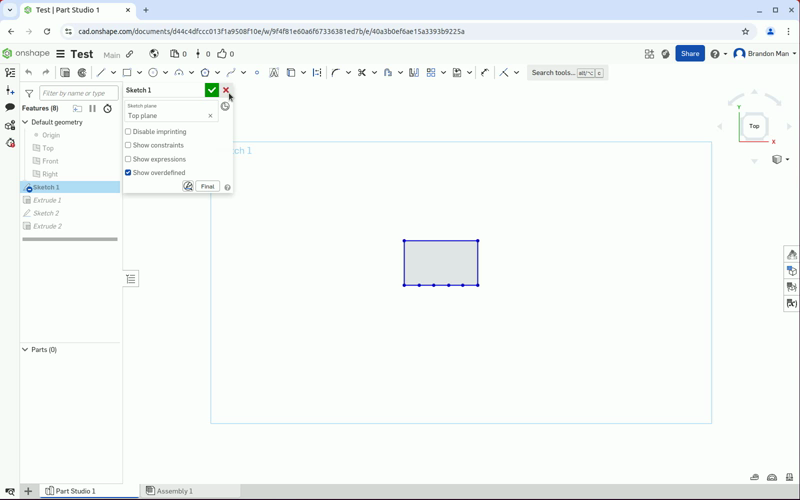
key(shift+s)
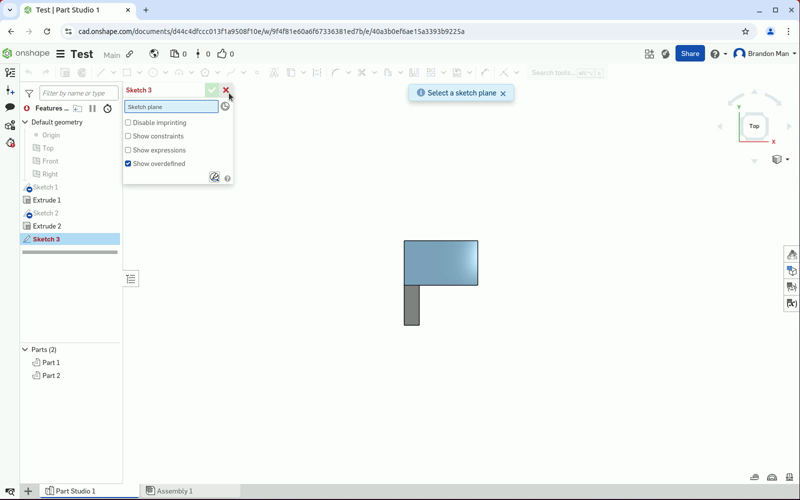
mouse_move(73, 150)
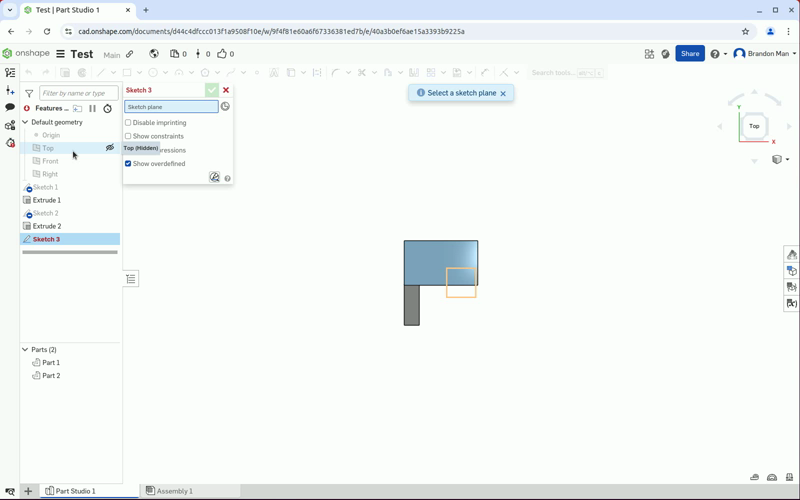
click(73, 150)
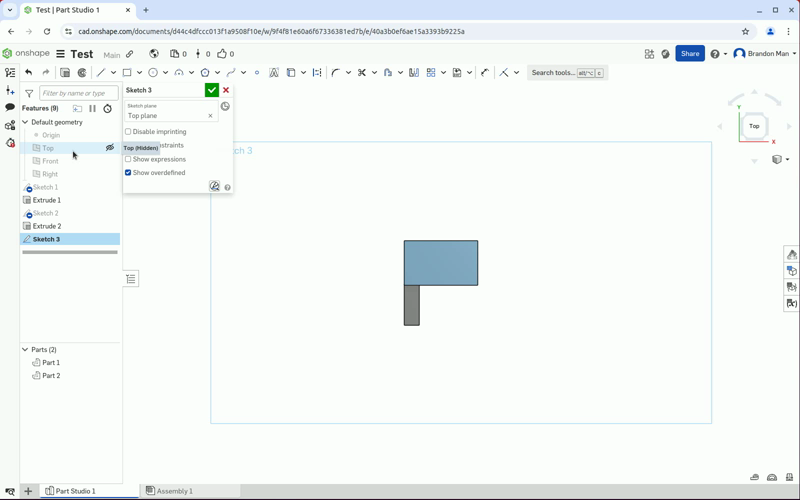
mouse_move(73, 352)
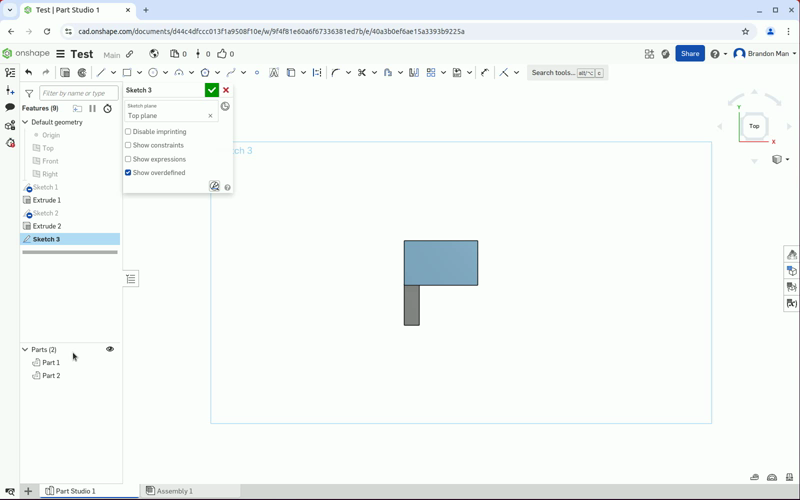
key(y)
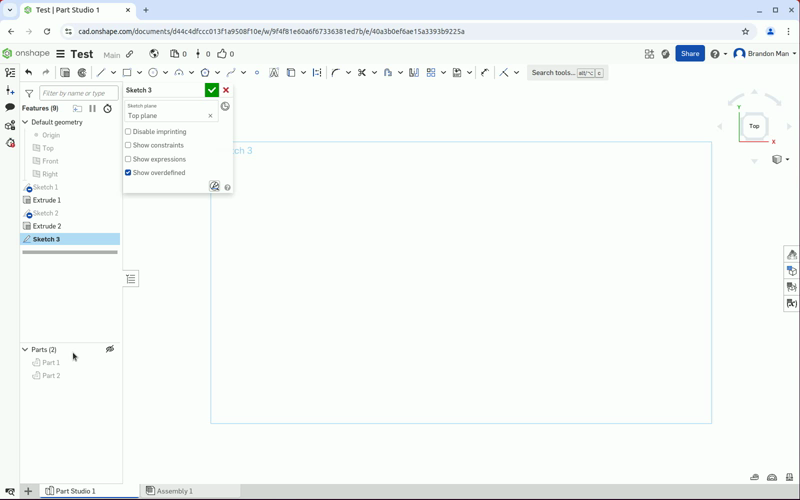
key(l)
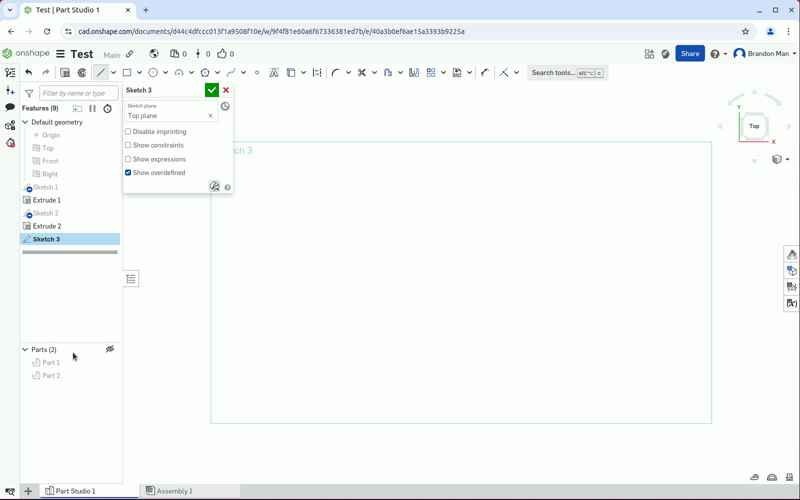
key_down(shift)
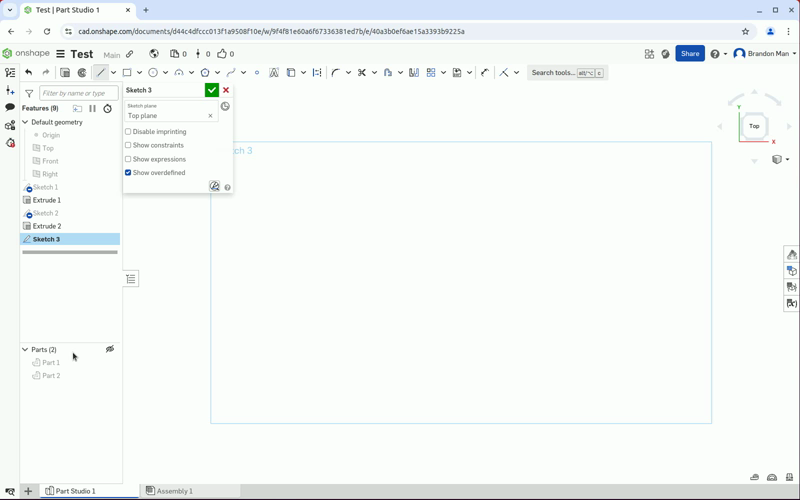
mouse_move(418, 325)
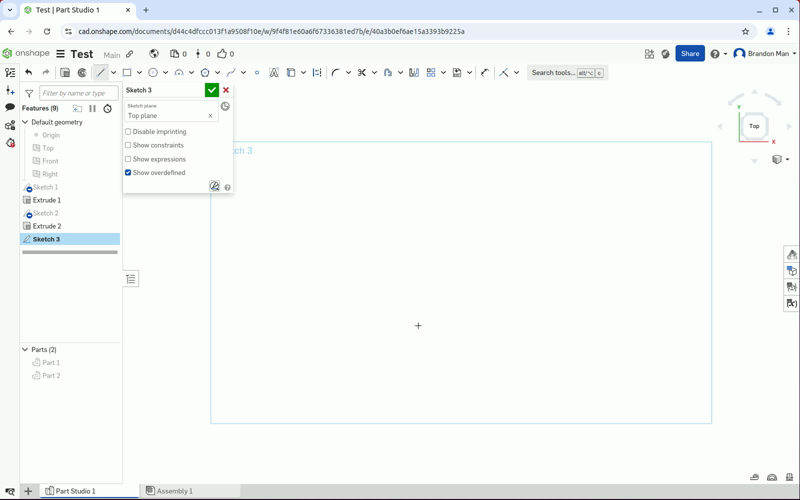
click(418, 325)
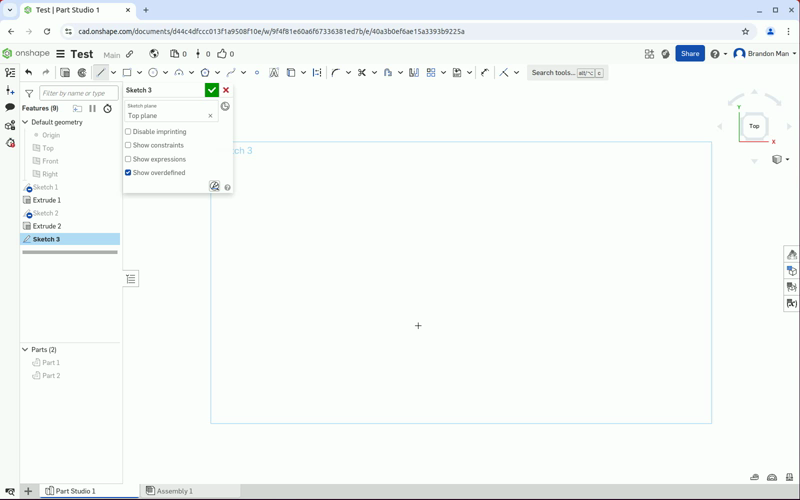
key_up(shift)
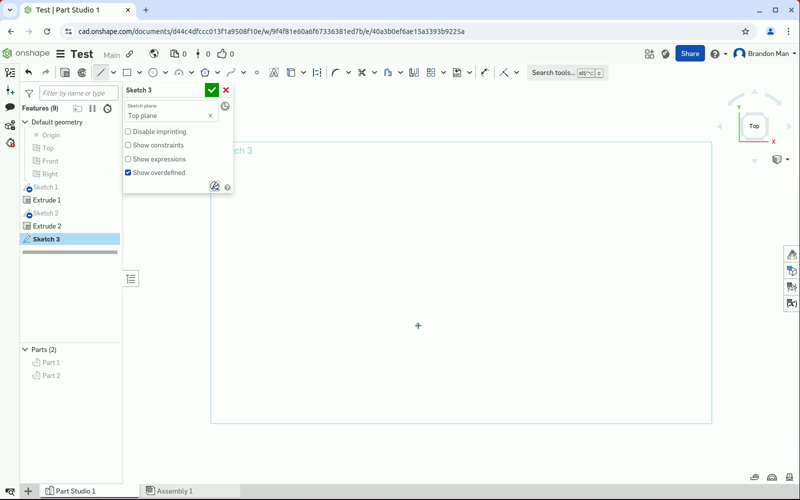
key_down(shift)
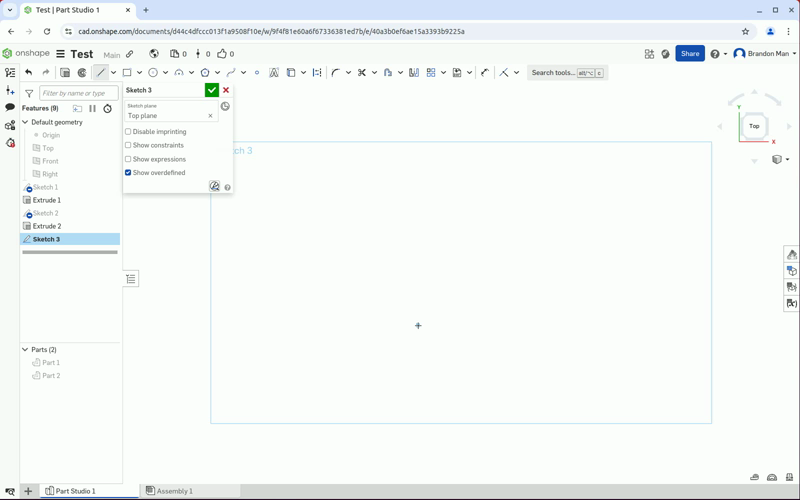
mouse_move(448, 325)
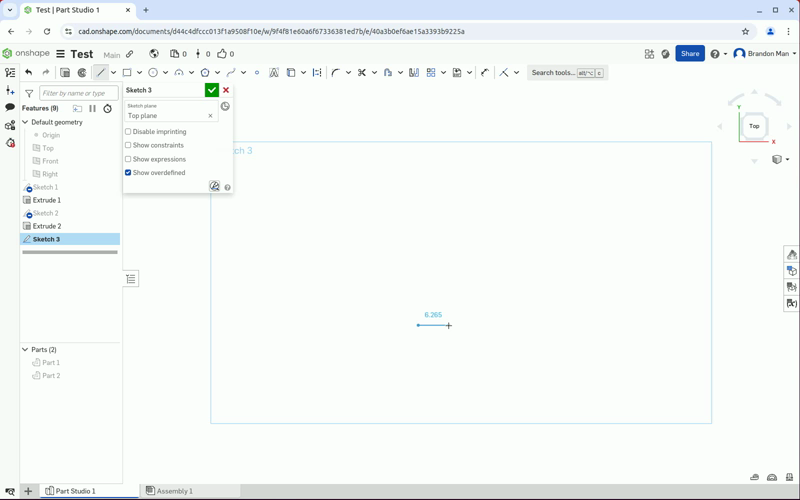
mouse_move(433, 325)
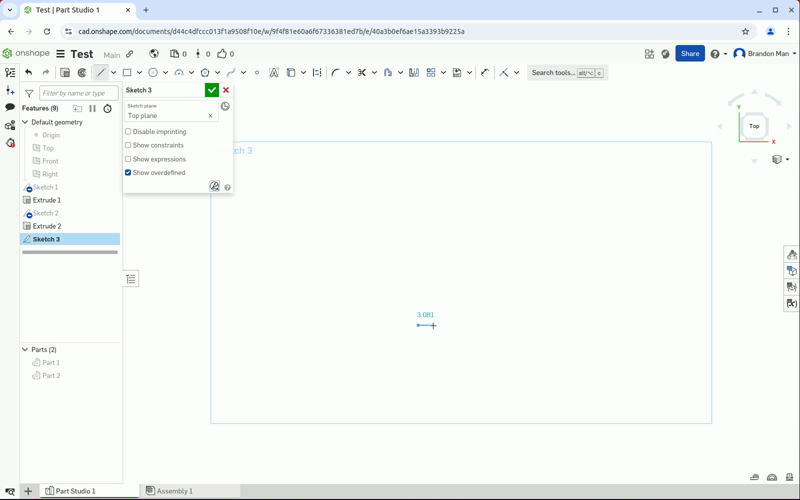
click(433, 325)
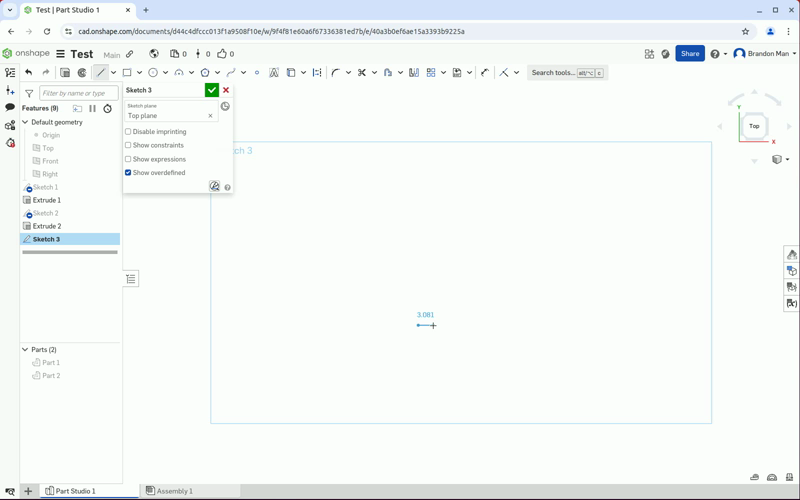
key_up(shift)
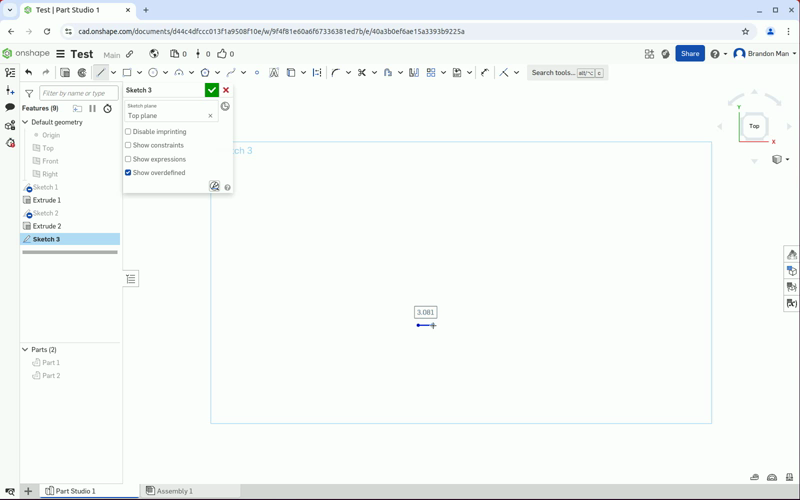
key_down(shift)
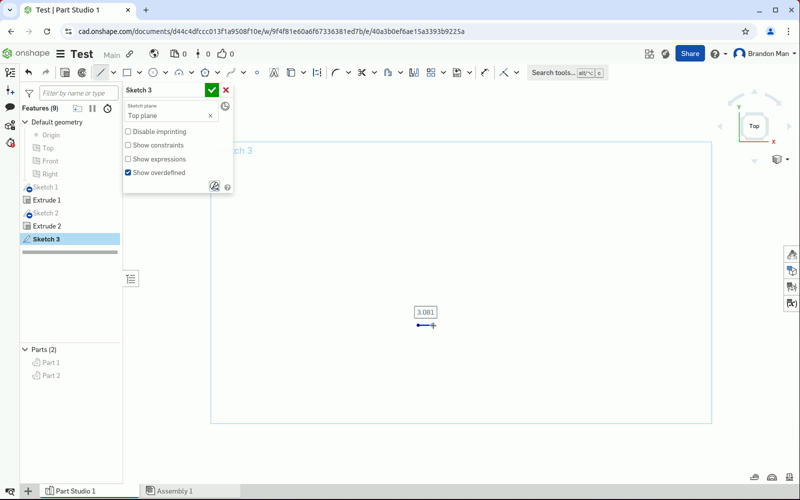
mouse_move(463, 325)
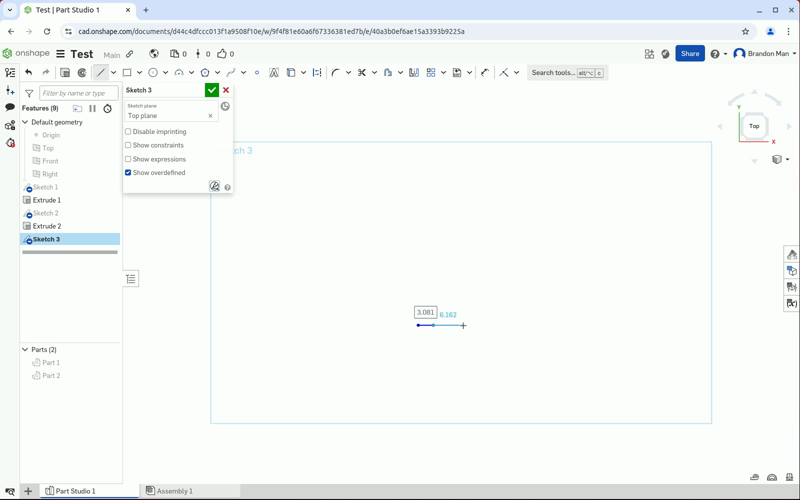
mouse_move(433, 284)
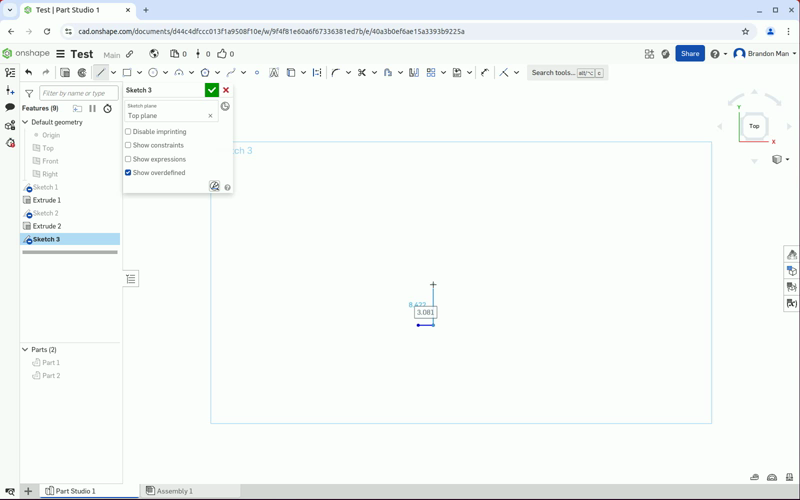
click(433, 284)
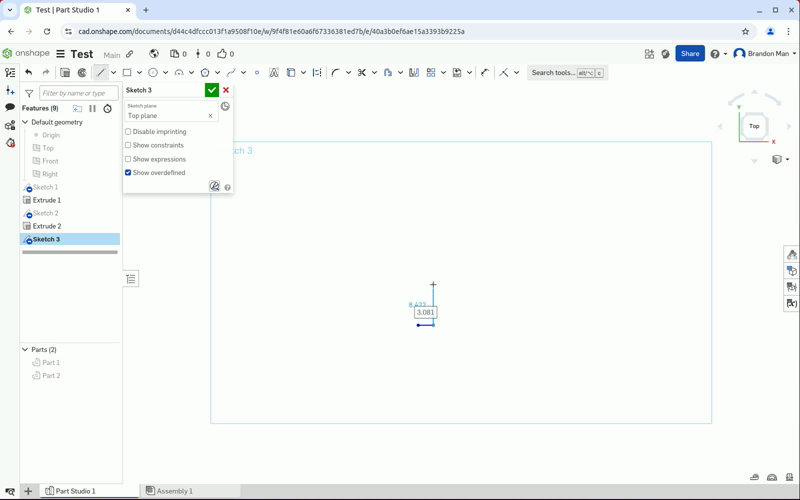
key_up(shift)
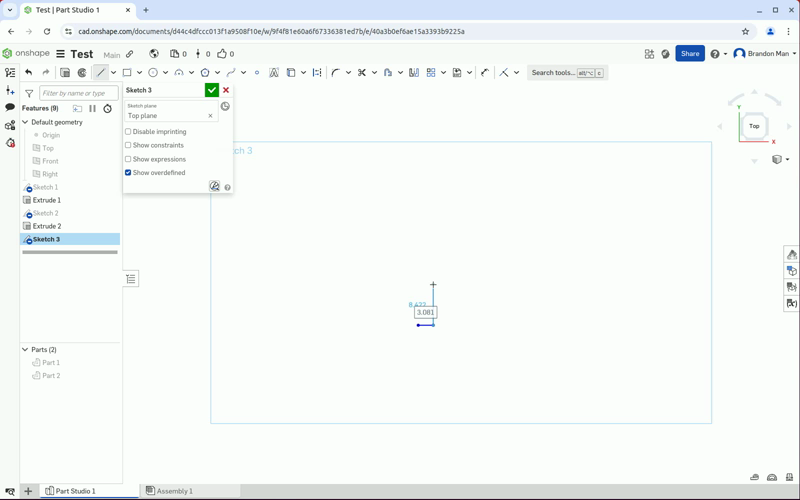
key_down(shift)
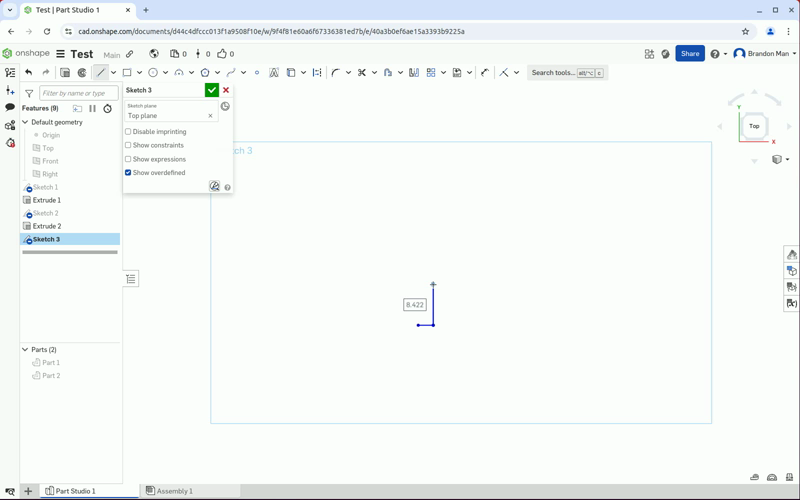
mouse_move(463, 284)
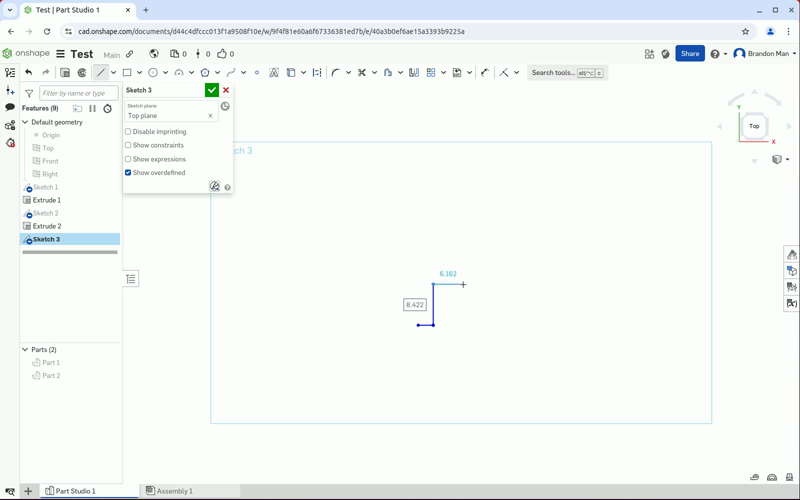
mouse_move(418, 284)
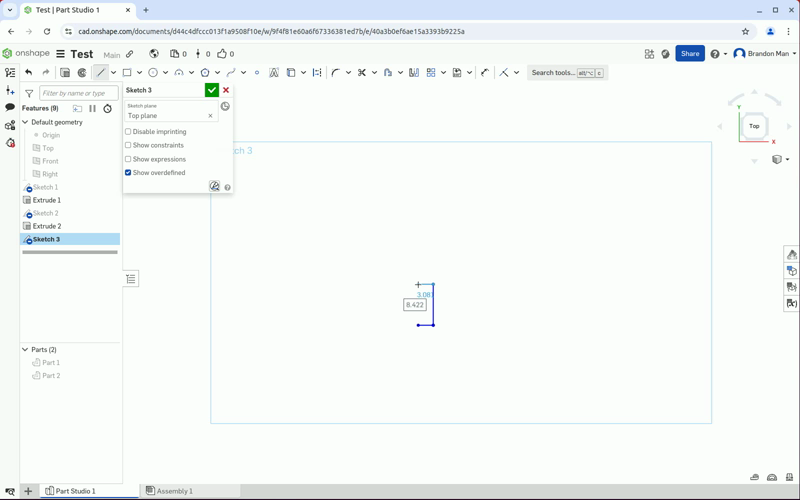
click(418, 284)
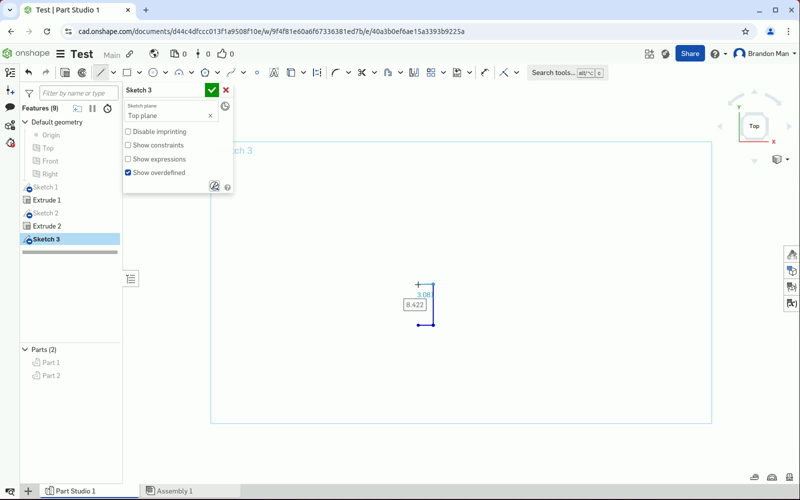
key_up(shift)
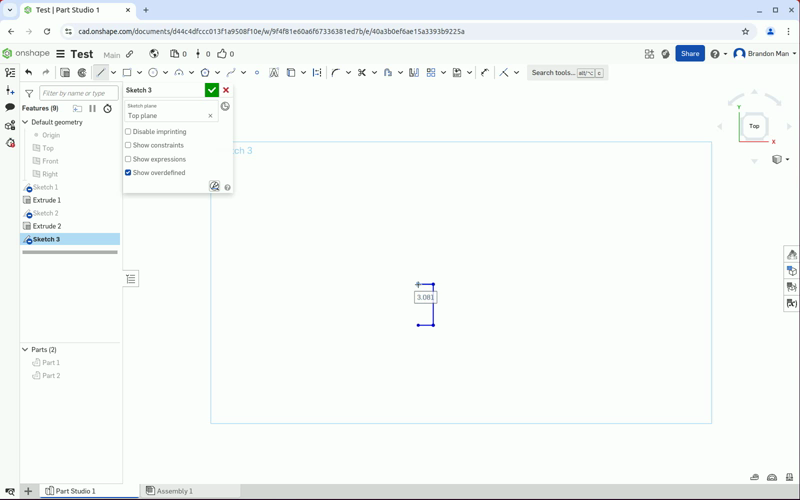
mouse_move(448, 284)
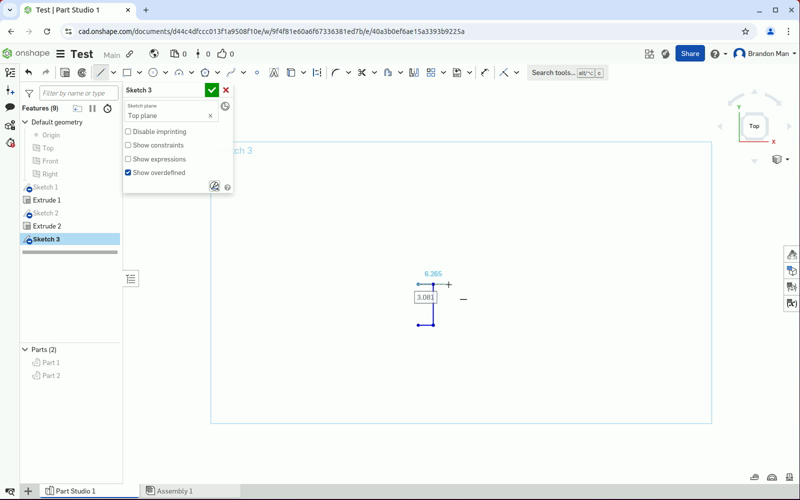
key_down(shift)
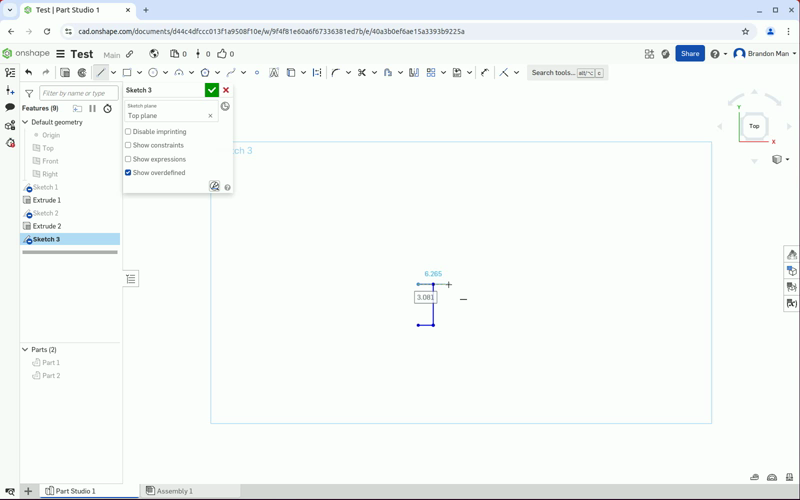
mouse_move(418, 325)
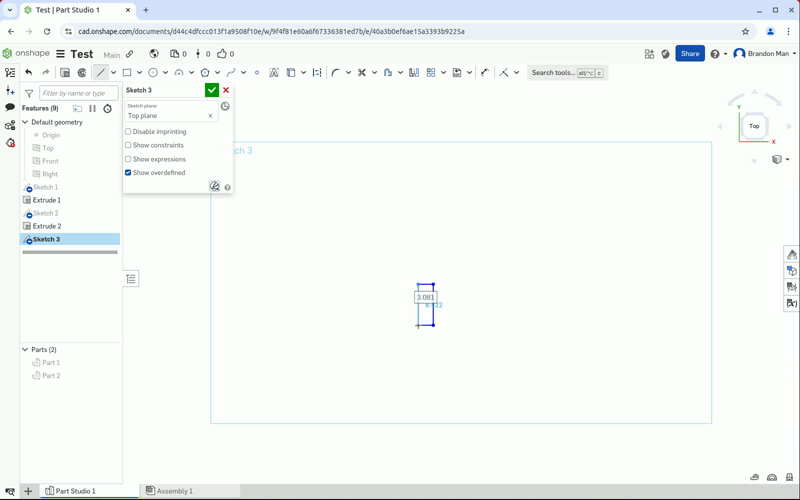
key_up(shift)
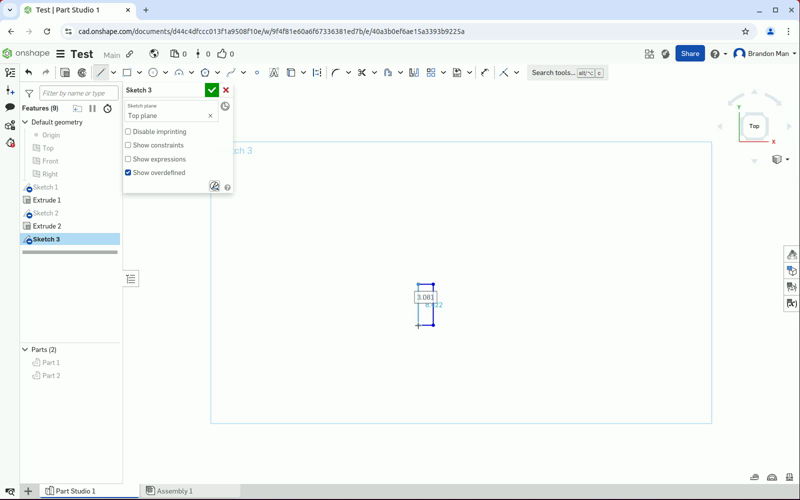
click(418, 325)
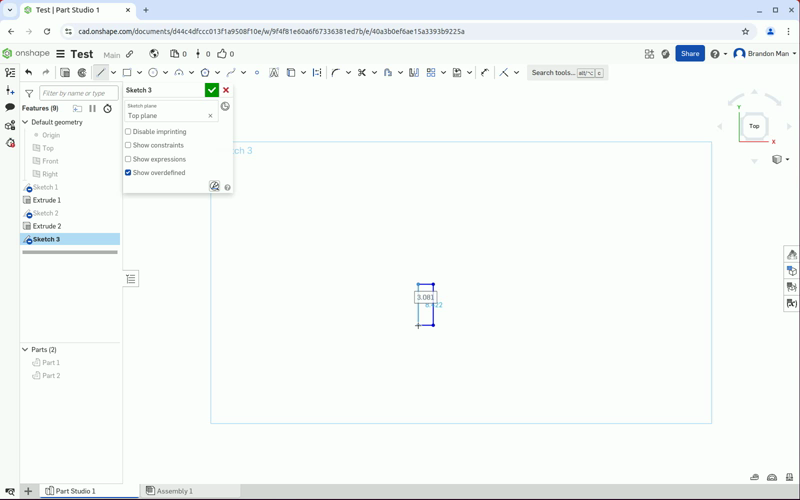
key(esc)
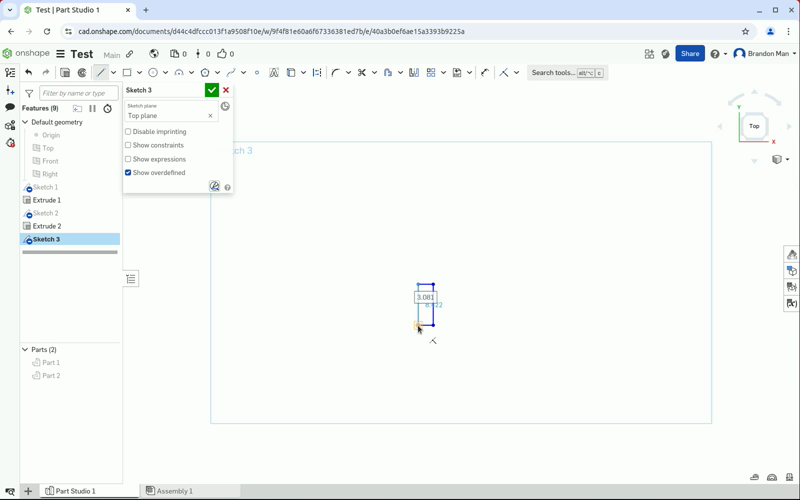
mouse_move(432, 287)
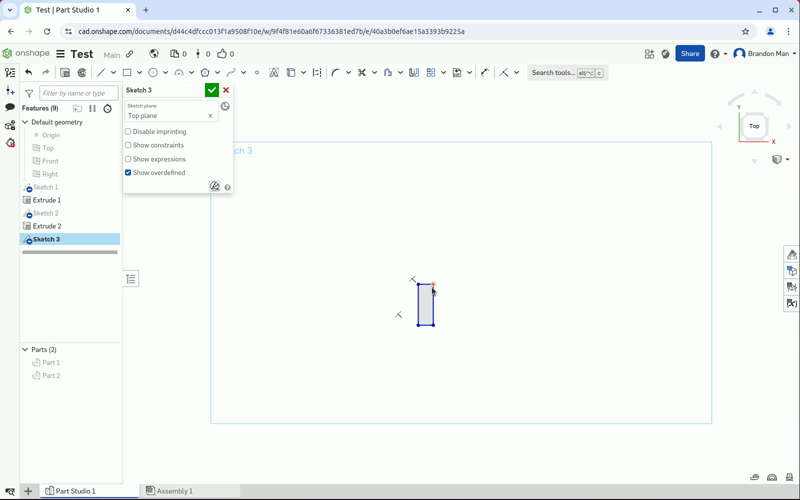
scroll(6)
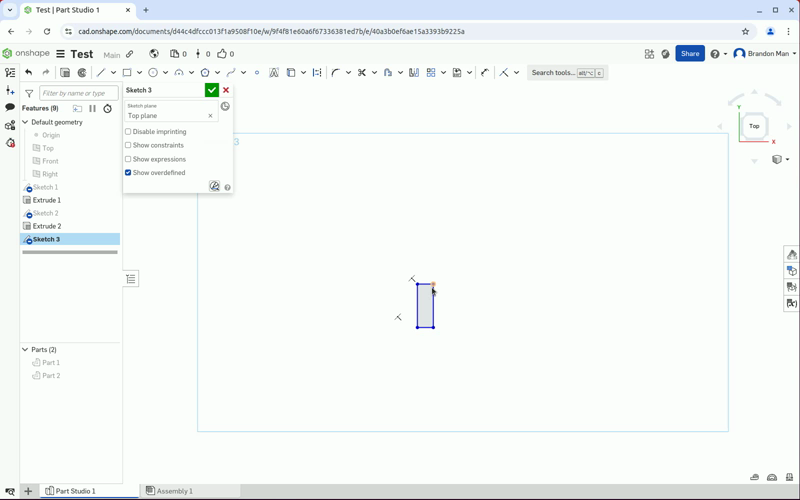
scroll(6)
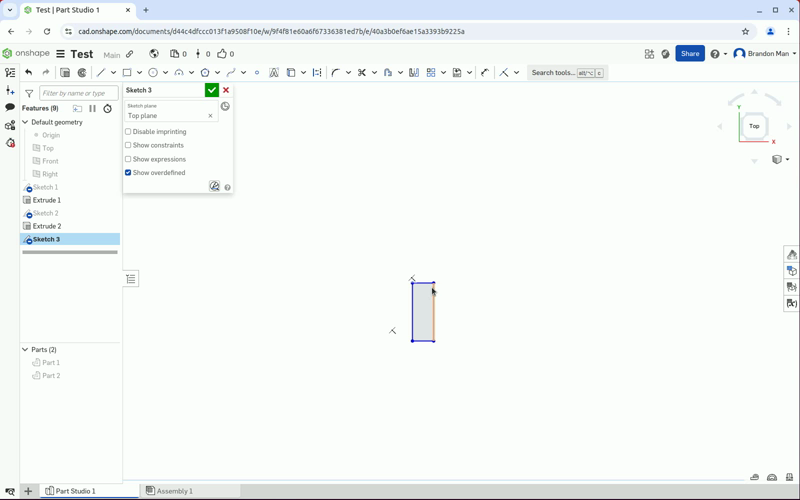
scroll(6)
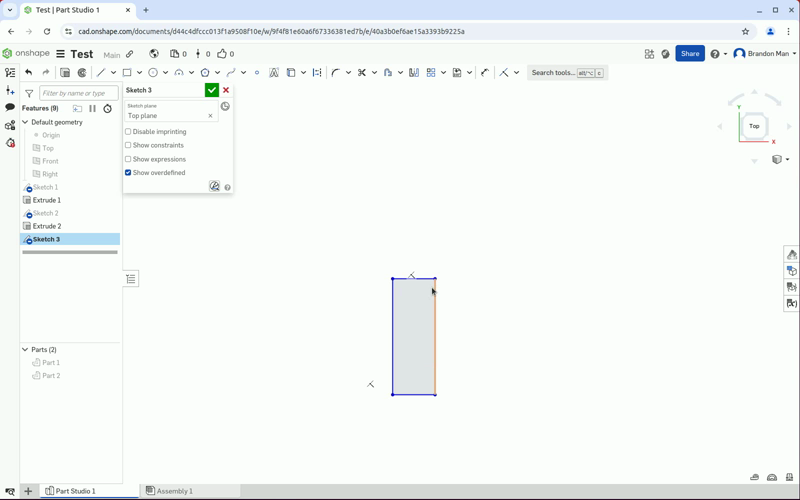
scroll(6)
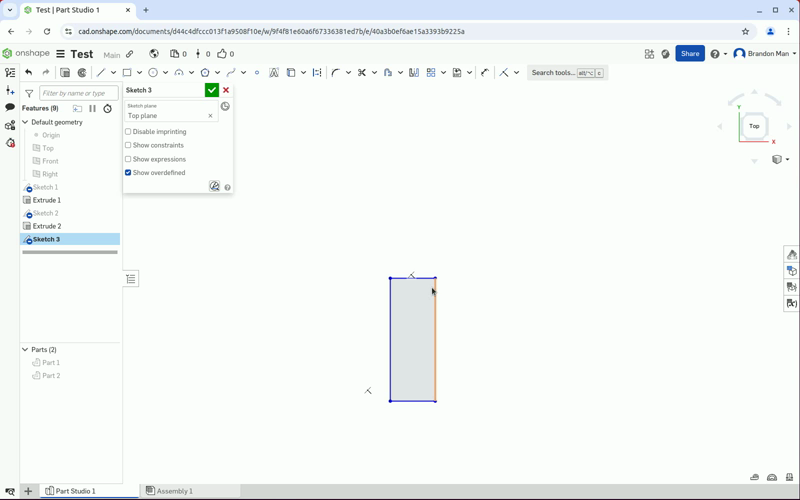
scroll(6)
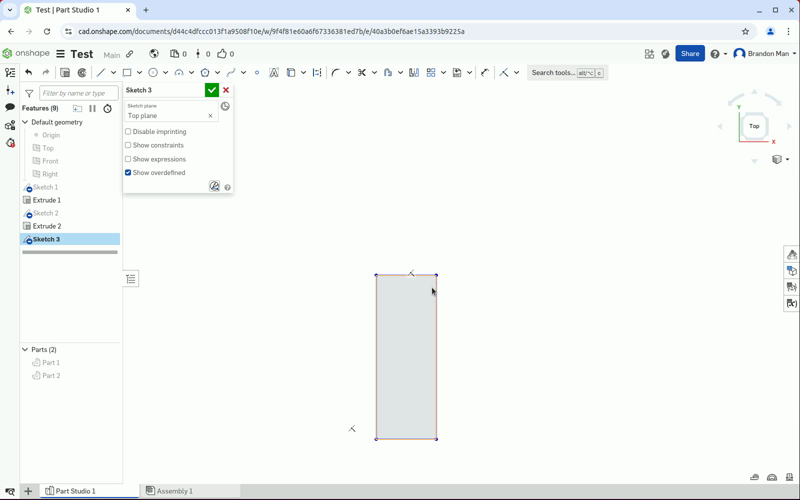
scroll(6)
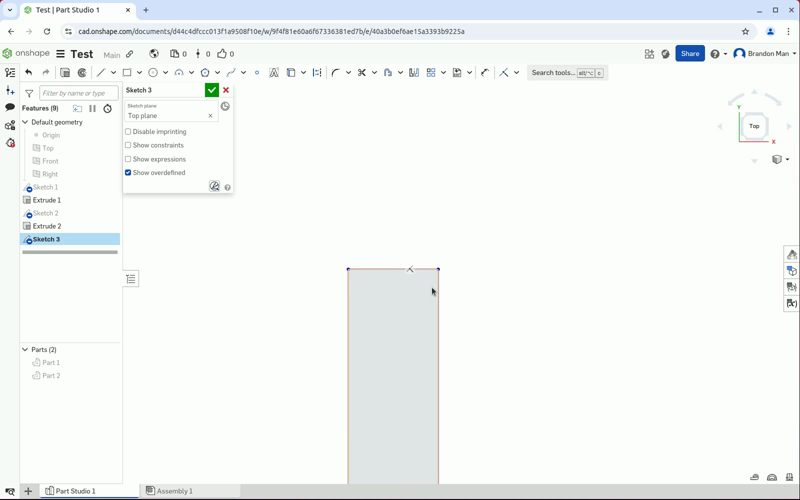
scroll(6)
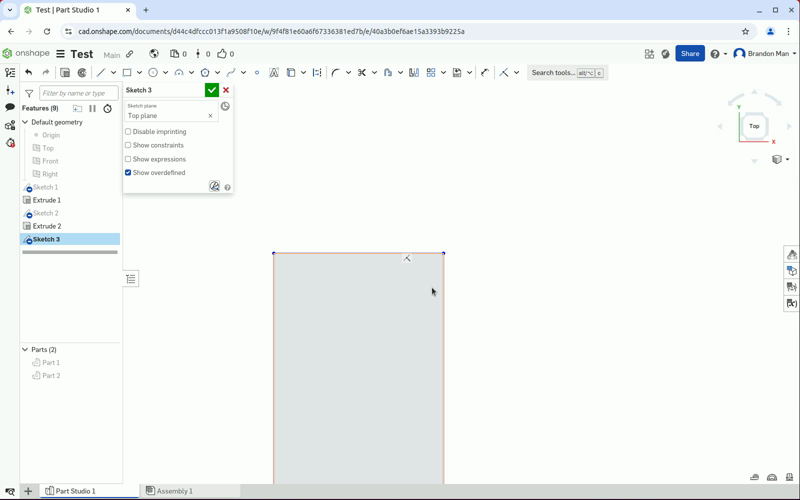
click(432, 287)
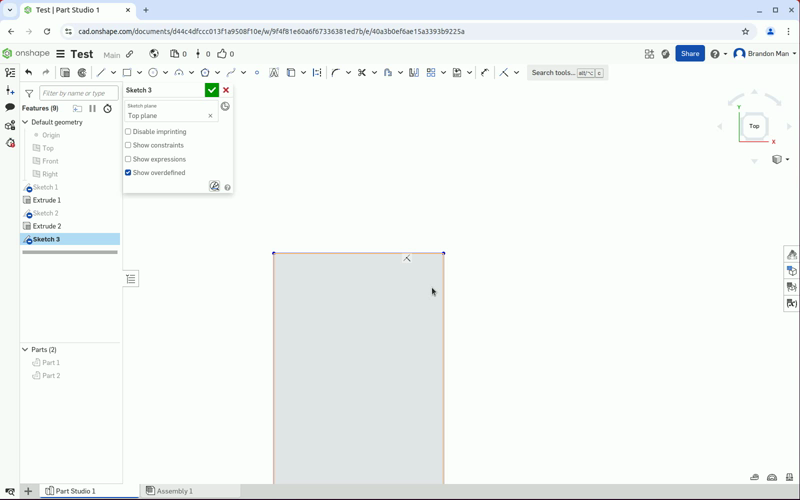
scroll(-6)
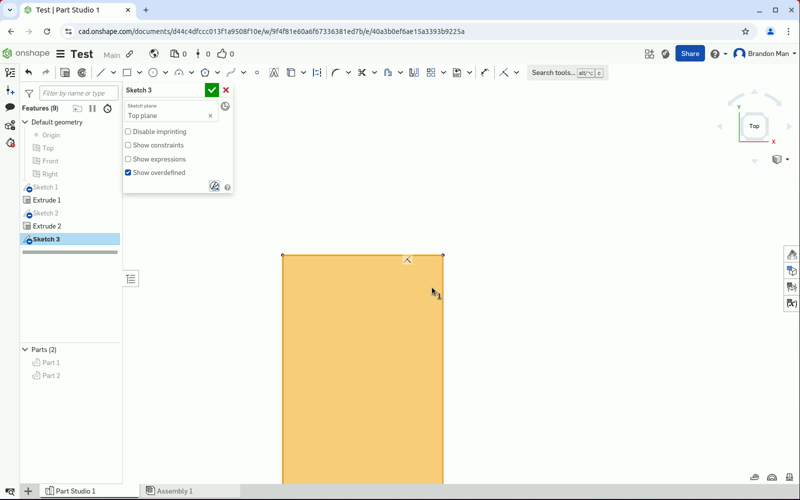
scroll(-6)
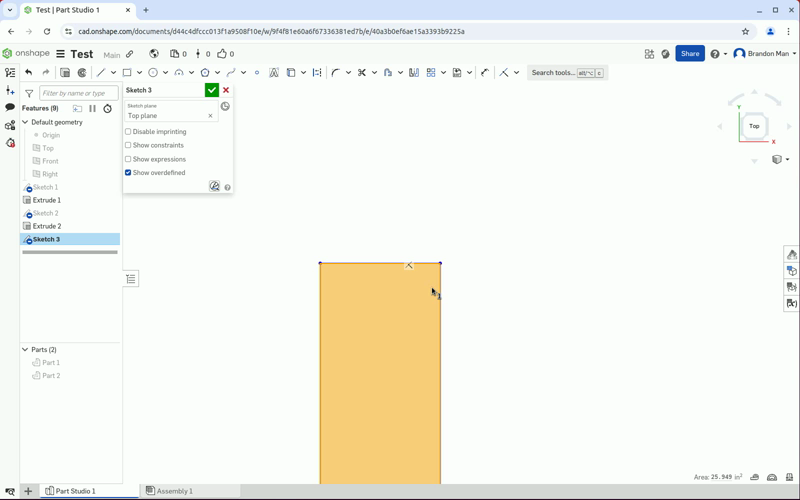
scroll(-6)
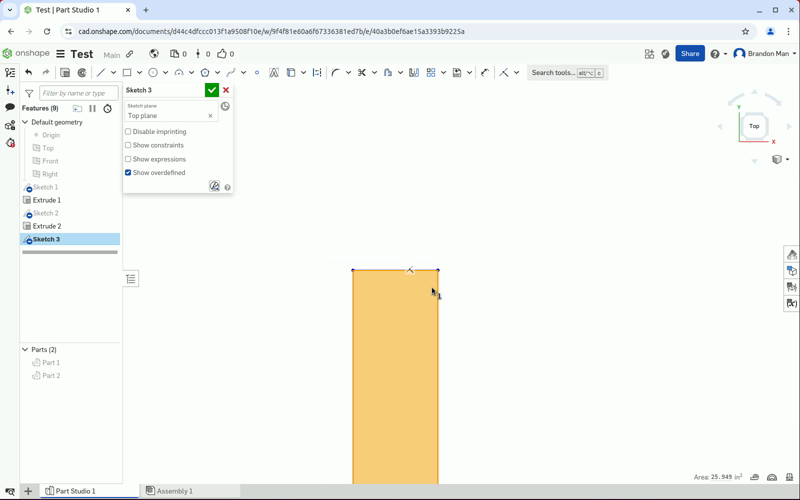
scroll(-6)
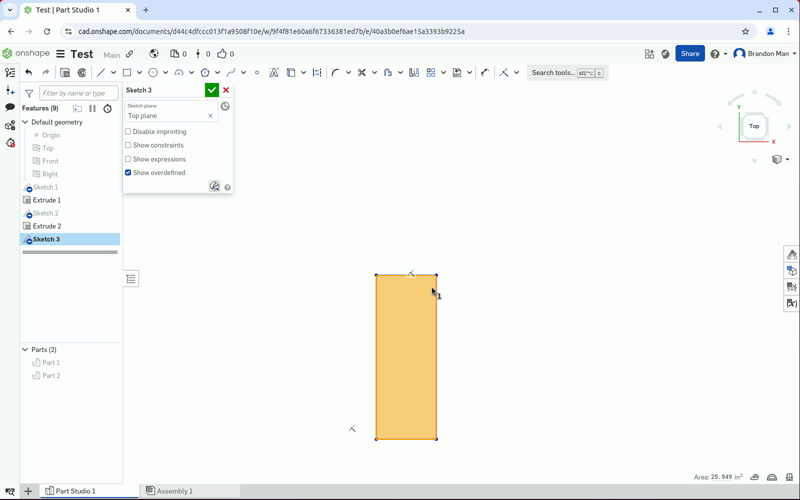
scroll(-6)
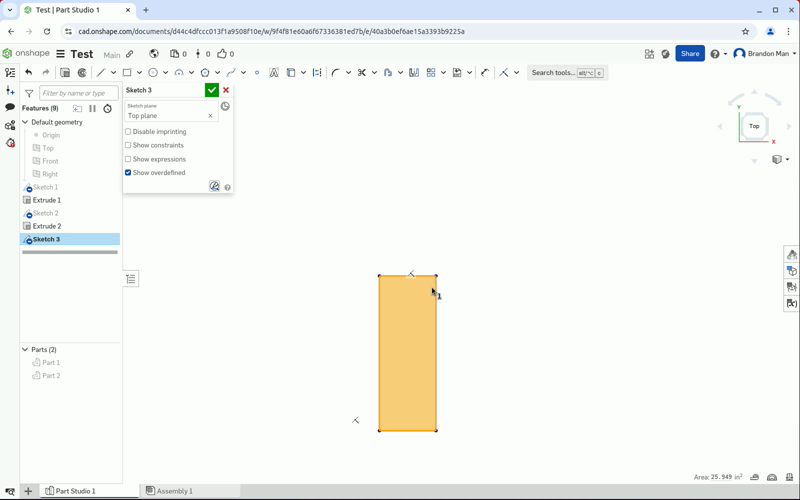
scroll(-6)
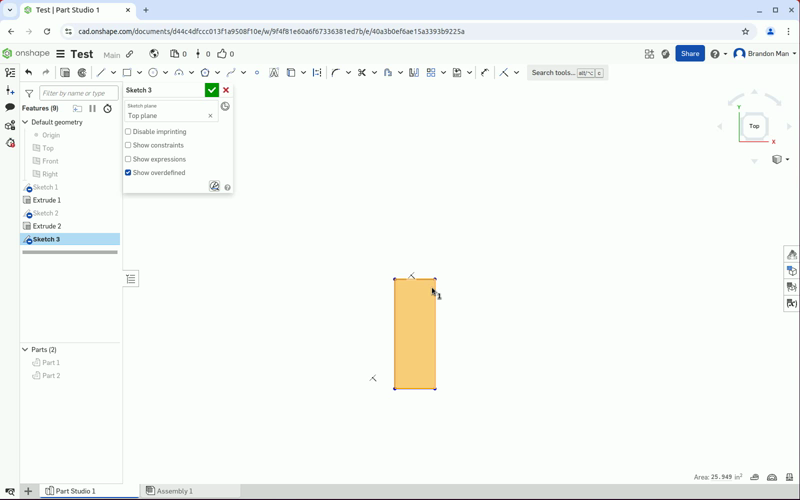
scroll(-6)
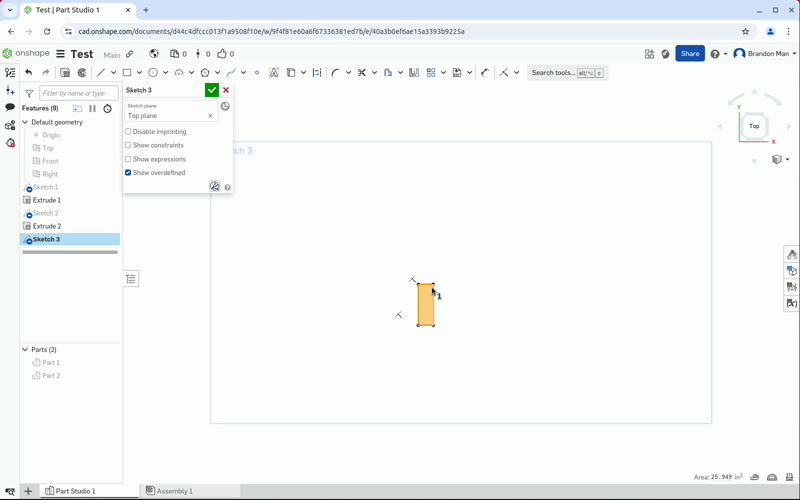
mouse_move(73, 352)
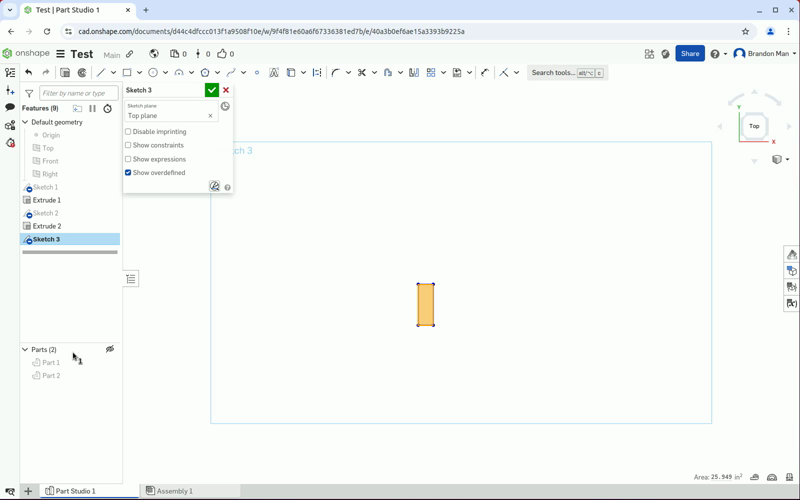
key(shift+y)
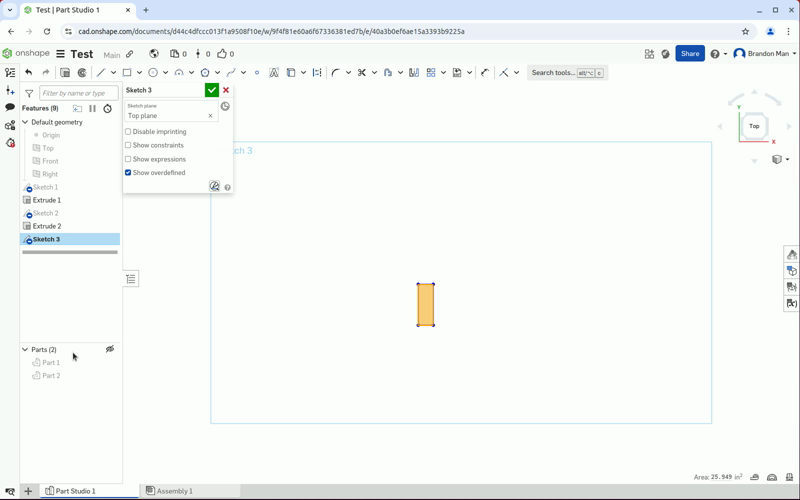
key(shift+e)
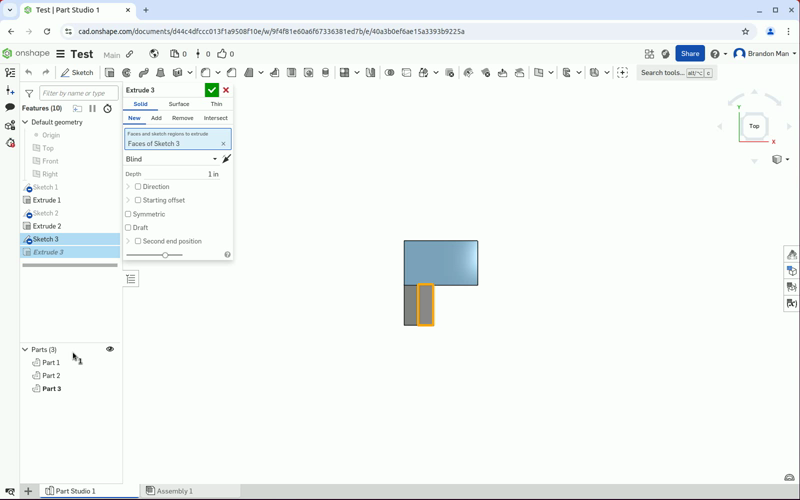
mouse_move(143, 106)
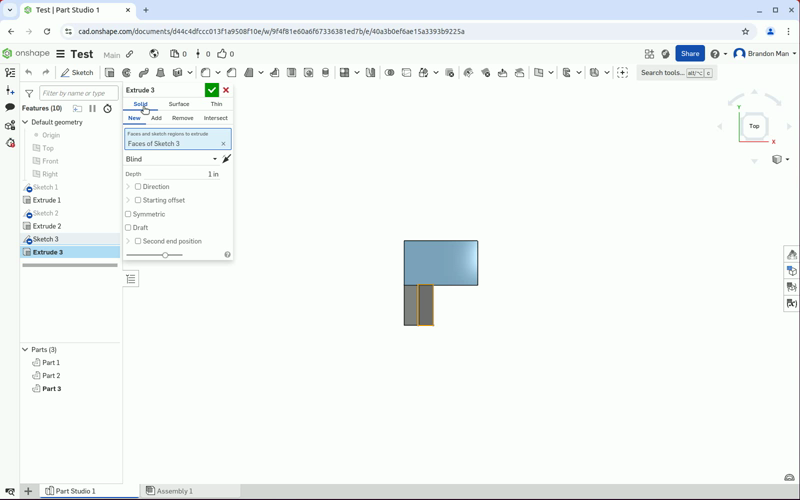
click(143, 106)
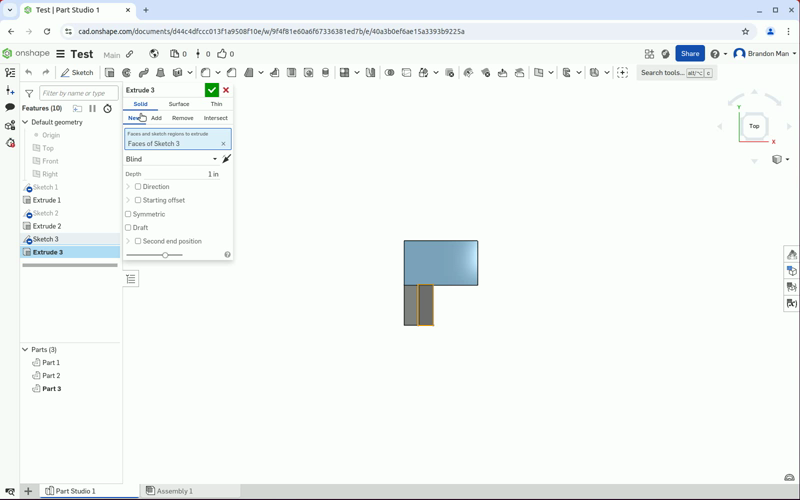
mouse_move(137, 120)
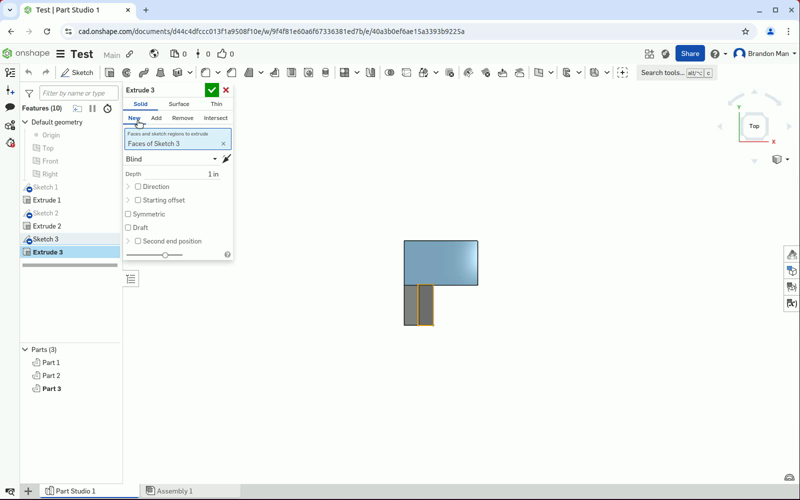
click(137, 120)
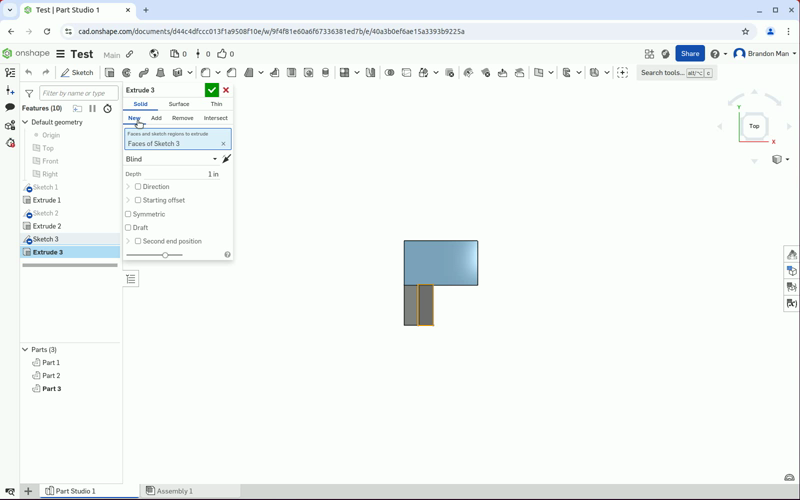
key(tab, 4)
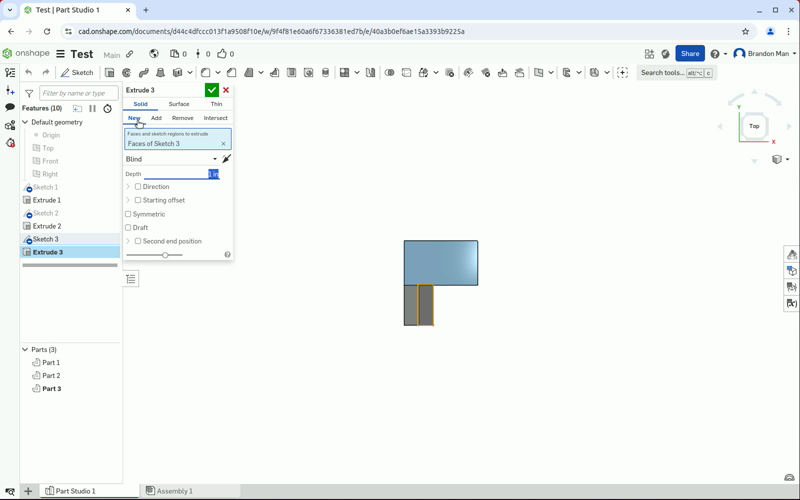
text(5.536)
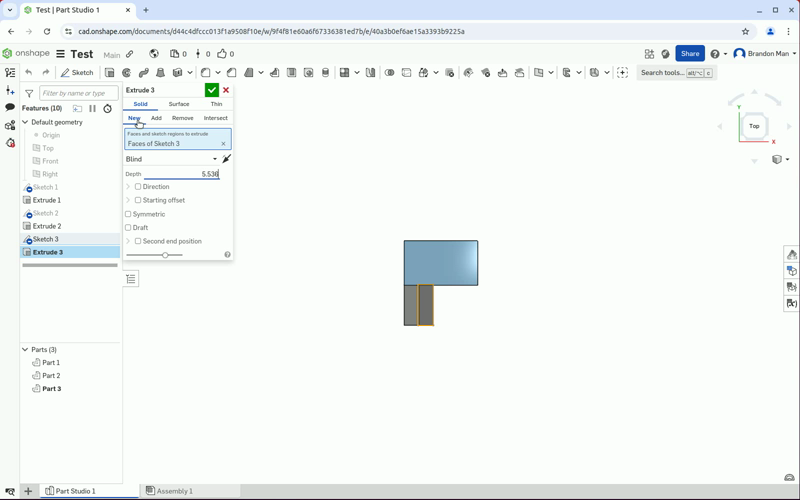
key(enter)
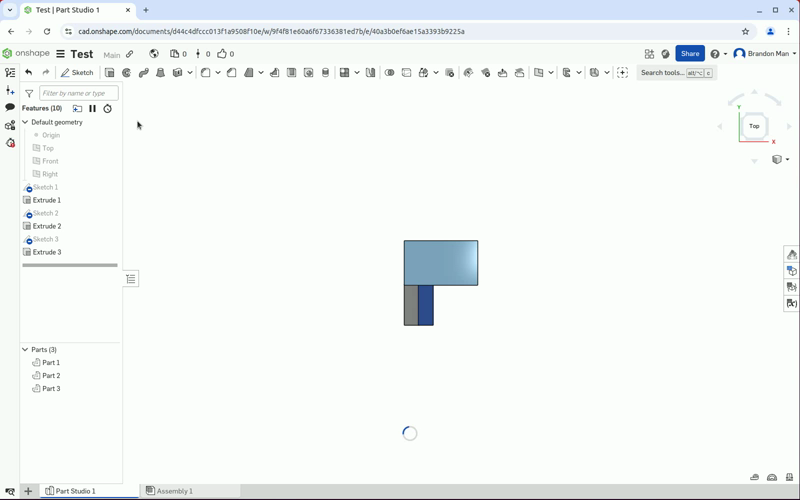
key(shift+h)
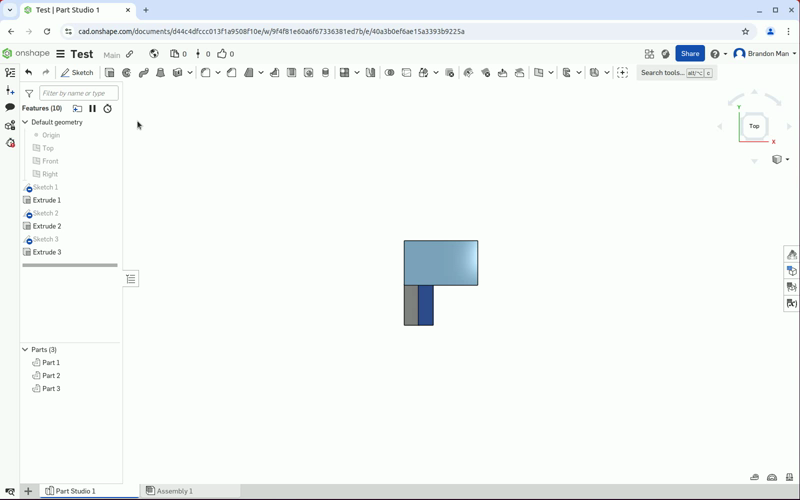
key(shift+h)
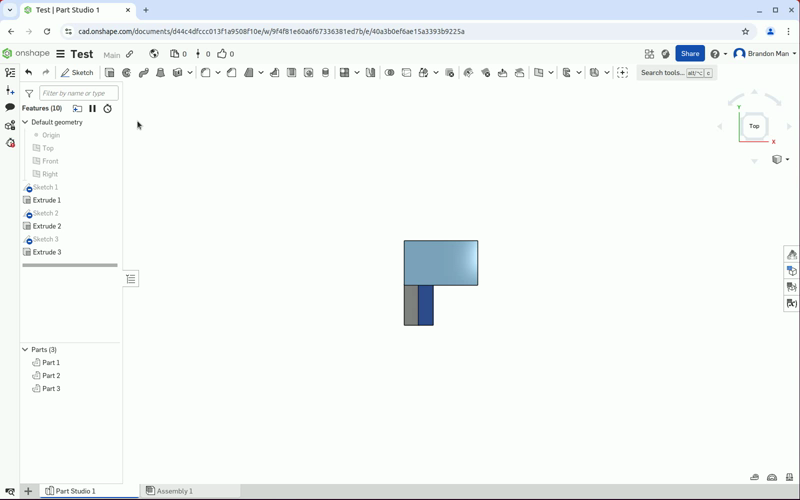
mouse_move(73, 189)
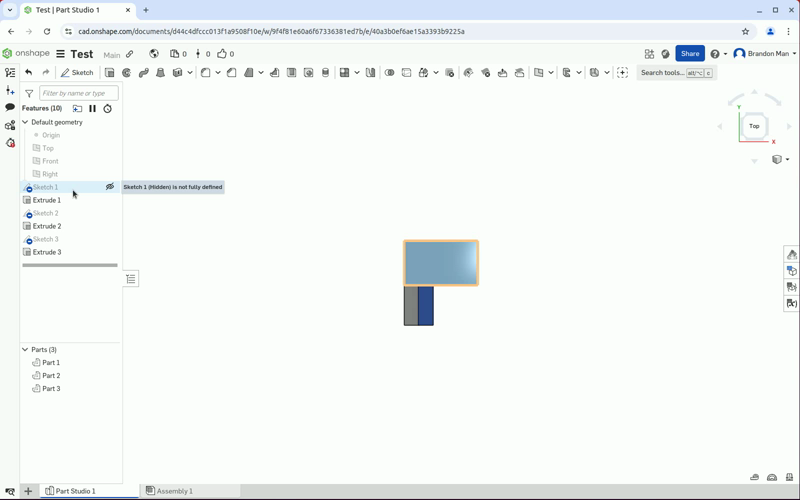
click(73, 189)
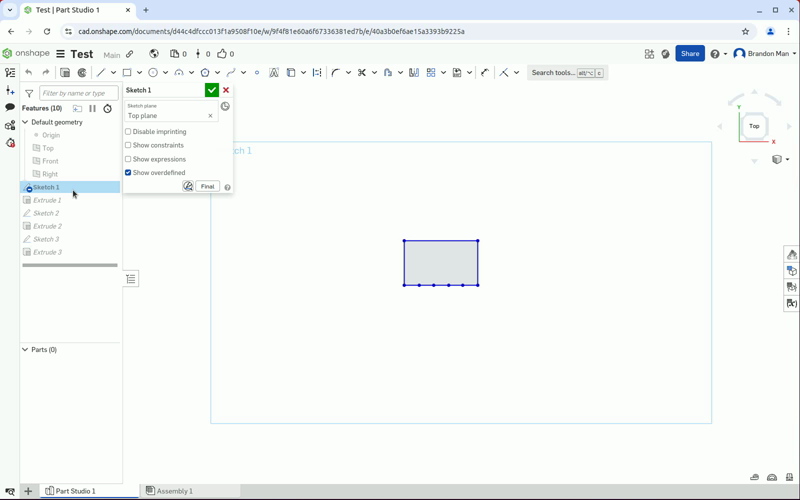
mouse_move(229, 92)
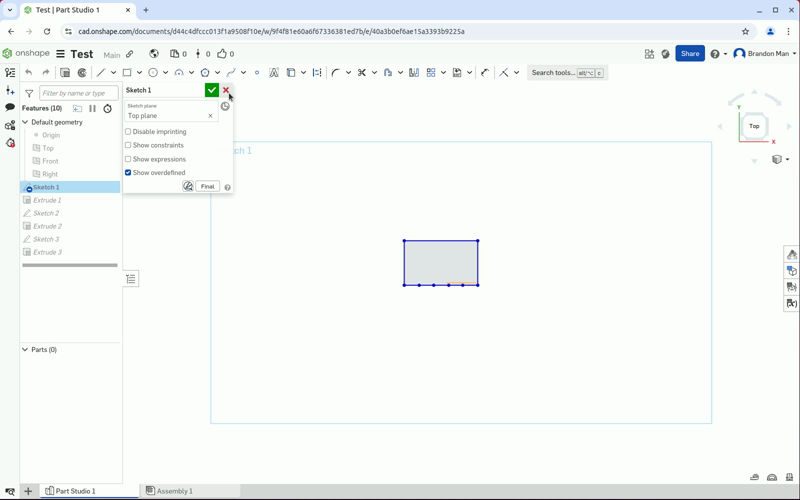
click(229, 92)
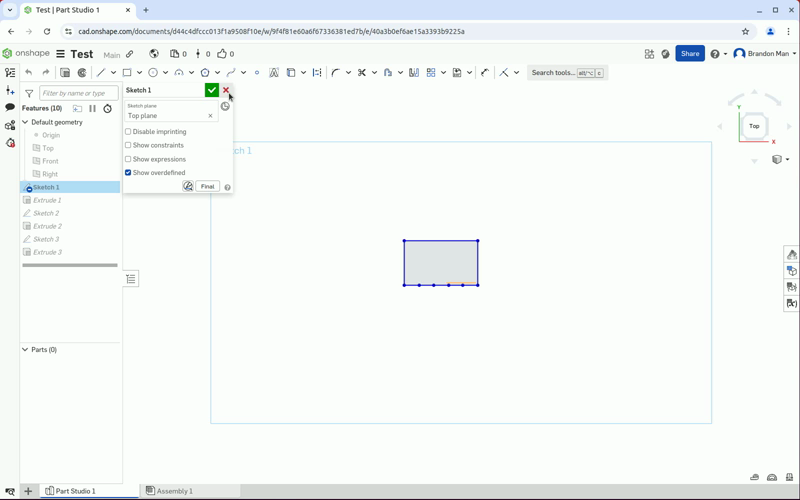
key(shift+s)
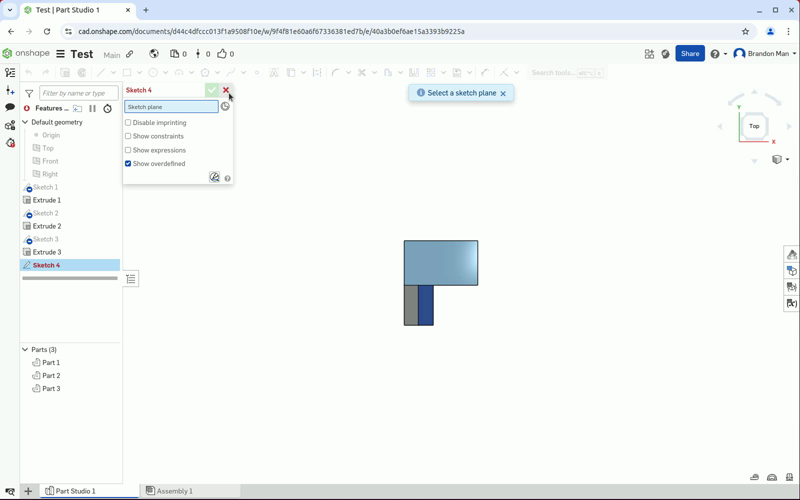
mouse_move(73, 150)
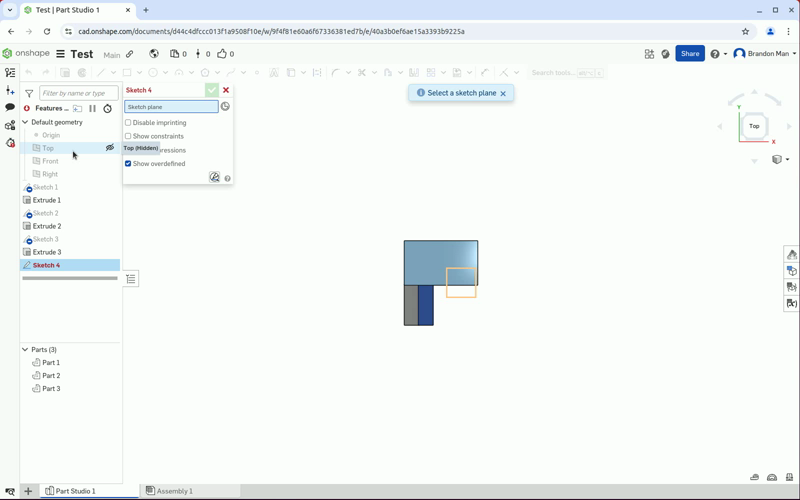
click(73, 150)
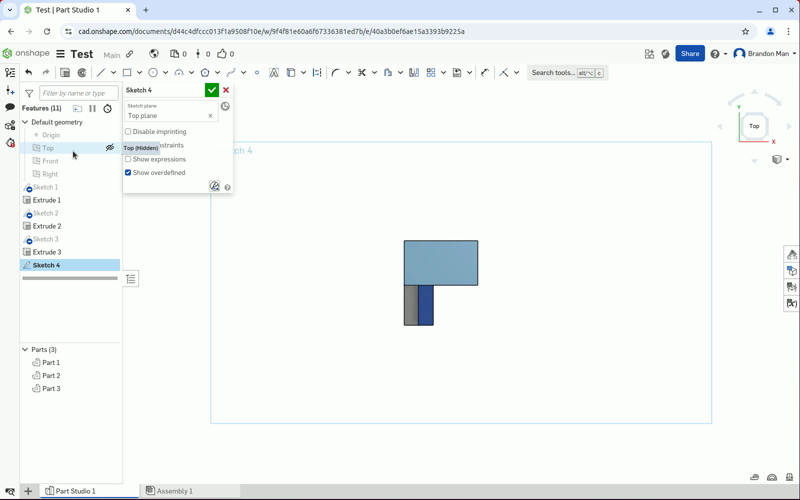
mouse_move(73, 352)
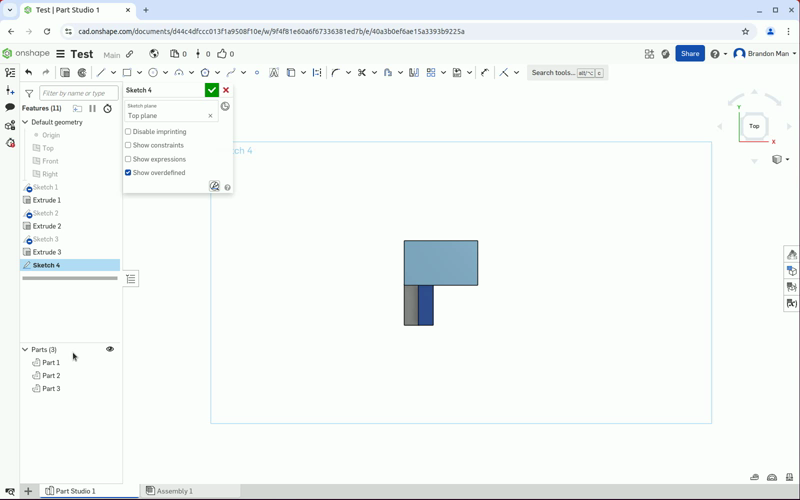
key(y)
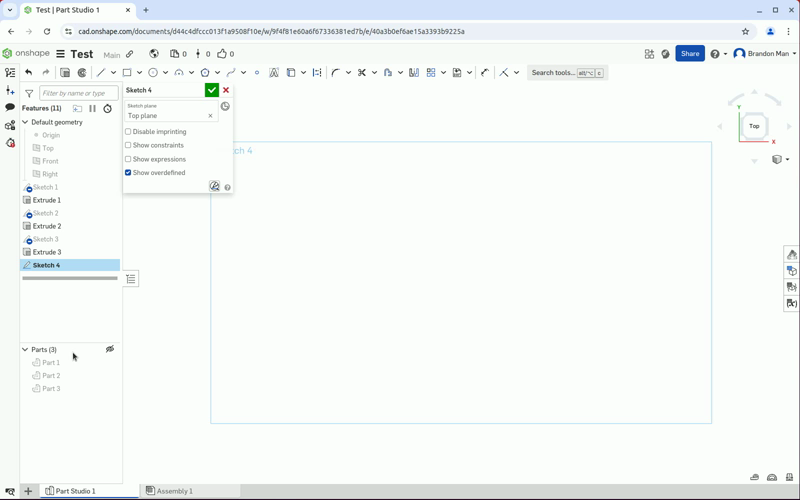
key(l)
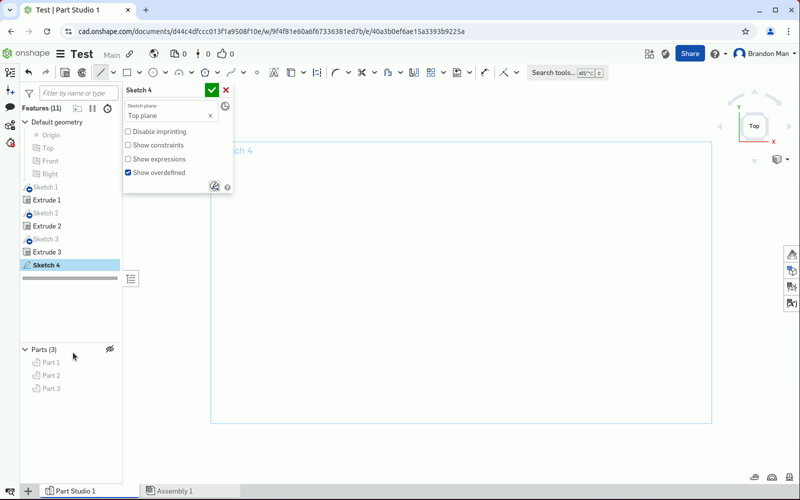
key_down(shift)
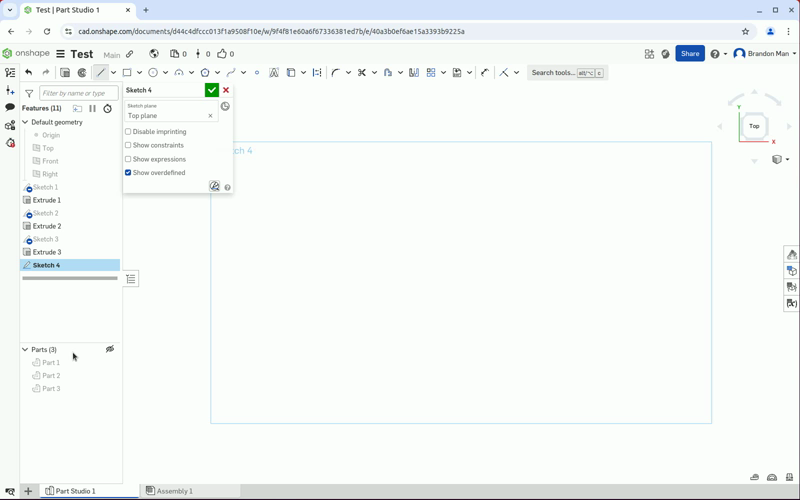
mouse_move(433, 325)
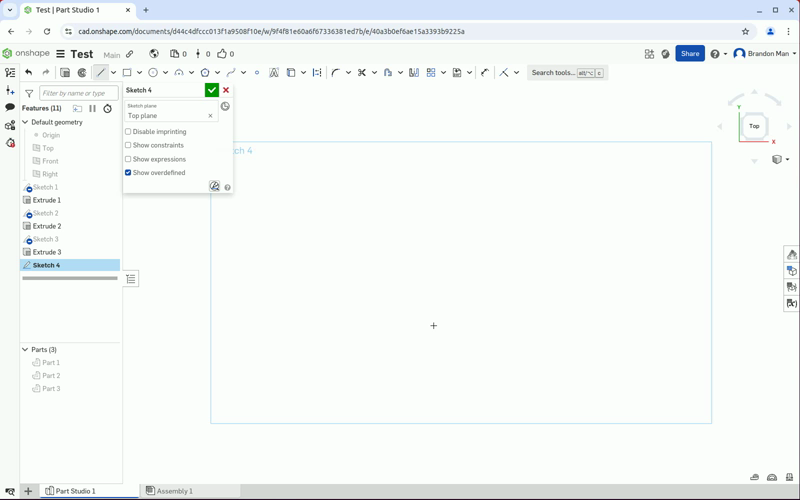
click(433, 325)
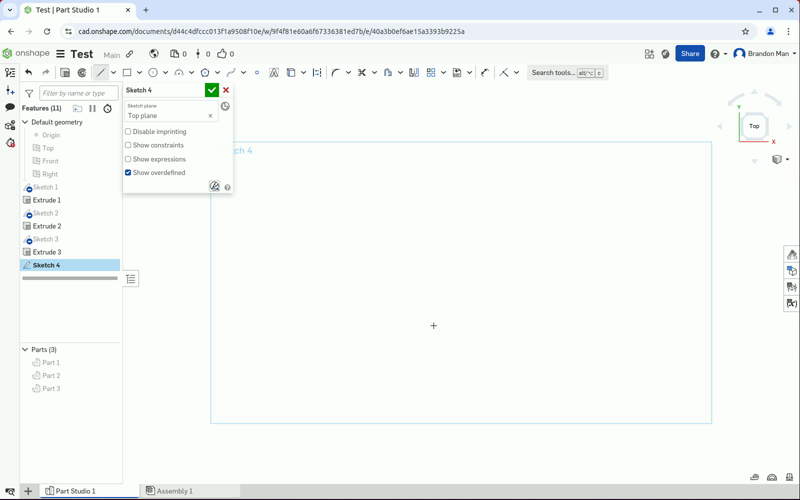
key_up(shift)
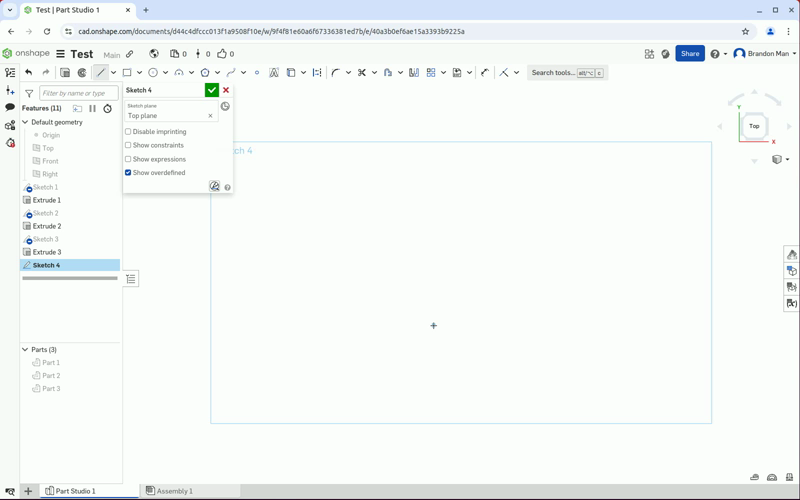
key_down(shift)
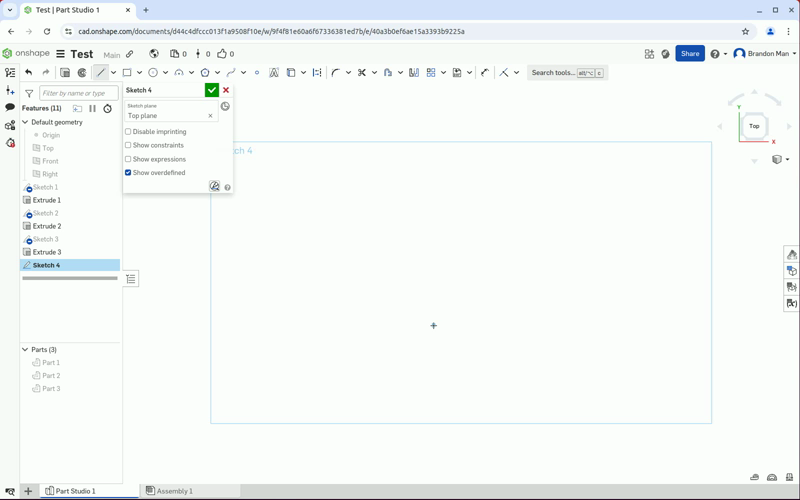
mouse_move(463, 325)
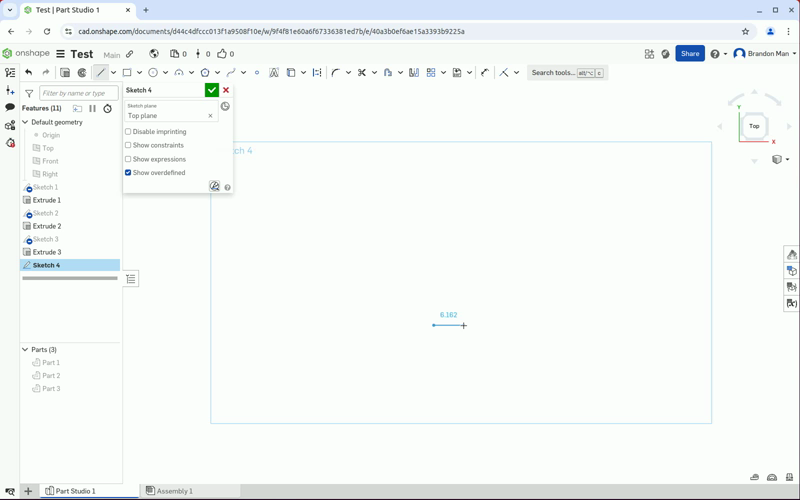
mouse_move(448, 325)
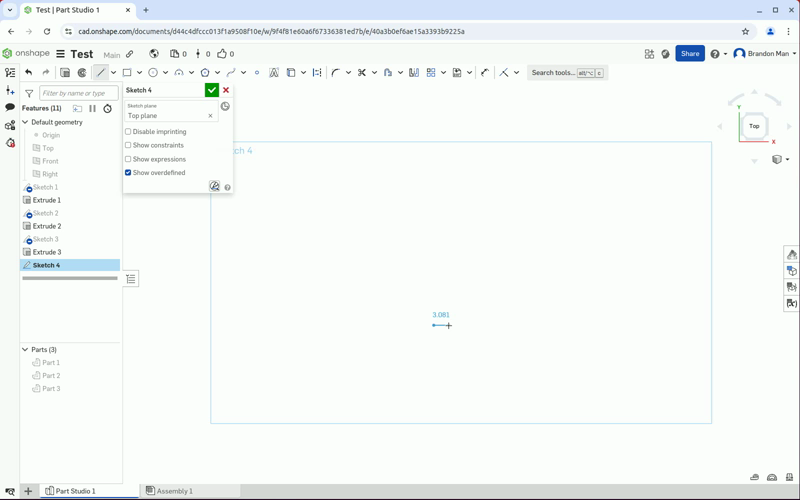
click(448, 325)
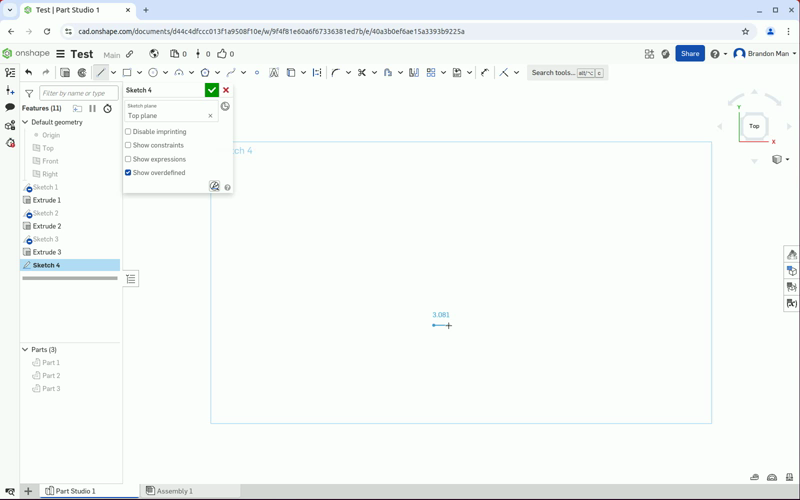
key_up(shift)
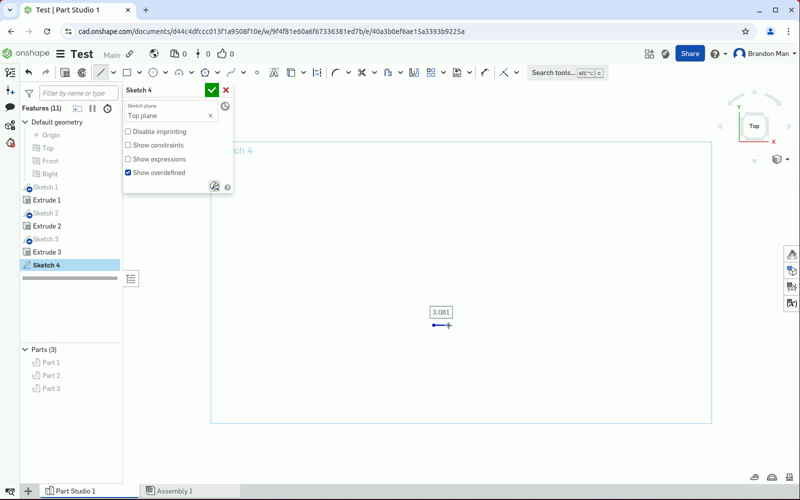
key_down(shift)
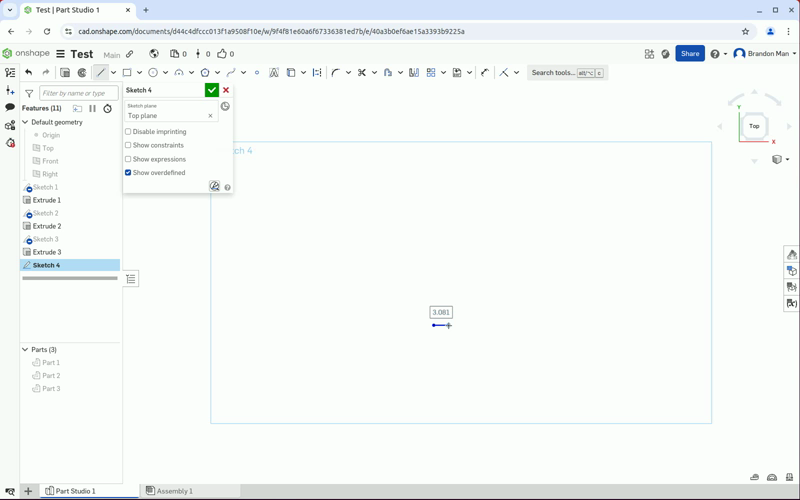
mouse_move(478, 325)
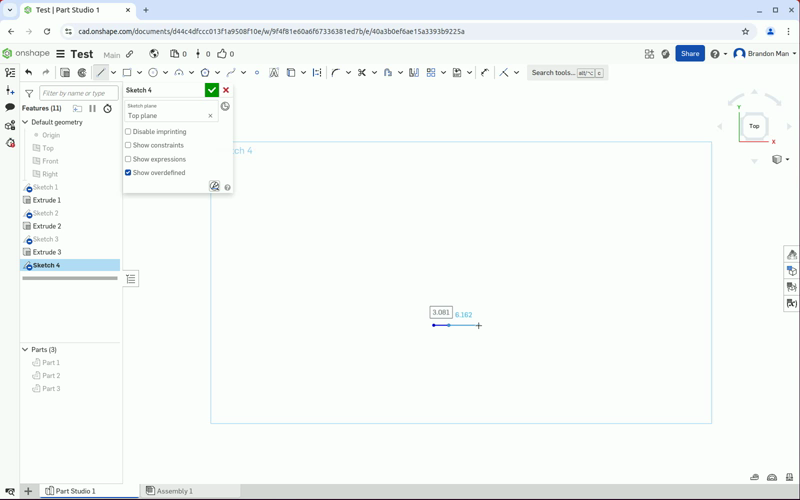
mouse_move(448, 284)
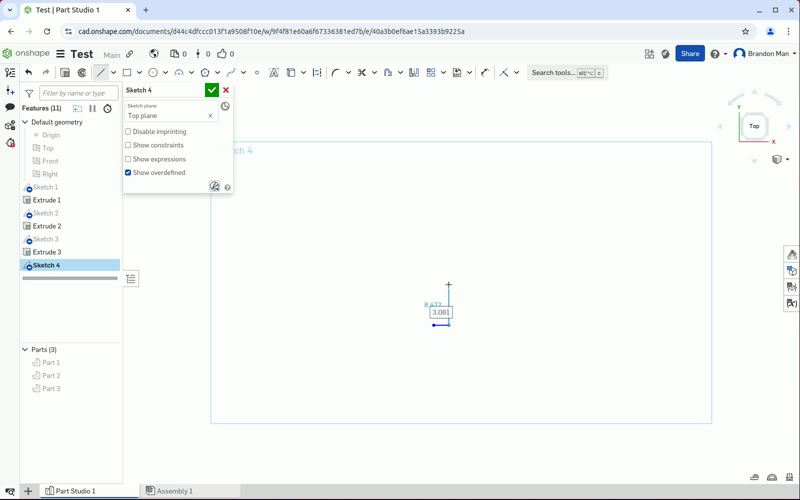
click(448, 284)
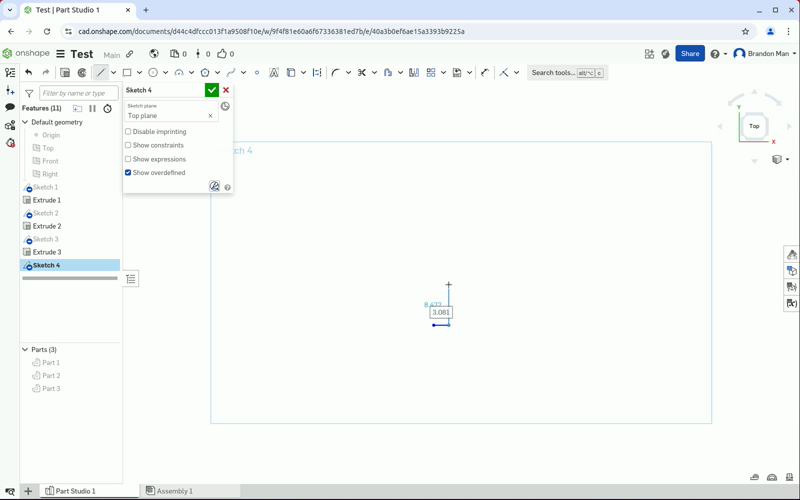
key_up(shift)
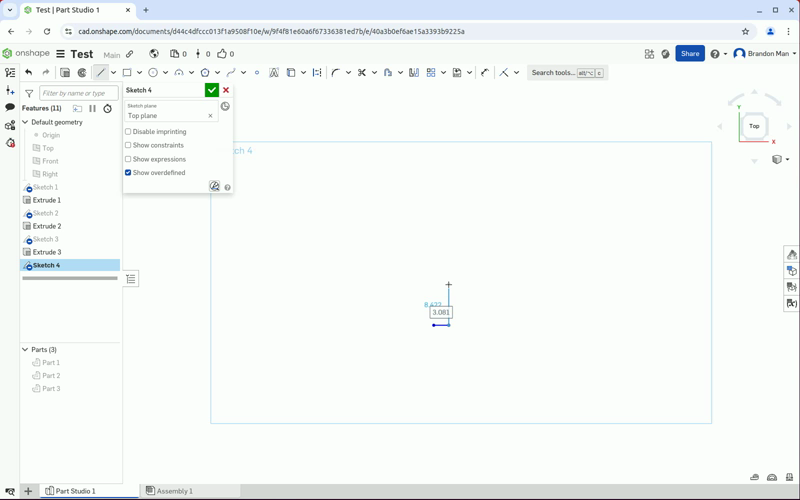
key_down(shift)
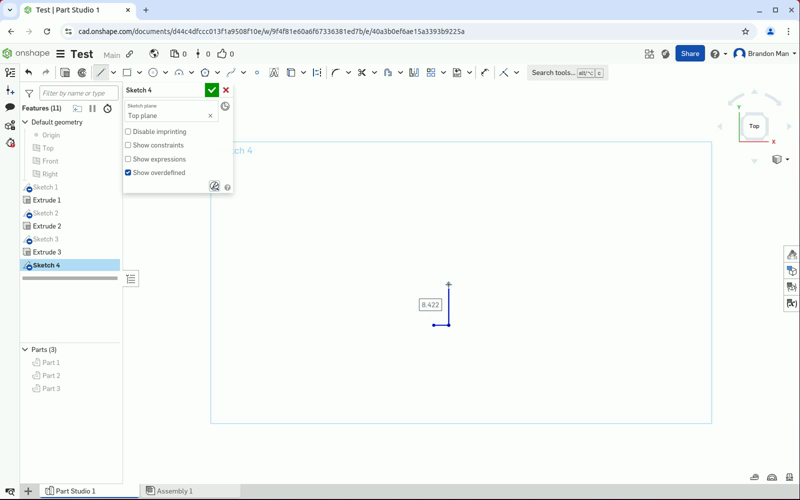
mouse_move(478, 284)
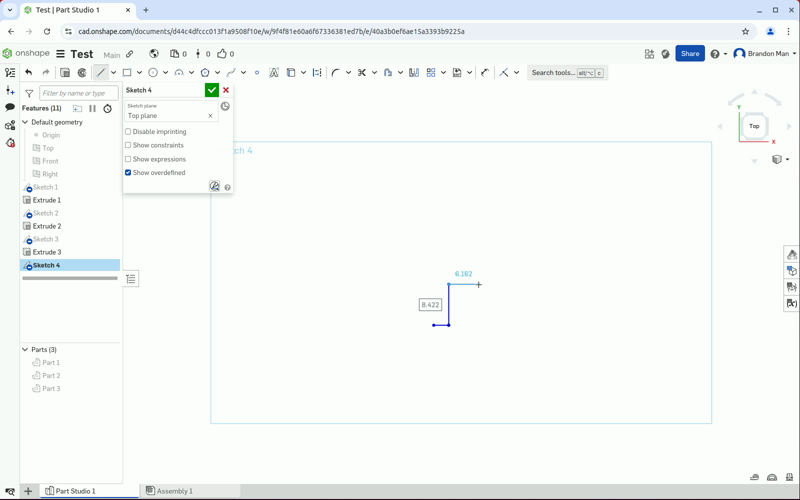
mouse_move(433, 284)
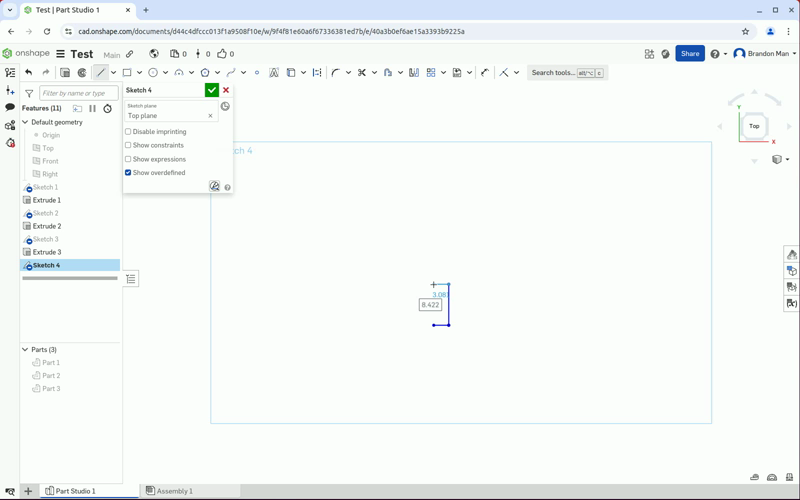
click(433, 284)
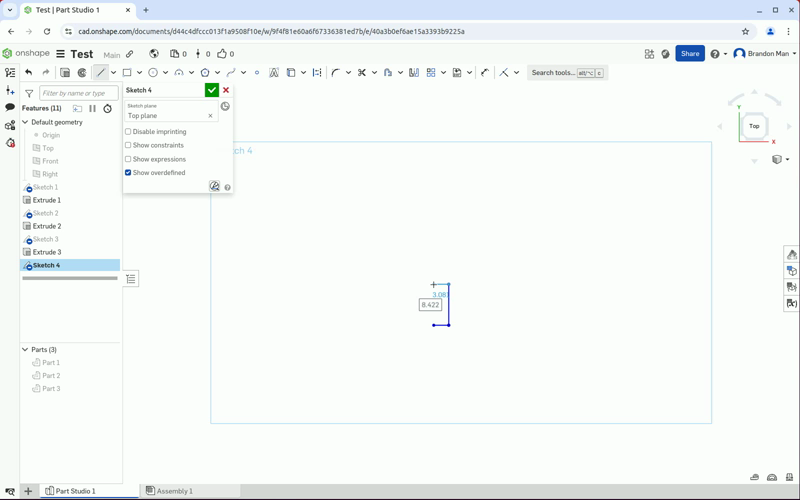
key_up(shift)
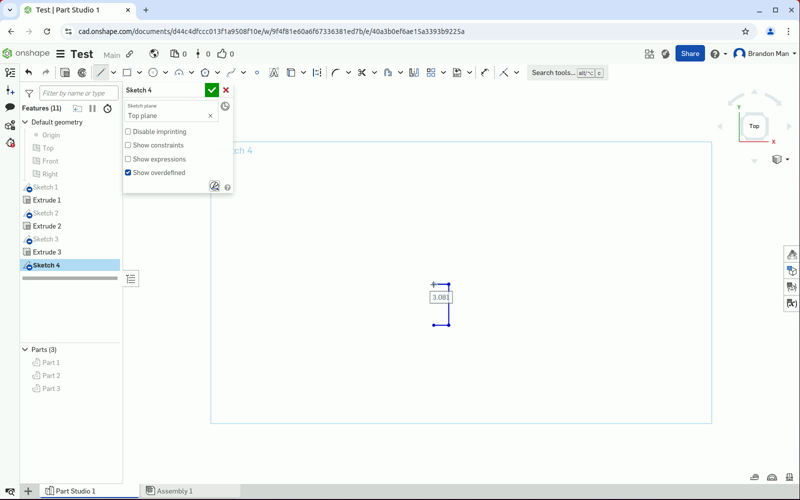
mouse_move(463, 284)
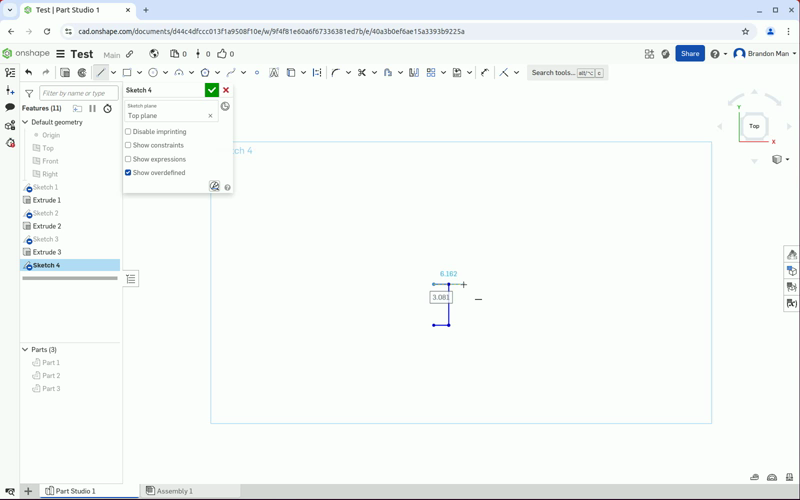
key_down(shift)
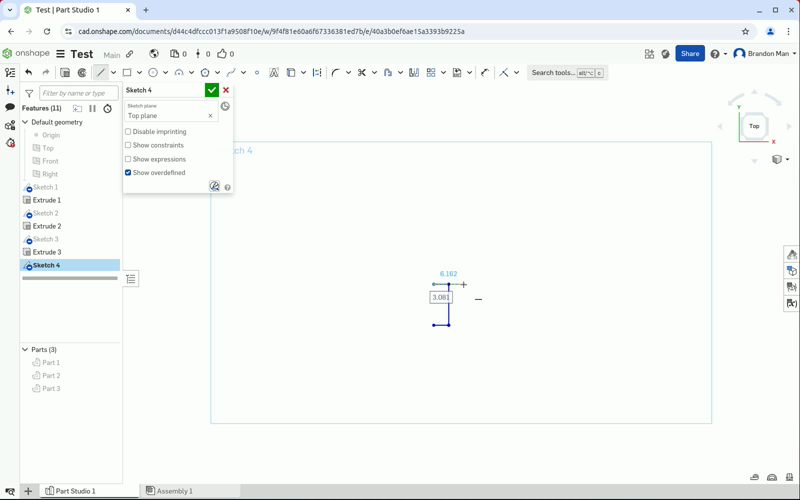
mouse_move(433, 325)
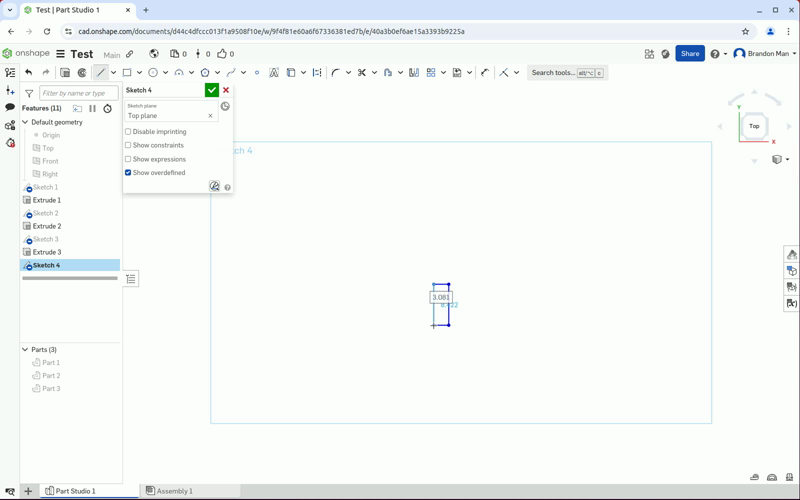
key_up(shift)
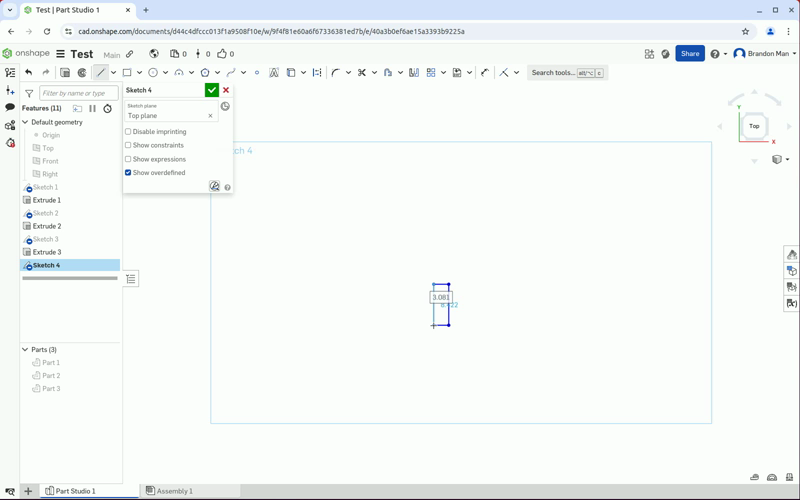
click(433, 325)
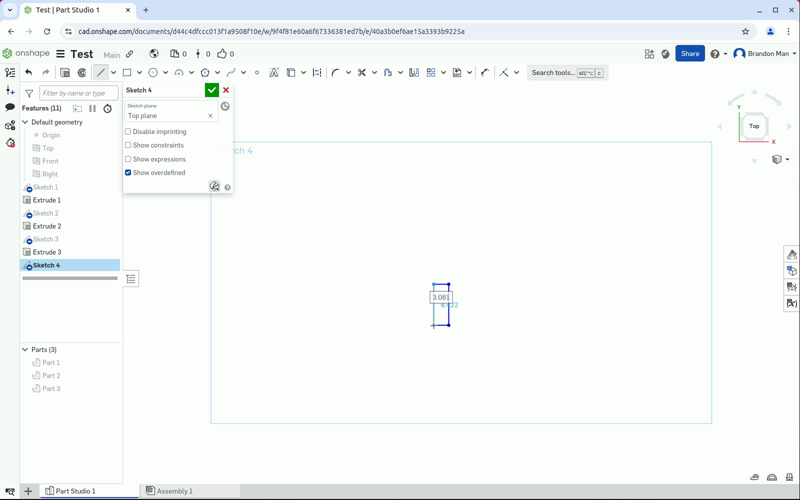
key(esc)
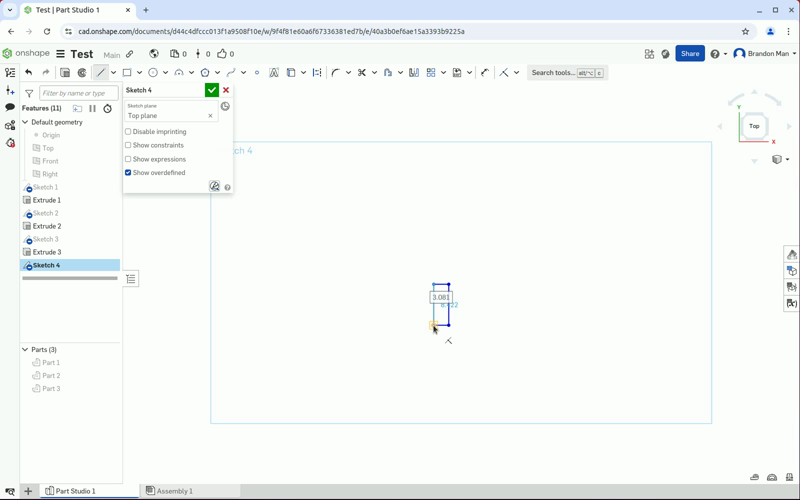
mouse_move(444, 305)
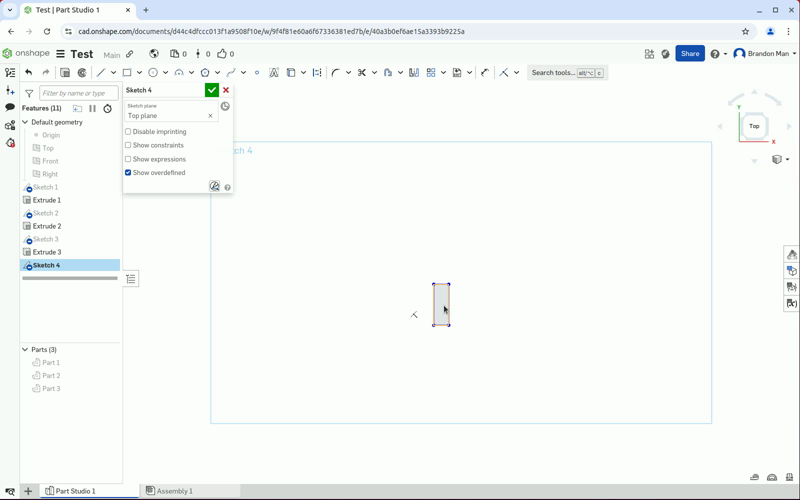
scroll(6)
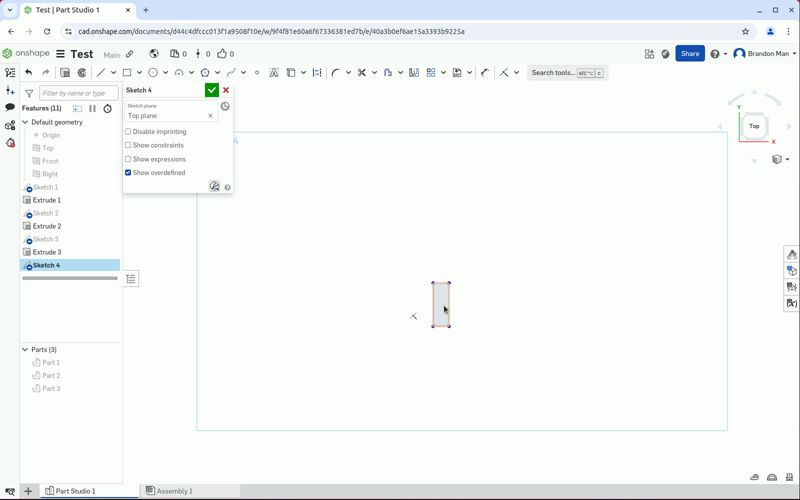
scroll(6)
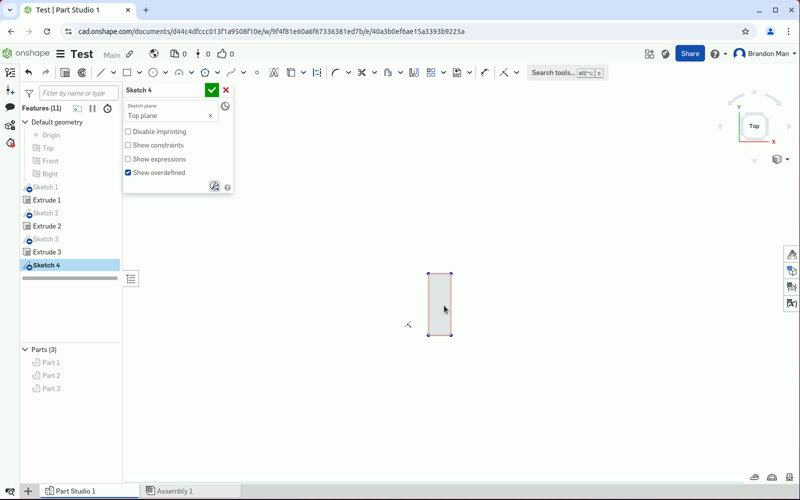
scroll(6)
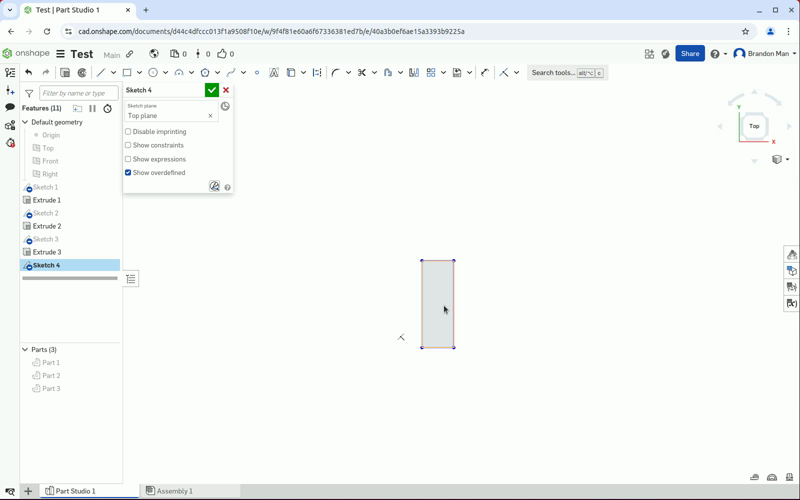
scroll(6)
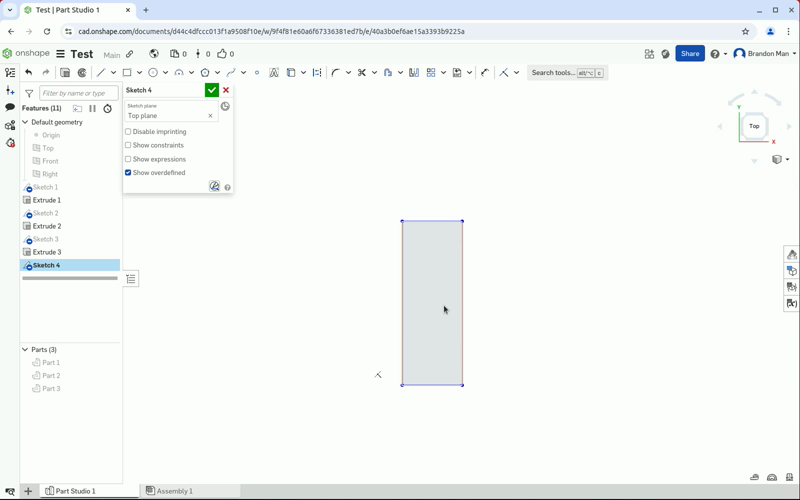
scroll(6)
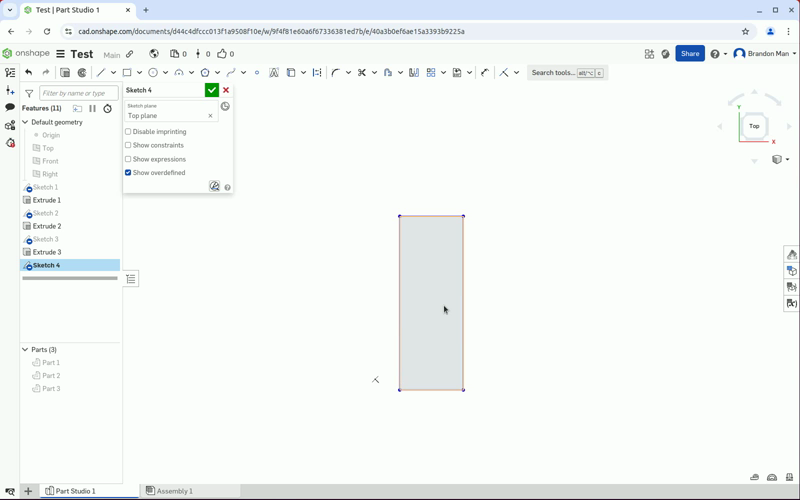
scroll(6)
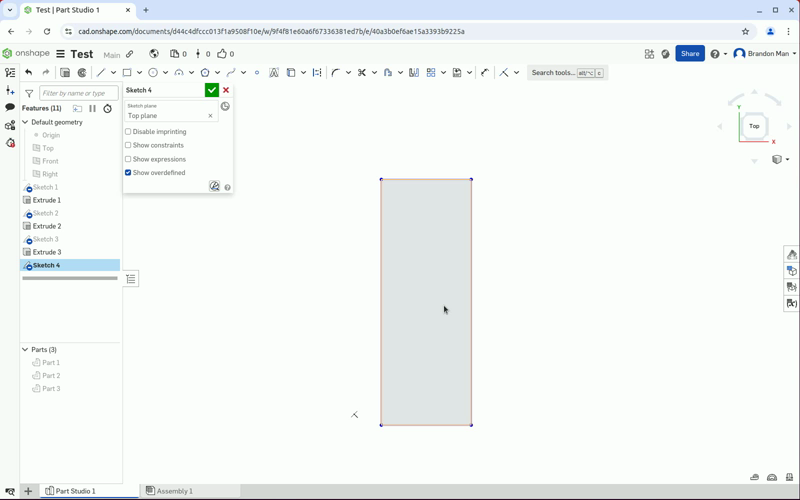
scroll(6)
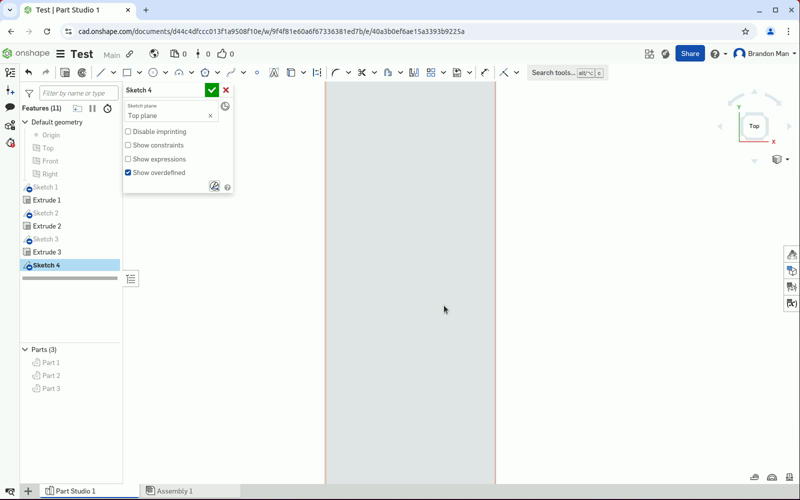
click(444, 305)
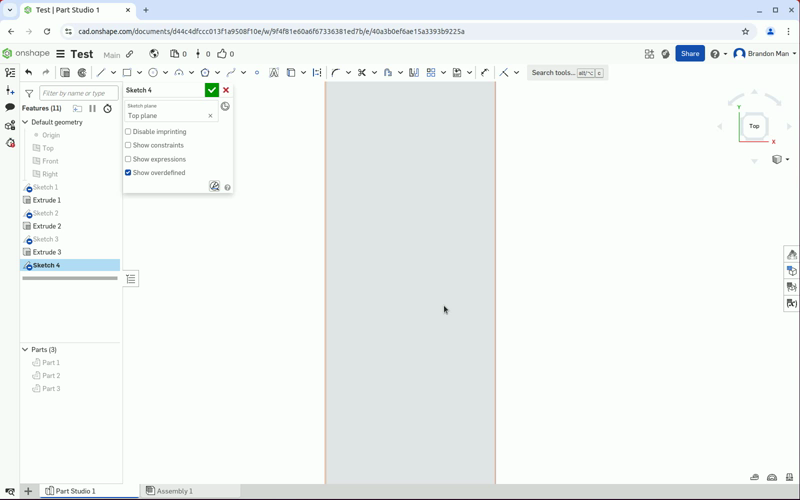
scroll(-6)
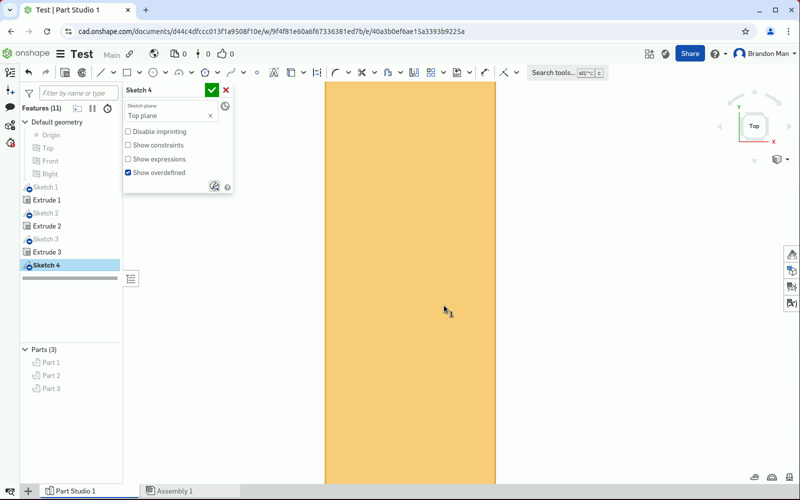
scroll(-6)
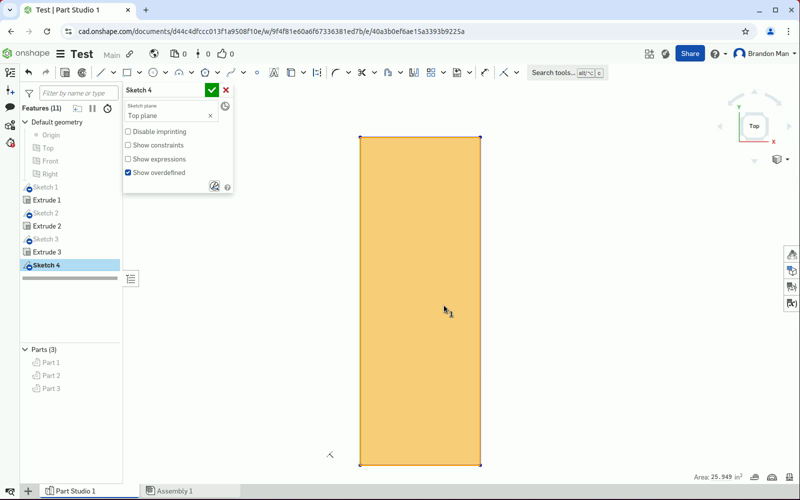
scroll(-6)
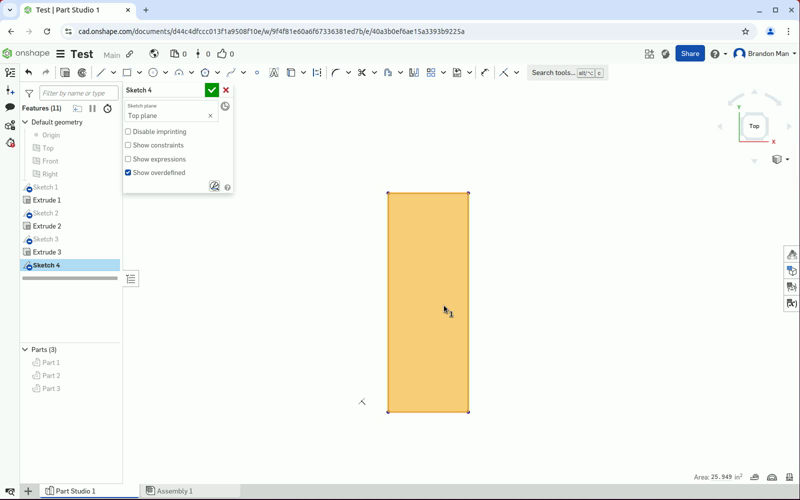
scroll(-6)
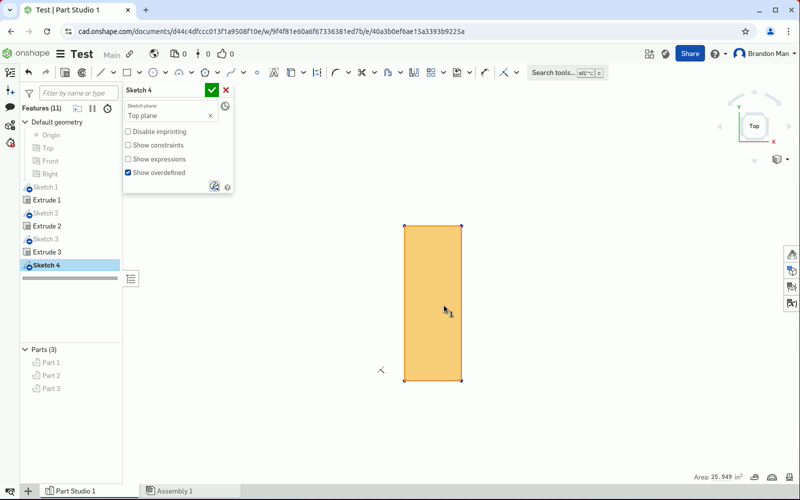
scroll(-6)
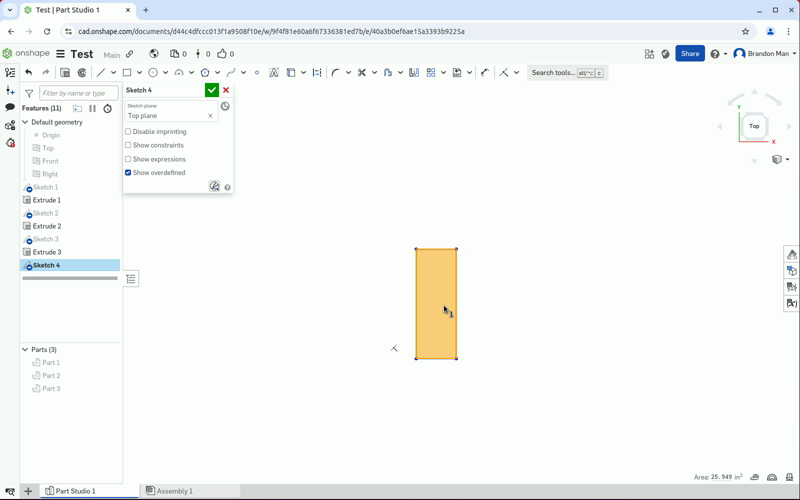
scroll(-6)
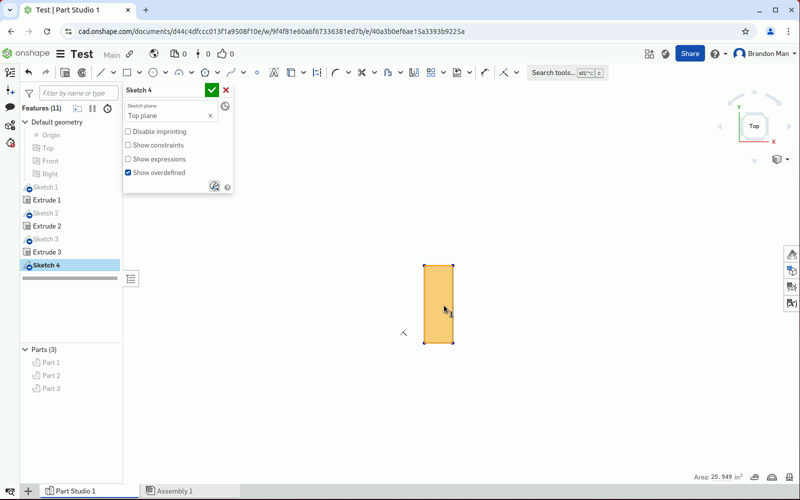
scroll(-6)
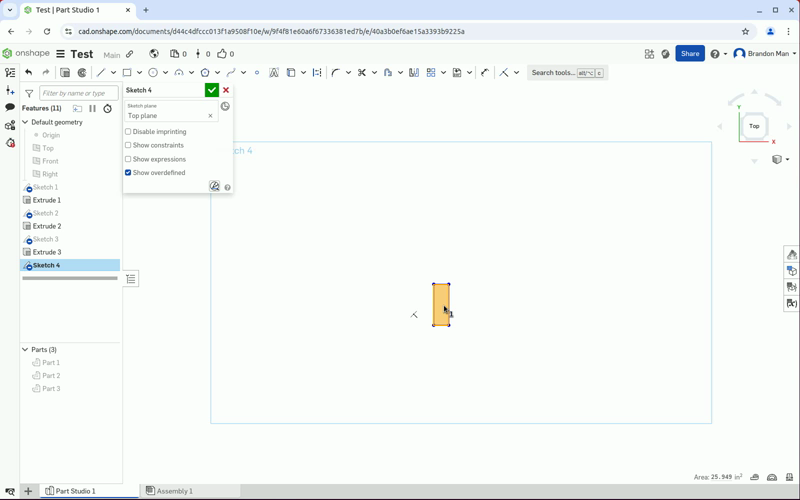
mouse_move(73, 352)
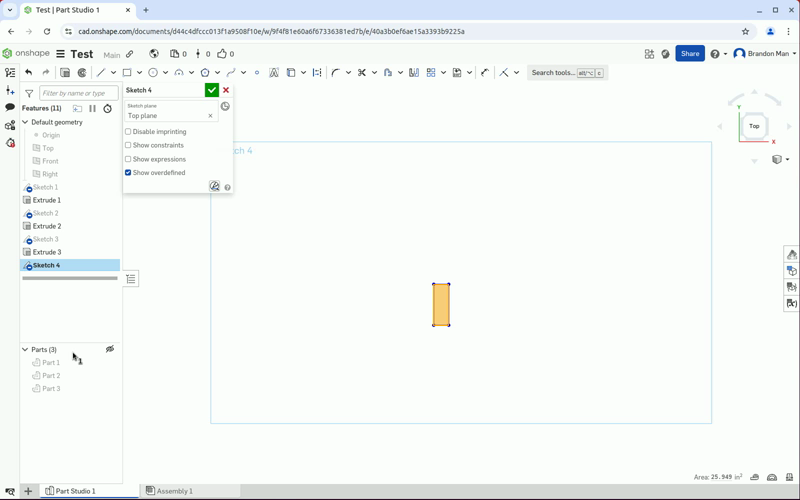
key(shift+y)
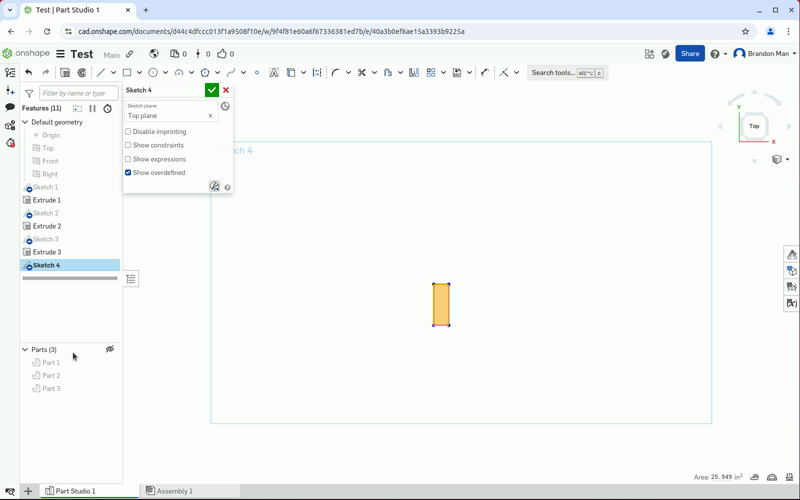
key(shift+e)
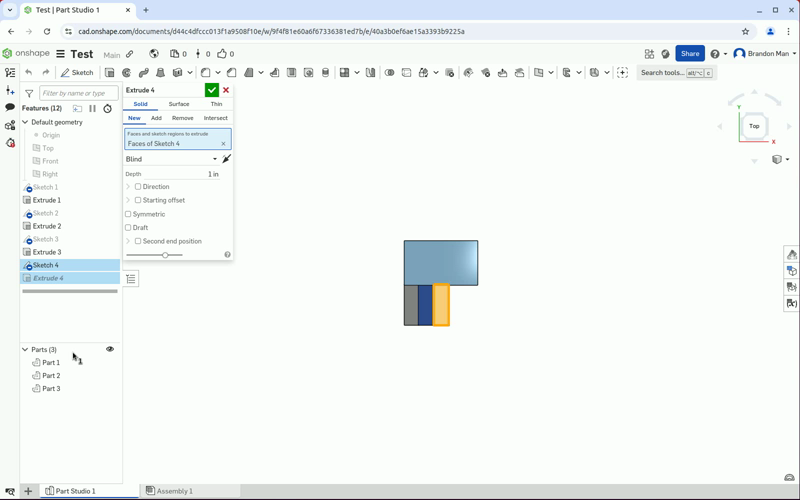
mouse_move(143, 106)
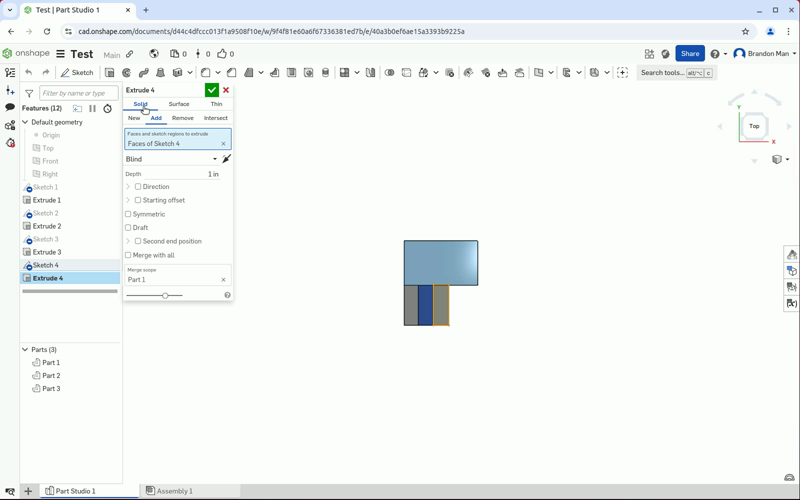
click(143, 106)
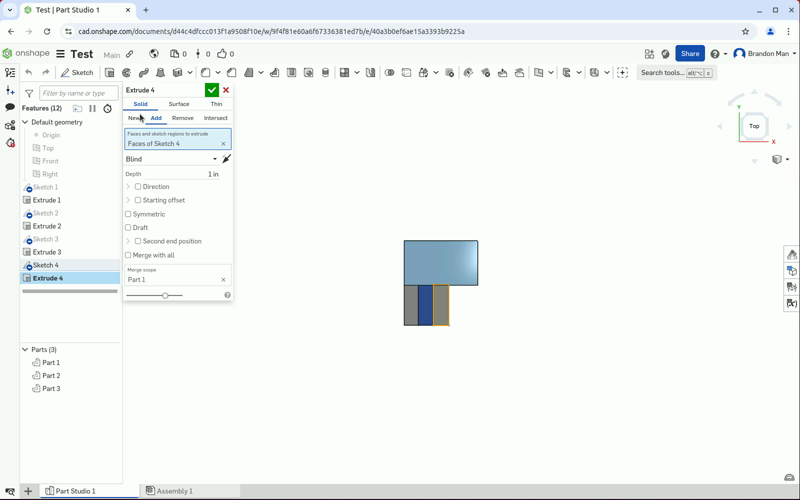
mouse_move(137, 120)
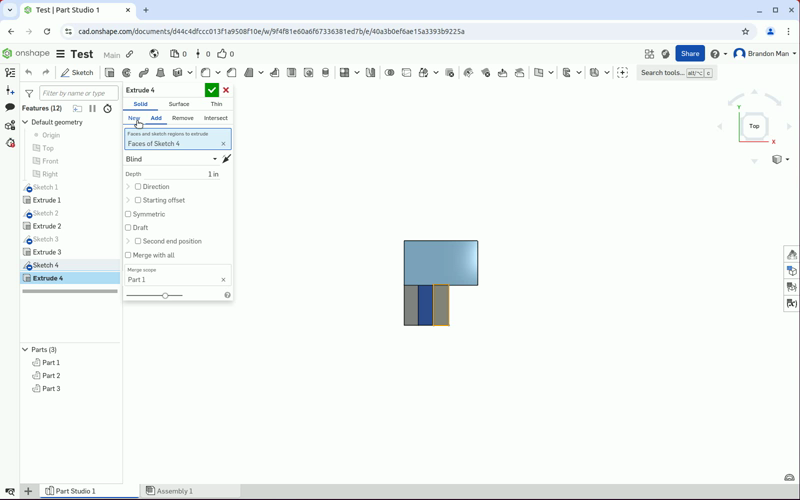
click(137, 120)
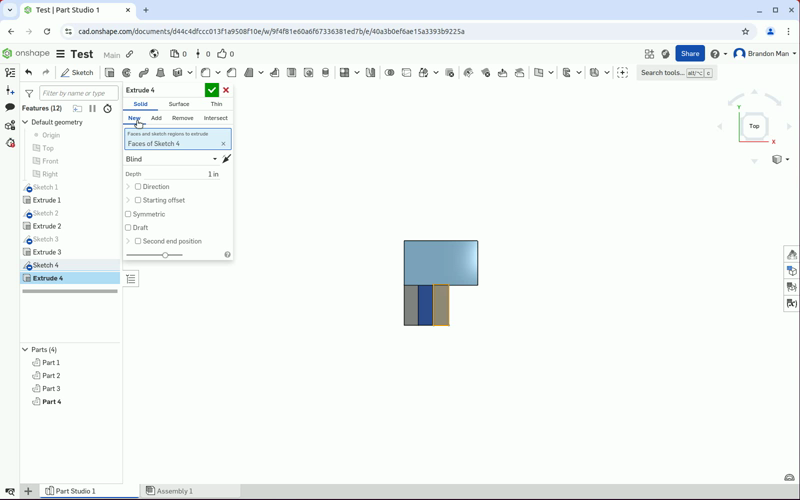
key(tab, 4)
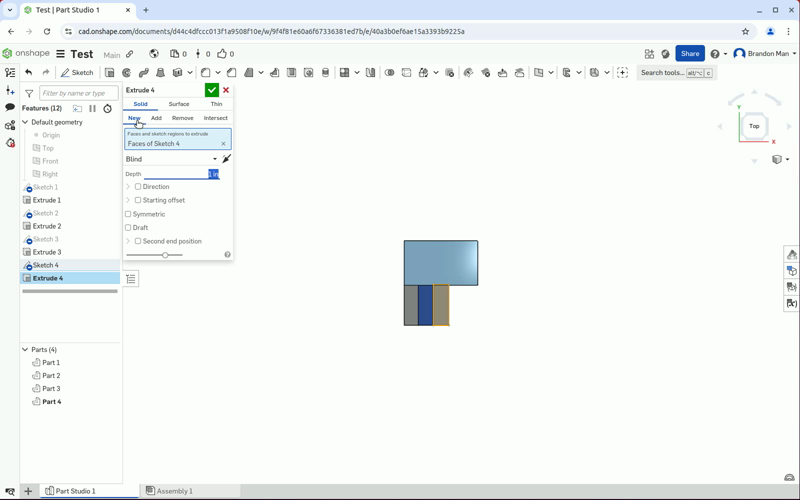
text(8.425)
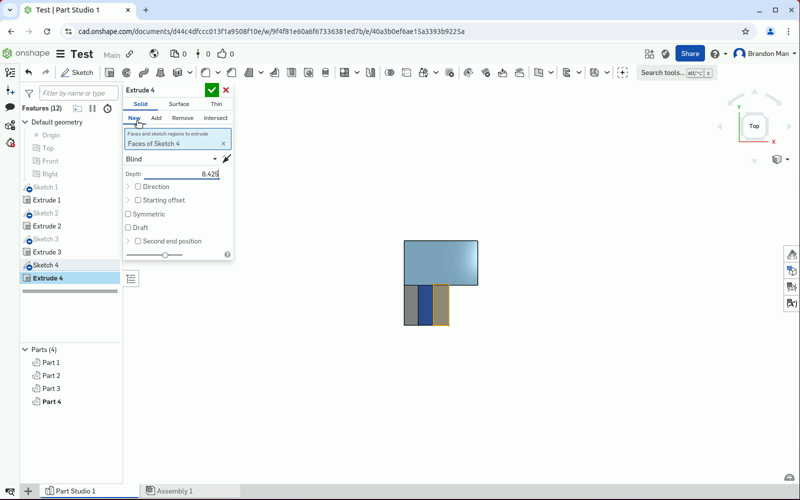
key(enter)
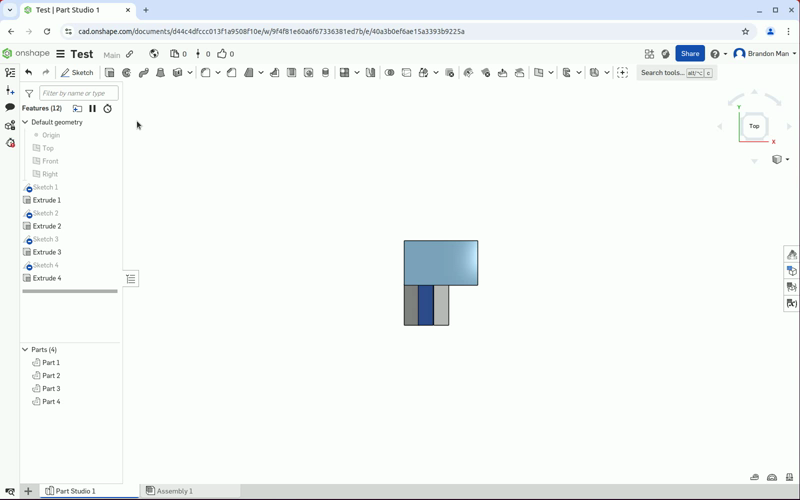
key(shift+h)
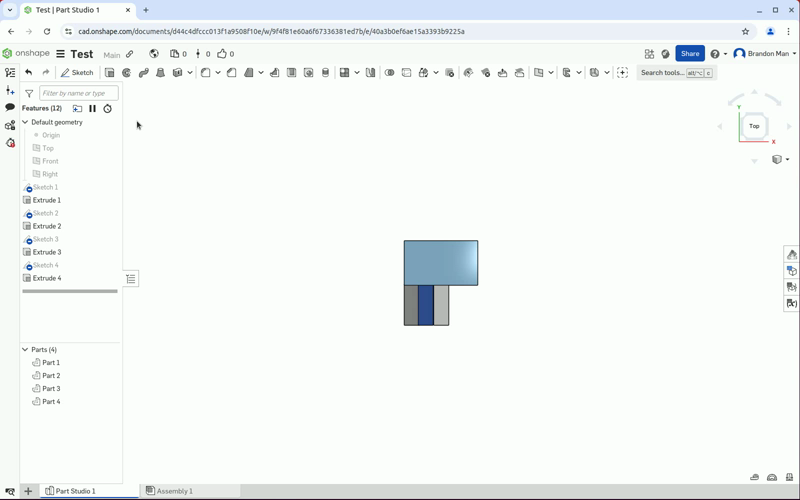
key(shift+h)
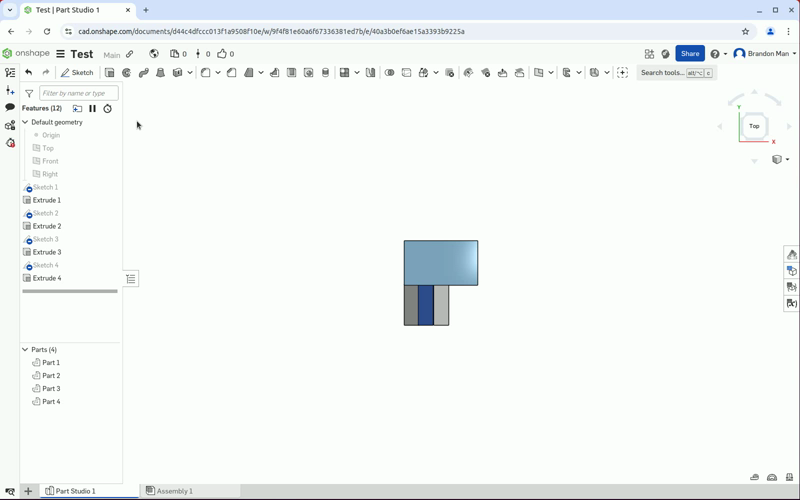
mouse_move(73, 189)
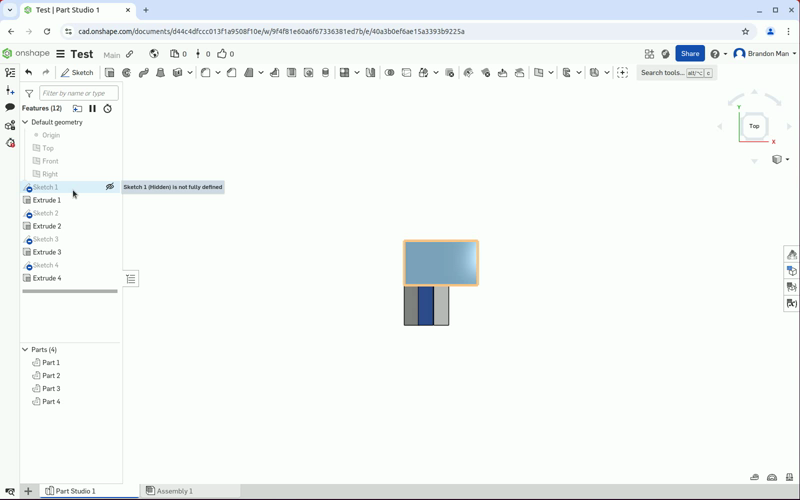
click(73, 189)
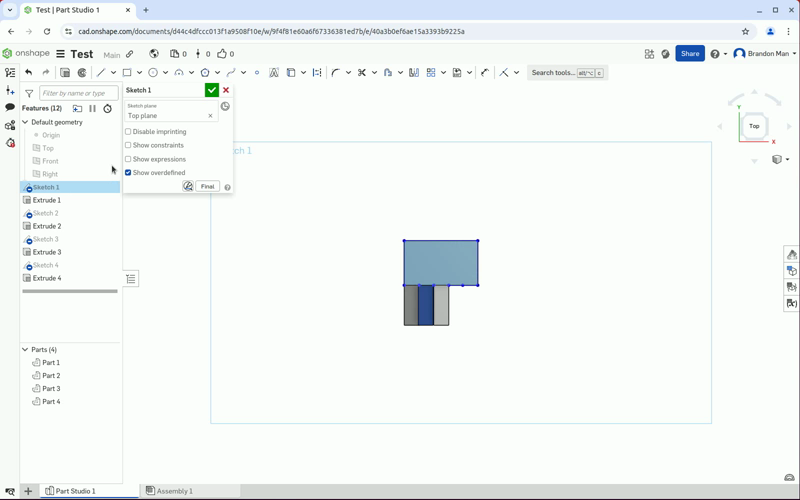
mouse_move(229, 92)
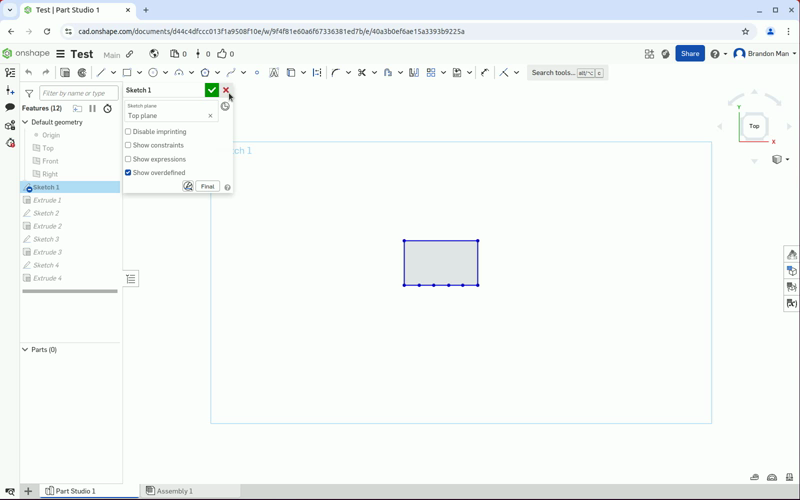
click(229, 92)
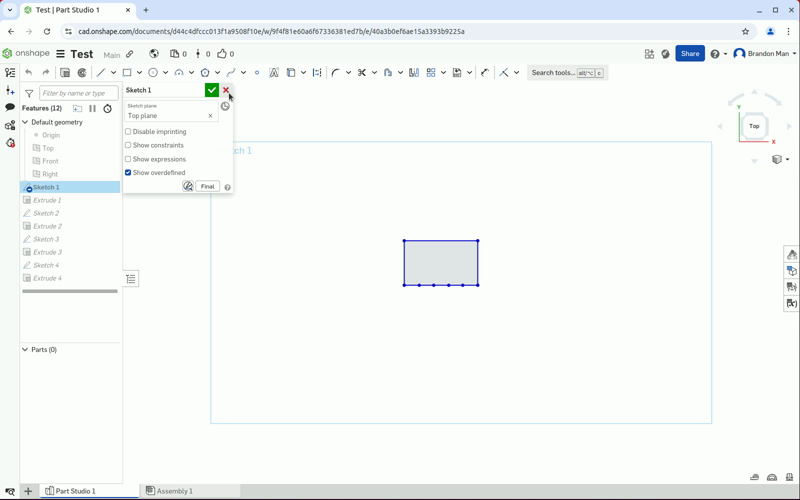
key(shift+s)
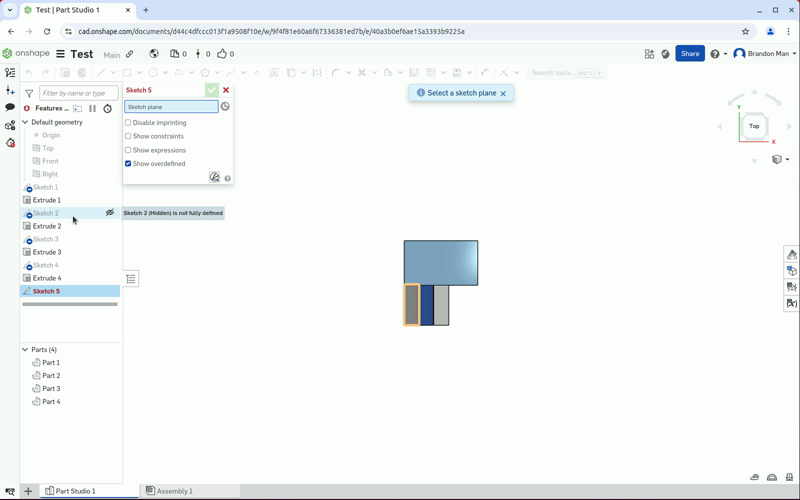
scroll(3)
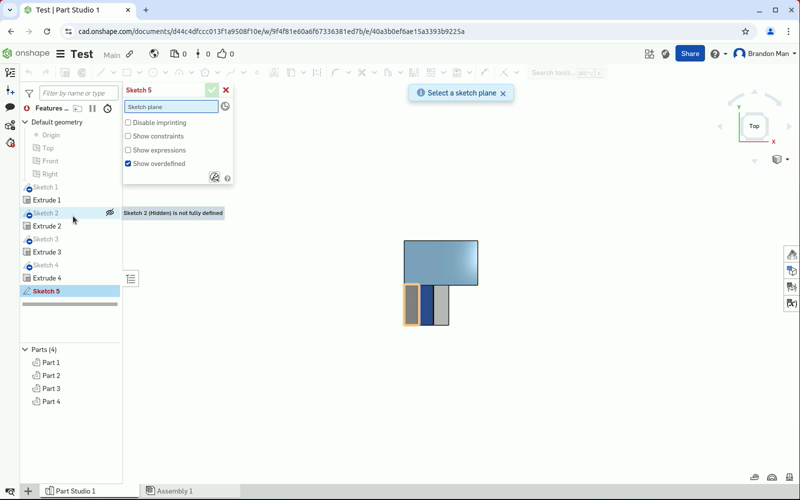
mouse_move(73, 150)
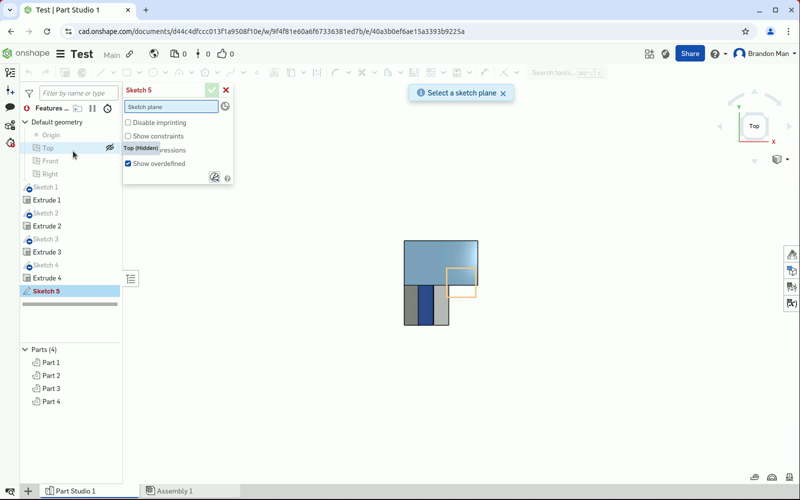
click(73, 150)
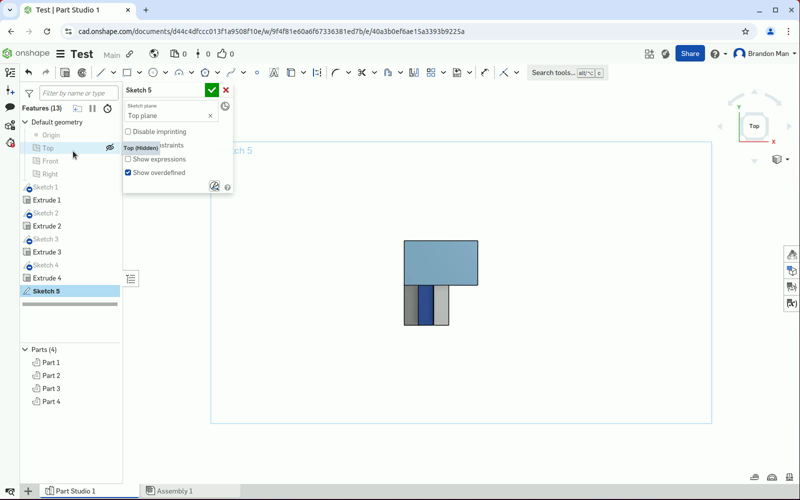
mouse_move(73, 352)
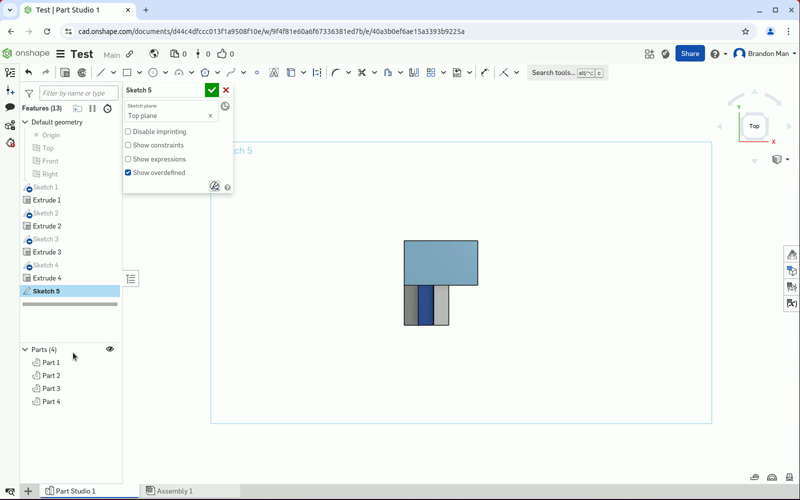
key(y)
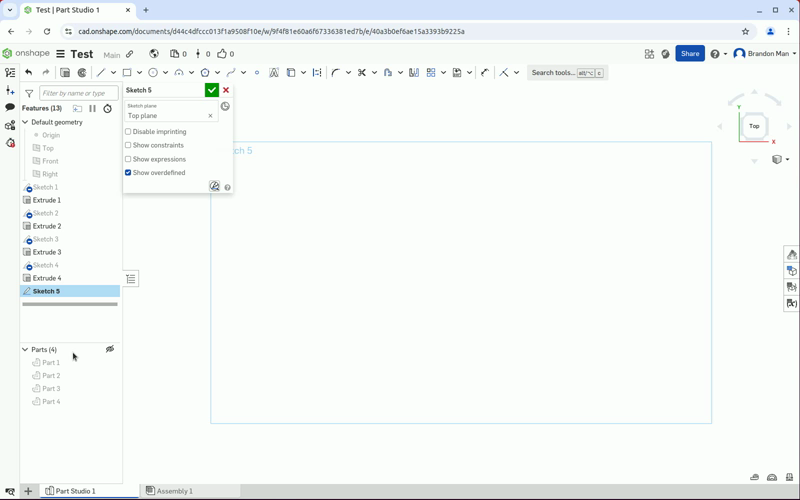
key(l)
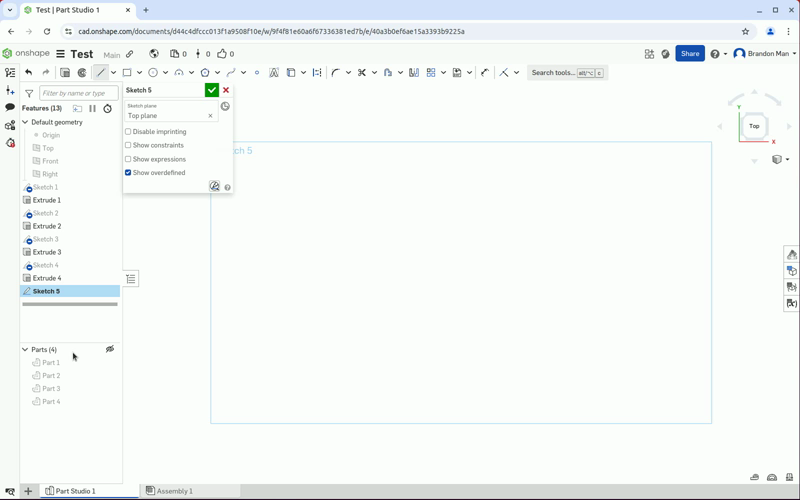
key_down(shift)
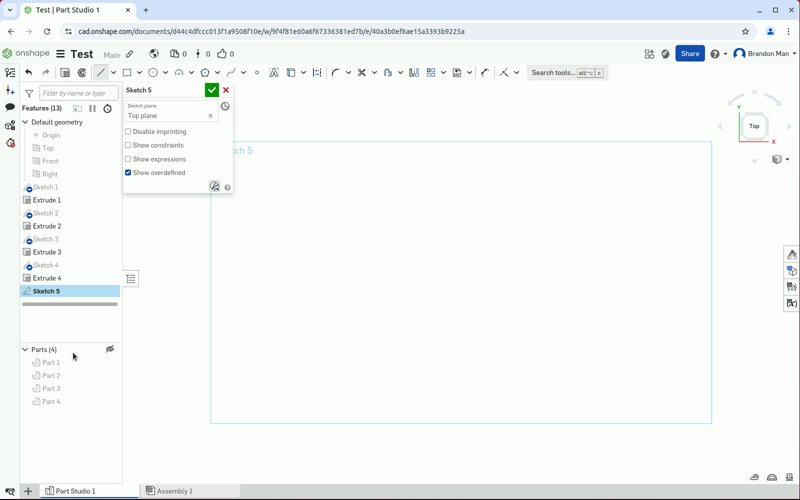
mouse_move(447, 325)
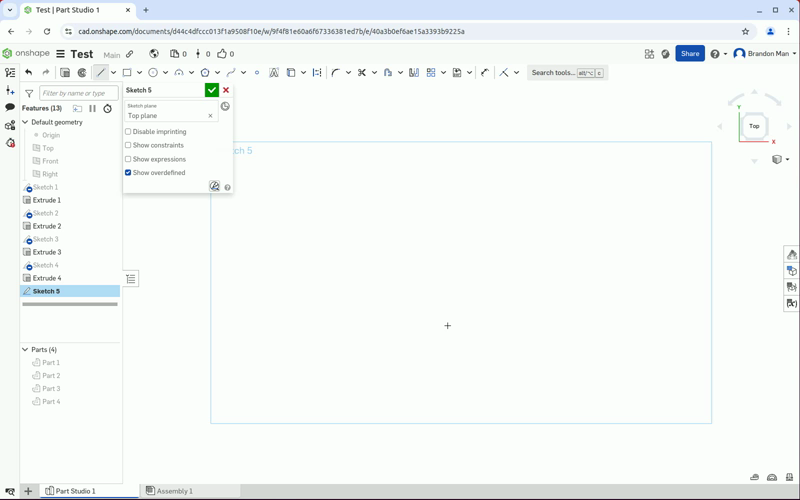
click(447, 325)
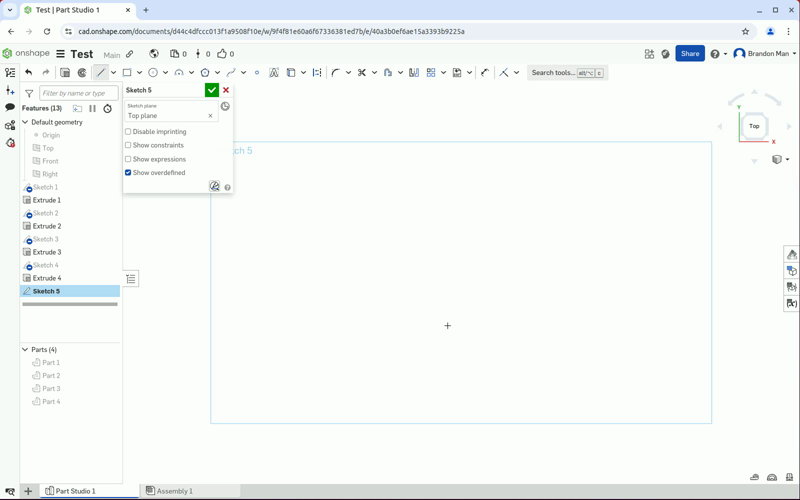
key_up(shift)
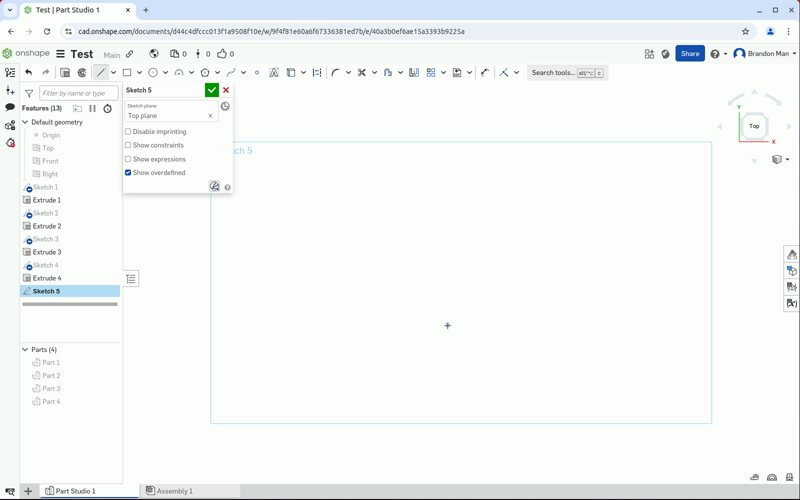
key_down(shift)
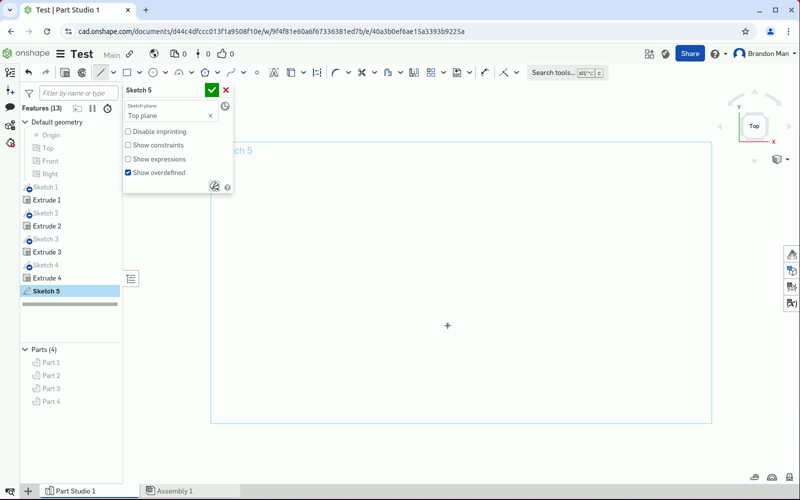
mouse_move(477, 325)
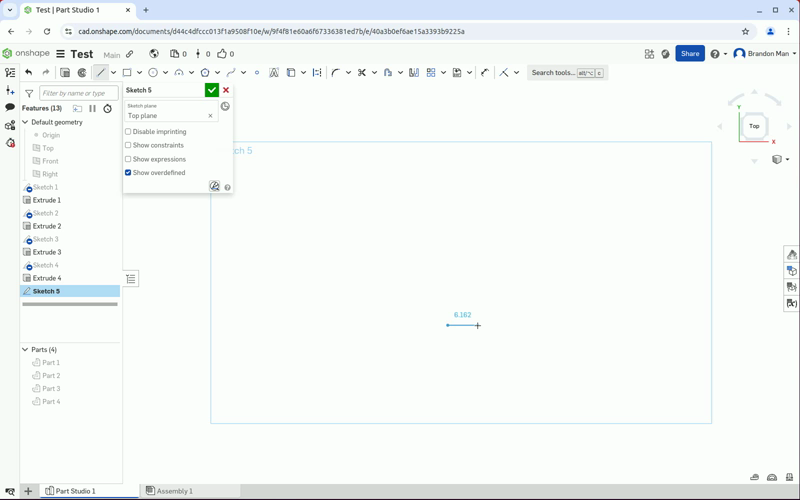
mouse_move(462, 325)
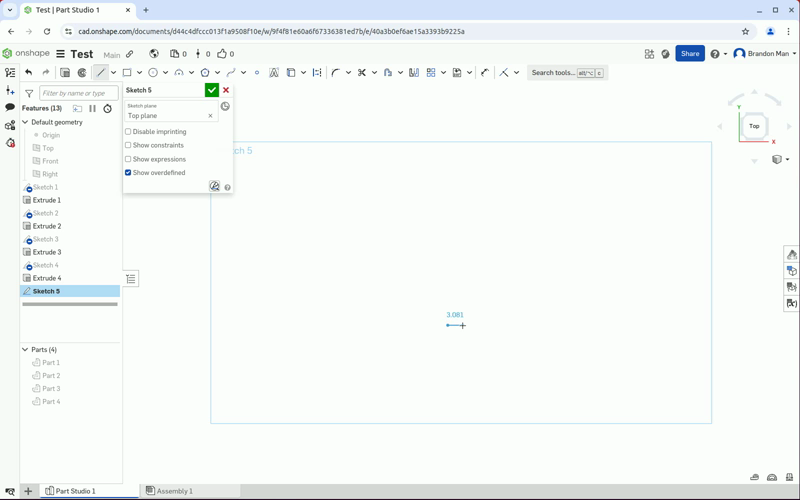
click(462, 325)
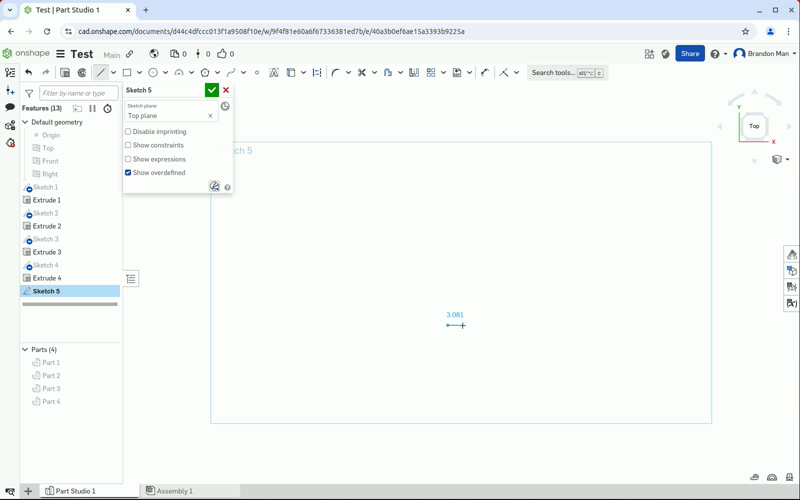
key_up(shift)
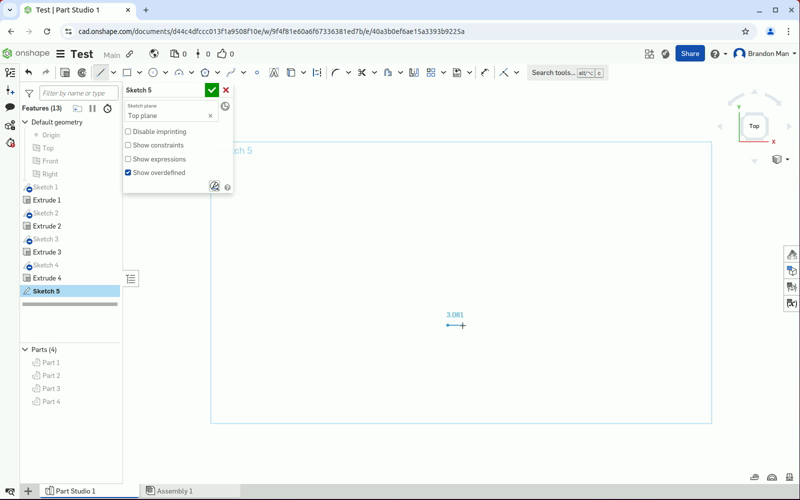
key_down(shift)
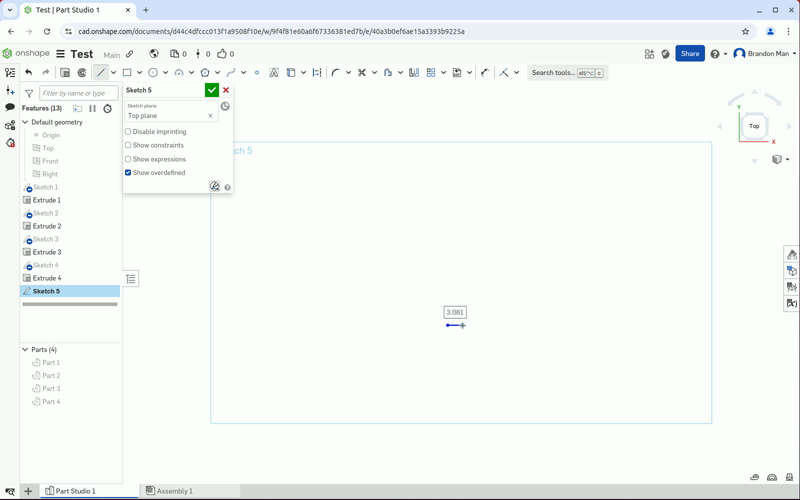
mouse_move(492, 325)
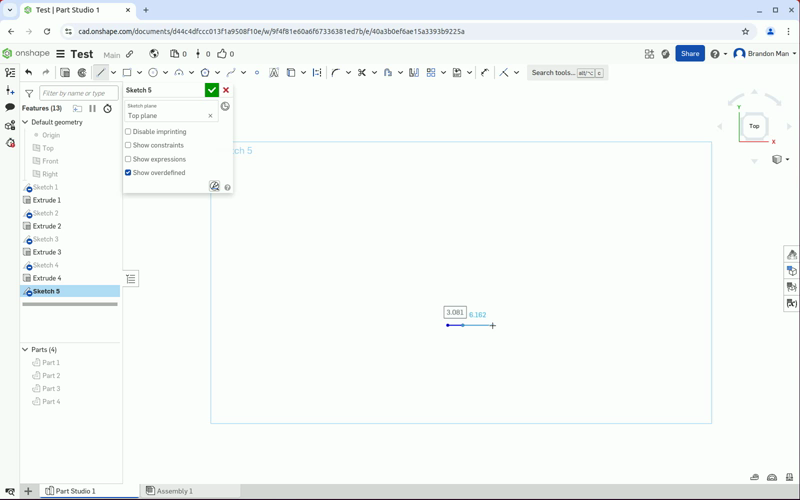
mouse_move(462, 284)
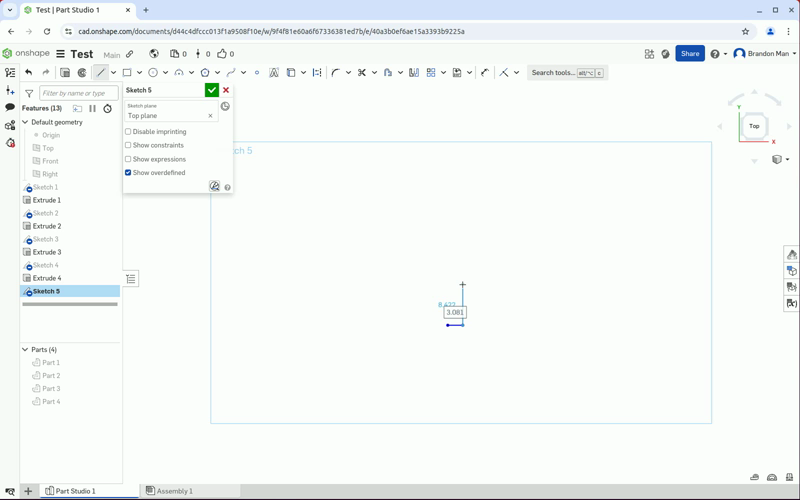
click(462, 284)
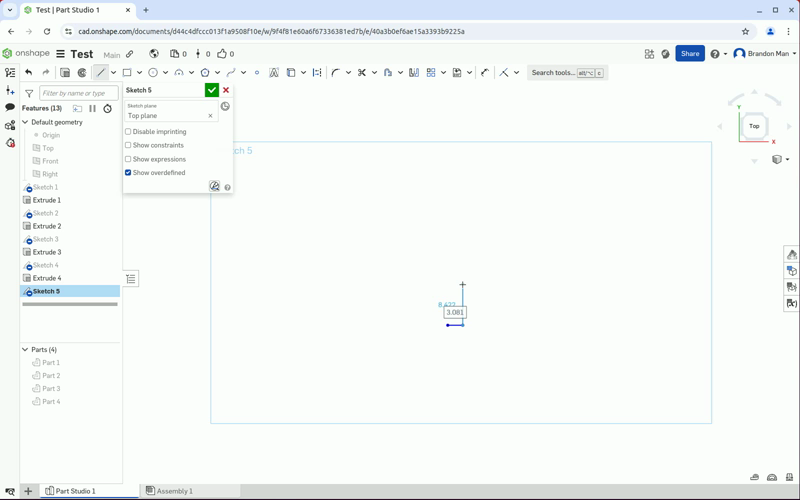
key_up(shift)
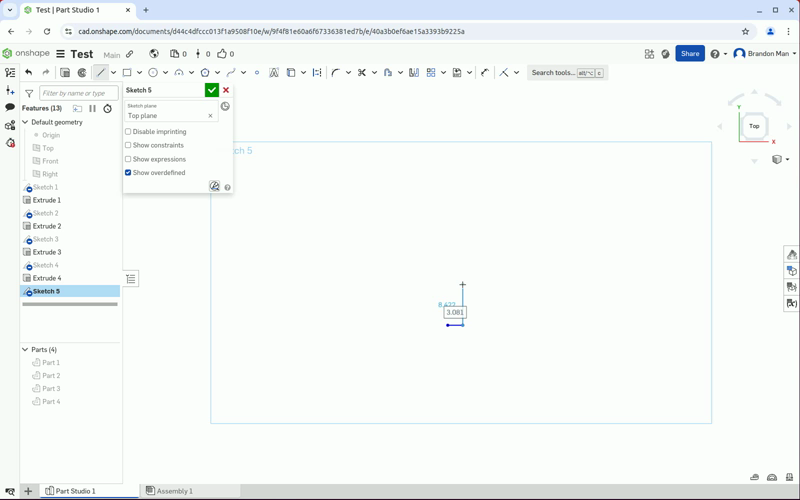
key_down(shift)
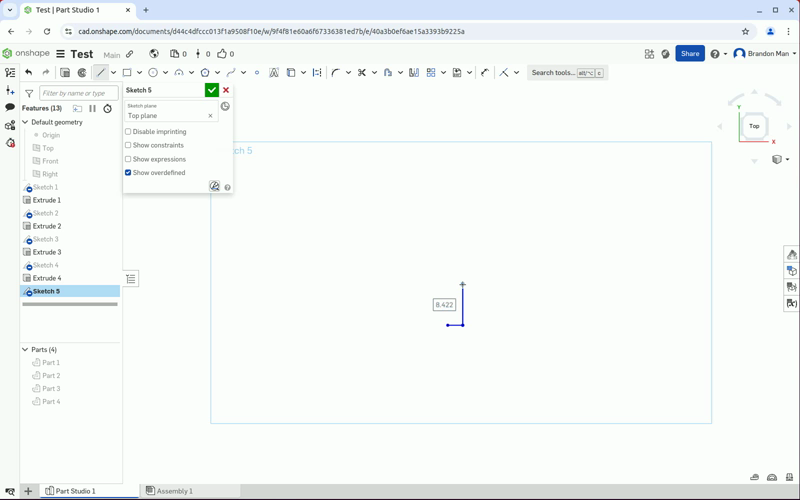
mouse_move(492, 284)
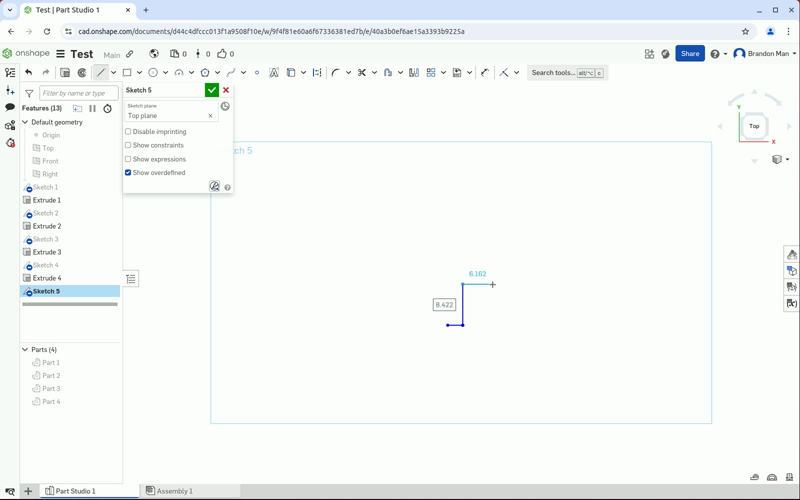
mouse_move(447, 284)
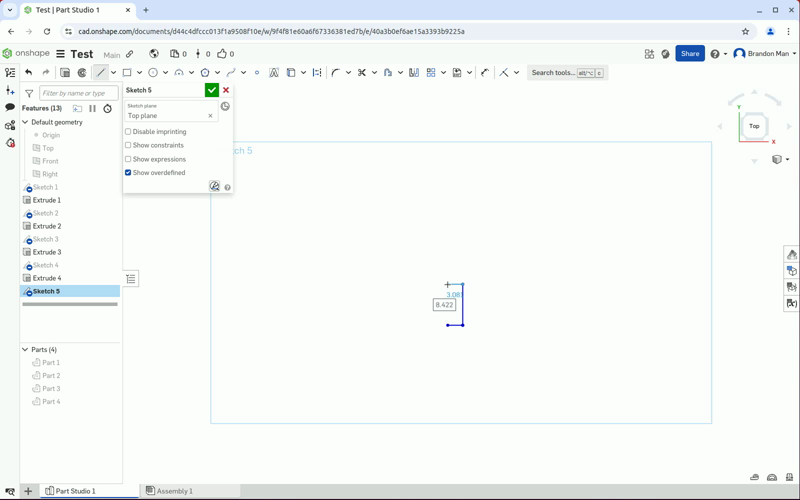
click(447, 284)
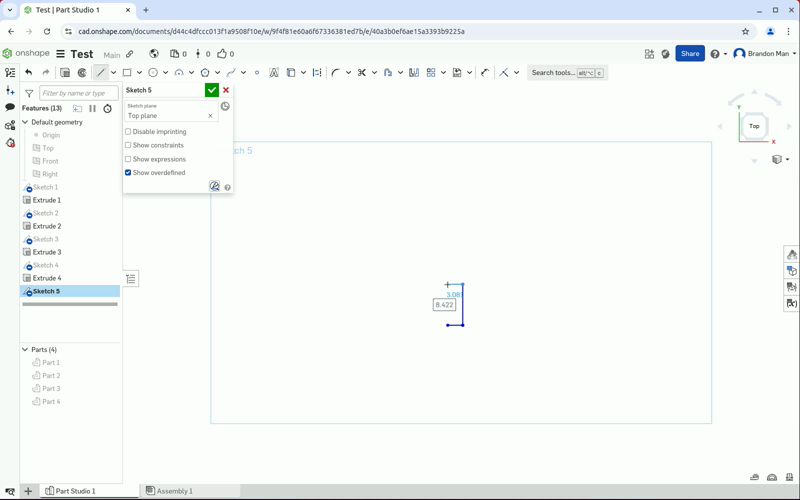
key_up(shift)
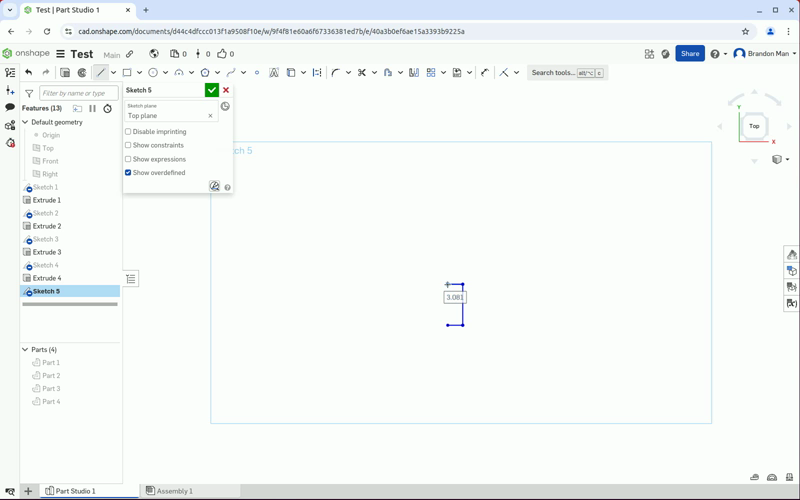
mouse_move(477, 284)
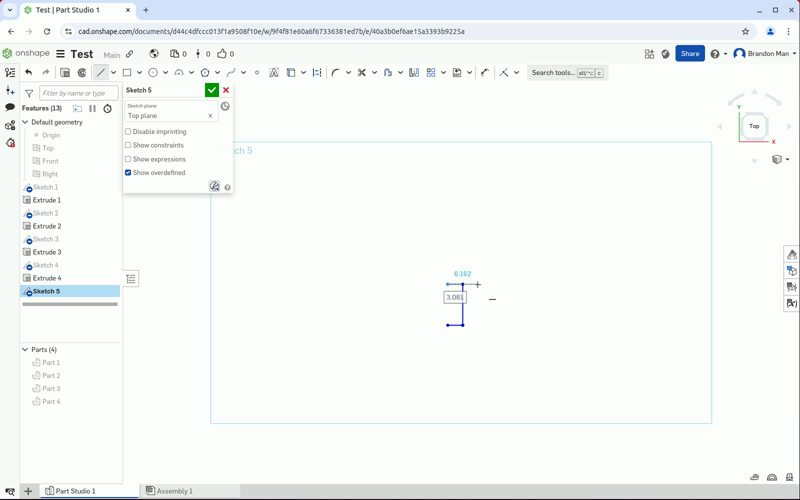
key_down(shift)
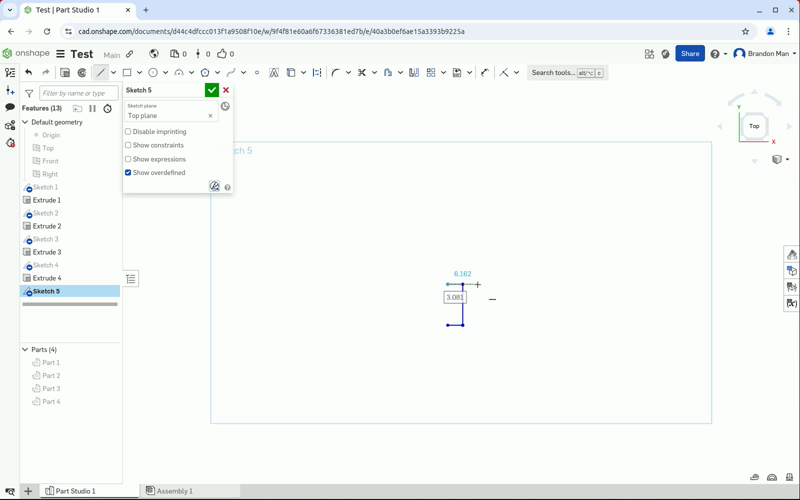
mouse_move(447, 325)
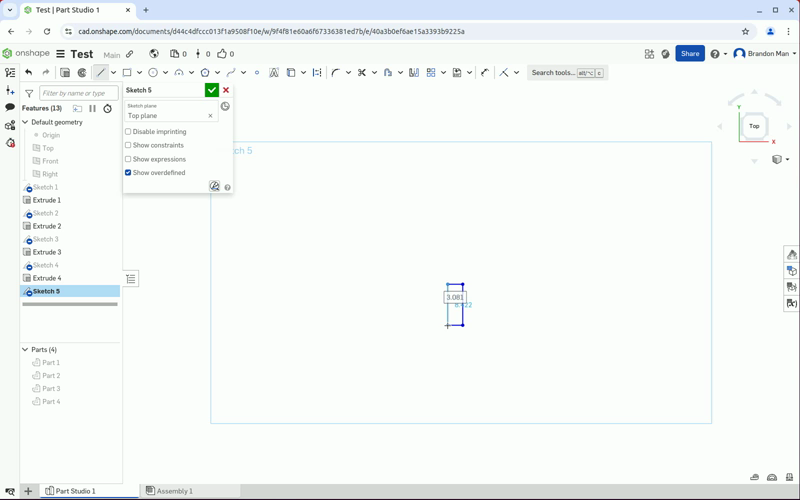
key_up(shift)
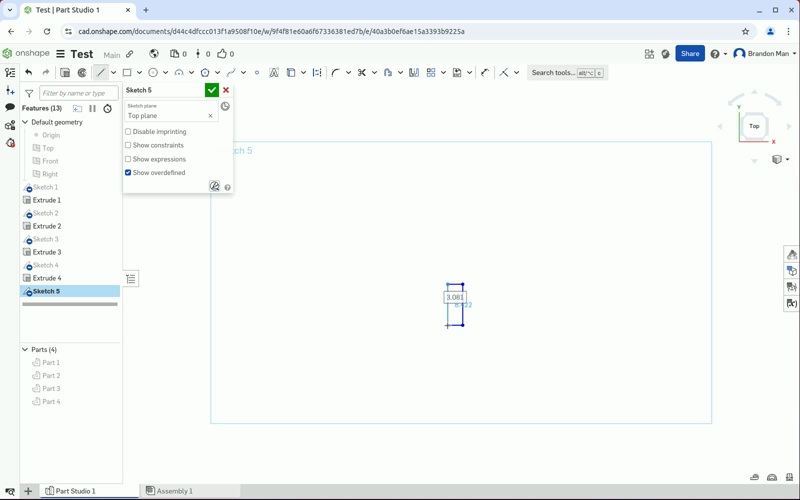
click(447, 325)
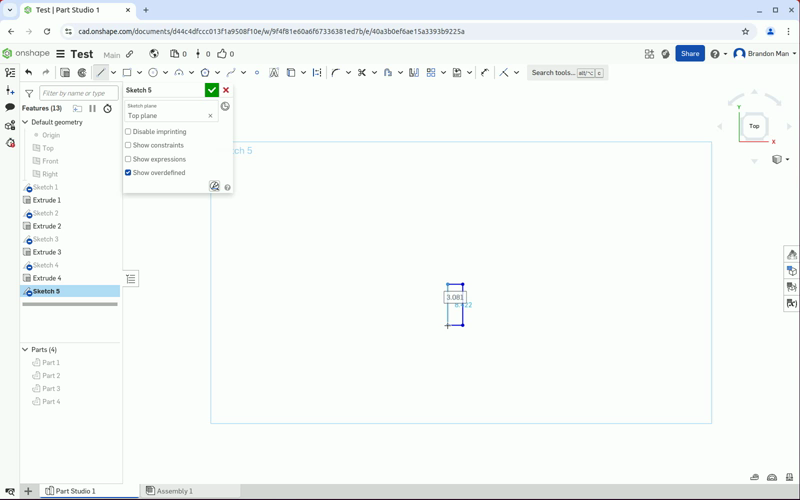
key(esc)
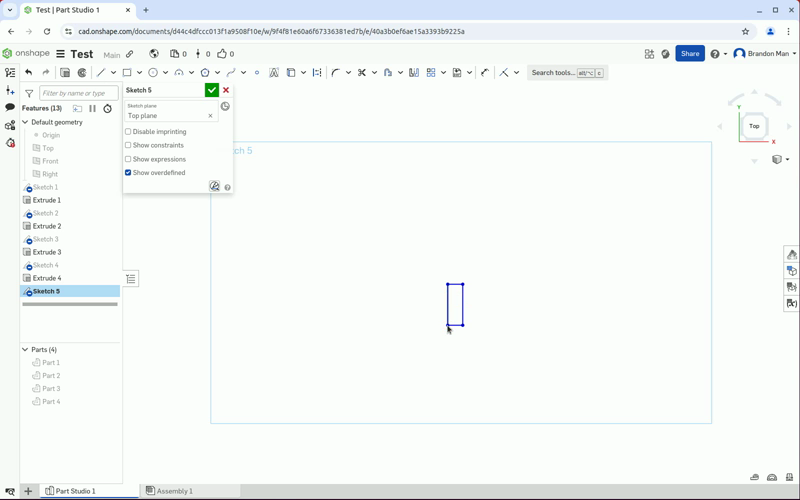
mouse_move(454, 292)
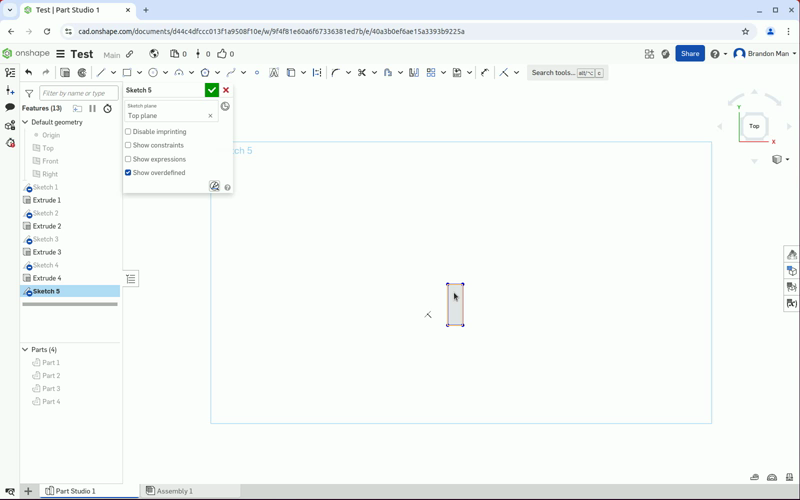
scroll(6)
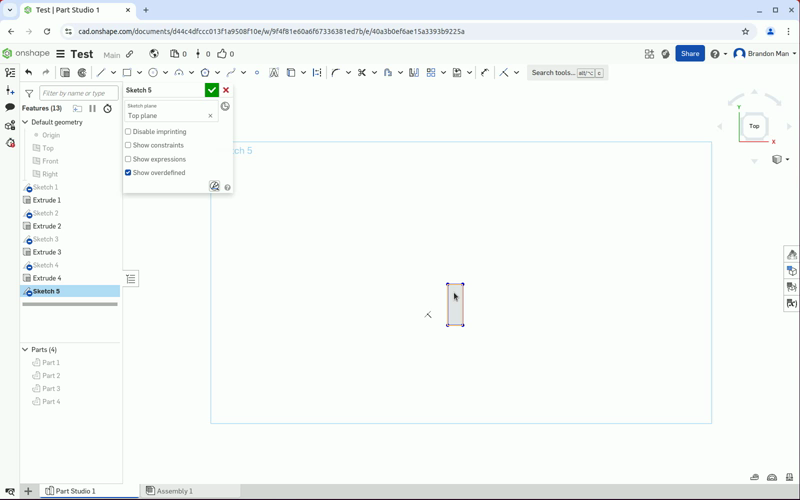
scroll(6)
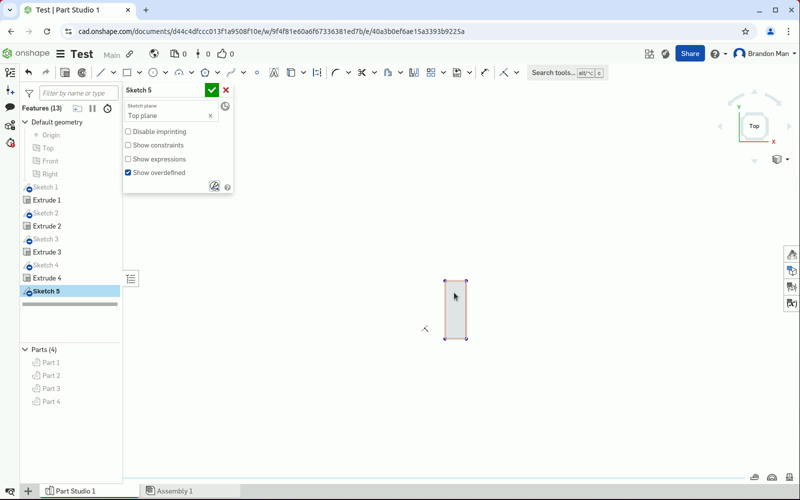
scroll(6)
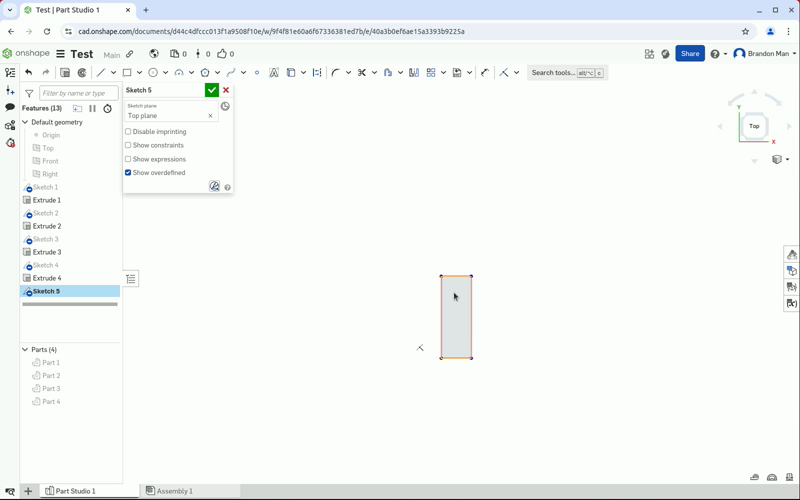
scroll(6)
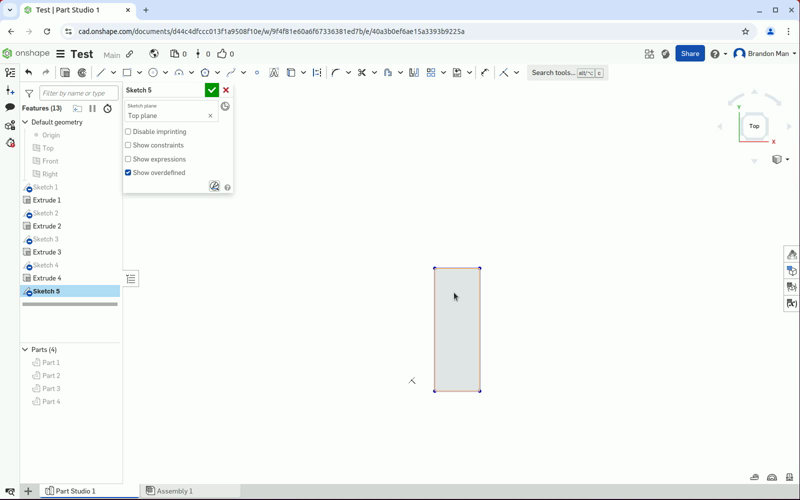
scroll(6)
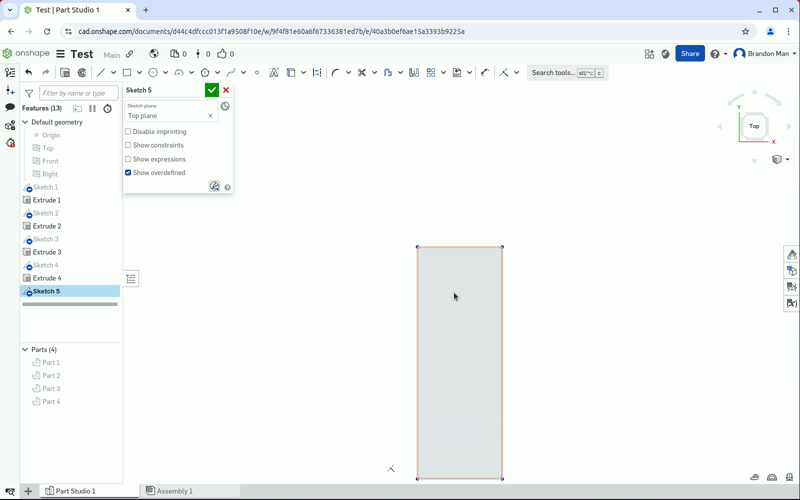
scroll(6)
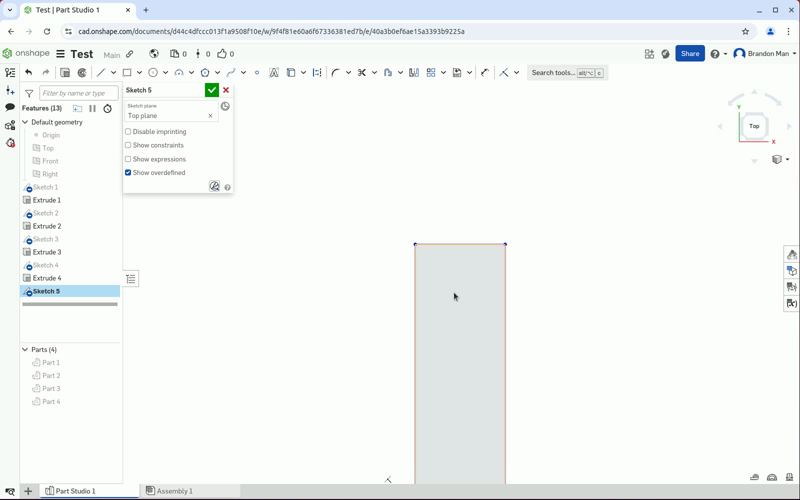
scroll(6)
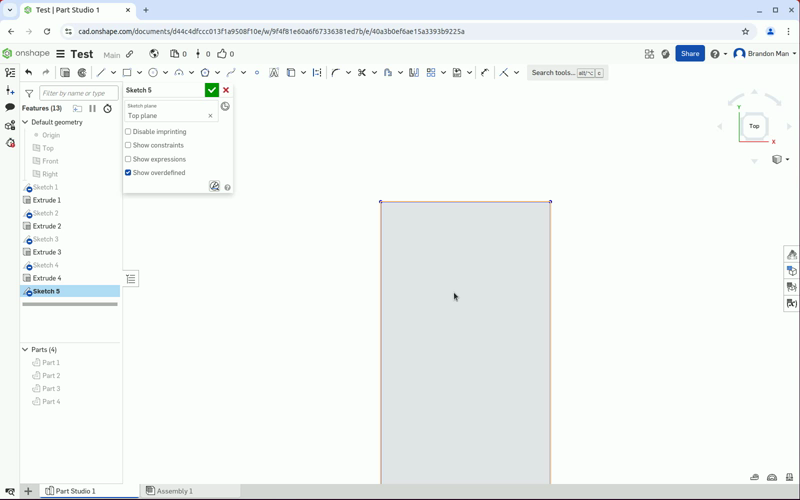
click(454, 292)
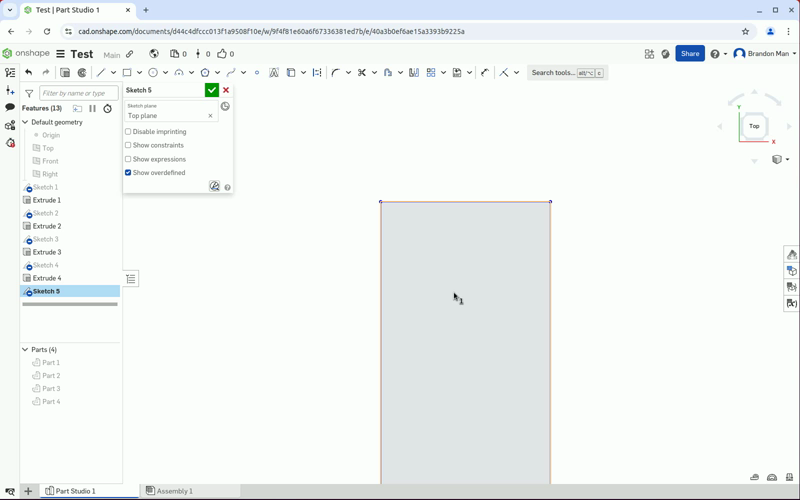
scroll(-6)
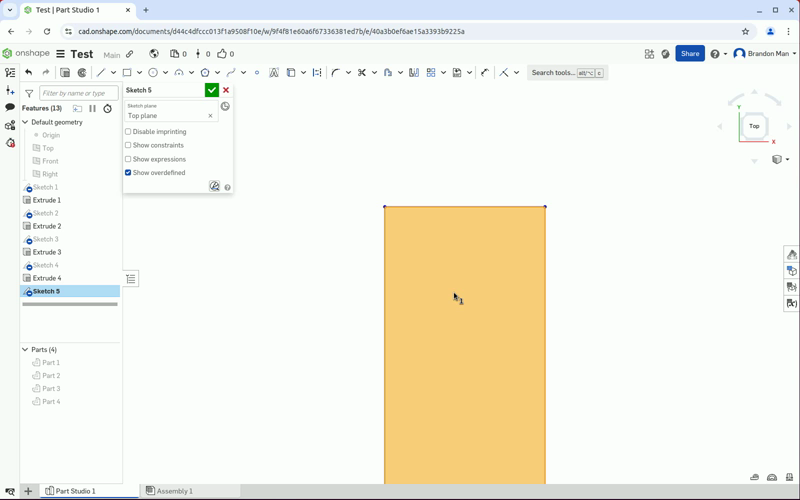
scroll(-6)
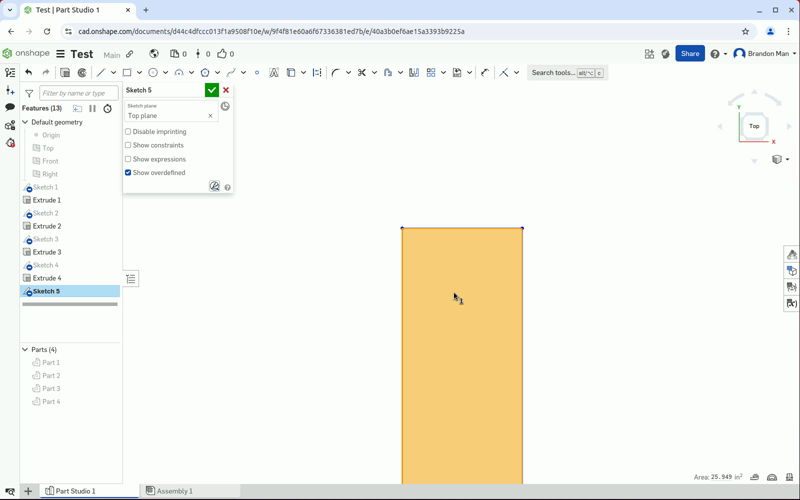
scroll(-6)
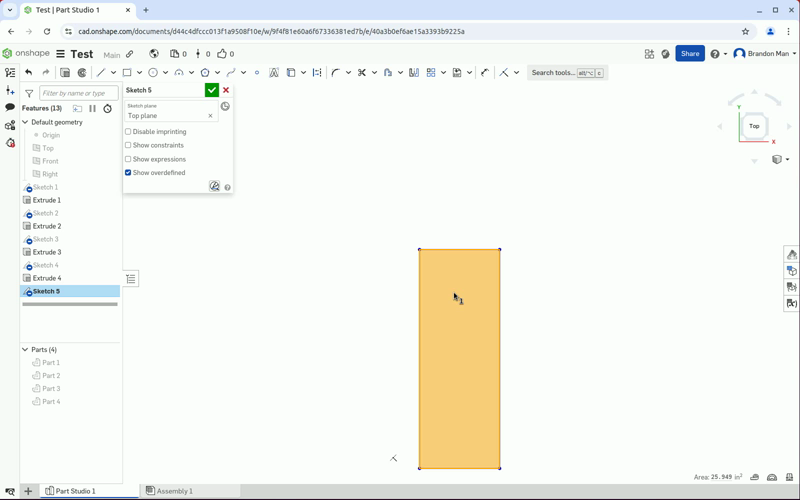
scroll(-6)
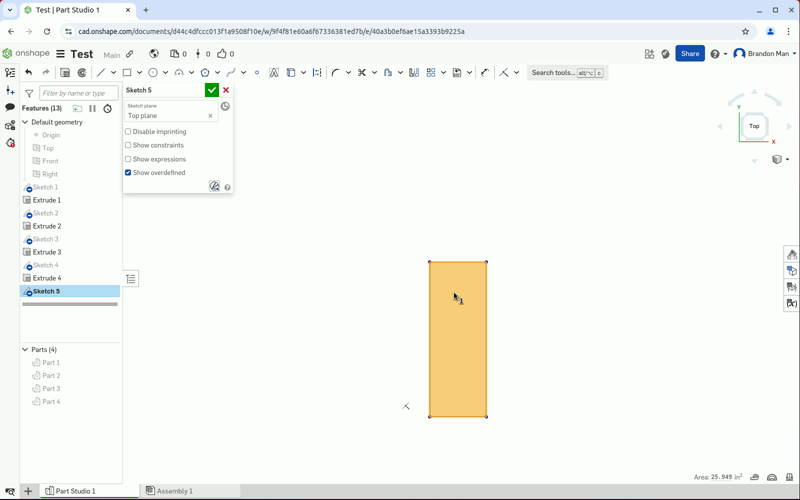
scroll(-6)
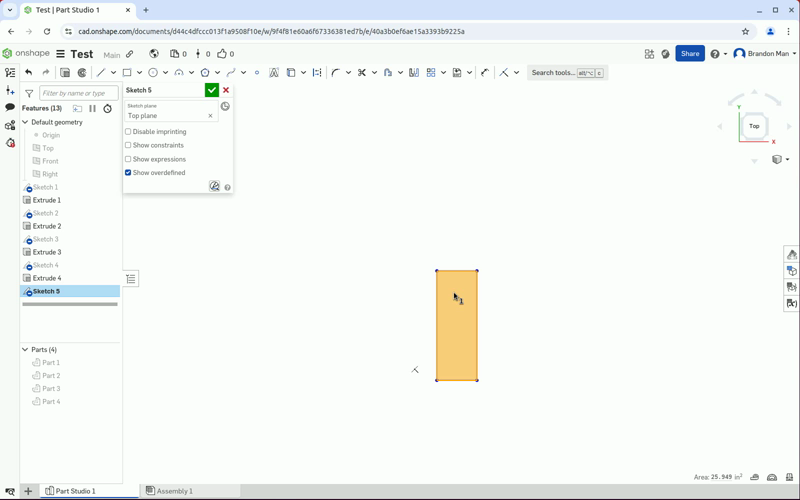
scroll(-6)
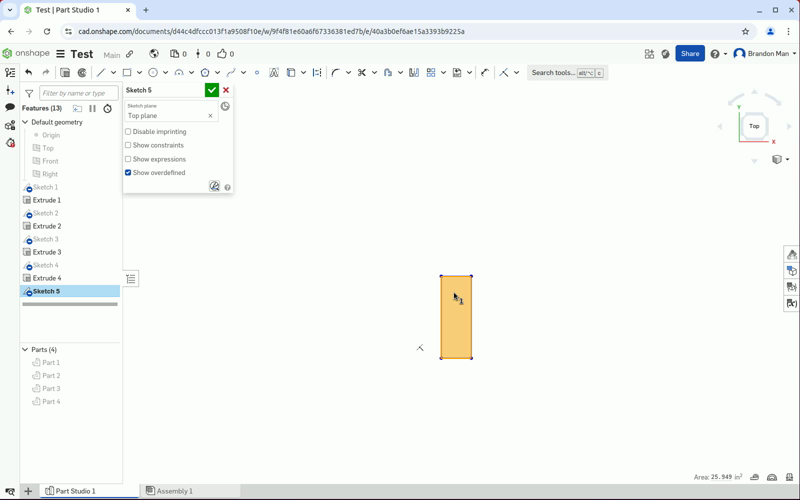
scroll(-6)
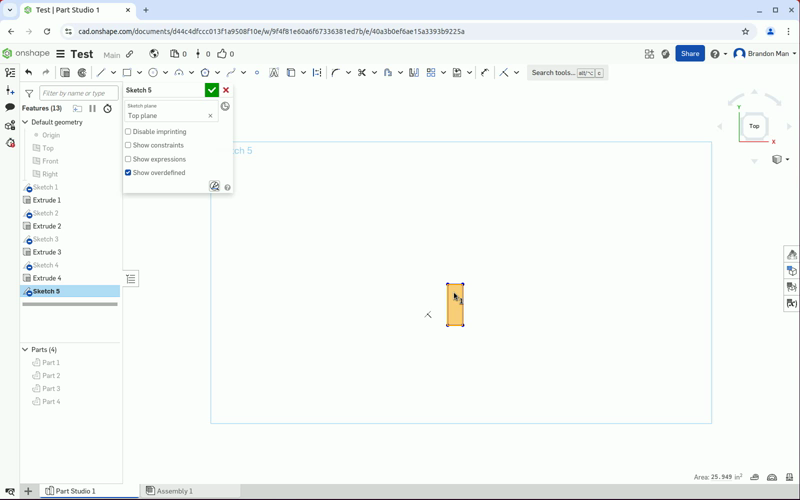
mouse_move(73, 352)
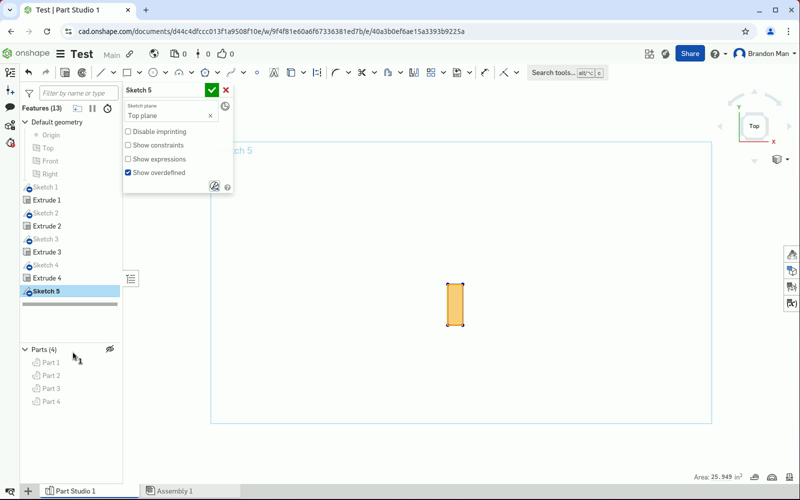
key(shift+y)
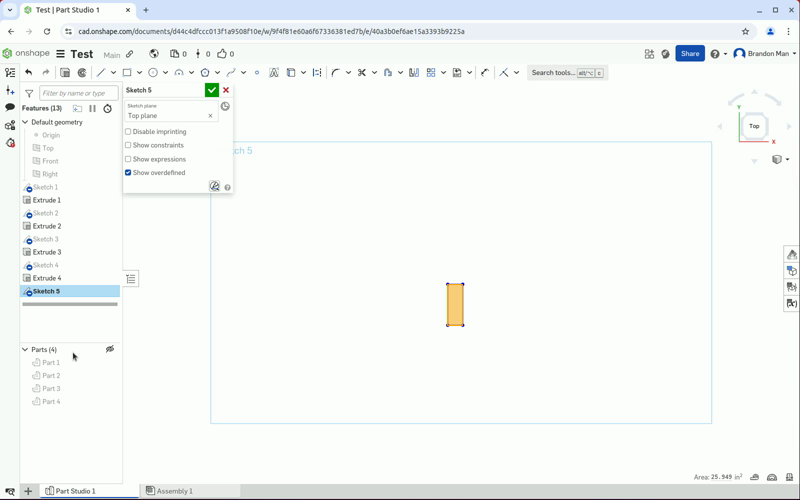
key(shift+e)
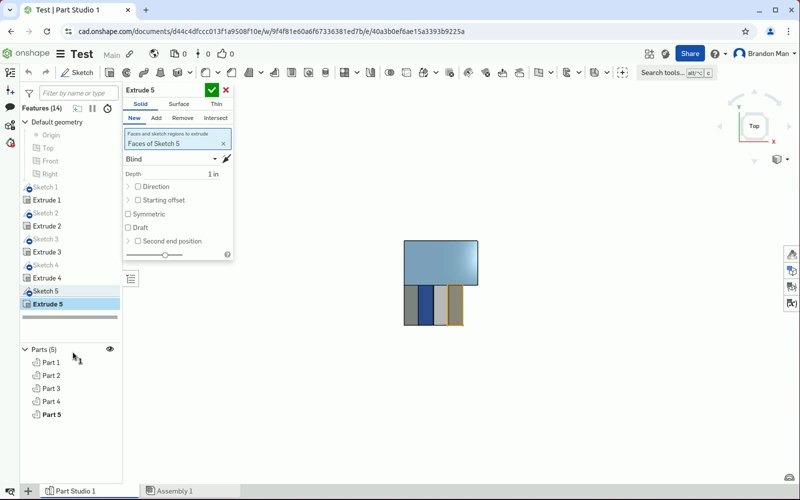
mouse_move(143, 106)
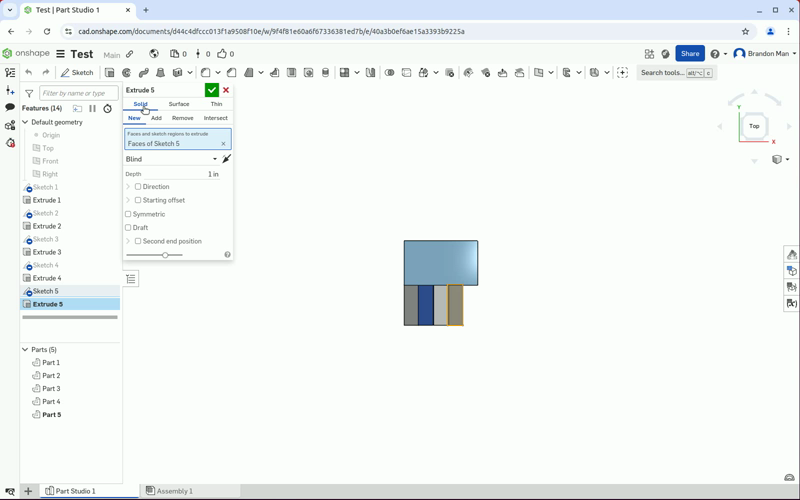
click(143, 106)
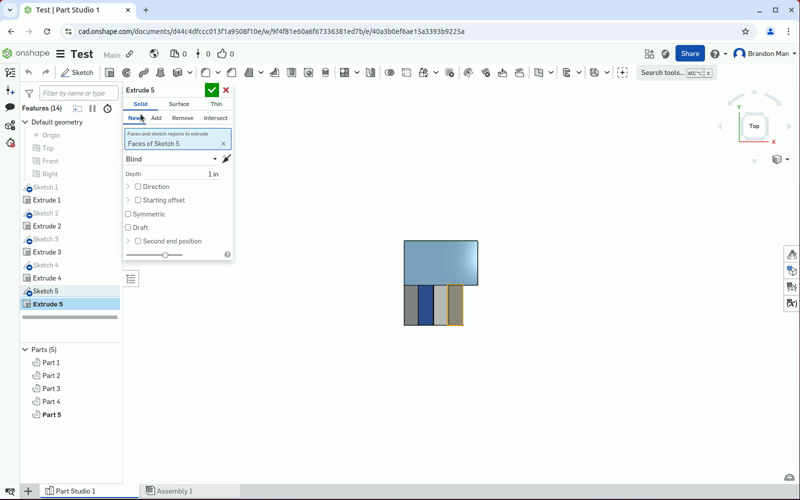
mouse_move(137, 120)
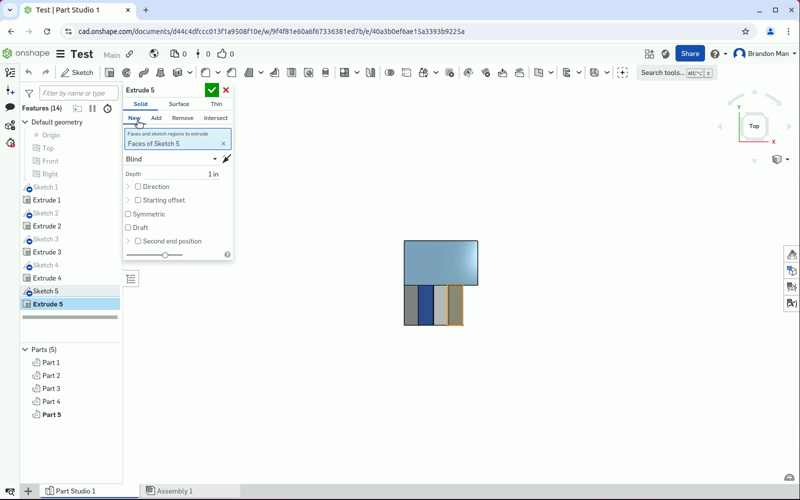
click(137, 120)
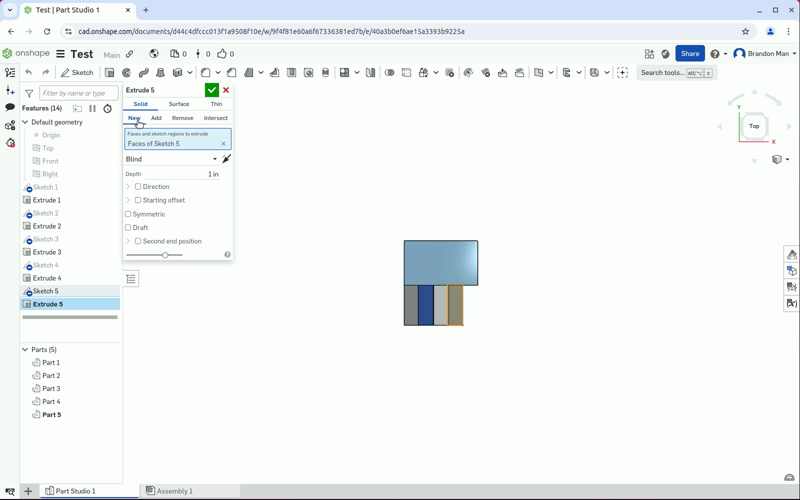
key(tab, 4)
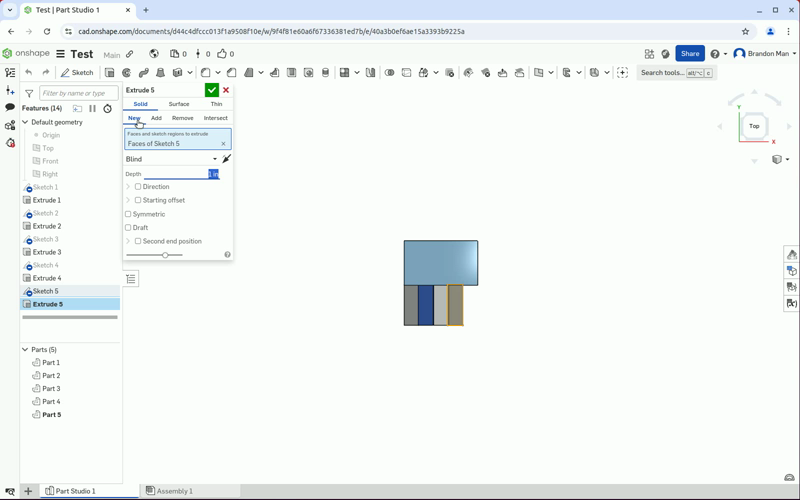
text(11.073)
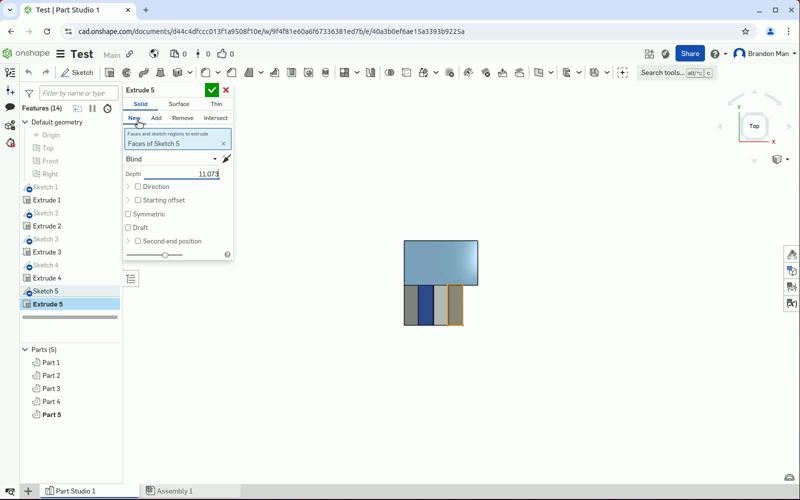
key(enter)
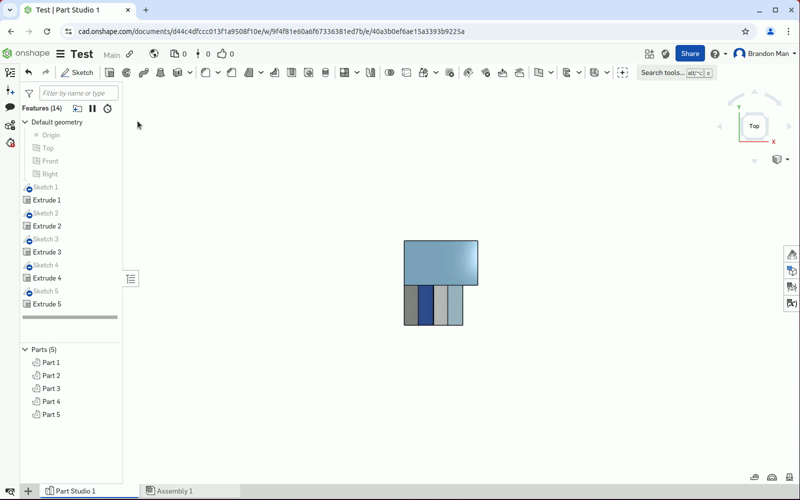
key(shift+h)
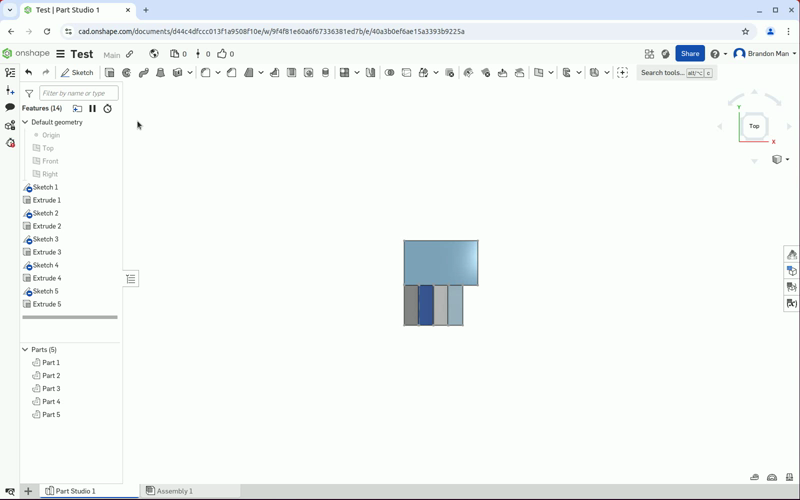
key(shift+h)
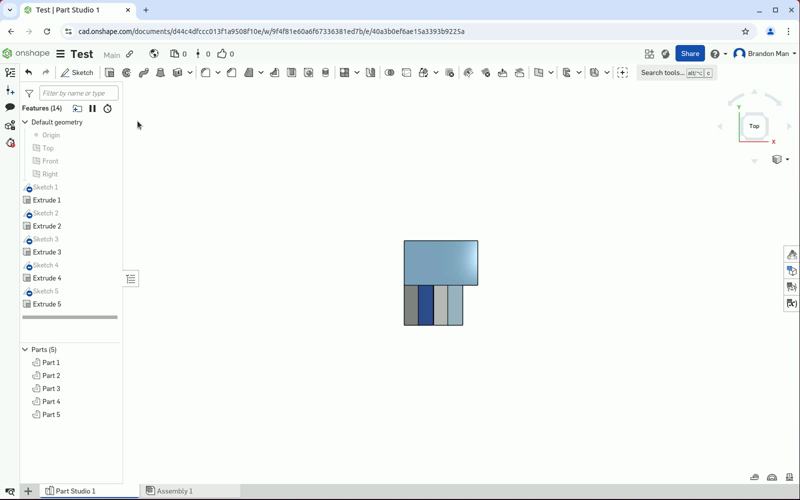
mouse_move(73, 189)
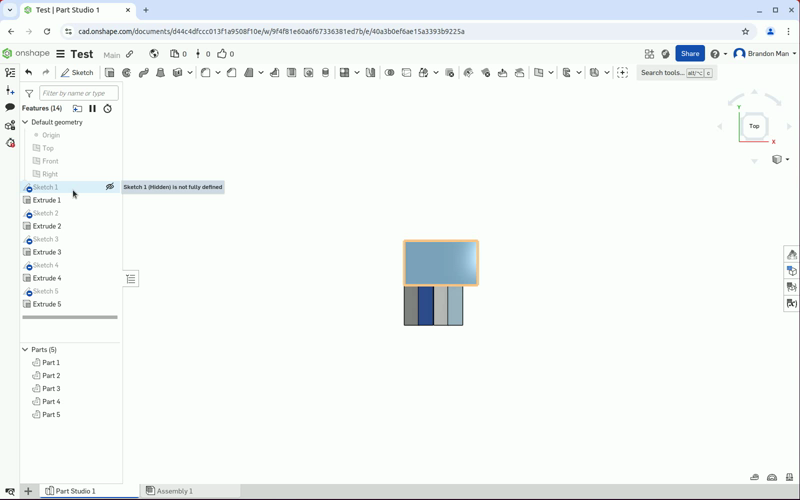
click(73, 189)
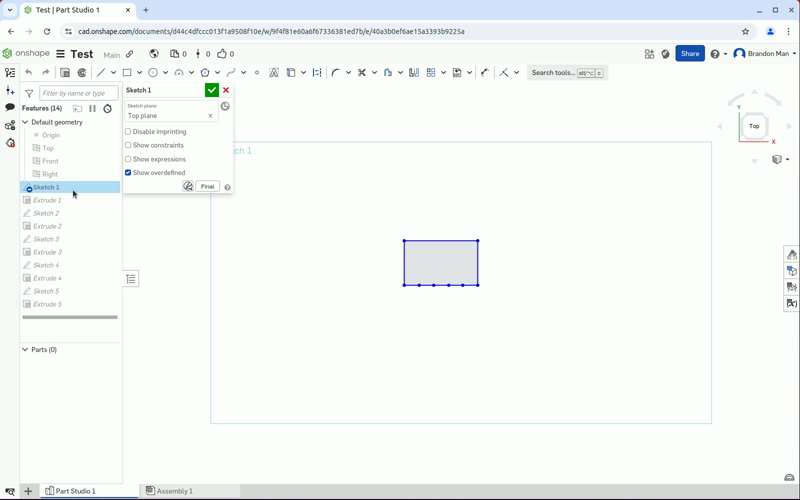
mouse_move(229, 92)
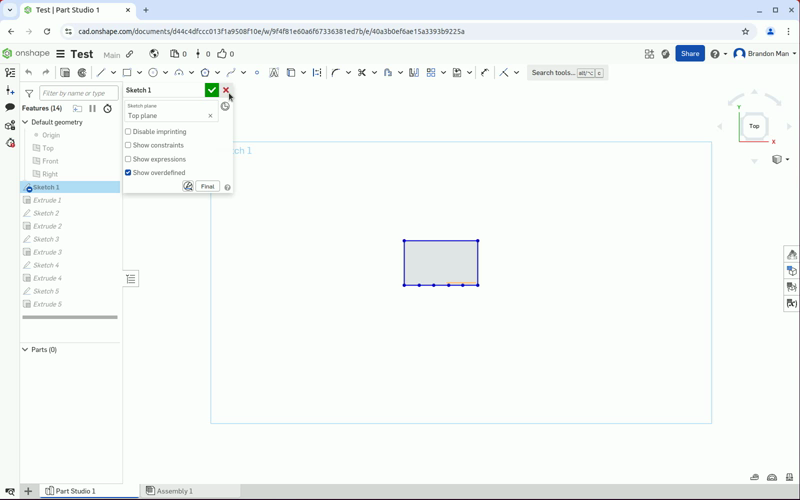
click(229, 92)
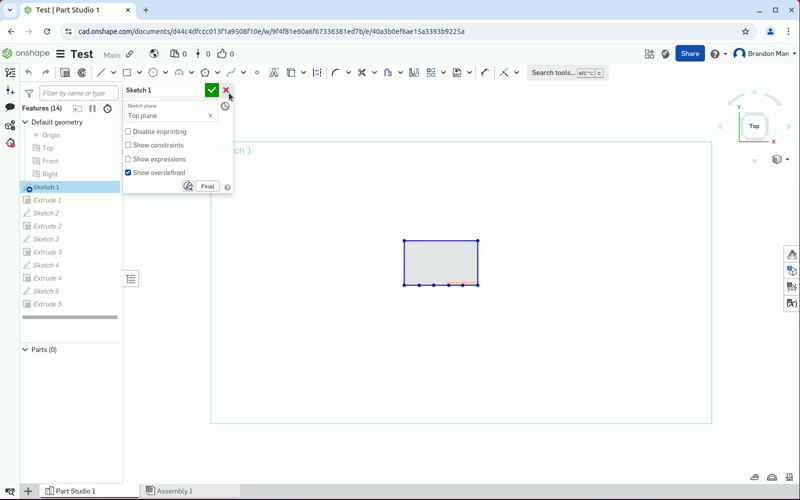
key(shift+s)
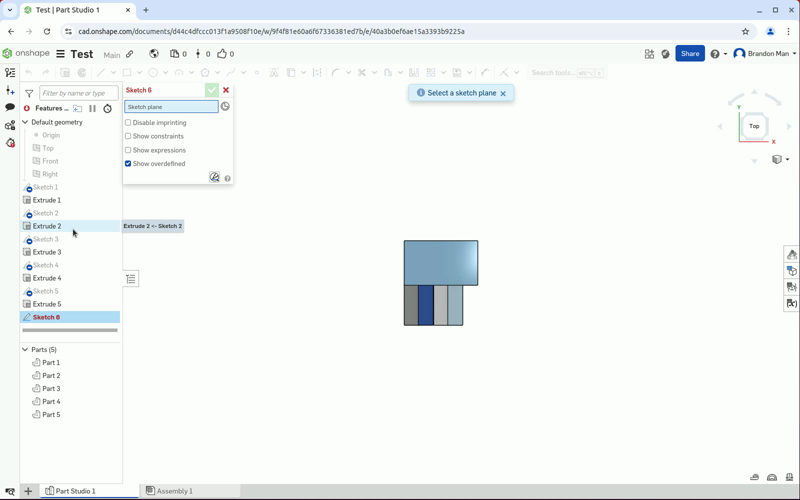
scroll(3)
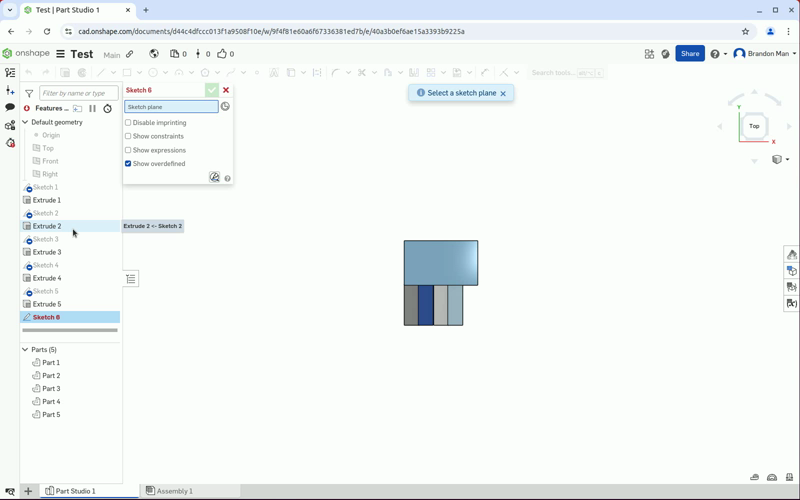
mouse_move(73, 150)
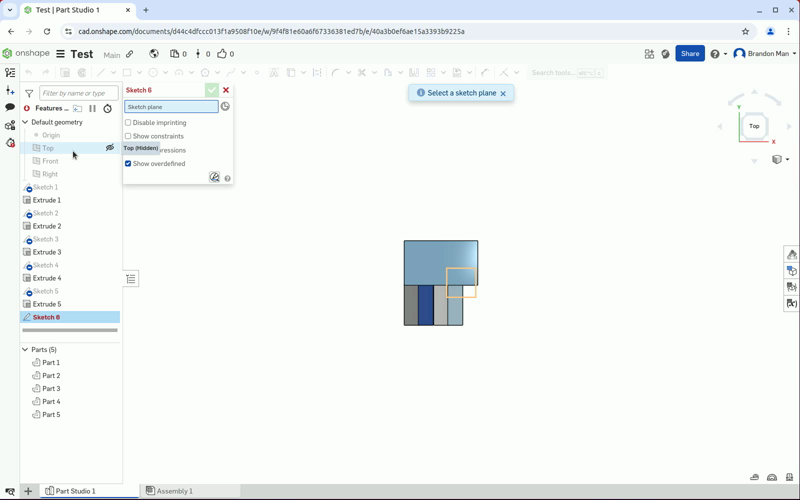
click(73, 150)
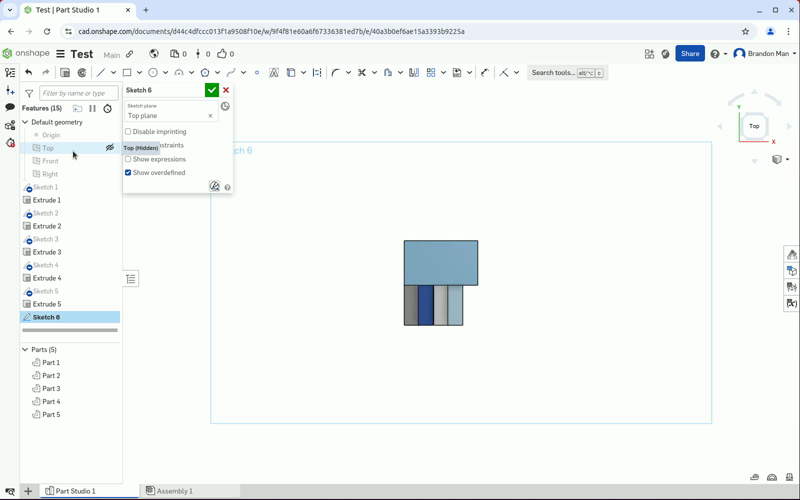
mouse_move(73, 352)
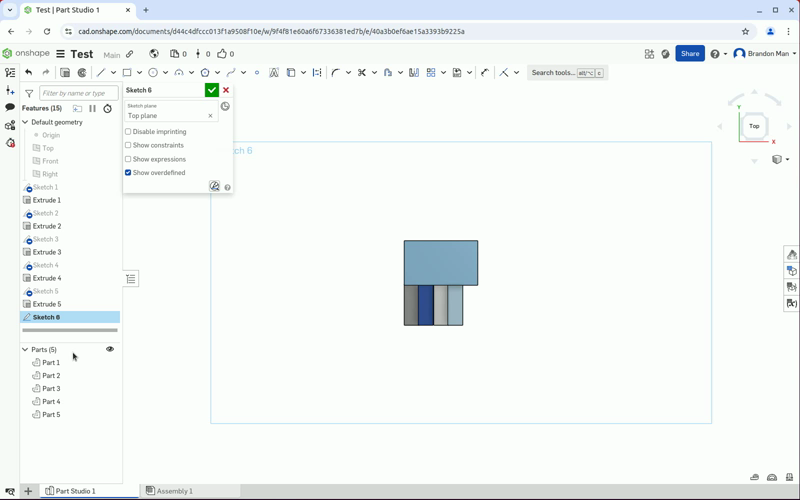
key(y)
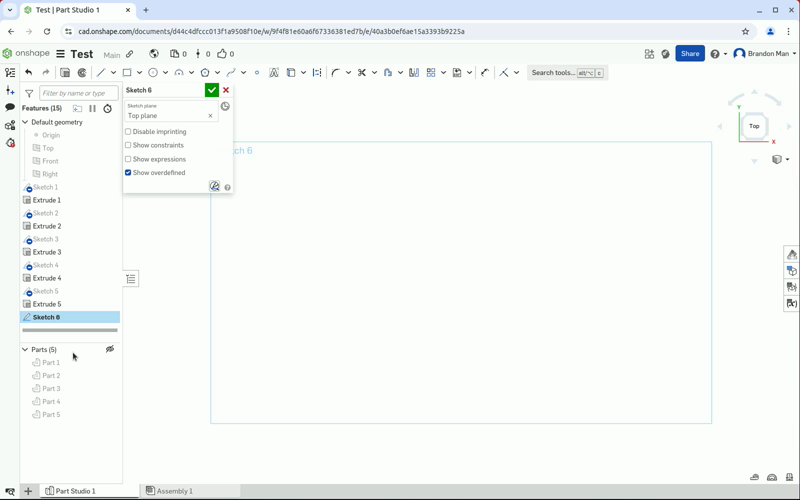
key(l)
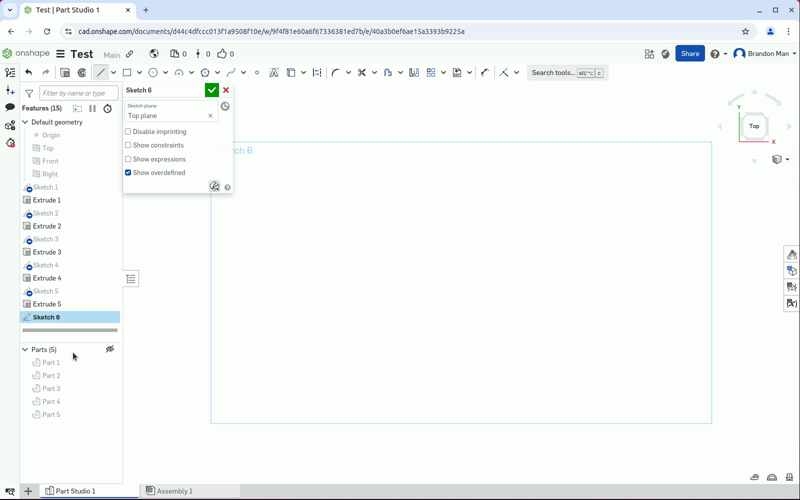
key_down(shift)
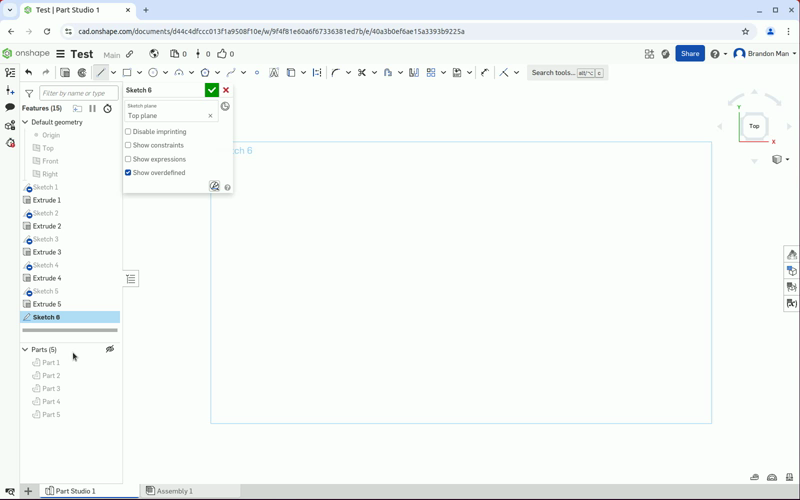
mouse_move(463, 325)
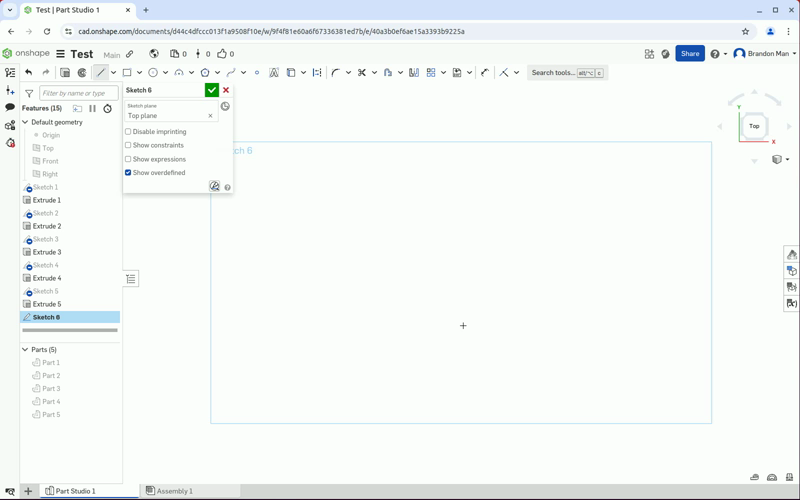
click(463, 325)
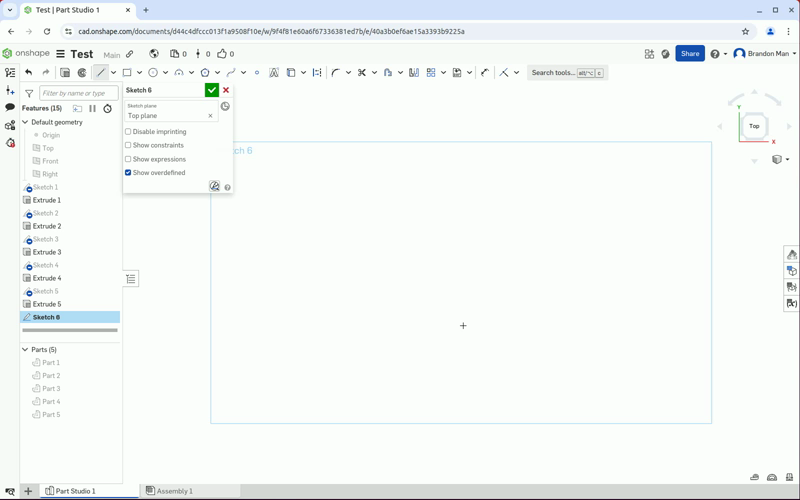
key_up(shift)
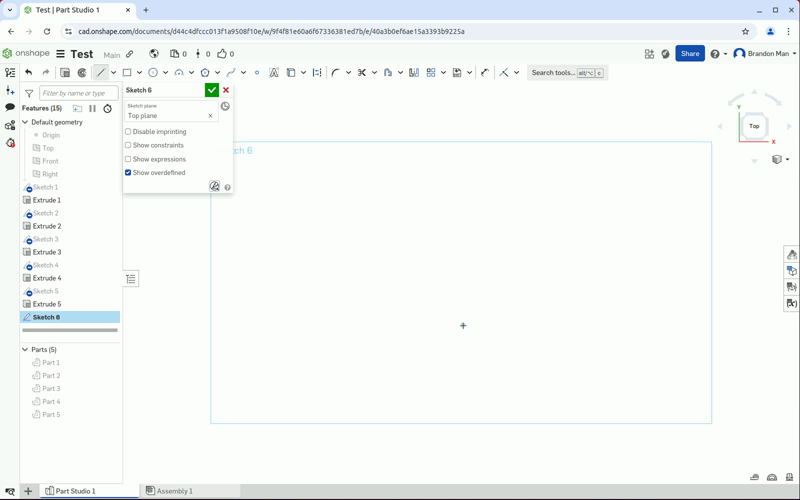
key_down(shift)
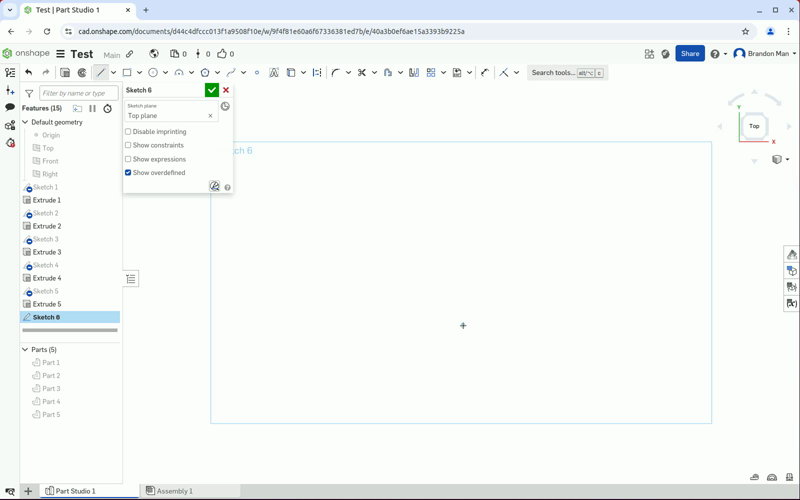
mouse_move(493, 325)
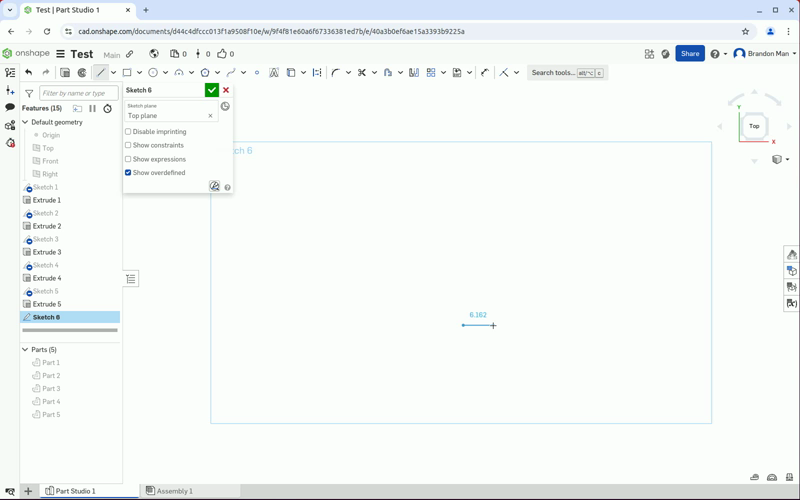
mouse_move(478, 325)
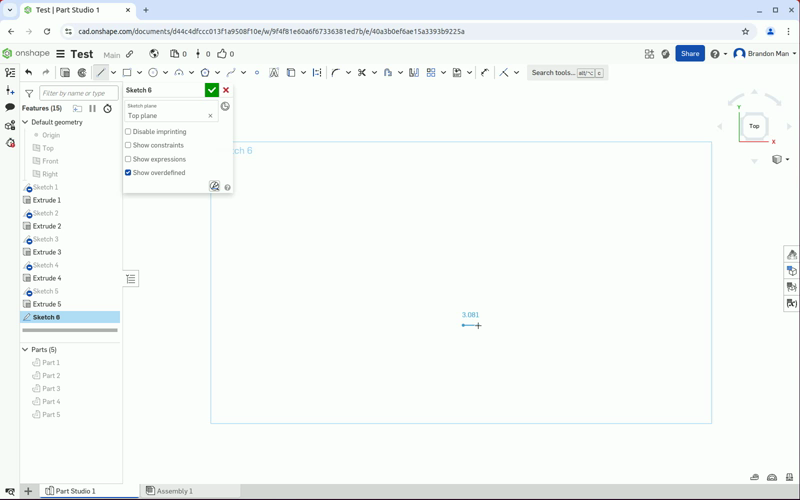
click(478, 325)
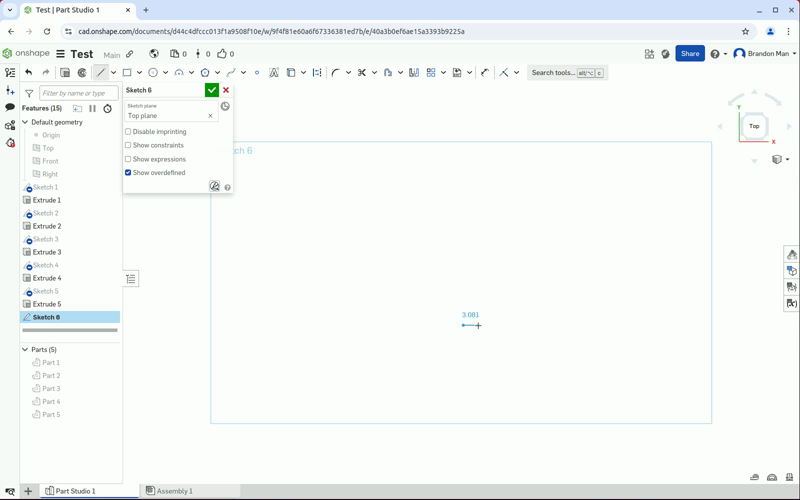
key_up(shift)
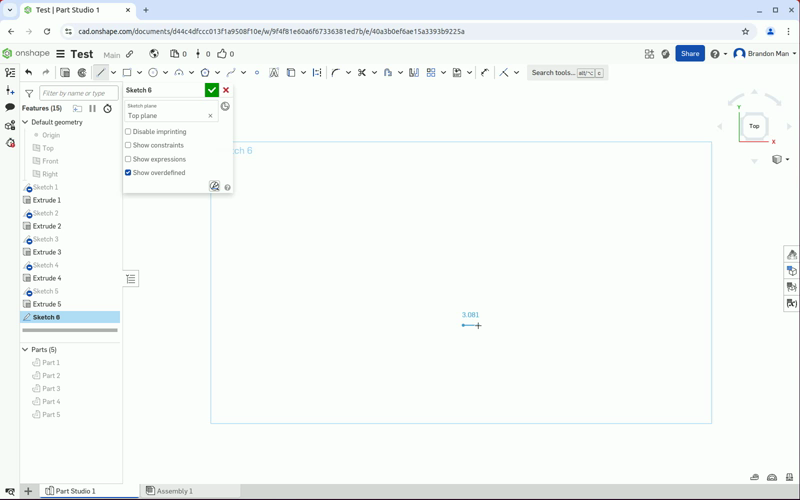
key_down(shift)
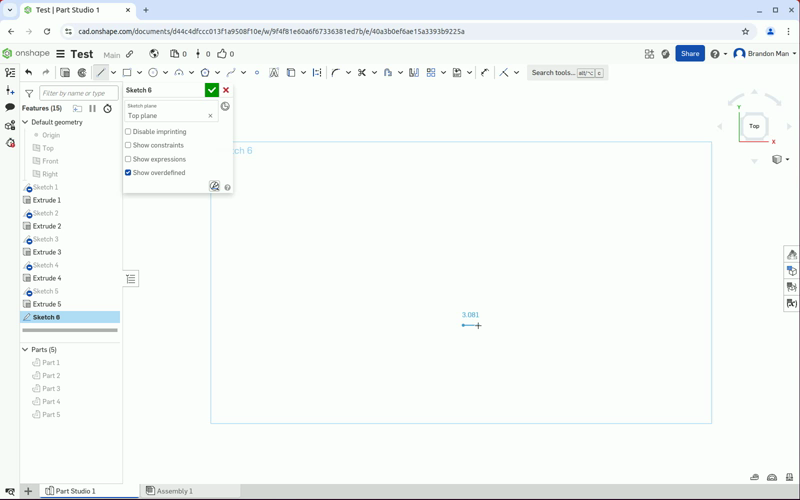
mouse_move(508, 325)
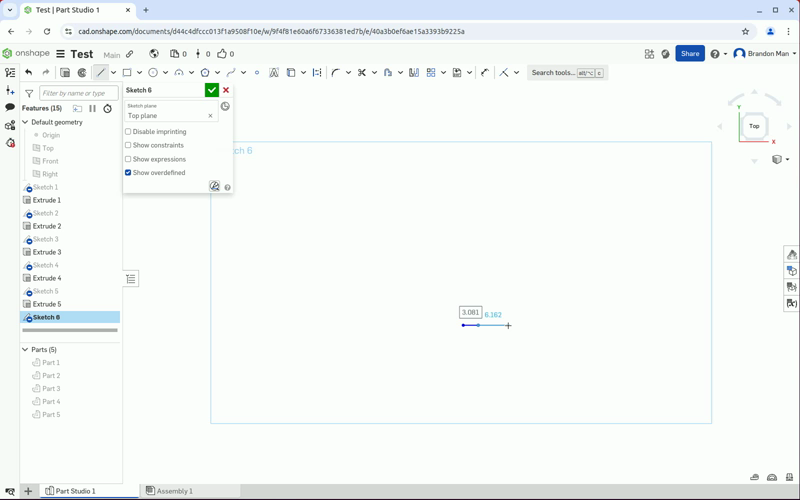
mouse_move(478, 284)
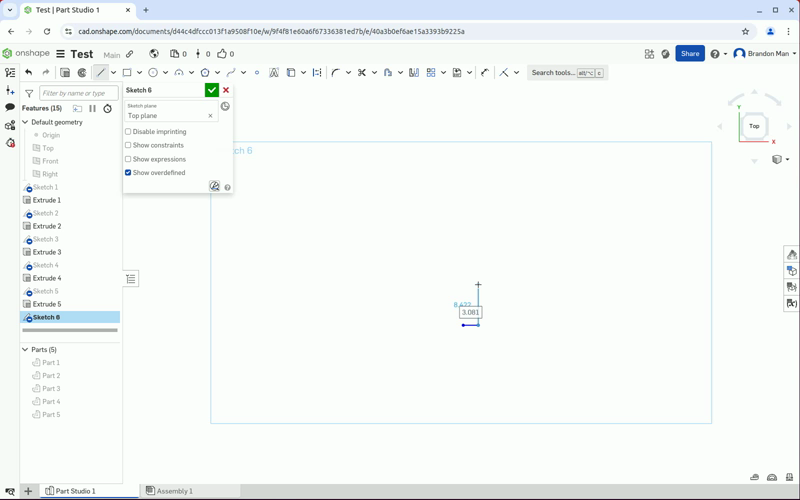
click(478, 284)
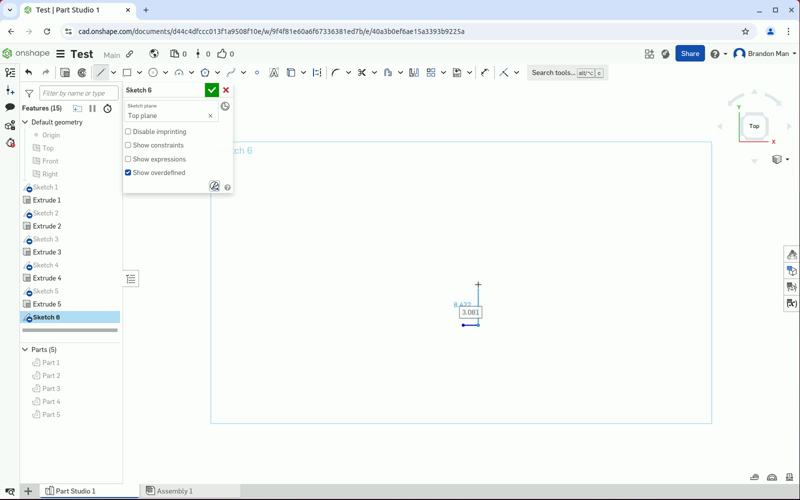
key_up(shift)
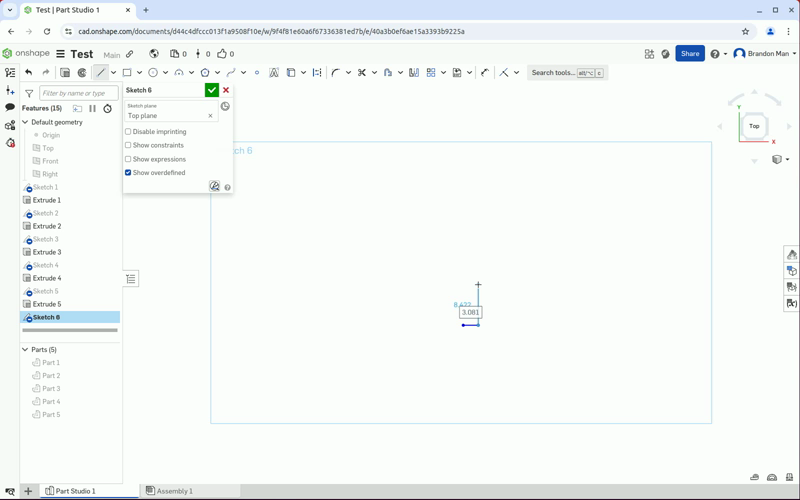
key_down(shift)
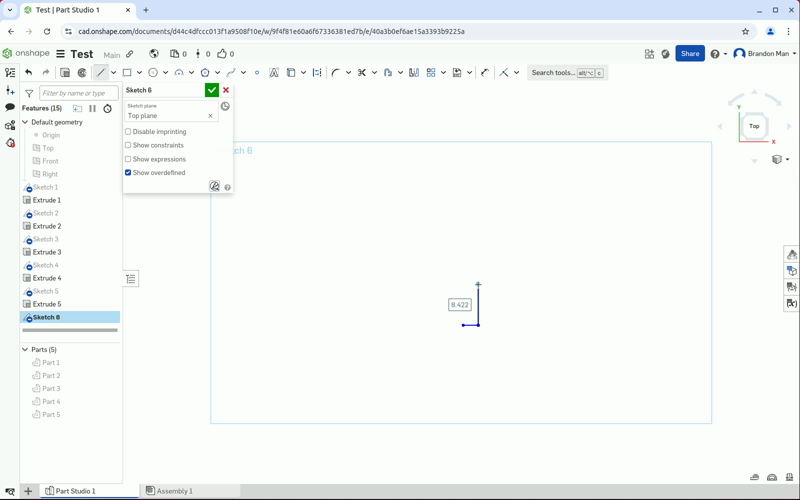
mouse_move(508, 284)
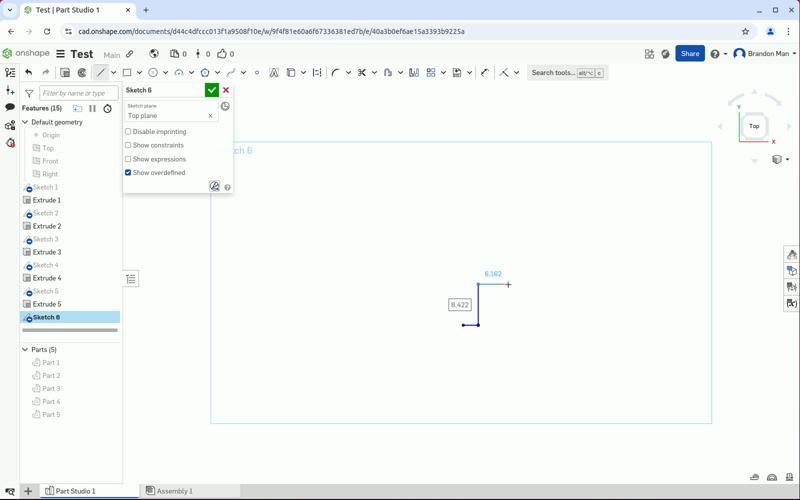
mouse_move(463, 284)
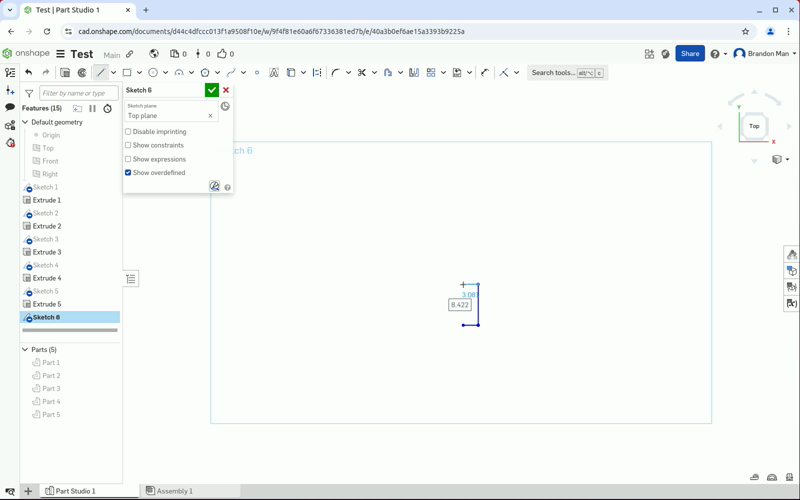
click(463, 284)
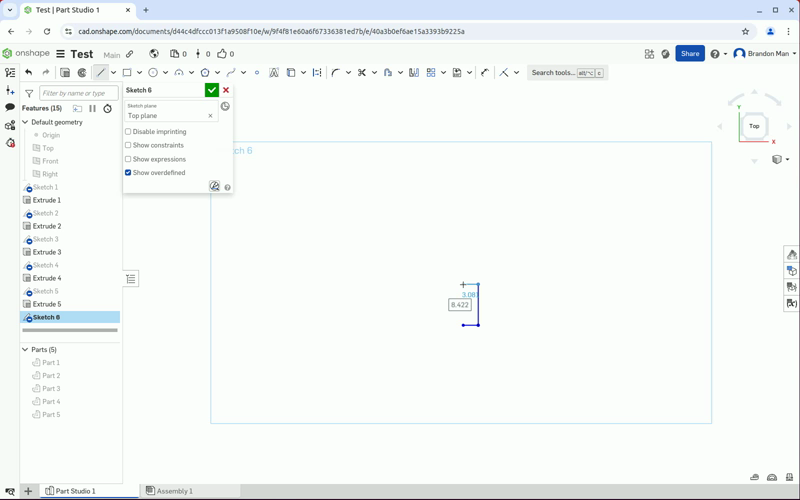
key_up(shift)
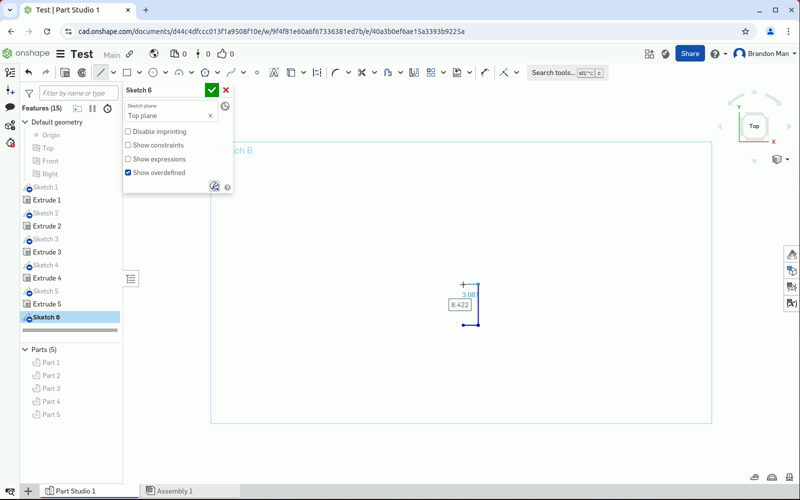
mouse_move(493, 284)
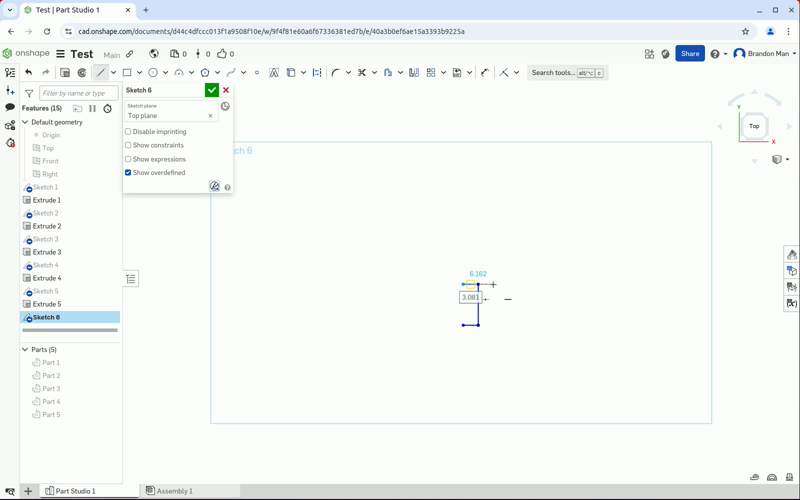
key_down(shift)
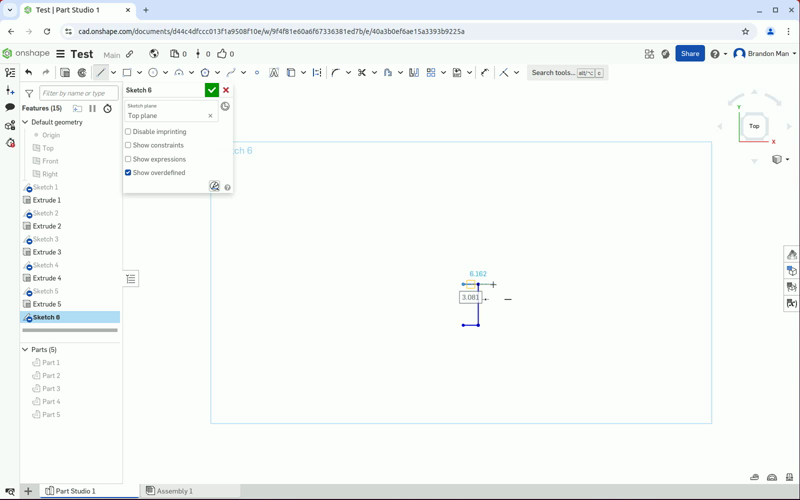
mouse_move(463, 325)
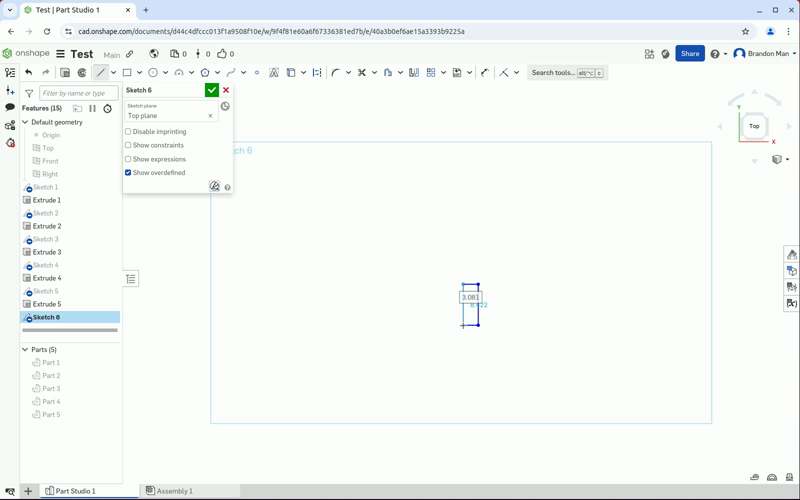
key_up(shift)
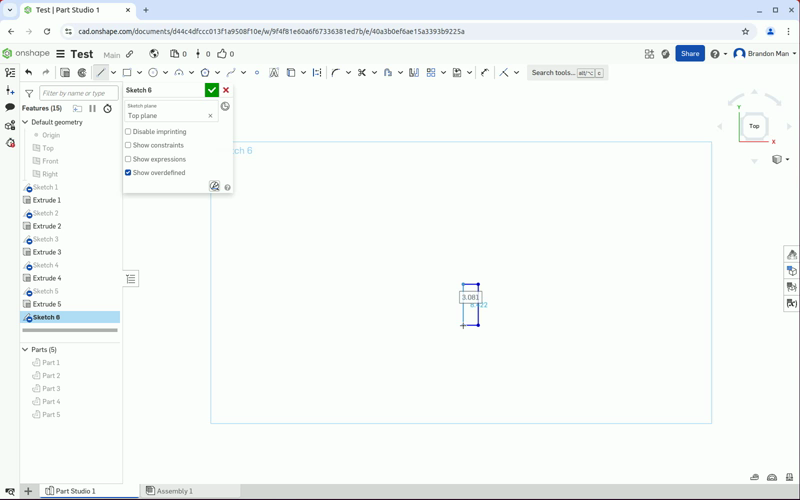
click(463, 325)
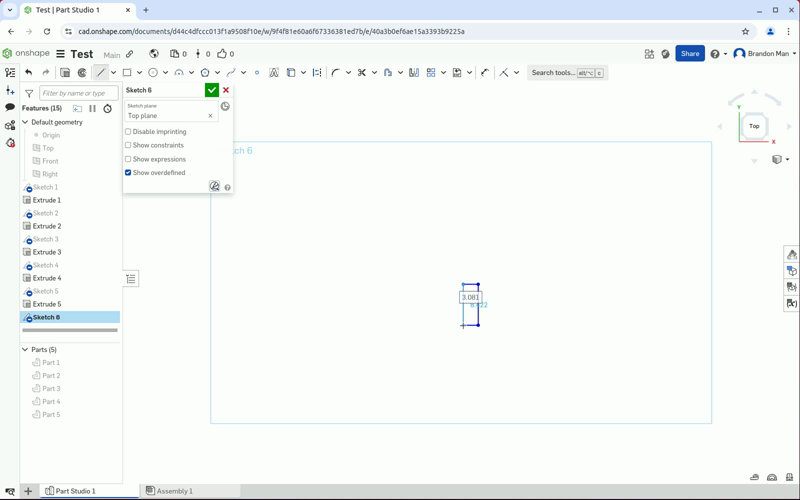
key(esc)
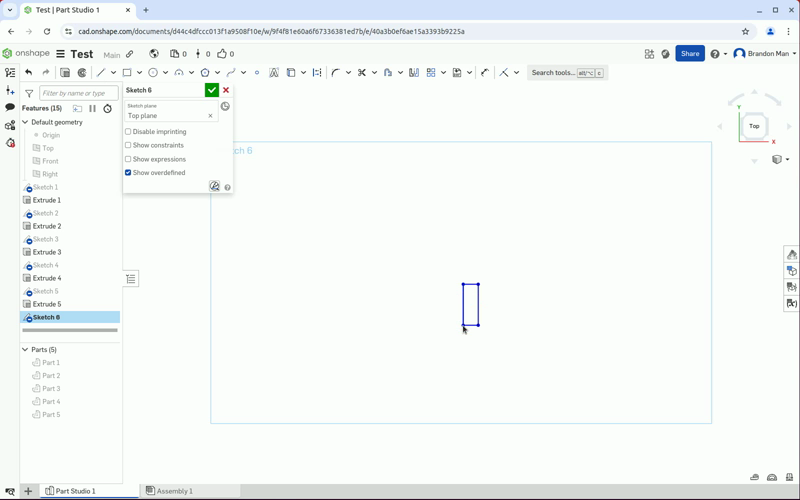
mouse_move(477, 293)
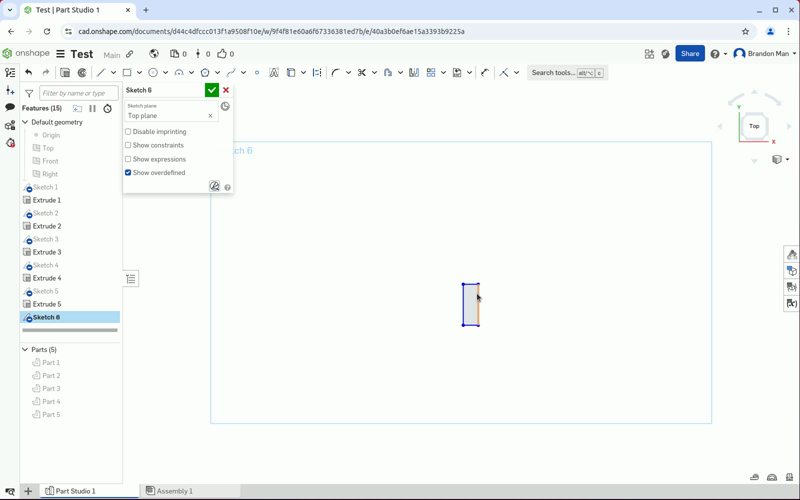
scroll(6)
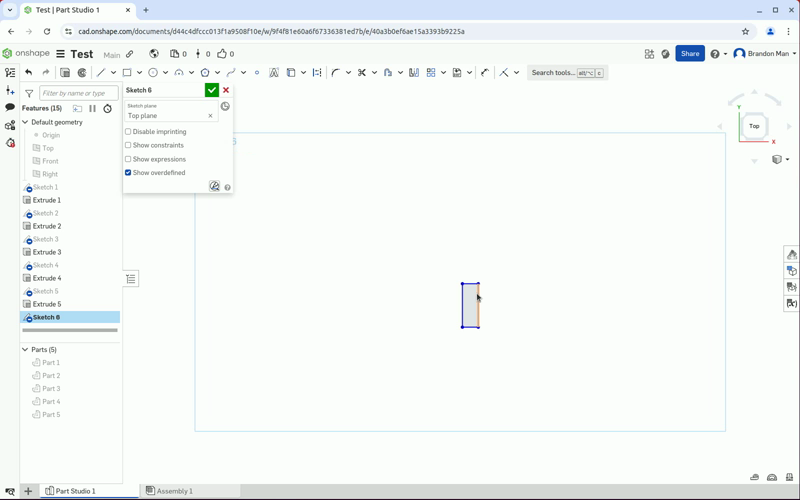
scroll(6)
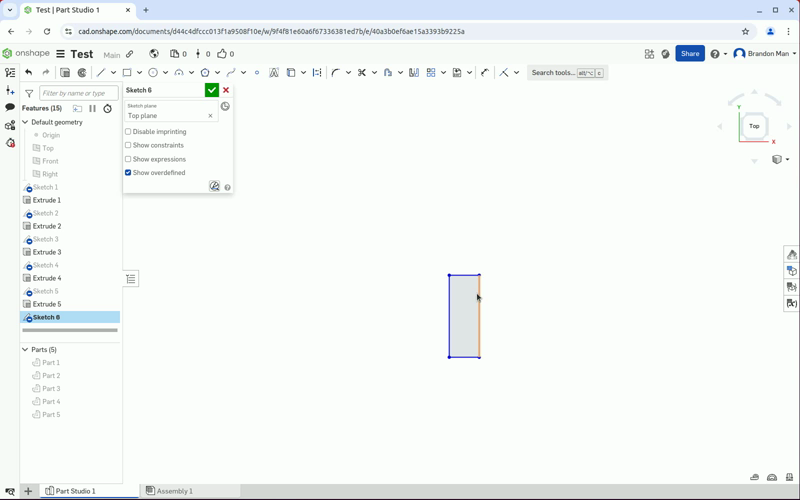
scroll(6)
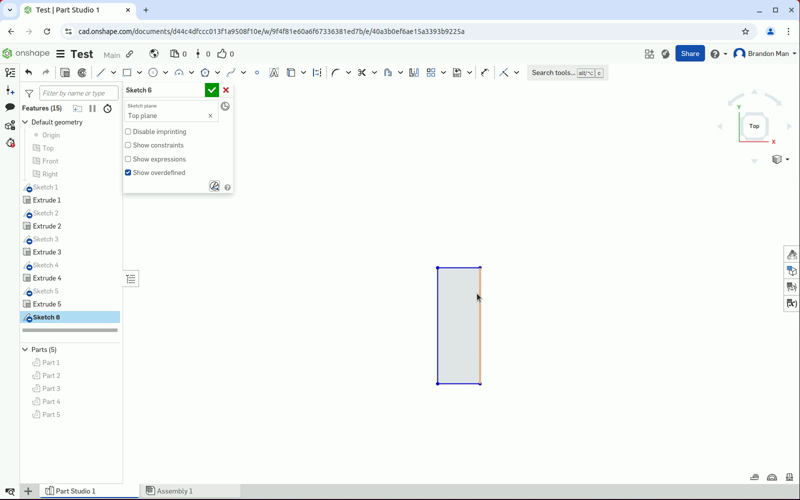
scroll(6)
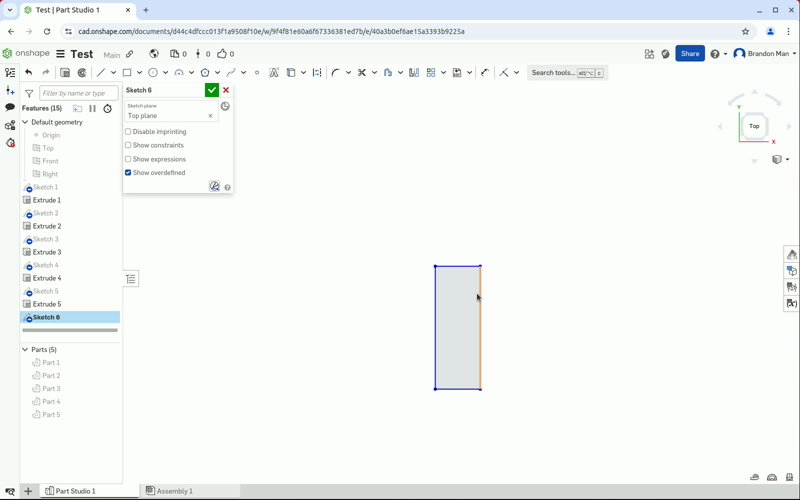
scroll(6)
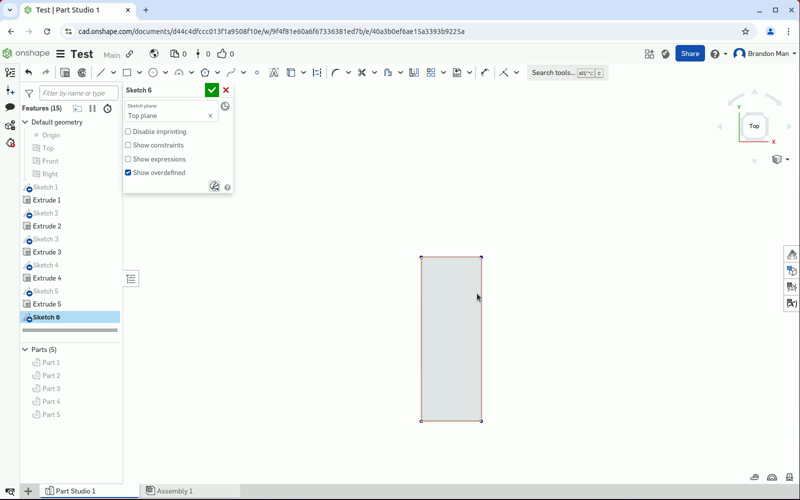
scroll(6)
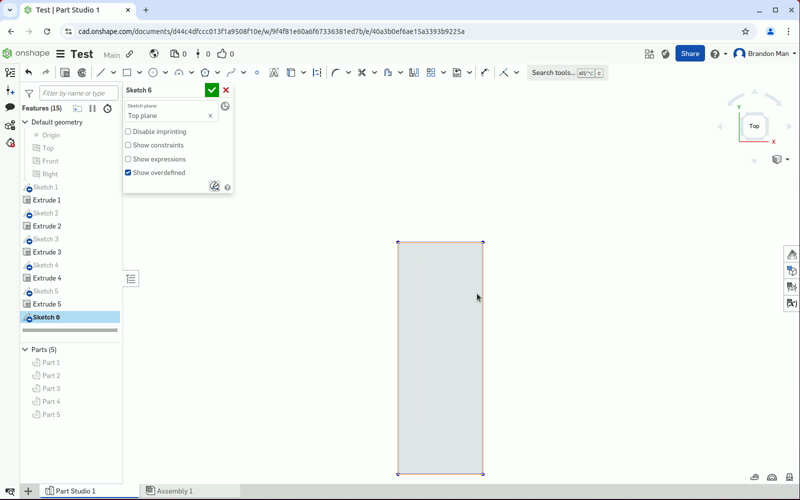
scroll(6)
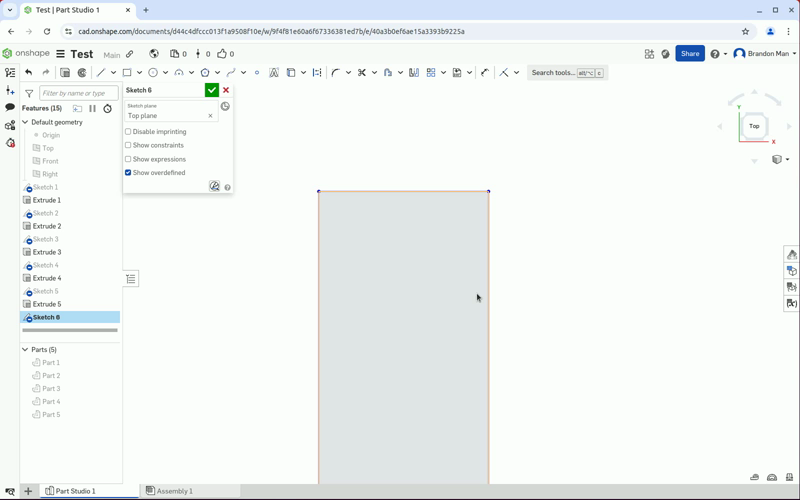
click(477, 293)
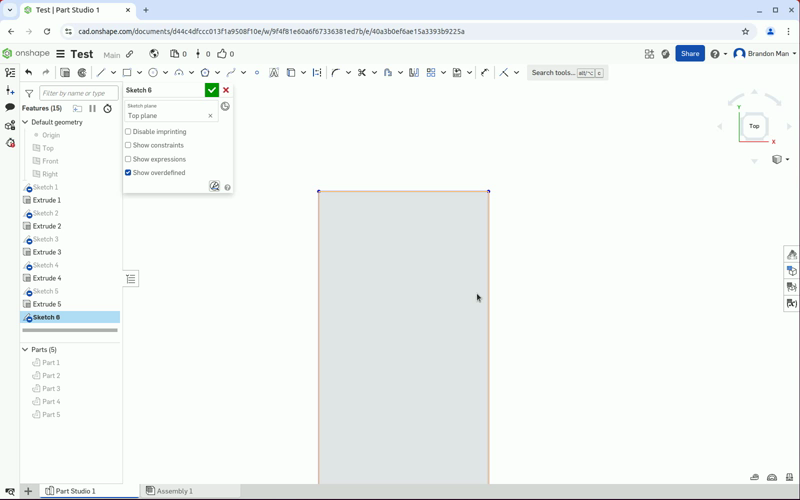
scroll(-6)
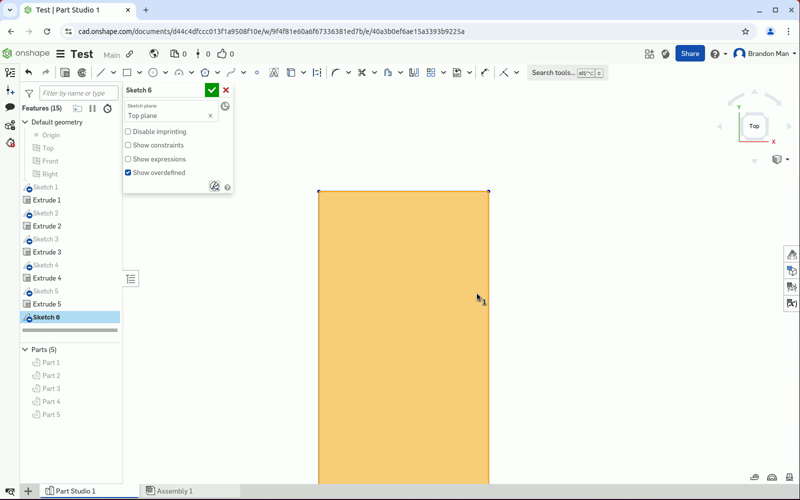
scroll(-6)
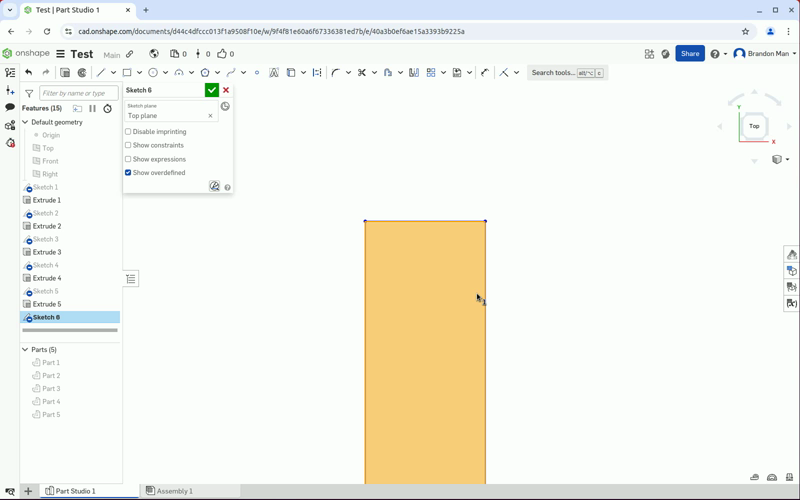
scroll(-6)
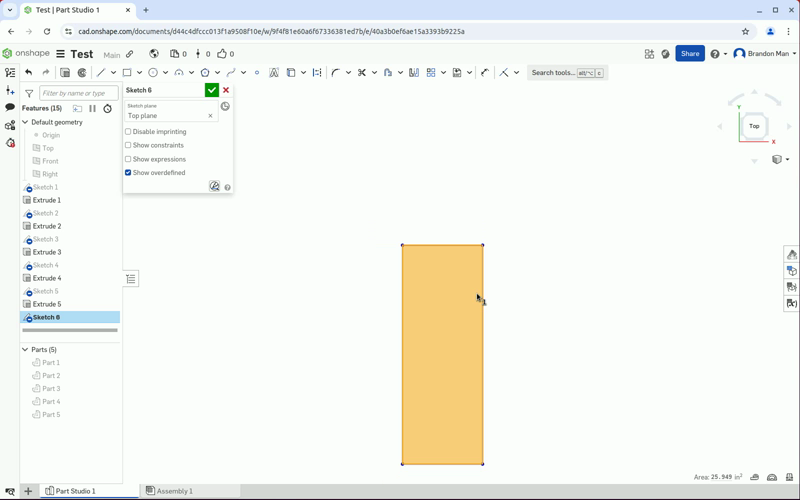
scroll(-6)
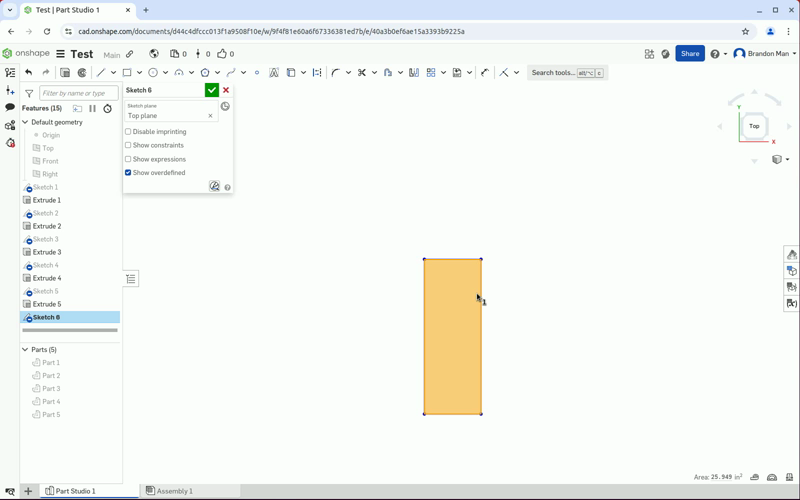
scroll(-6)
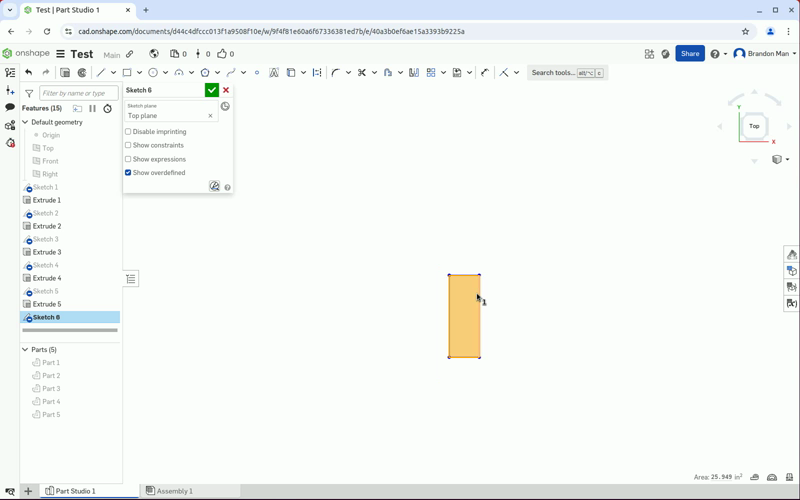
scroll(-6)
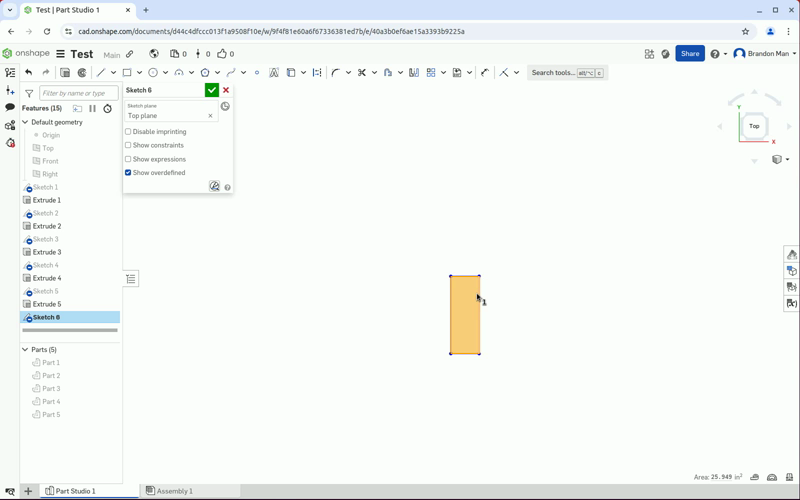
scroll(-6)
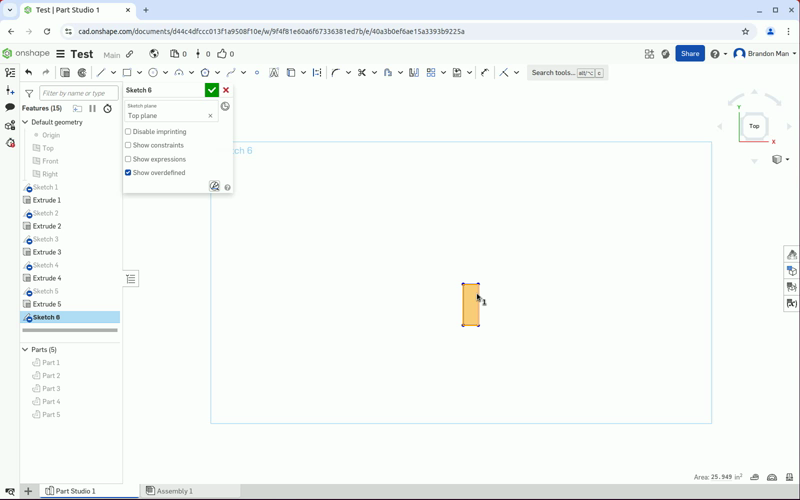
mouse_move(73, 352)
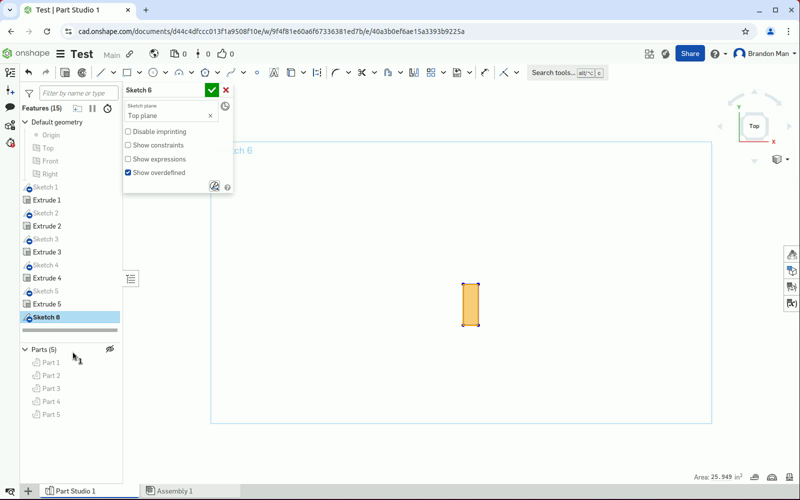
key(shift+y)
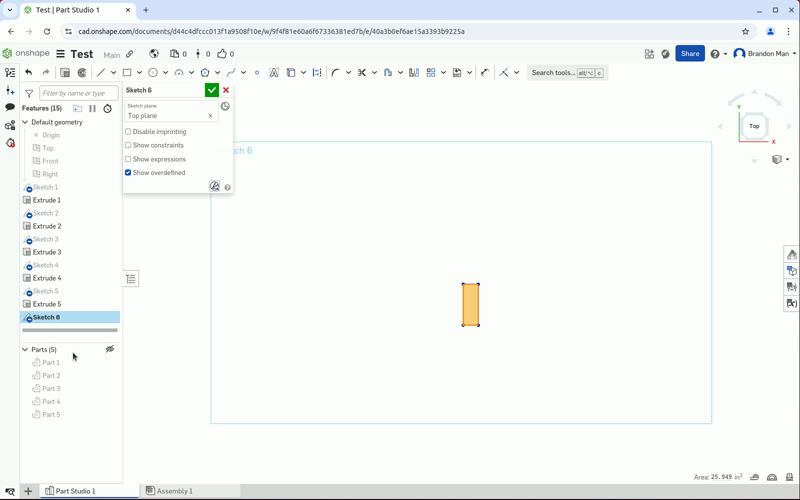
key(shift+e)
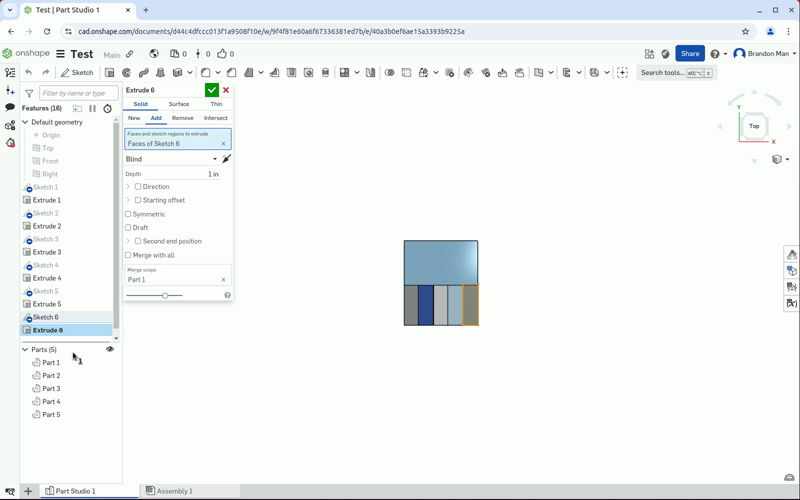
mouse_move(143, 106)
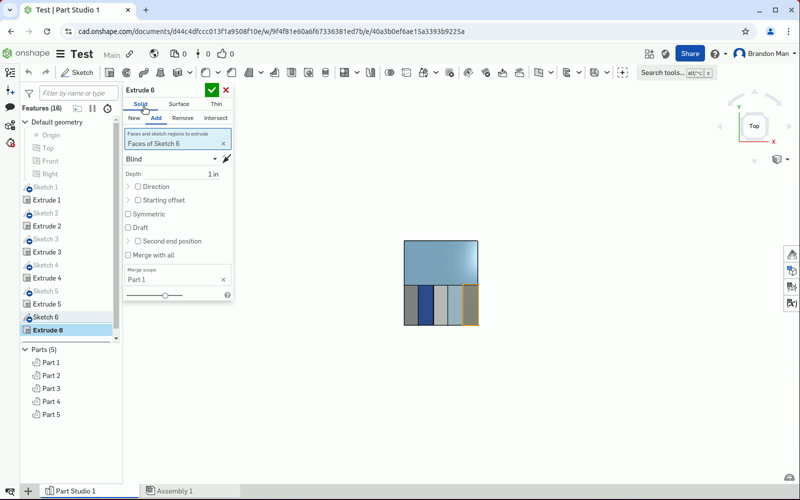
click(143, 106)
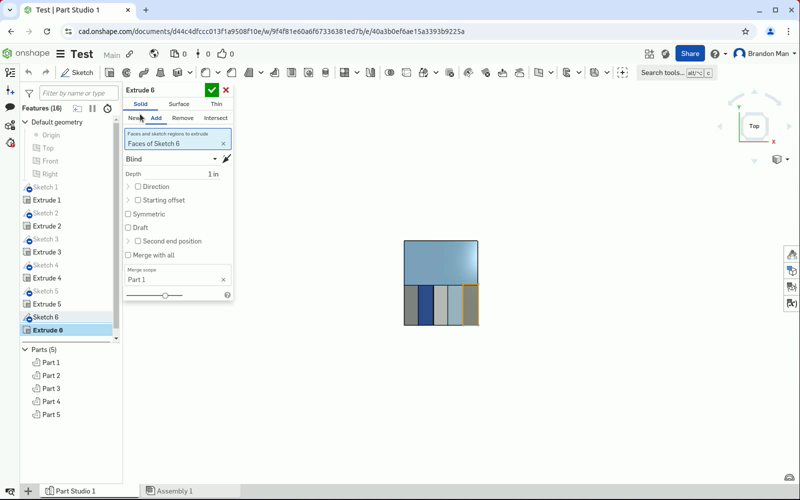
mouse_move(137, 120)
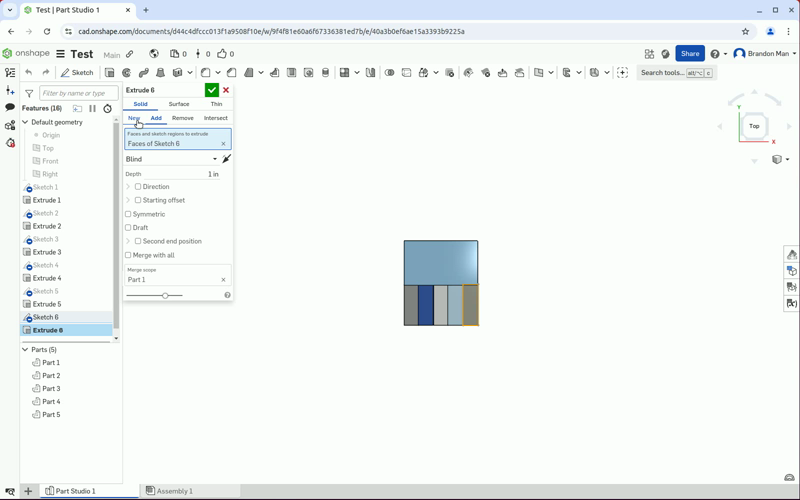
click(137, 120)
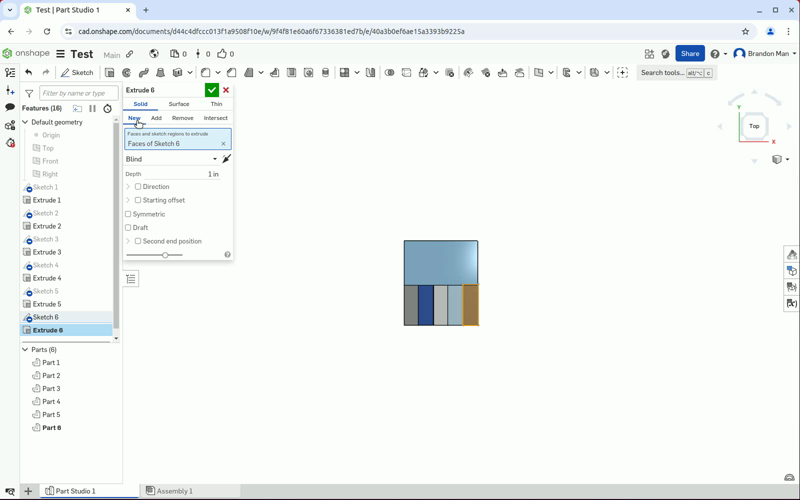
key(tab, 4)
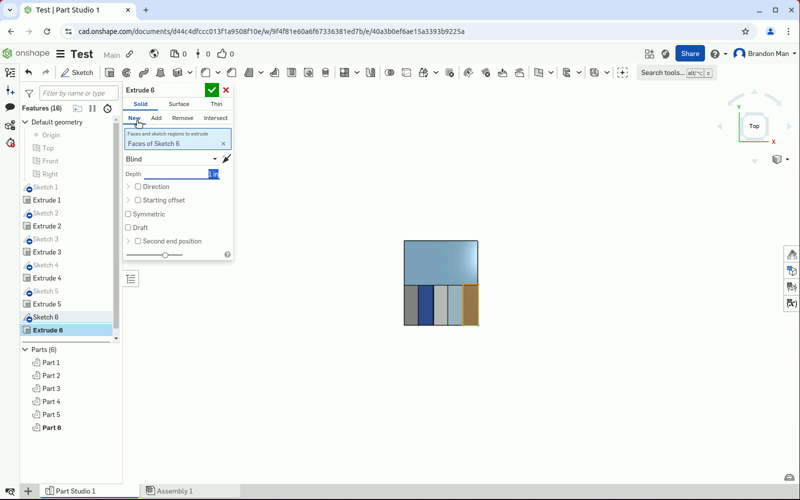
text(13.961)
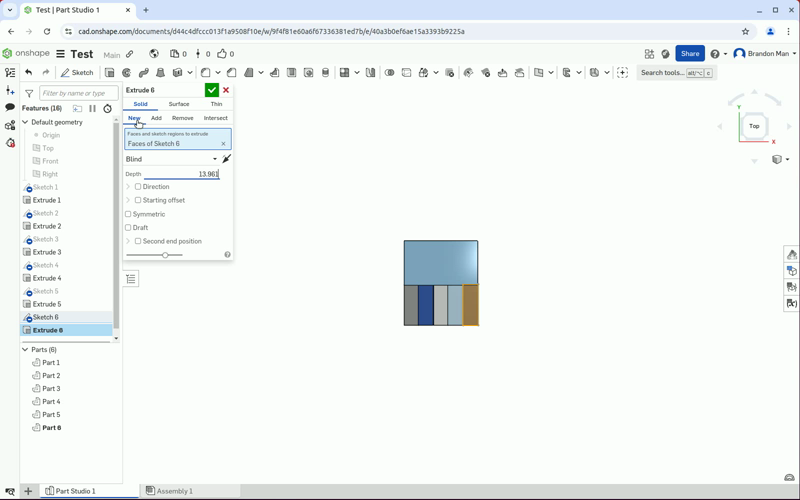
key(enter)
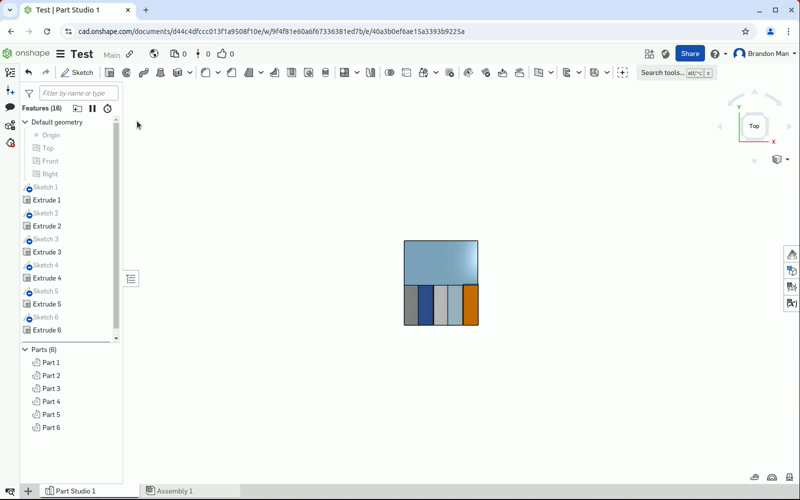
key(shift+h)
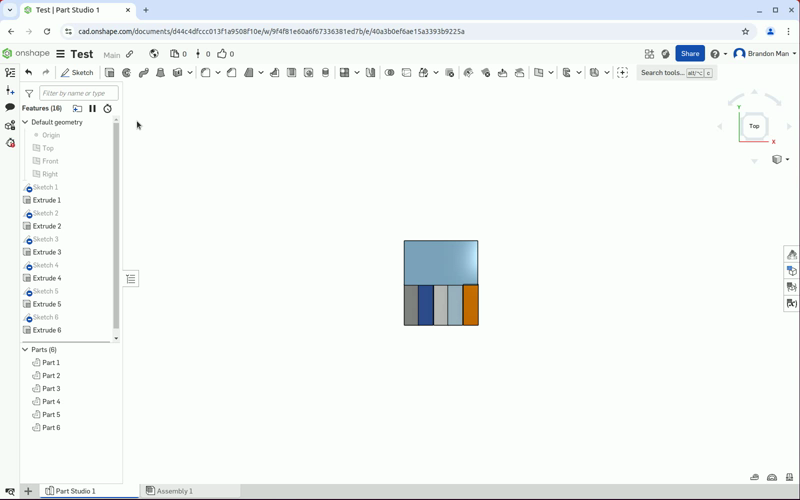
key(shift+h)
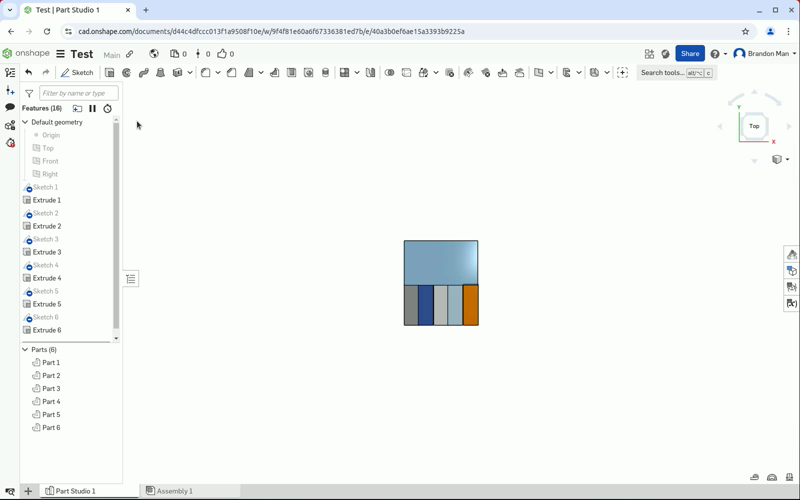
mouse_move(69, 189)
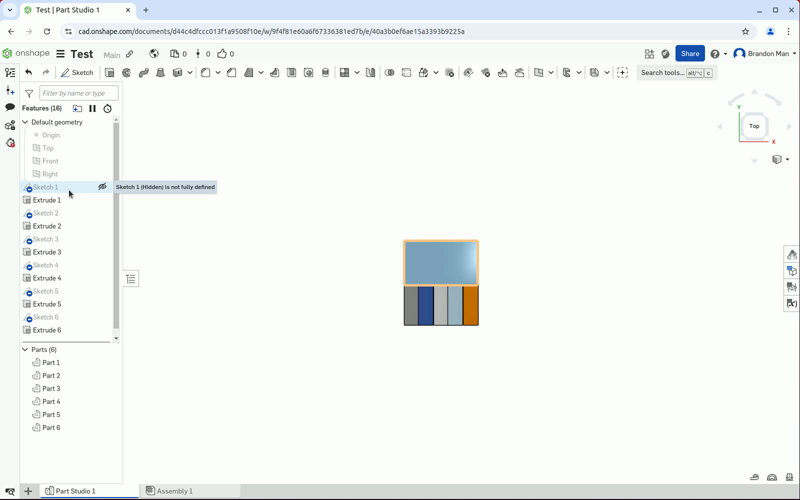
click(69, 189)
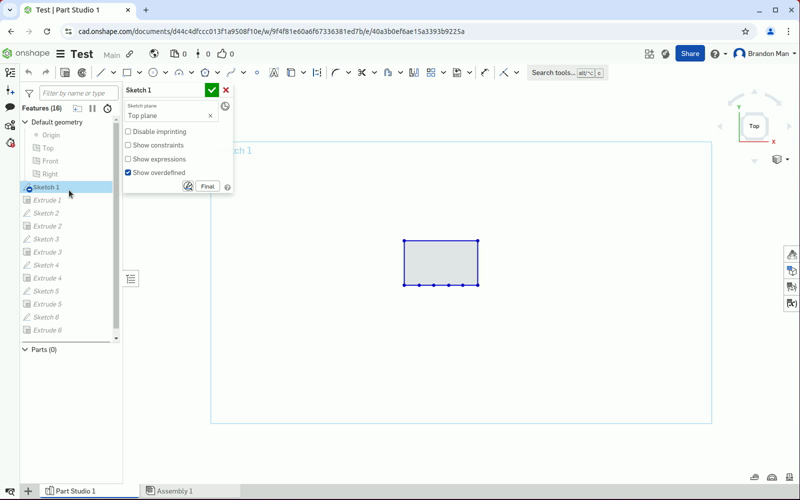
mouse_move(229, 92)
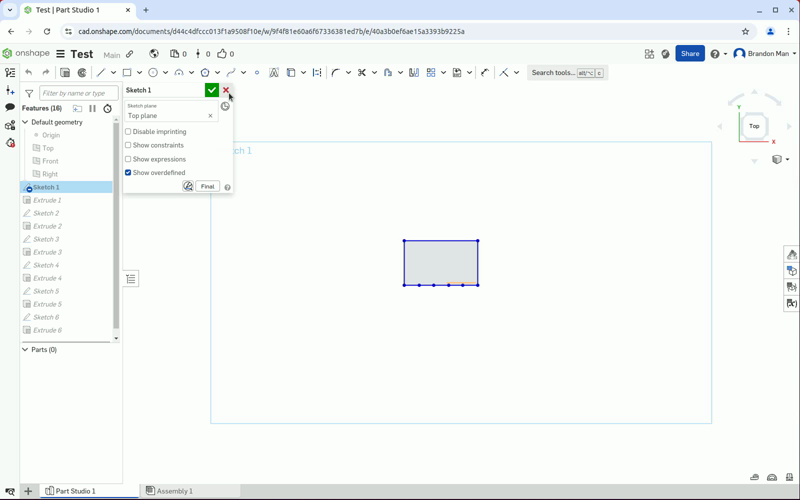
click(229, 92)
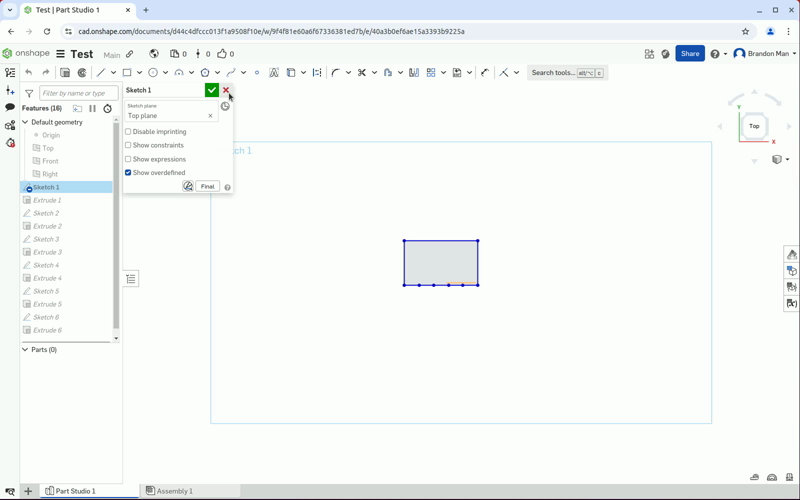
key(shift+s)
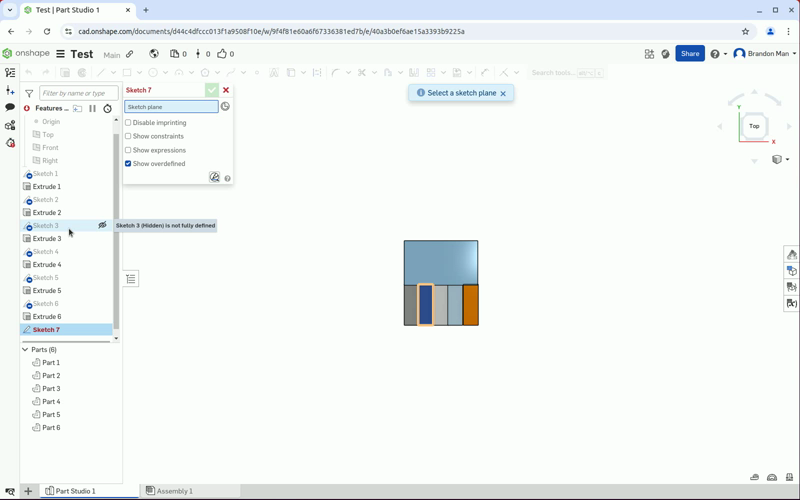
scroll(3)
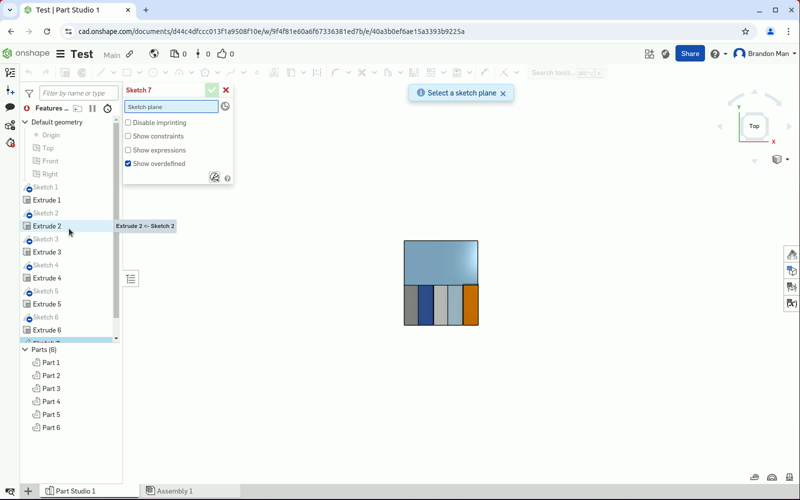
mouse_move(69, 150)
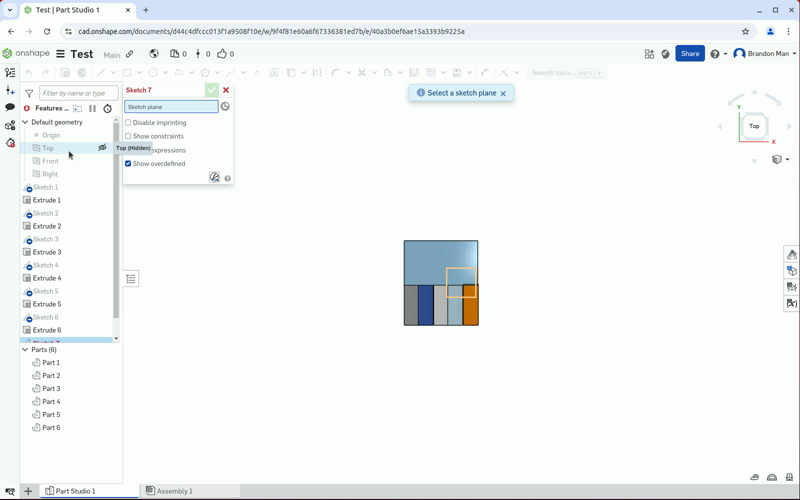
click(69, 150)
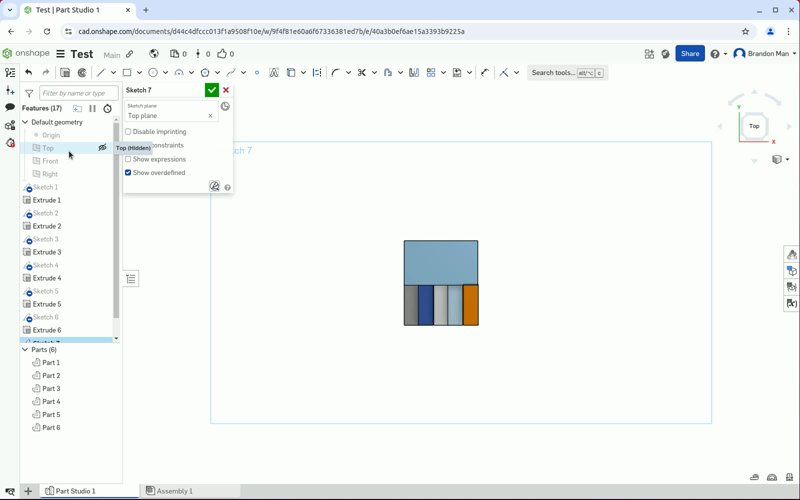
mouse_move(73, 352)
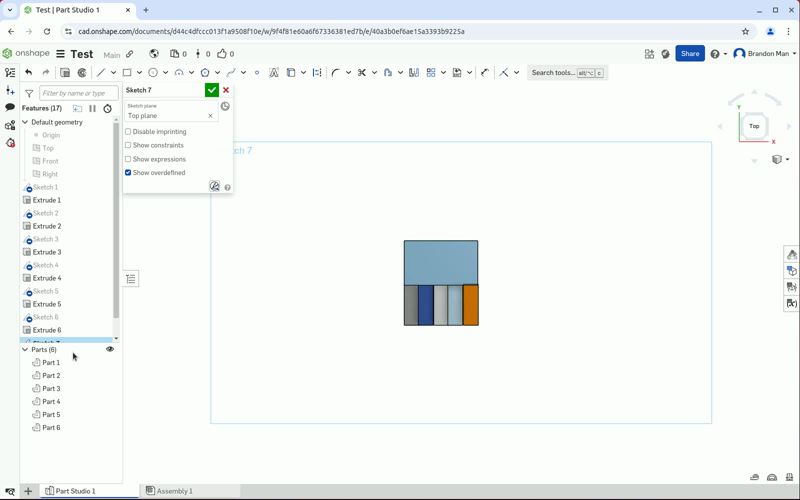
key(y)
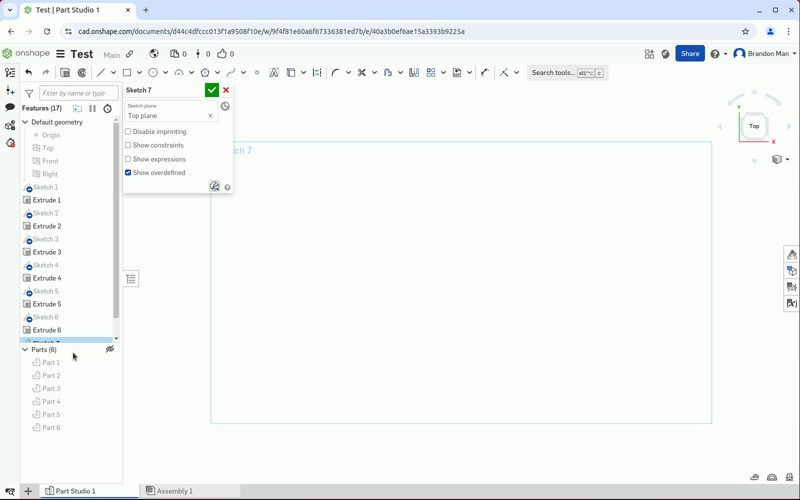
key(l)
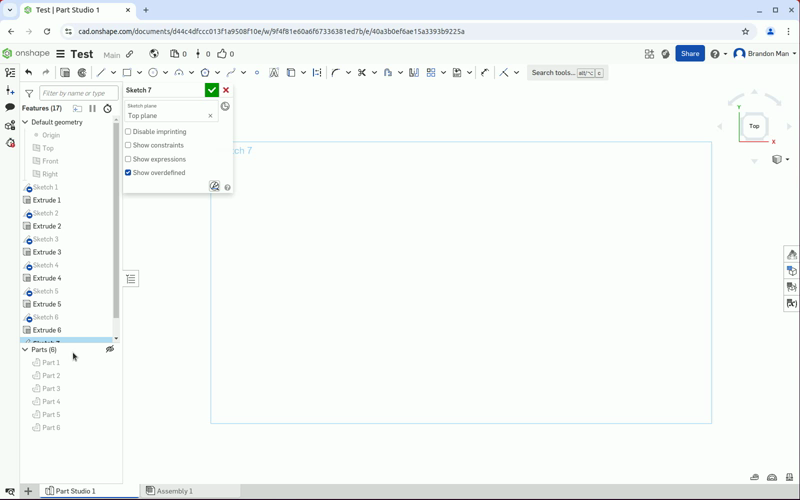
key_down(shift)
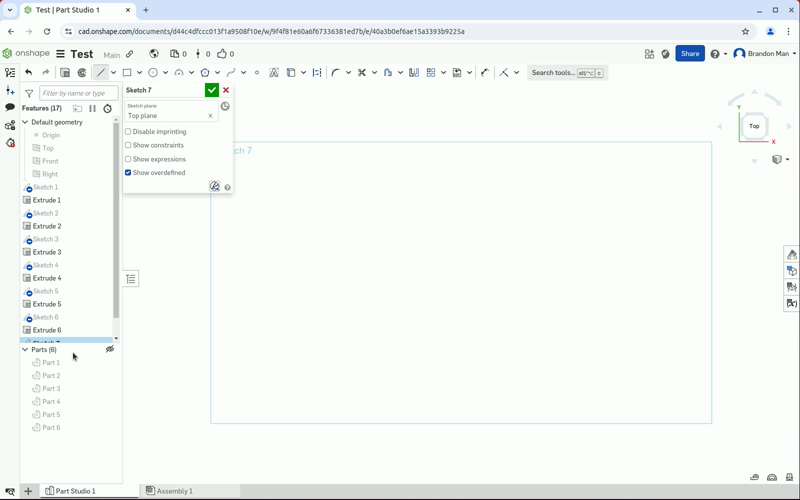
mouse_move(390, 325)
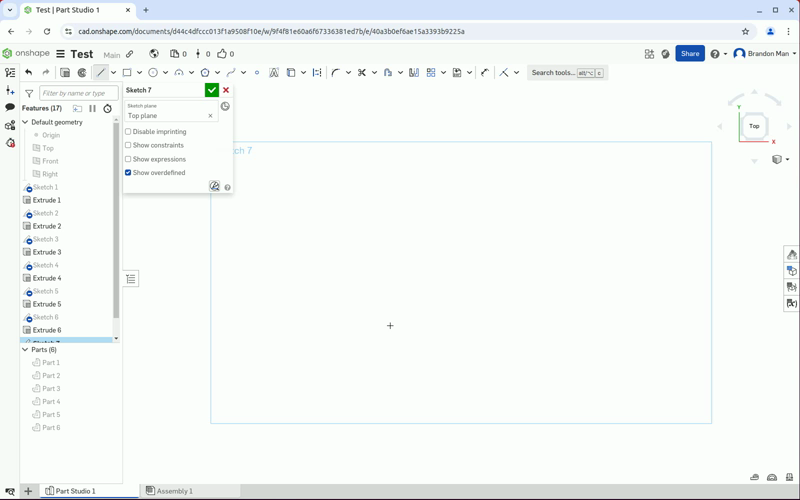
click(390, 325)
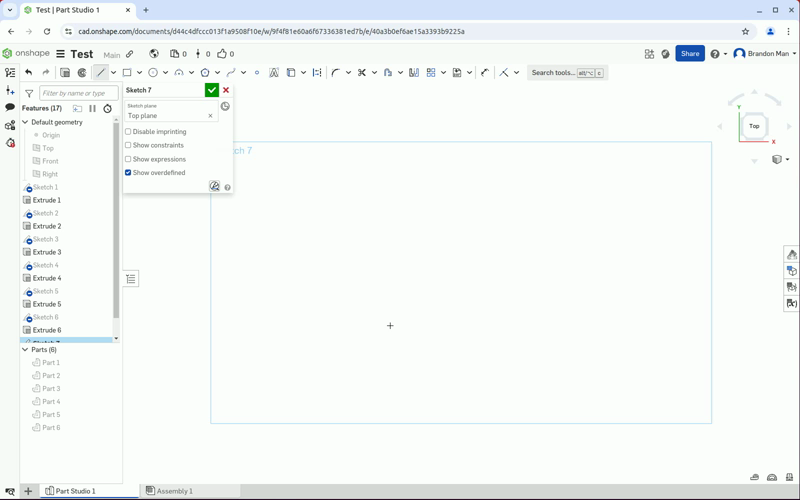
key_up(shift)
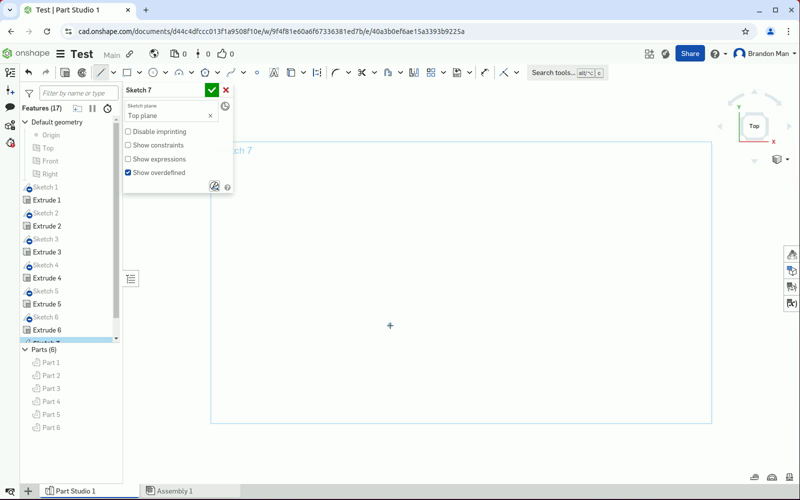
key_down(shift)
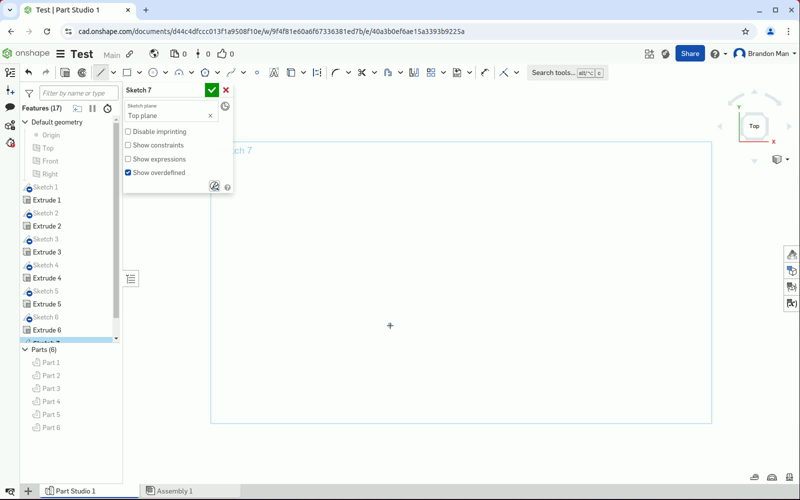
mouse_move(420, 325)
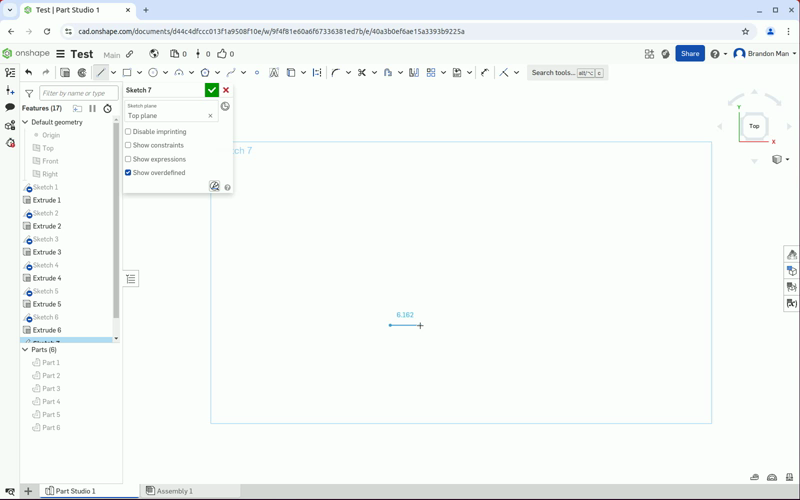
mouse_move(405, 325)
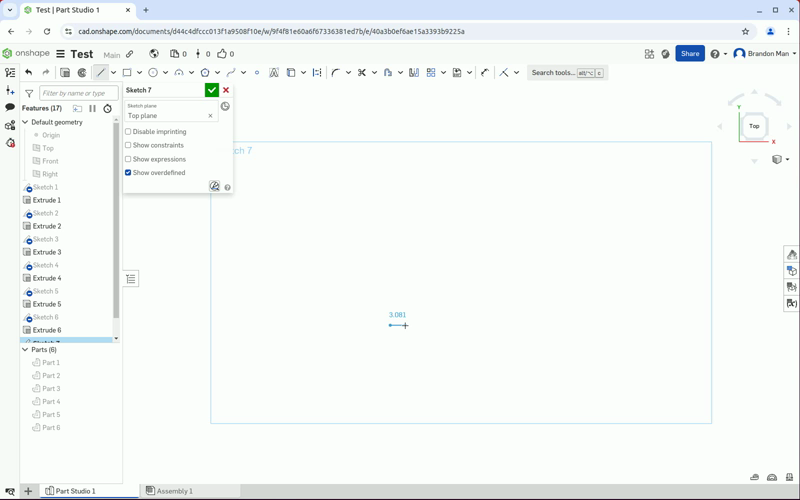
click(405, 325)
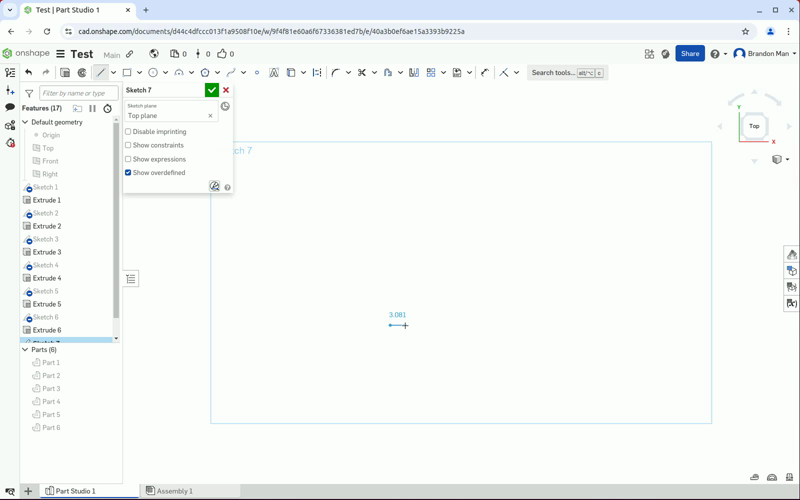
key_up(shift)
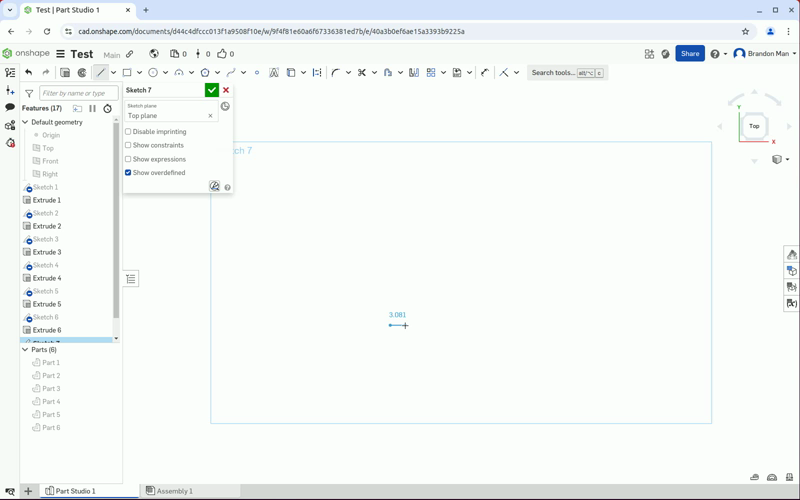
key_down(shift)
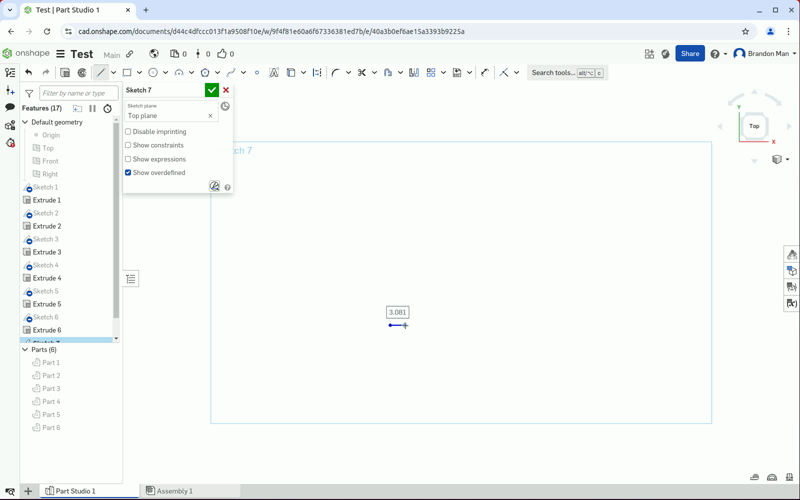
mouse_move(435, 325)
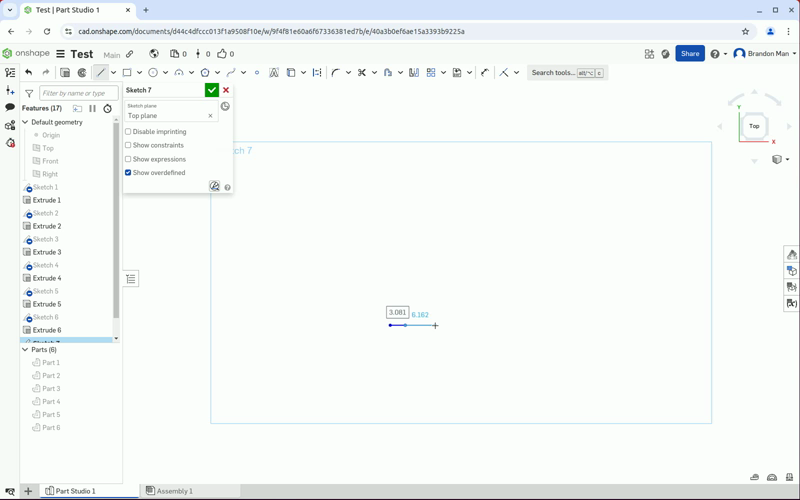
mouse_move(405, 284)
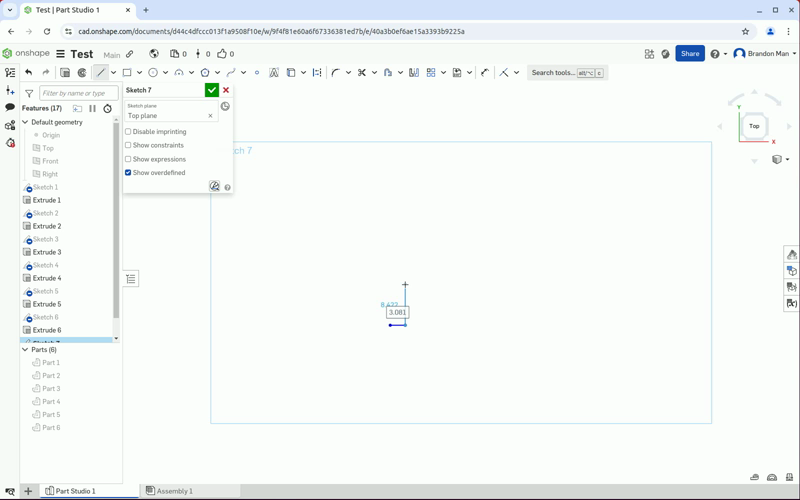
click(405, 284)
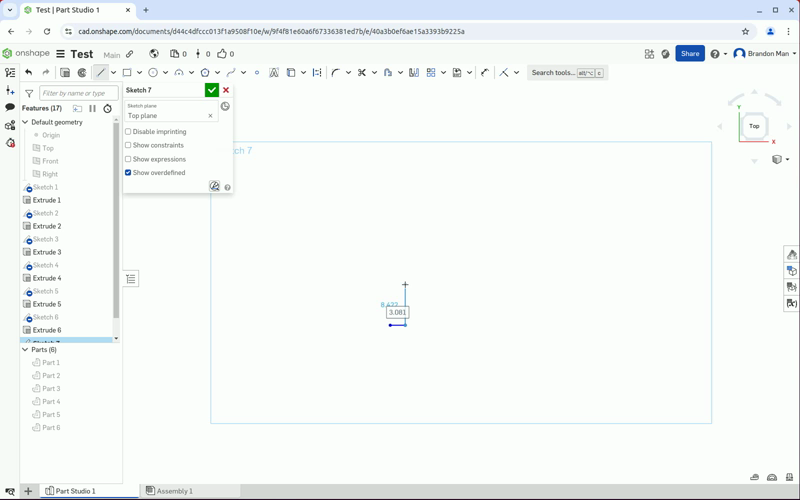
key_up(shift)
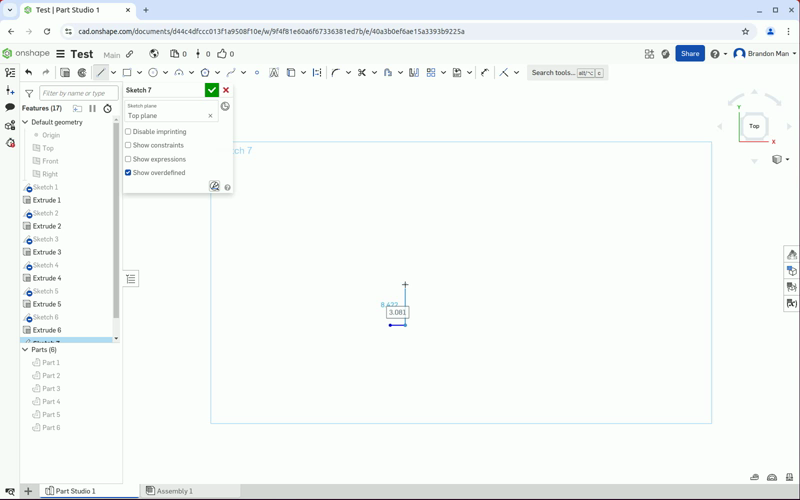
key_down(shift)
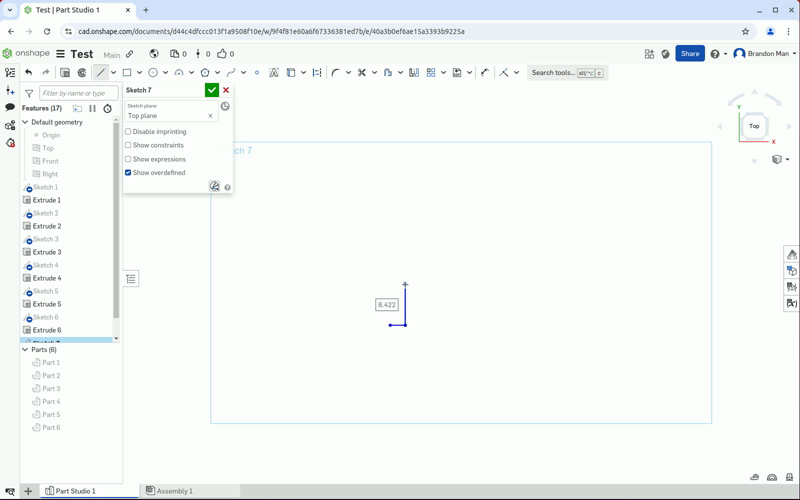
mouse_move(435, 284)
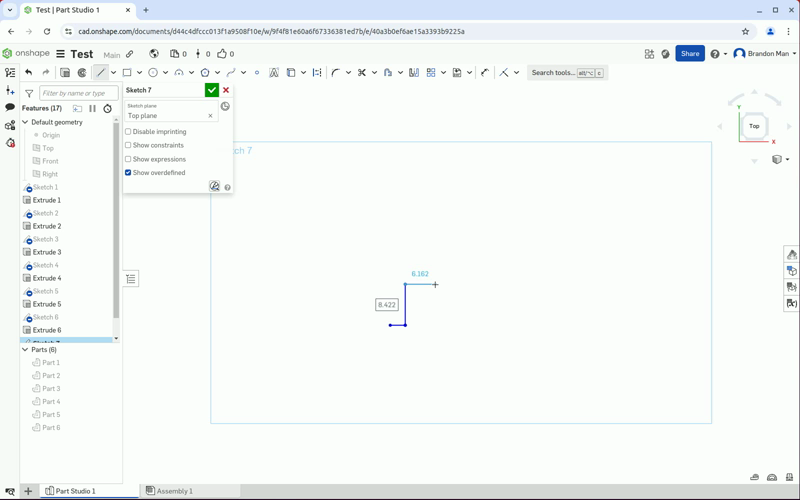
mouse_move(390, 284)
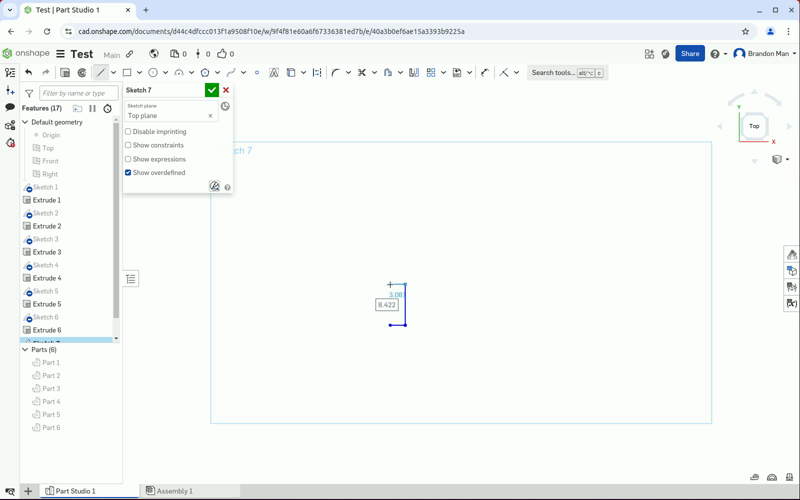
click(390, 284)
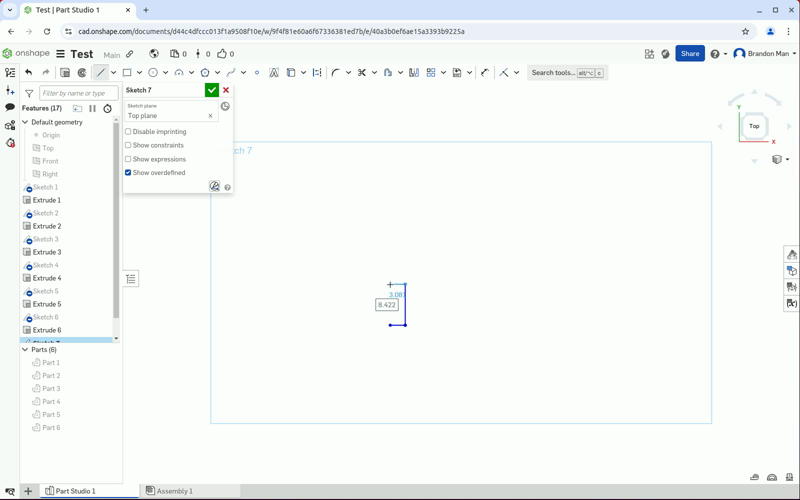
key_up(shift)
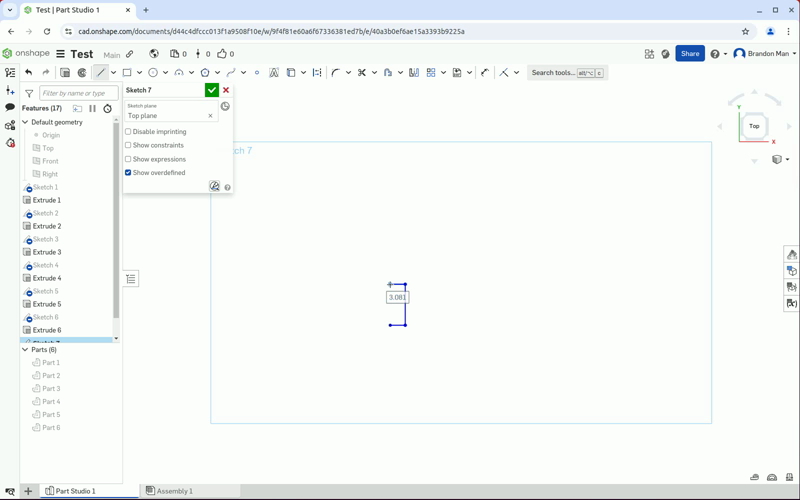
mouse_move(420, 284)
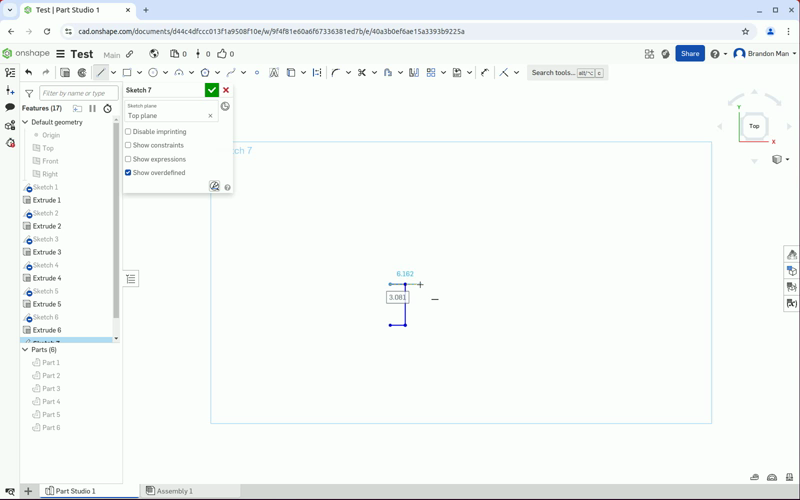
key_down(shift)
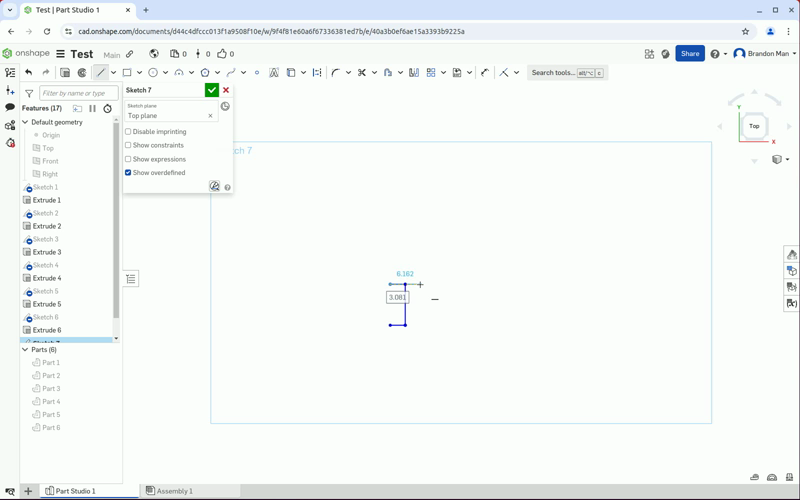
mouse_move(390, 325)
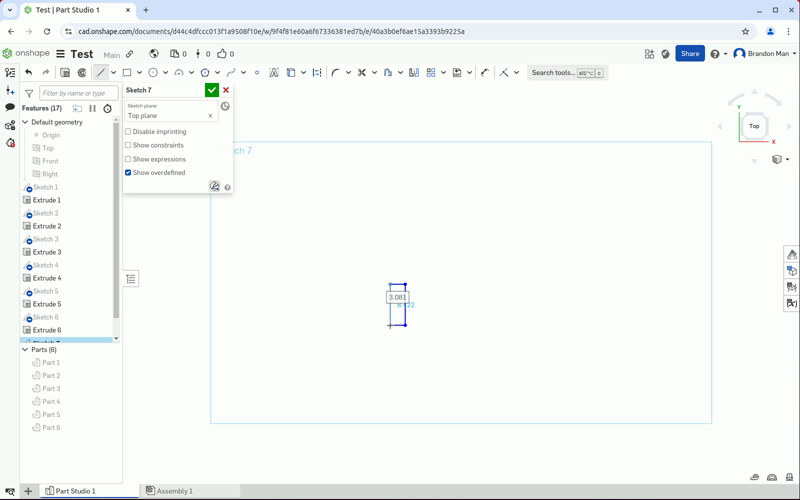
key_up(shift)
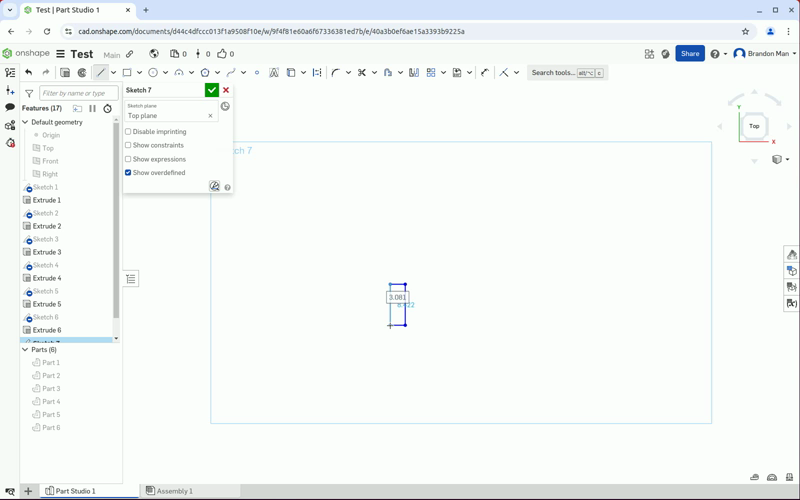
click(390, 325)
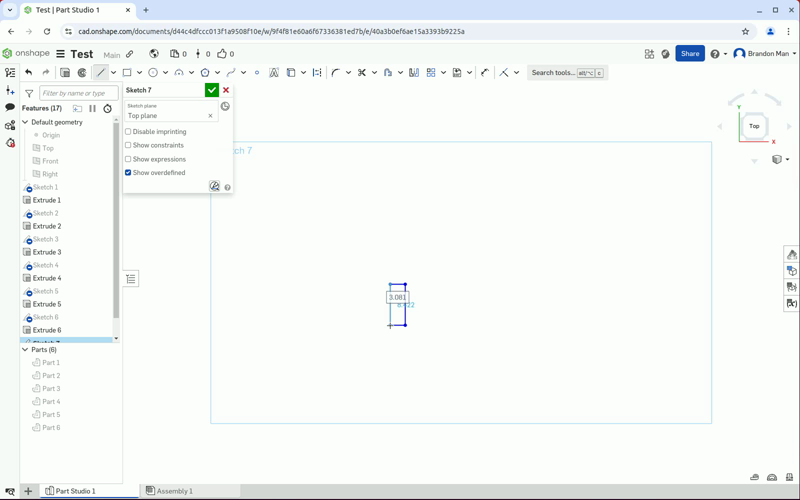
key(esc)
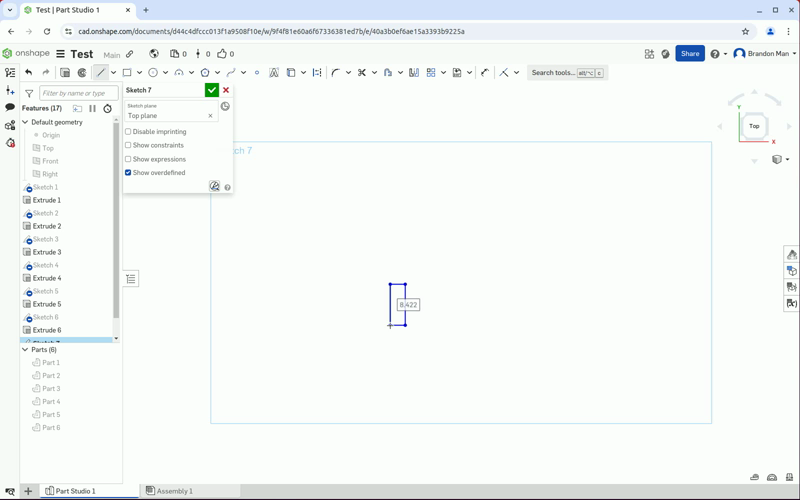
mouse_move(399, 301)
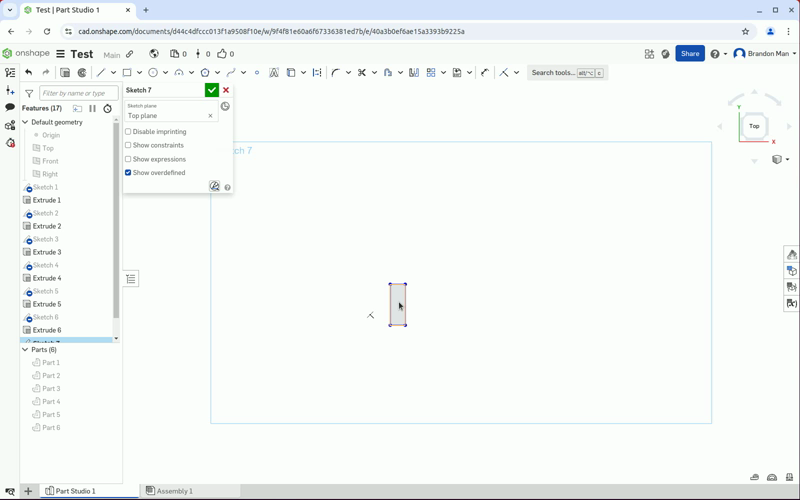
scroll(6)
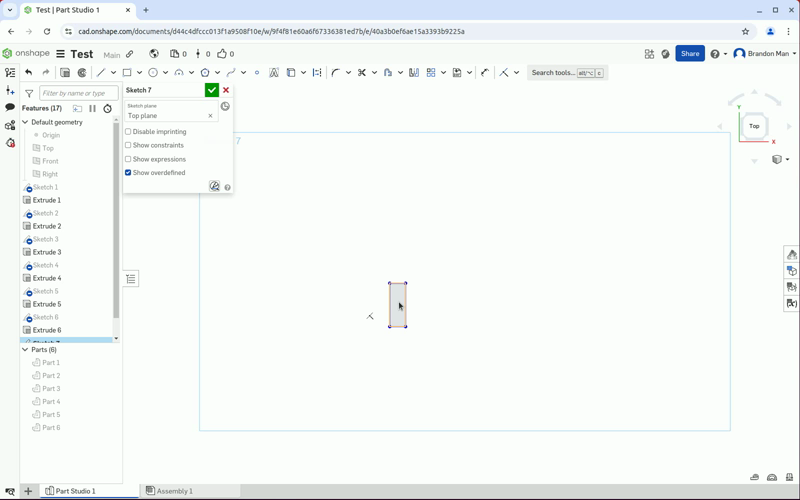
scroll(6)
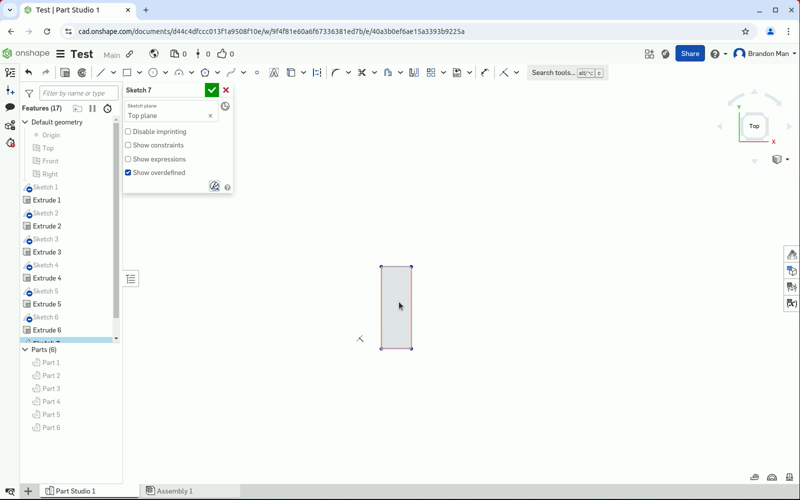
scroll(6)
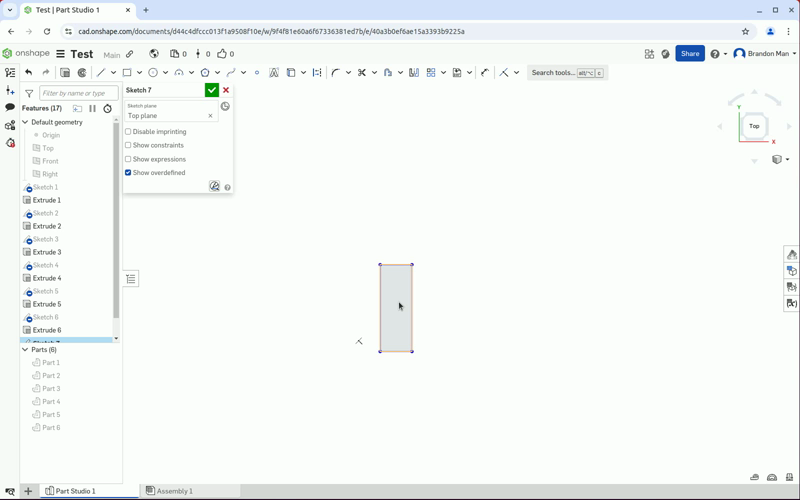
scroll(6)
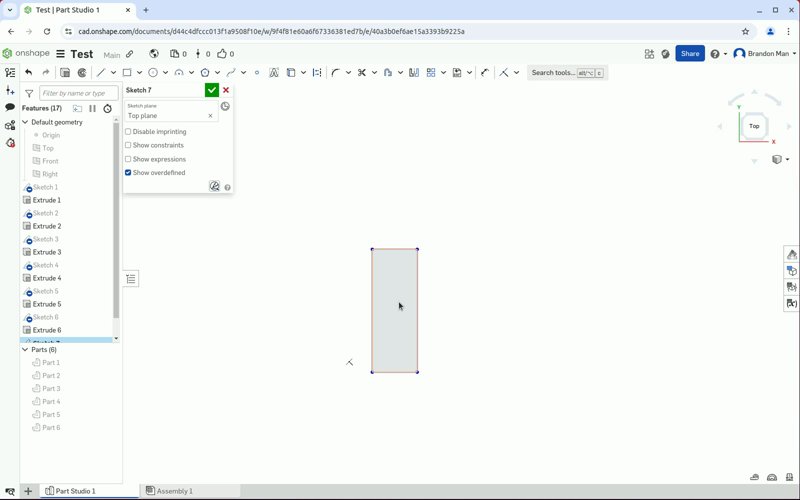
scroll(6)
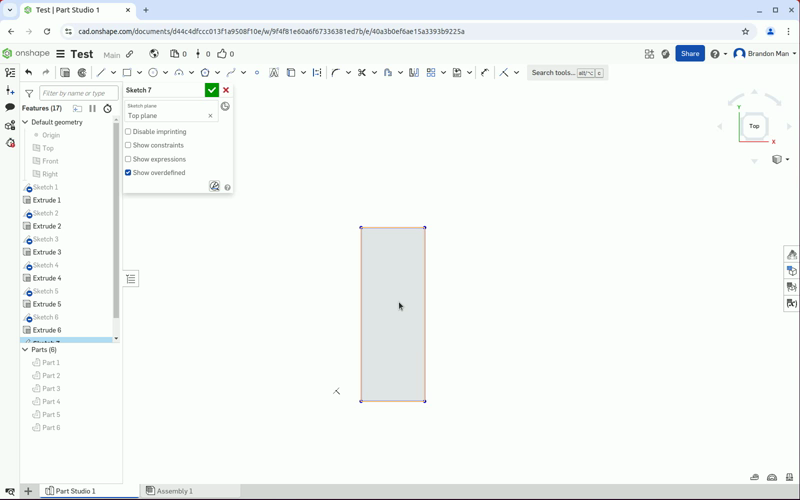
scroll(6)
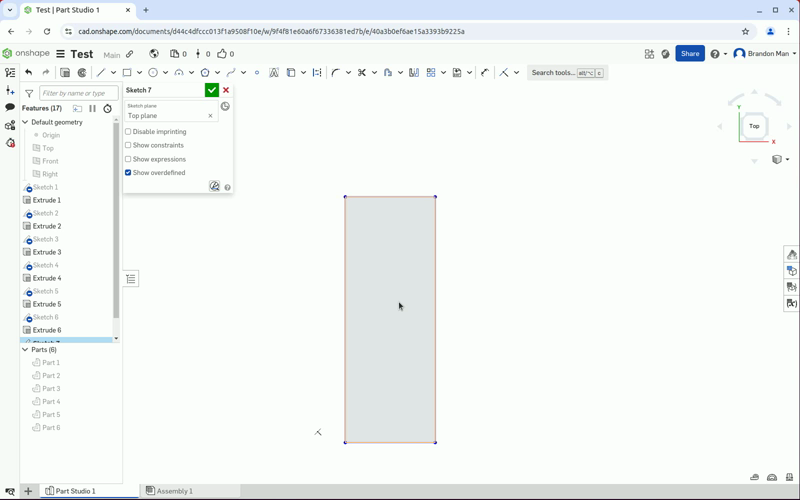
scroll(6)
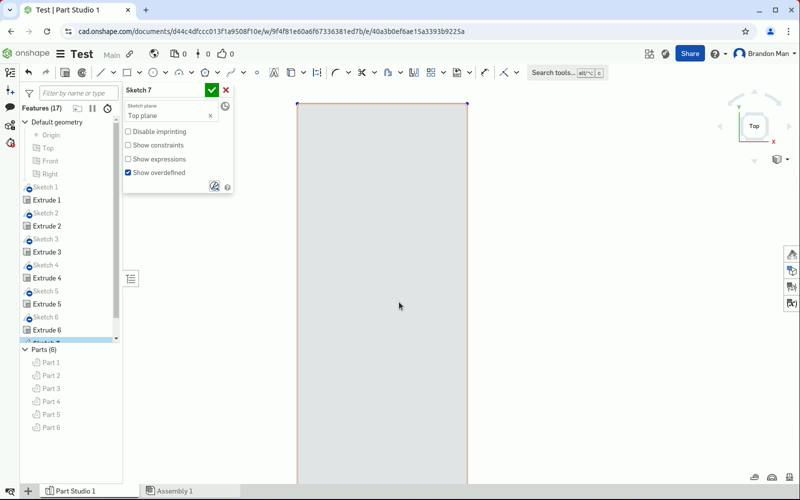
click(399, 301)
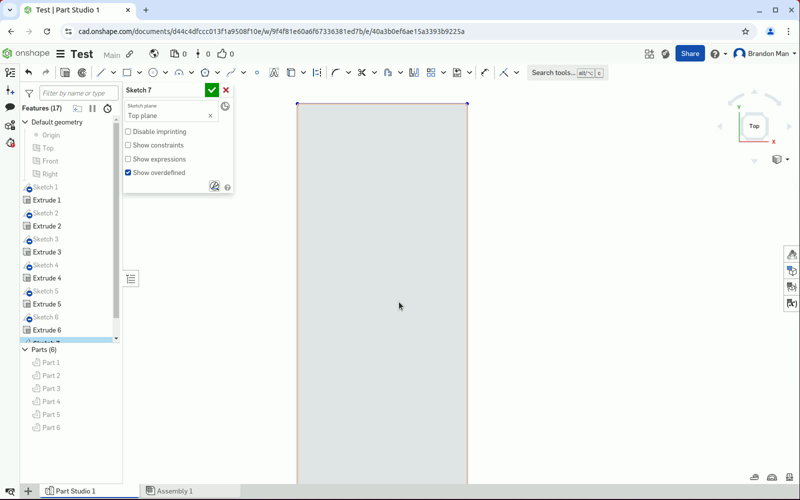
scroll(-6)
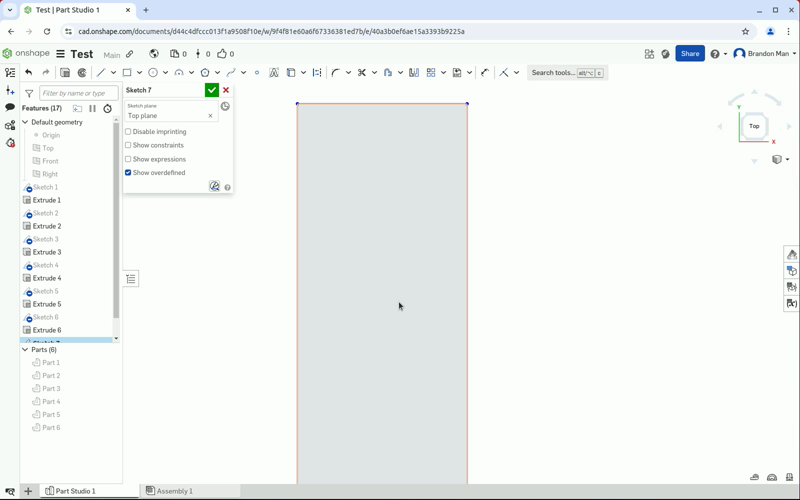
scroll(-6)
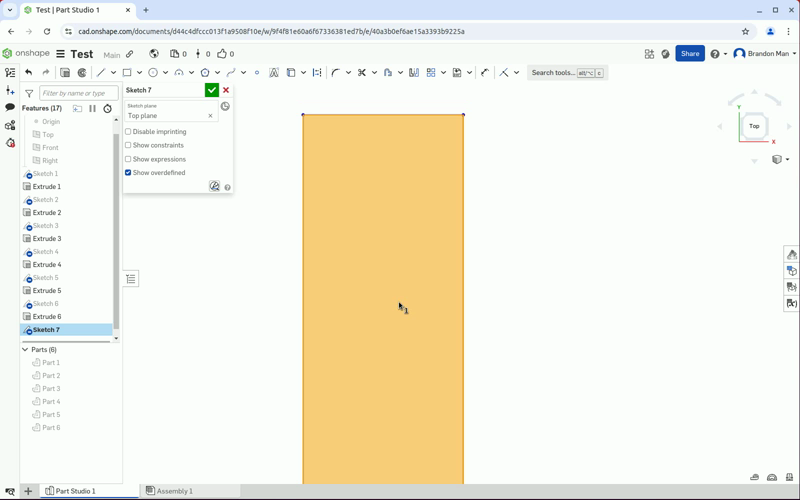
scroll(-6)
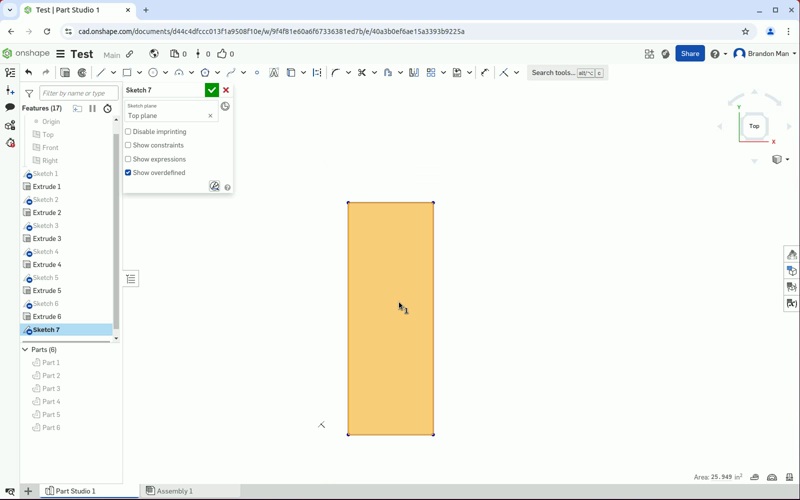
scroll(-6)
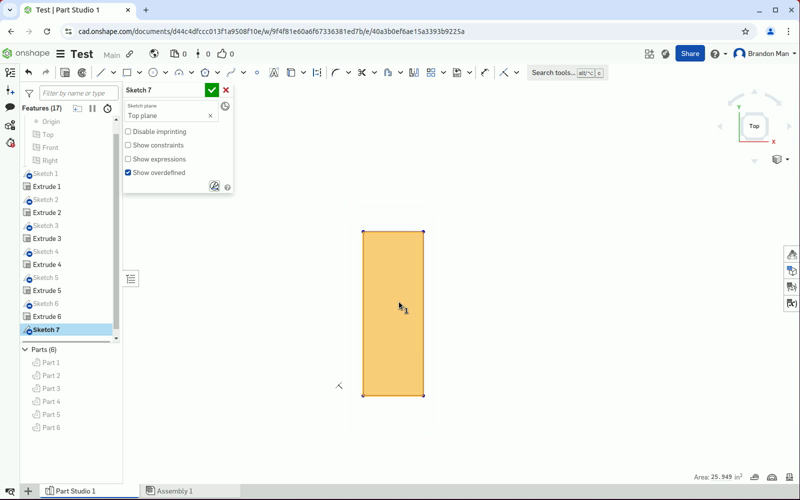
scroll(-6)
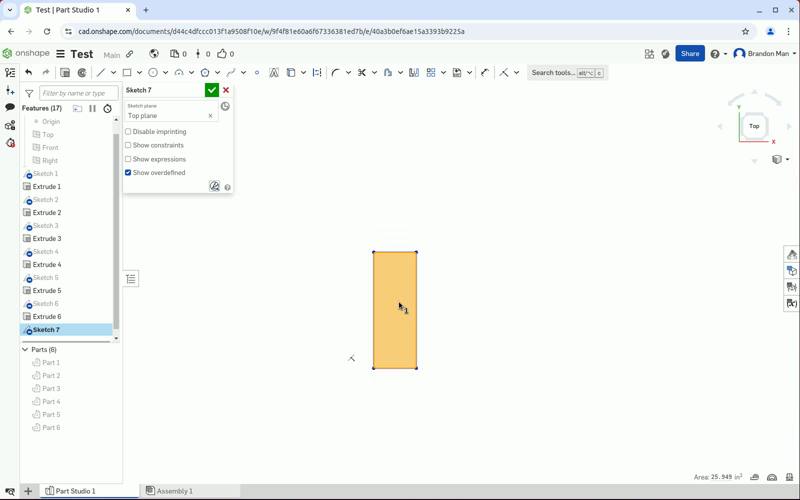
scroll(-6)
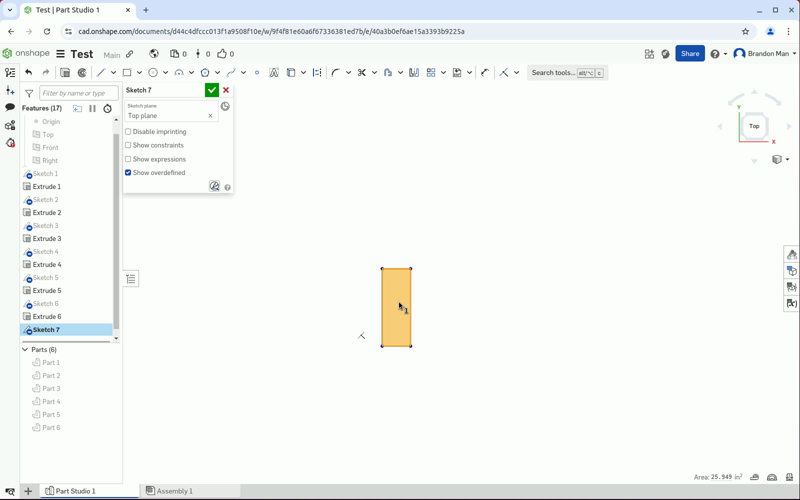
scroll(-6)
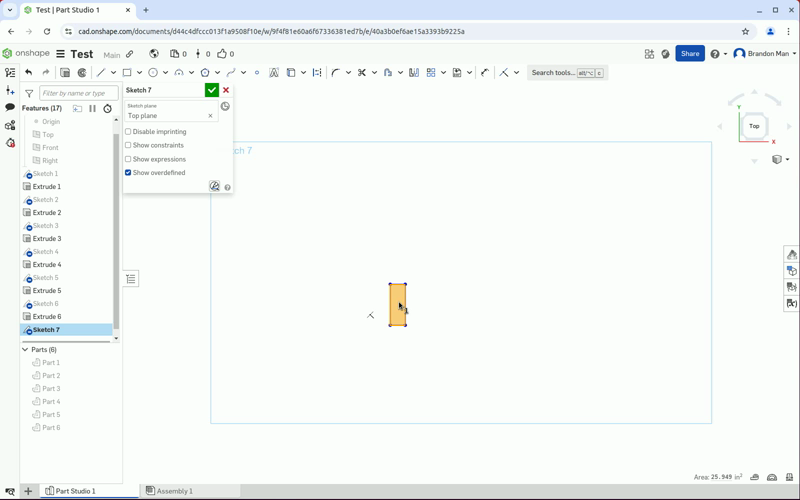
mouse_move(73, 352)
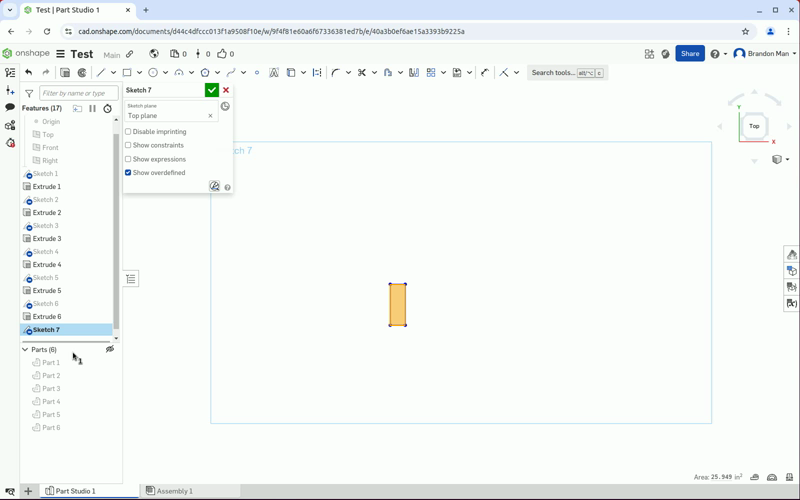
key(shift+y)
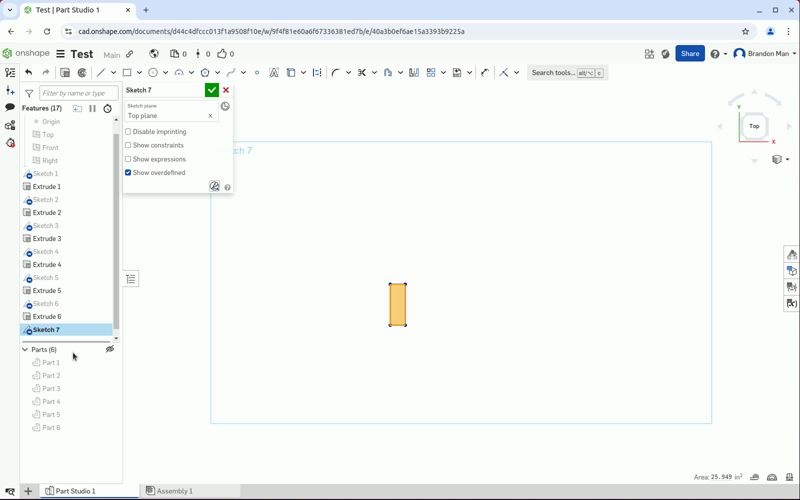
key(shift+e)
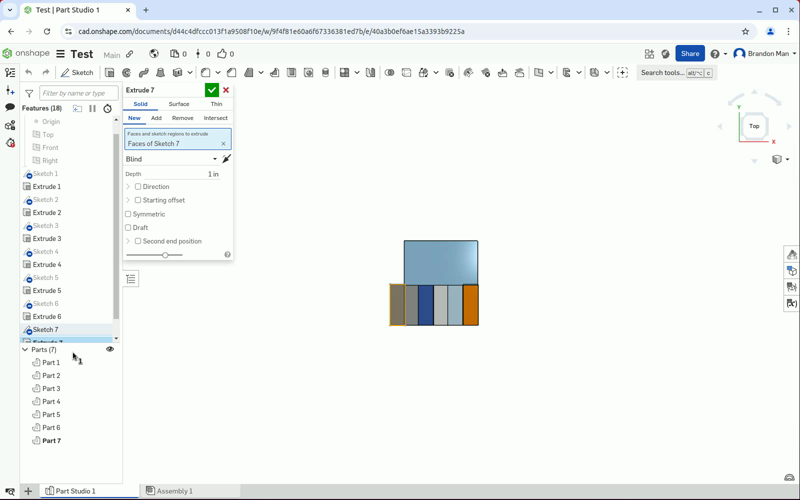
mouse_move(143, 106)
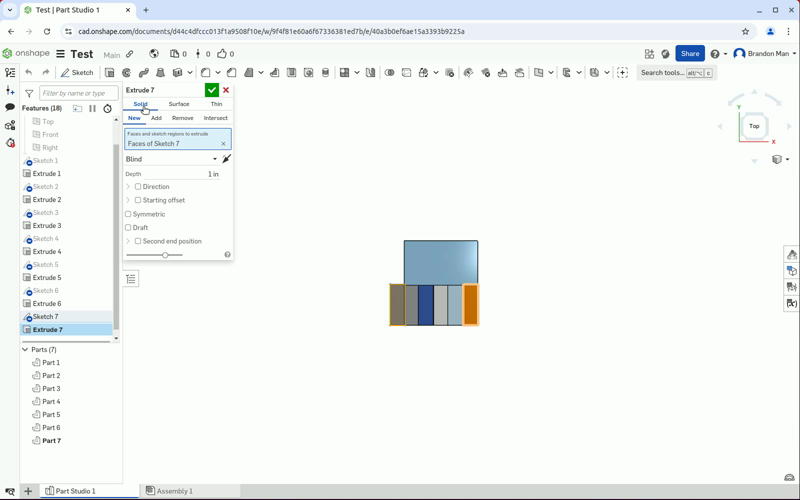
click(143, 106)
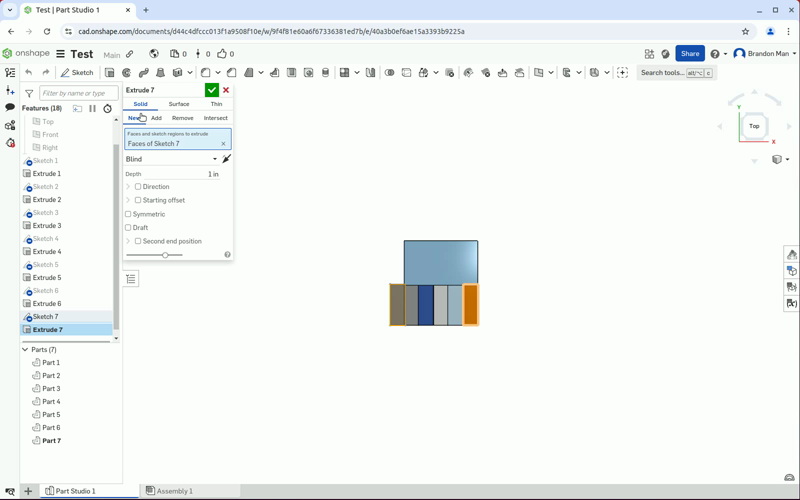
mouse_move(137, 120)
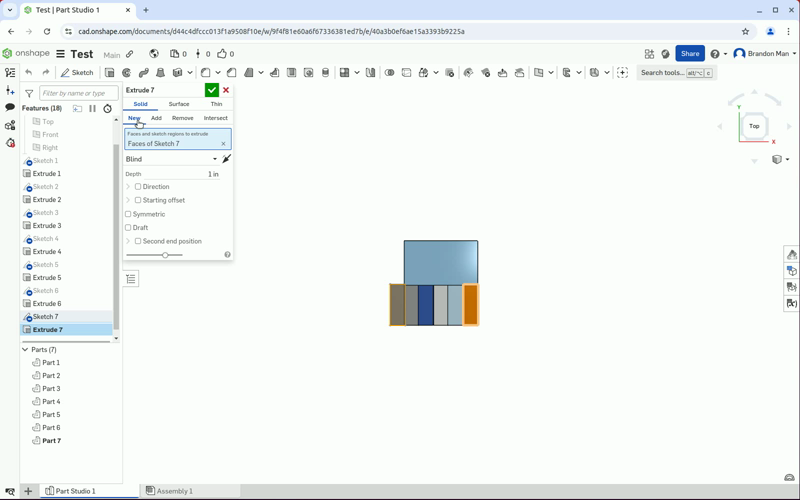
click(137, 120)
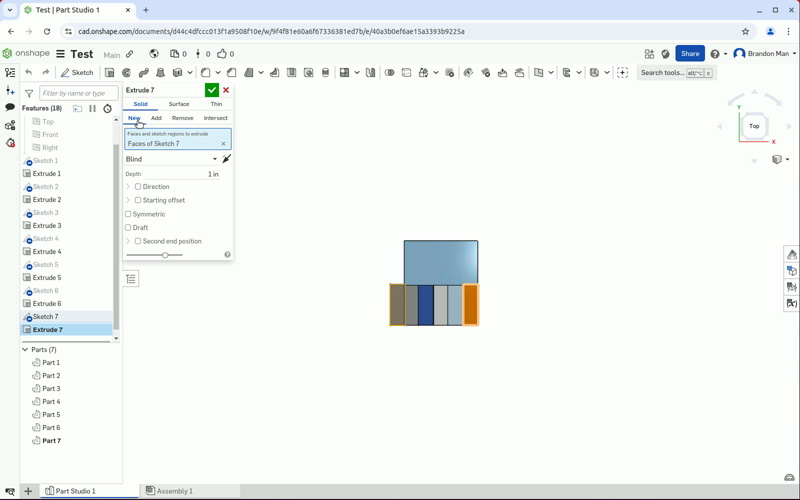
key(tab, 4)
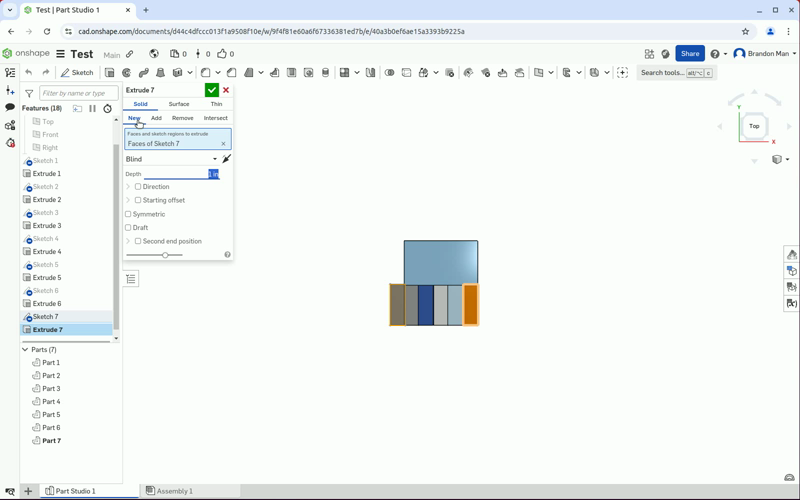
text(1.444)
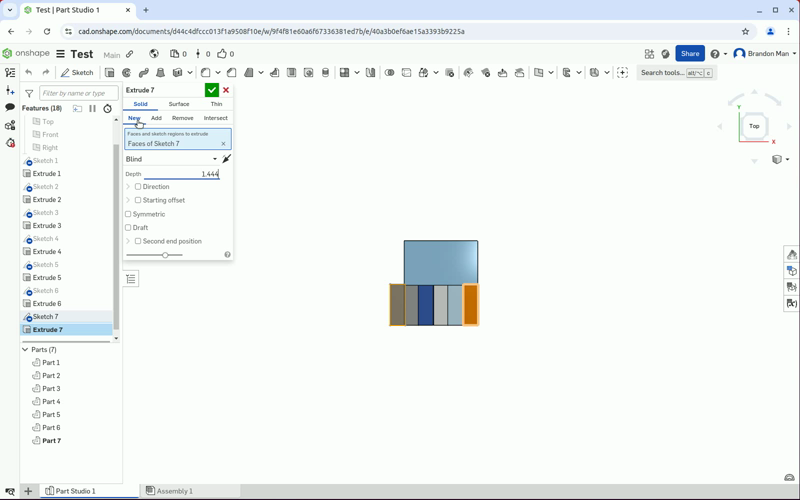
key(enter)
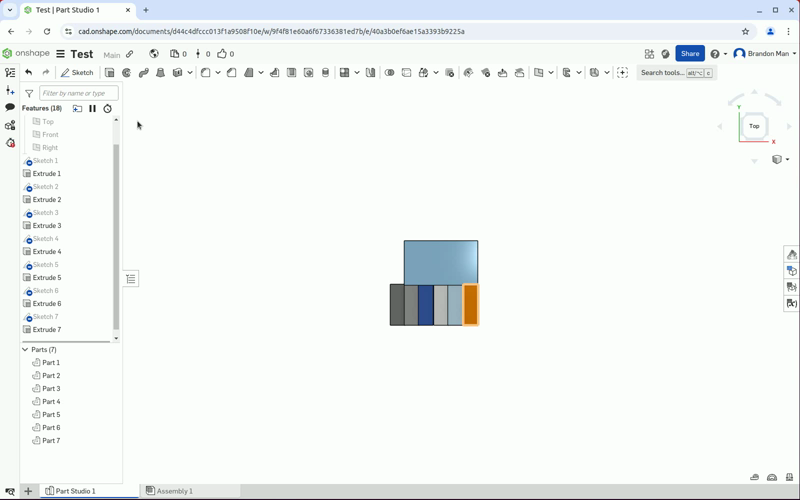
key(shift+h)
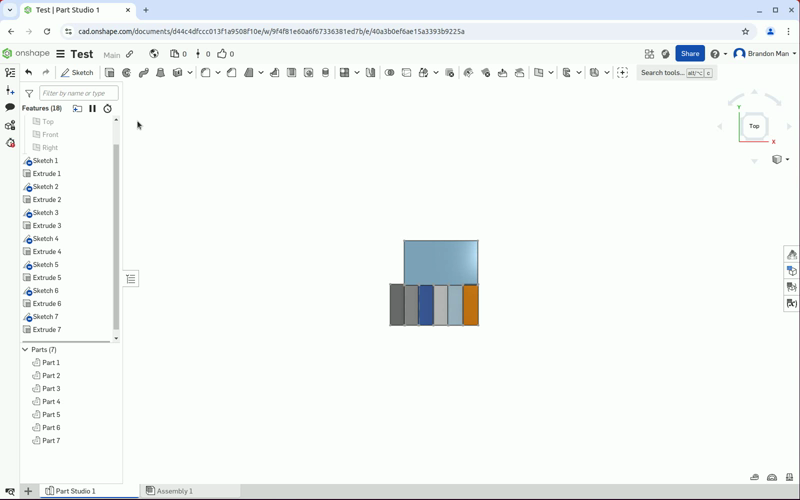
key(shift+h)
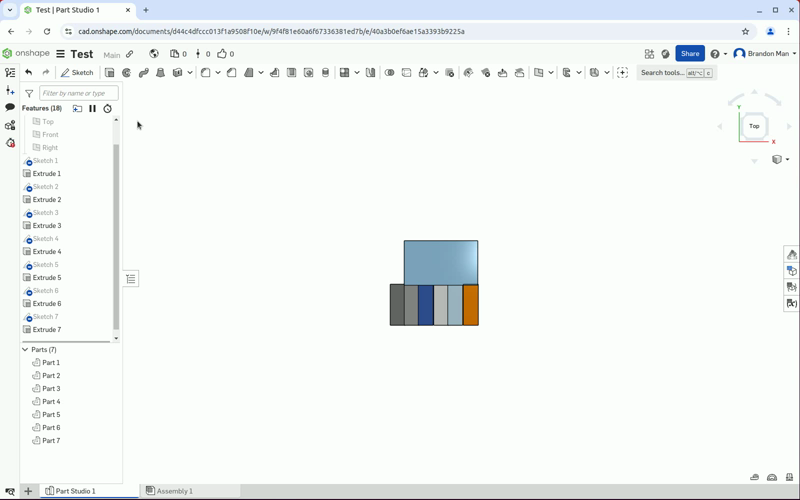
mouse_move(69, 163)
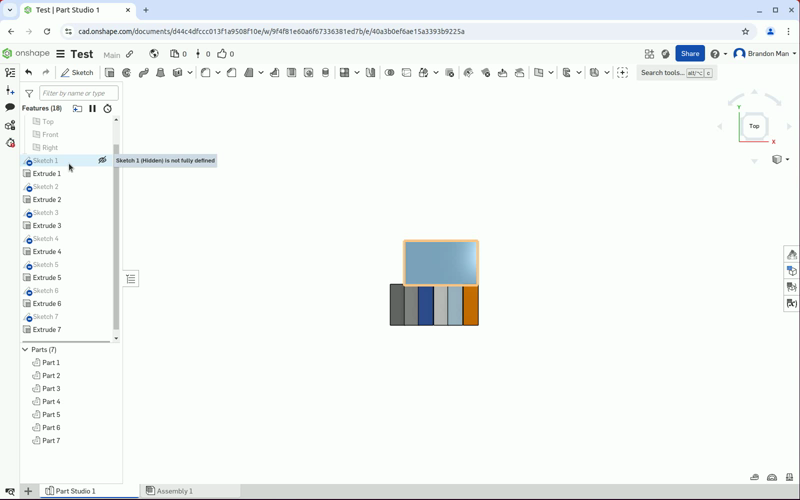
click(69, 163)
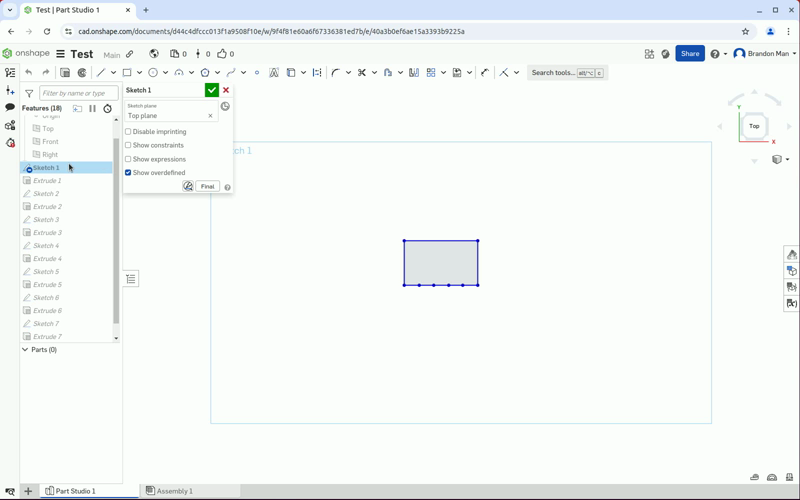
mouse_move(229, 92)
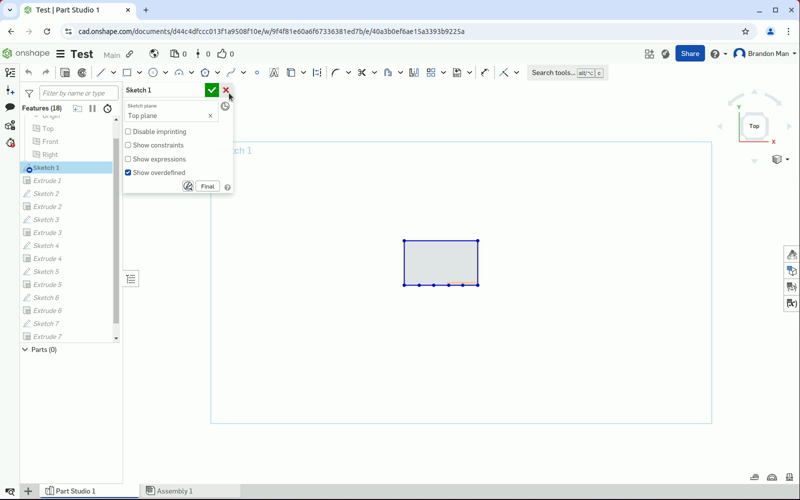
click(229, 92)
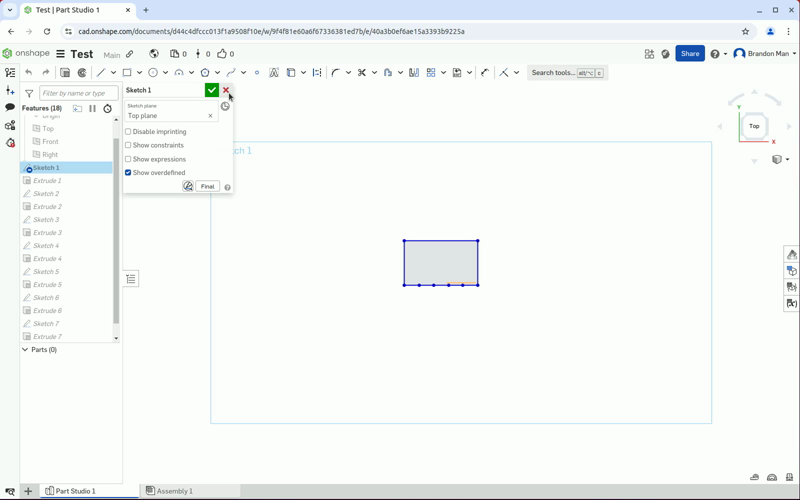
key(shift+s)
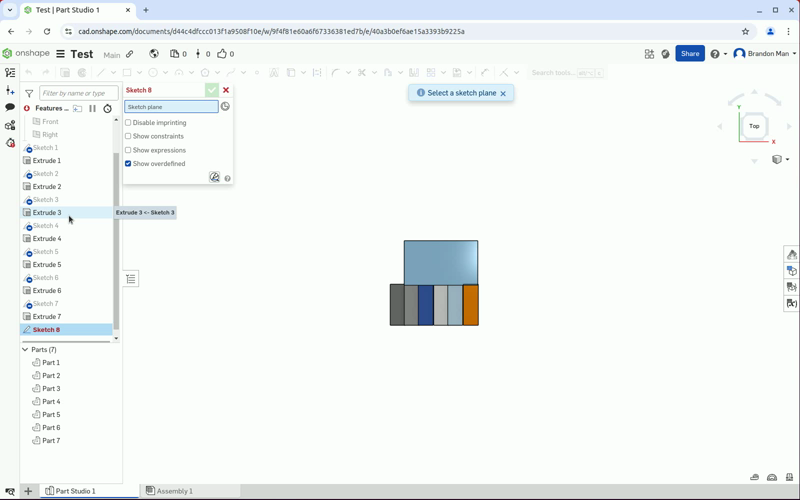
scroll(3)
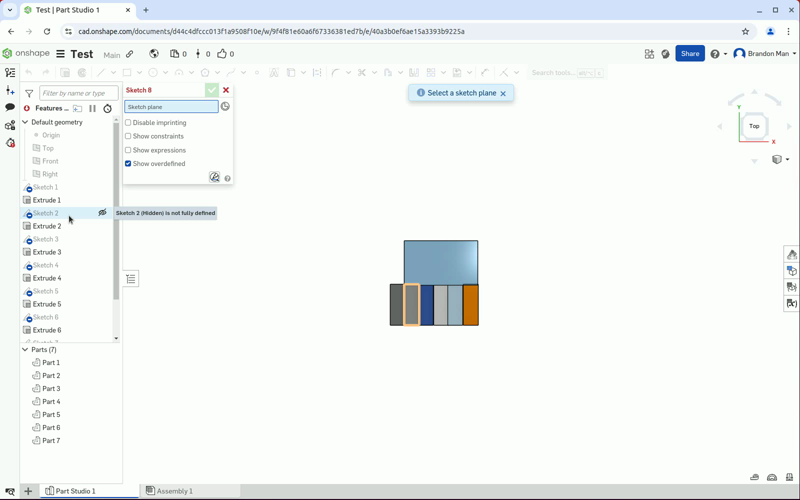
mouse_move(69, 150)
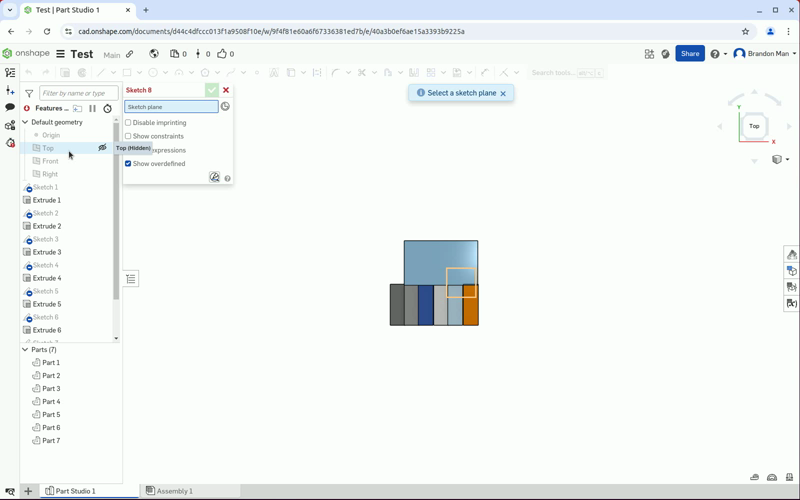
click(69, 150)
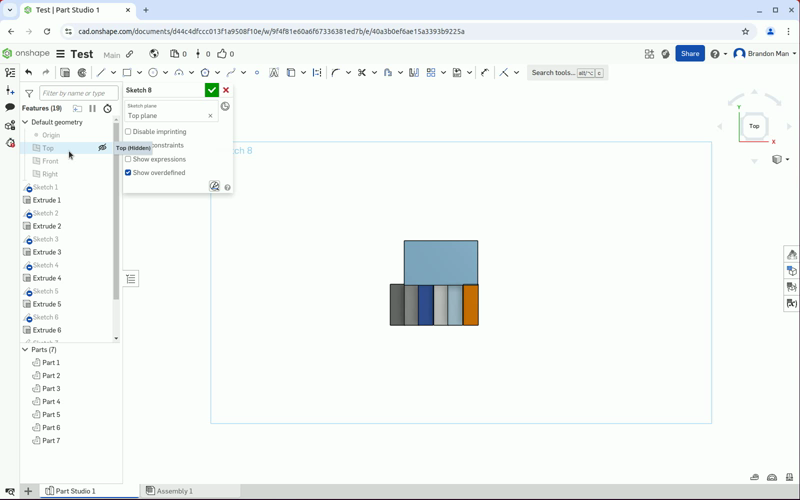
mouse_move(73, 352)
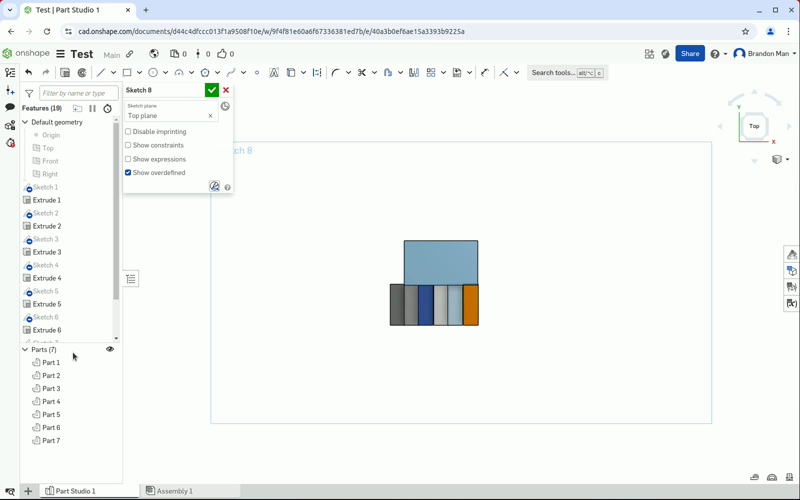
key(y)
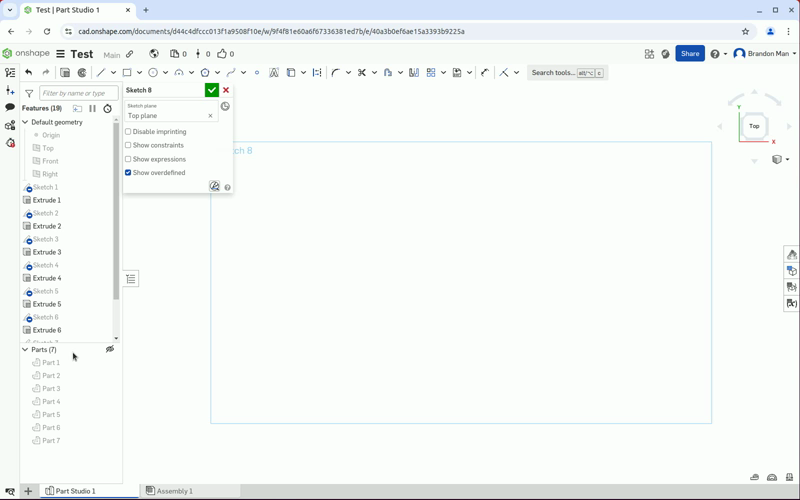
key(l)
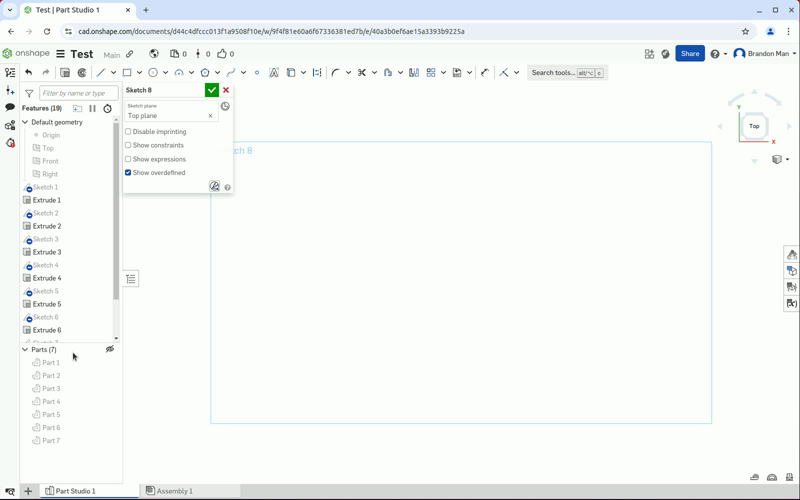
key_down(shift)
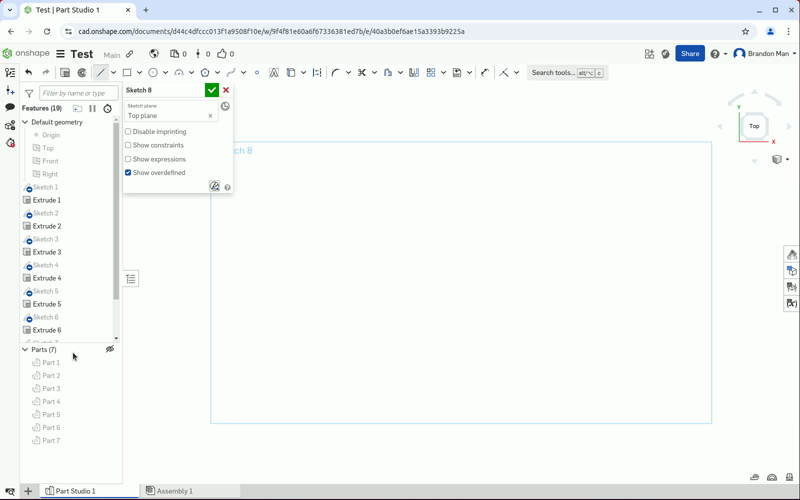
mouse_move(477, 325)
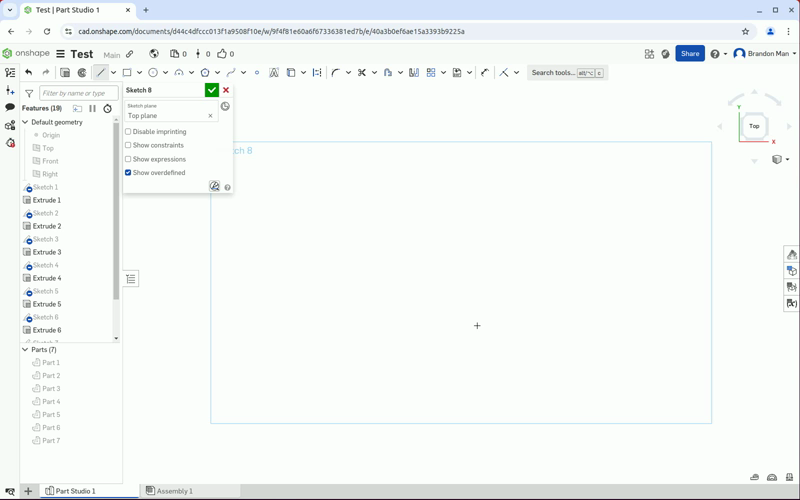
click(477, 325)
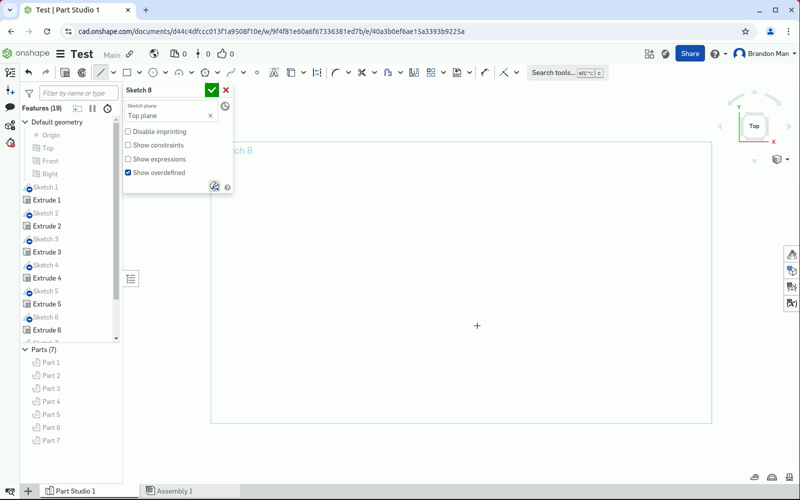
key_up(shift)
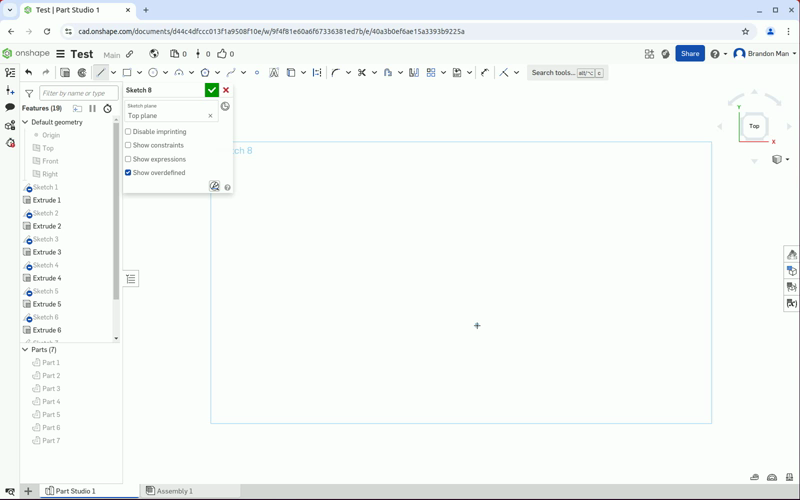
key_down(shift)
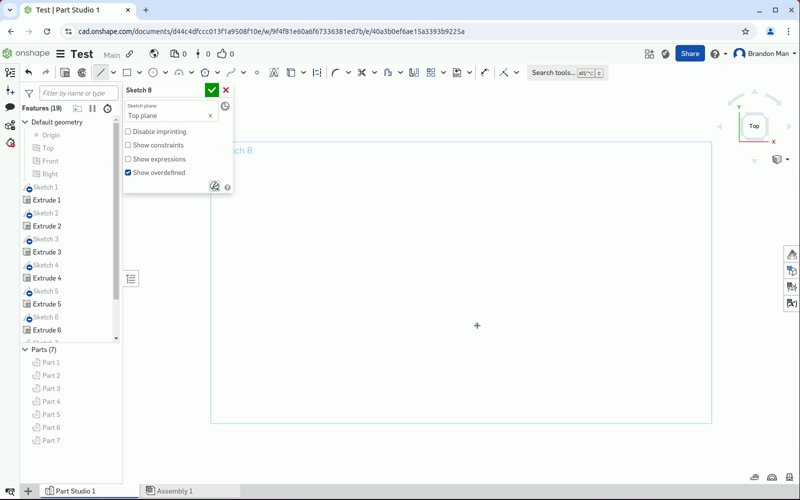
mouse_move(507, 325)
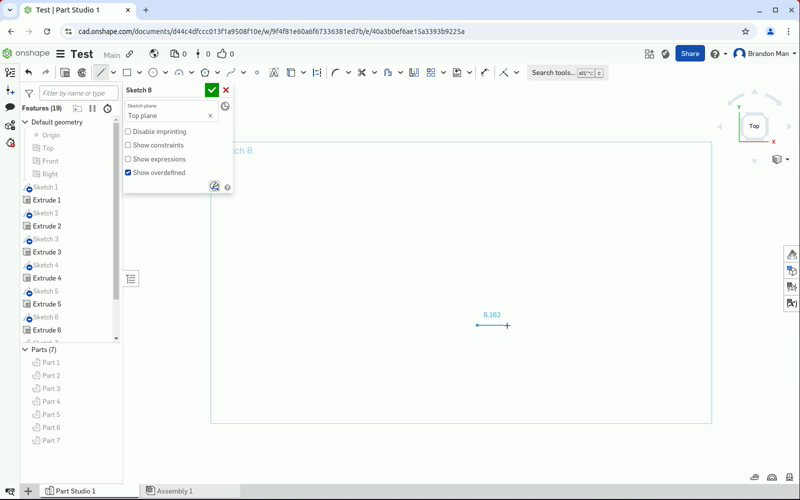
mouse_move(516, 325)
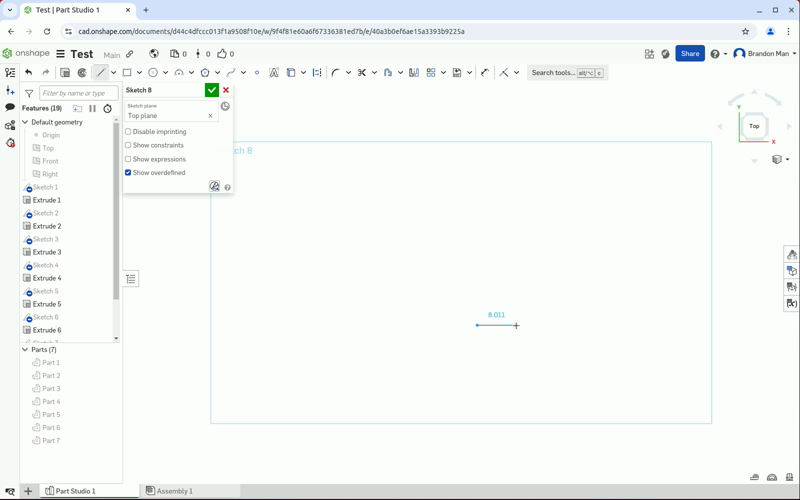
click(516, 325)
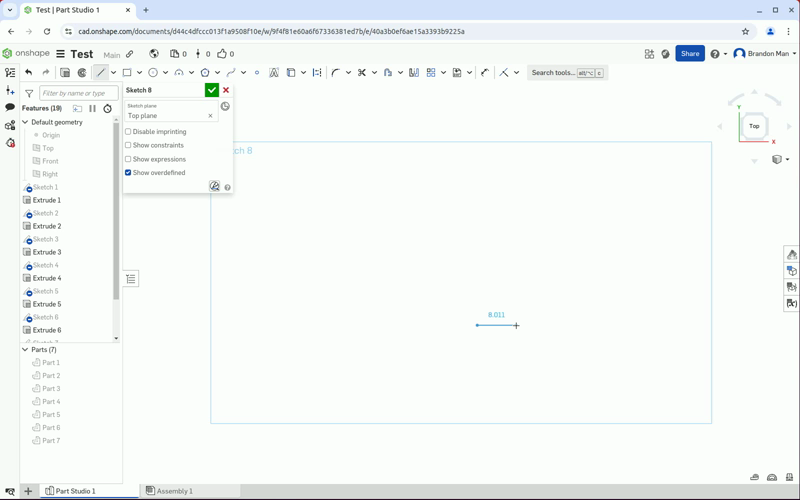
key_up(shift)
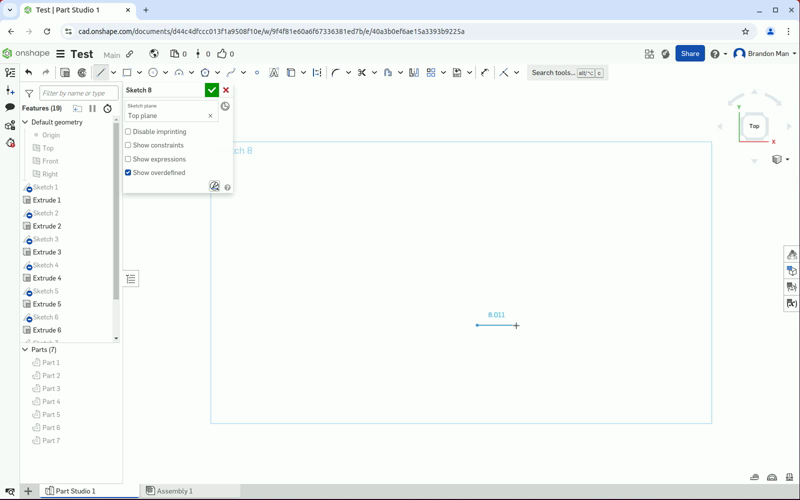
key_down(shift)
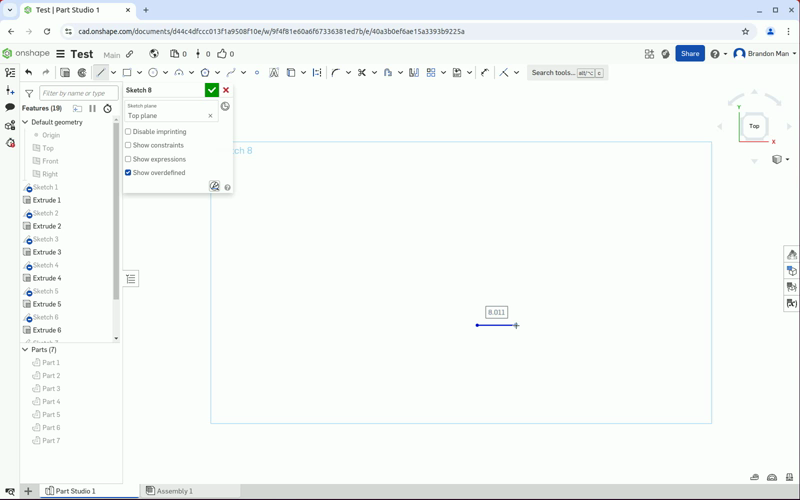
mouse_move(516, 240)
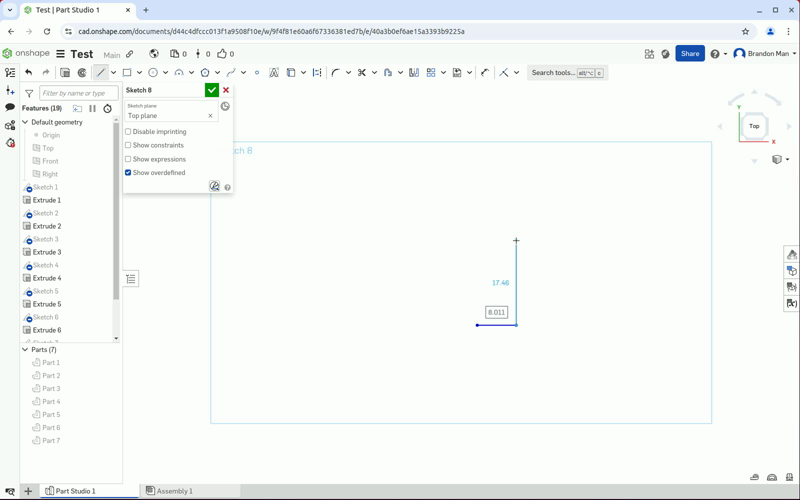
click(516, 240)
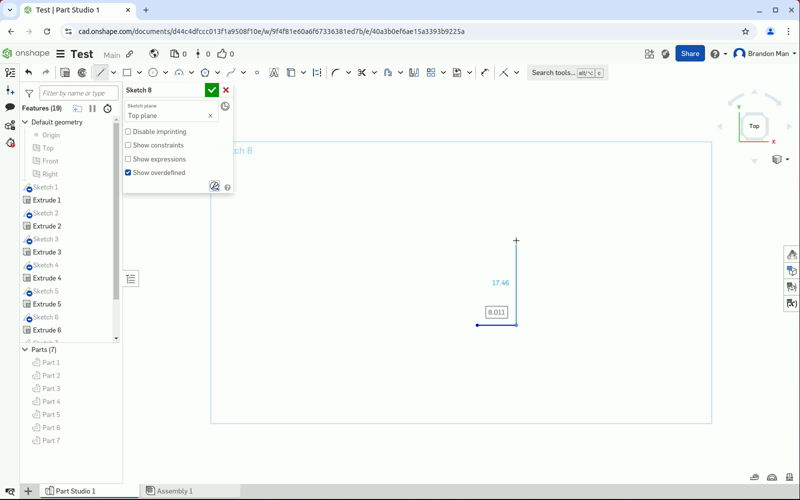
key_up(shift)
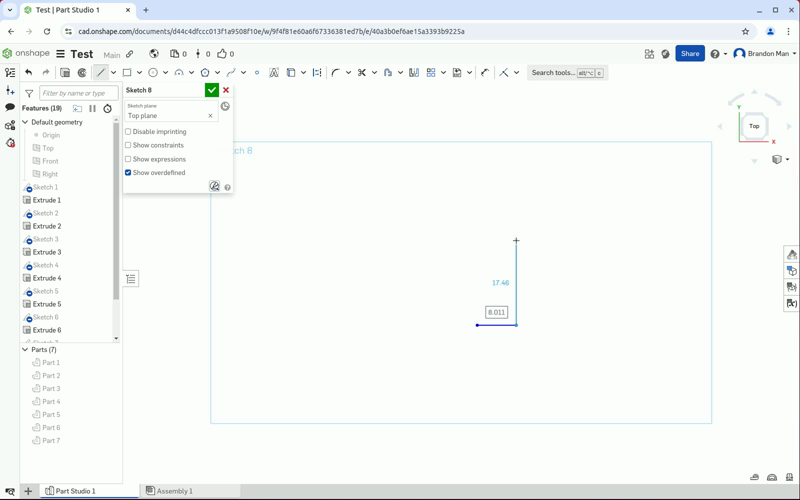
key_down(shift)
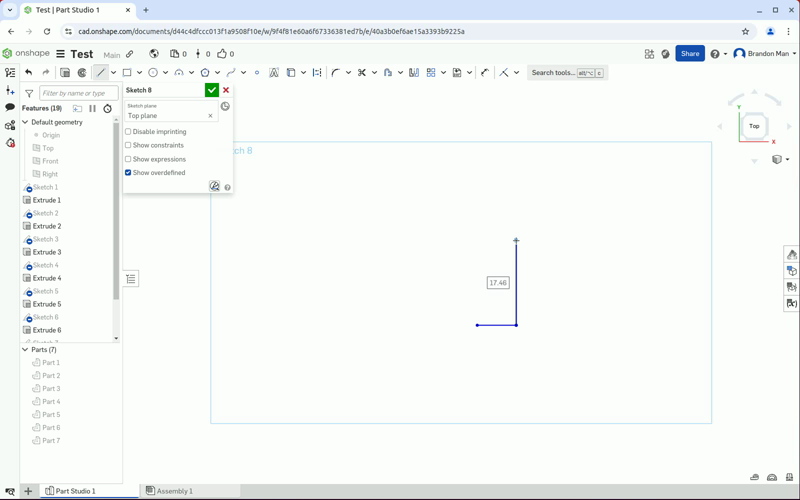
mouse_move(546, 240)
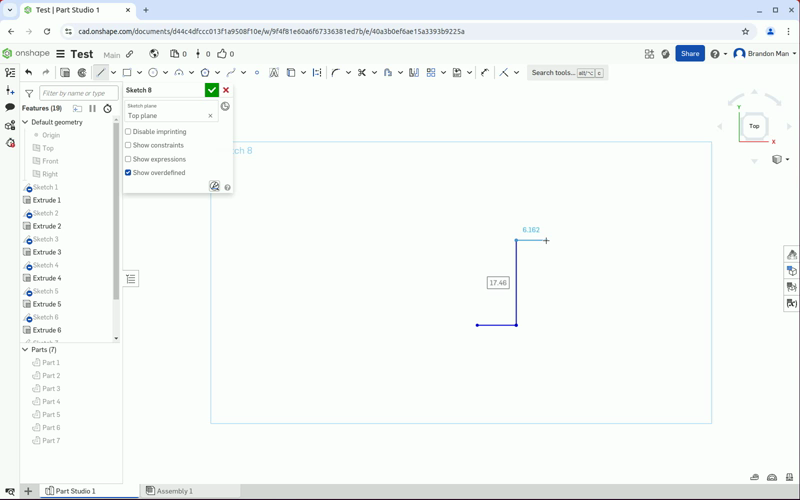
mouse_move(477, 240)
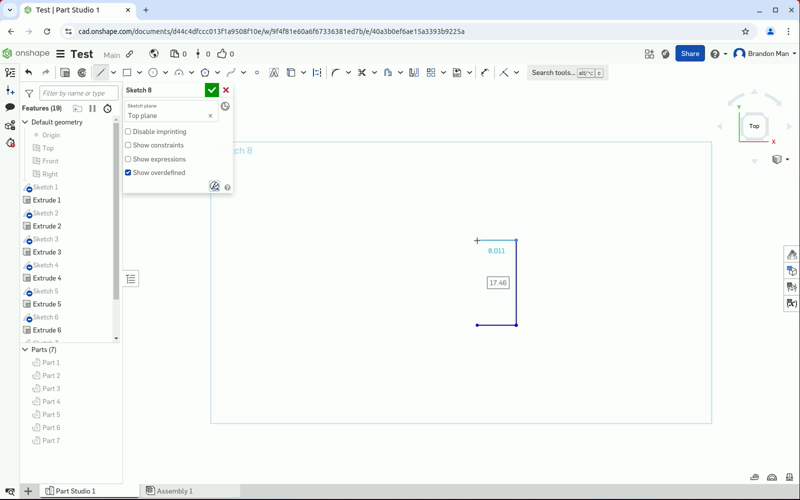
click(477, 240)
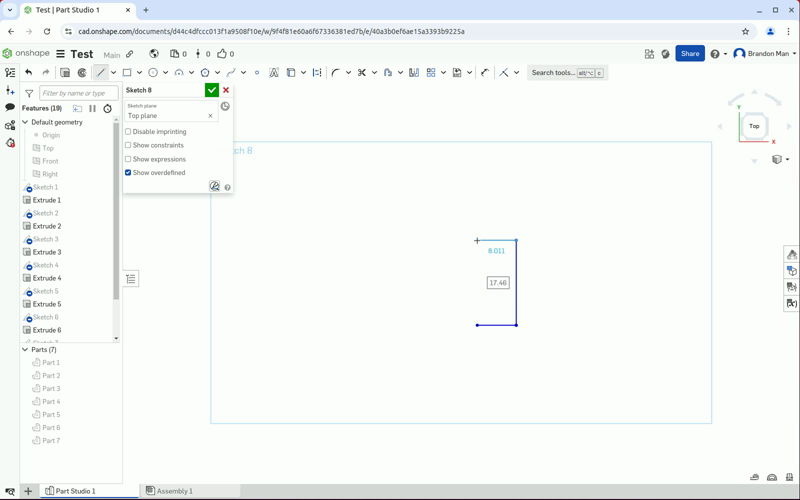
key_up(shift)
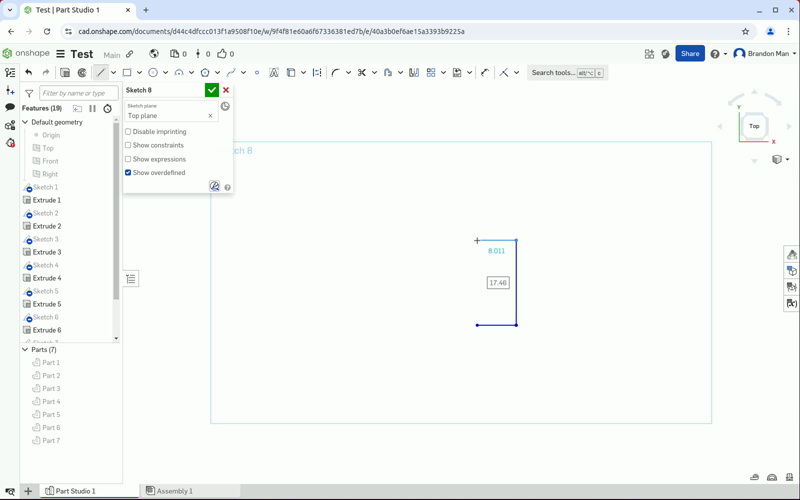
key_down(shift)
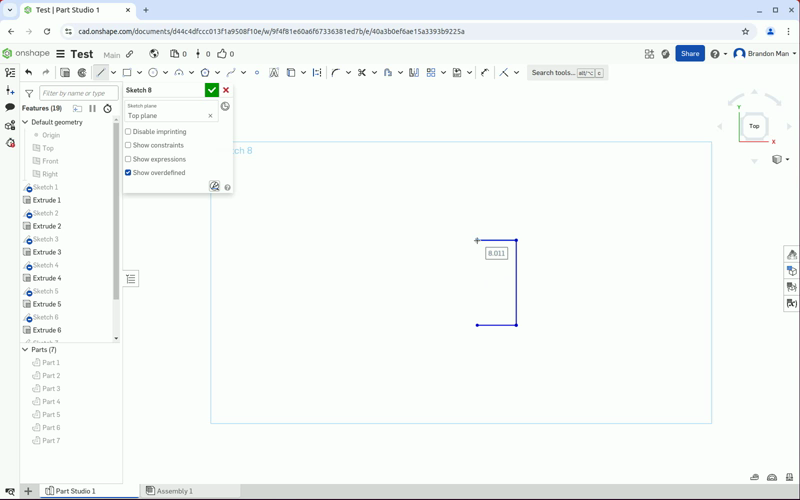
mouse_move(507, 240)
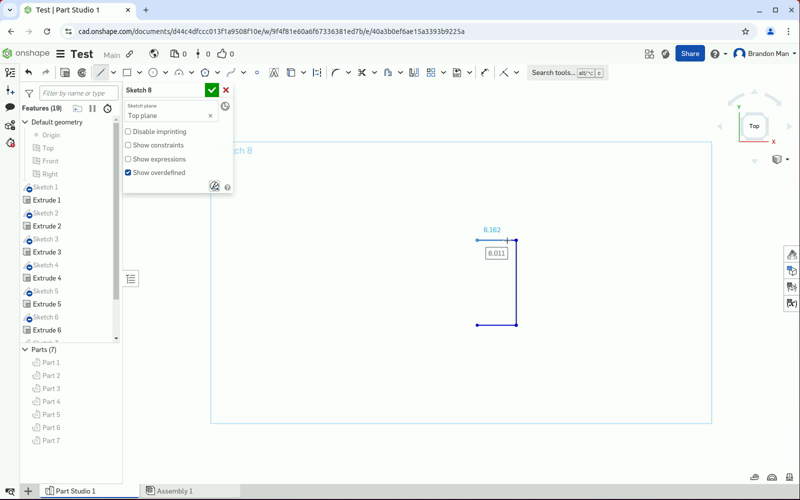
mouse_move(477, 285)
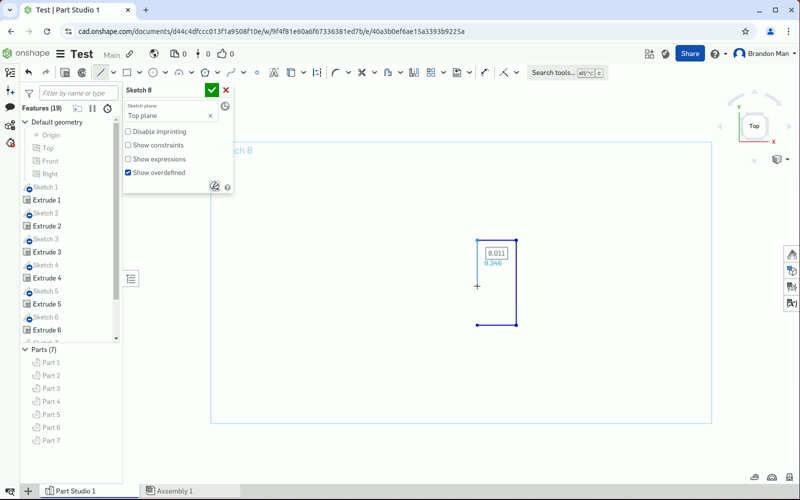
click(477, 285)
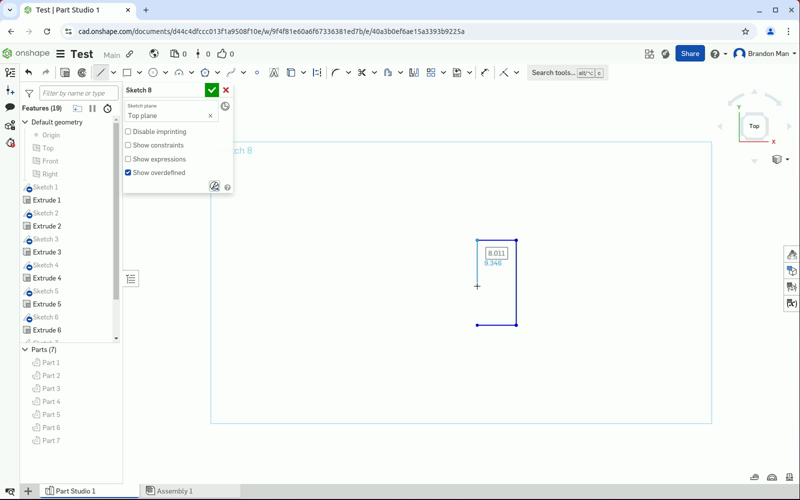
key_up(shift)
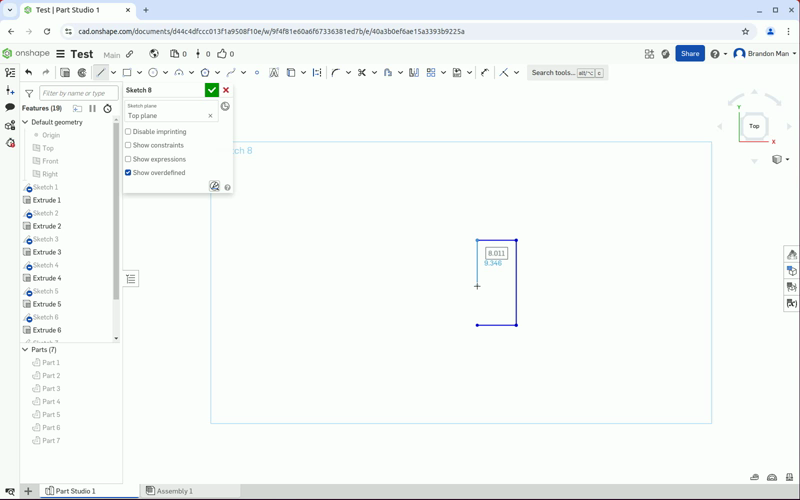
mouse_move(507, 285)
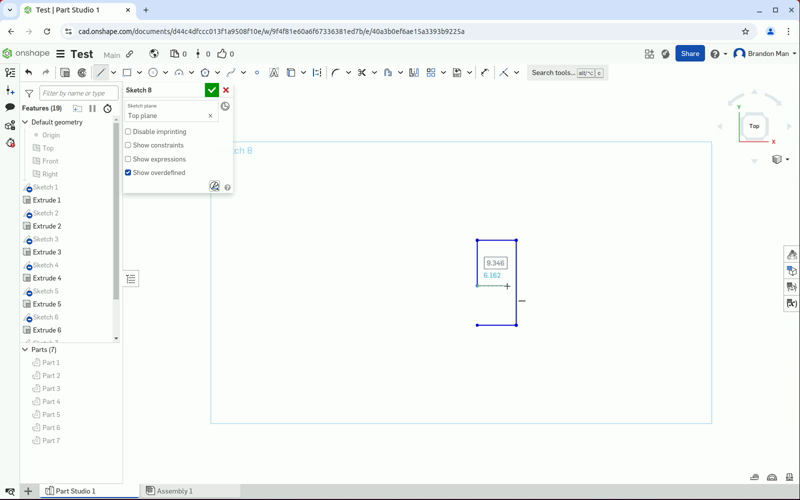
key_down(shift)
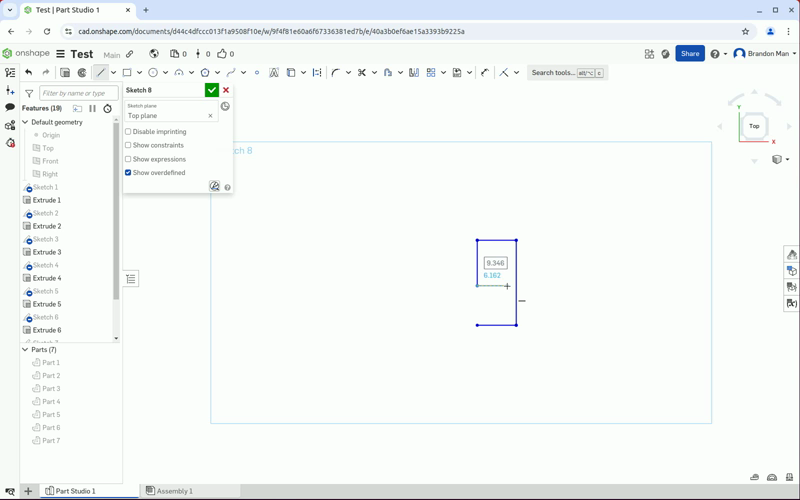
mouse_move(477, 325)
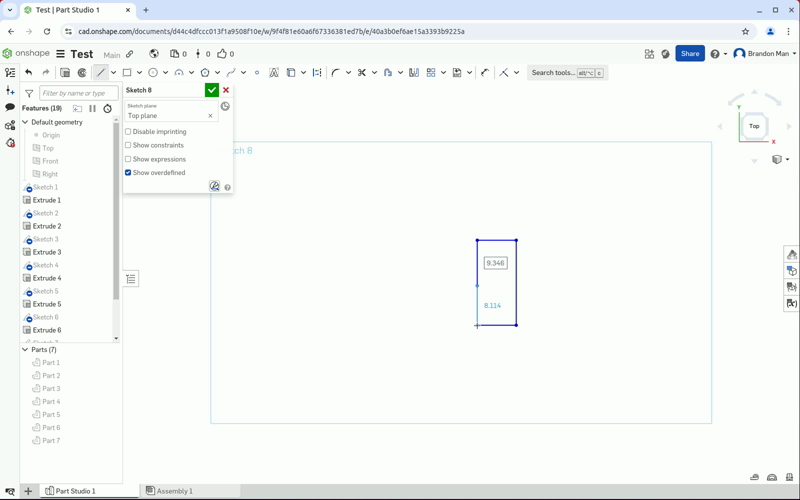
key_up(shift)
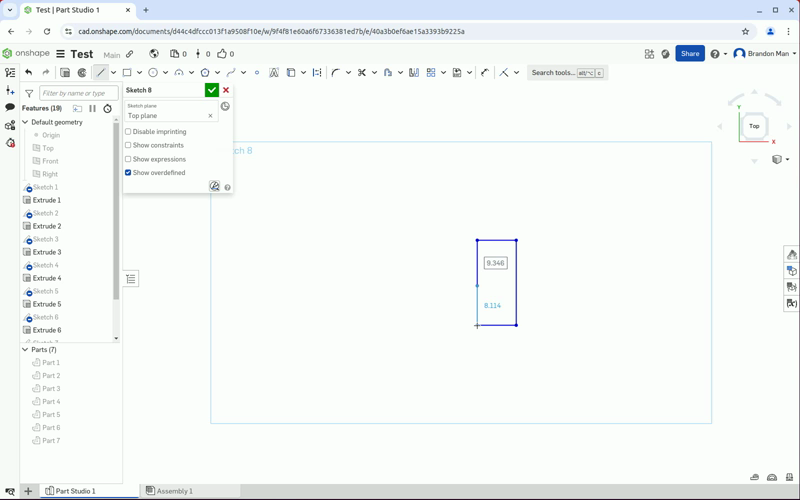
click(477, 325)
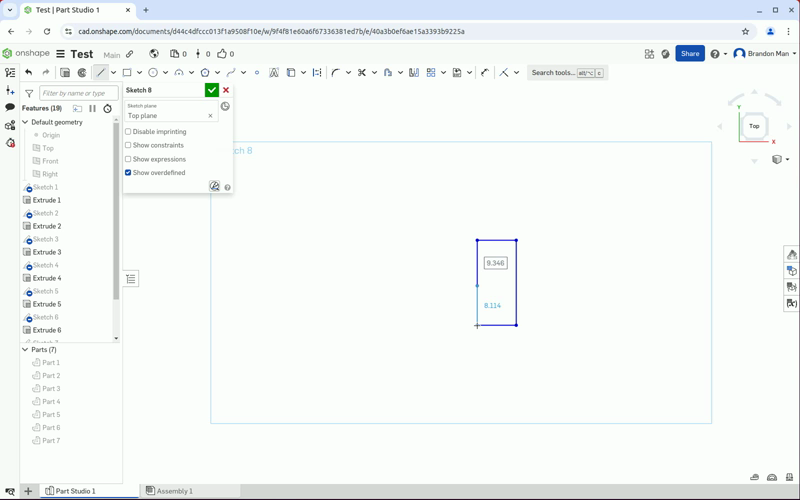
key(esc)
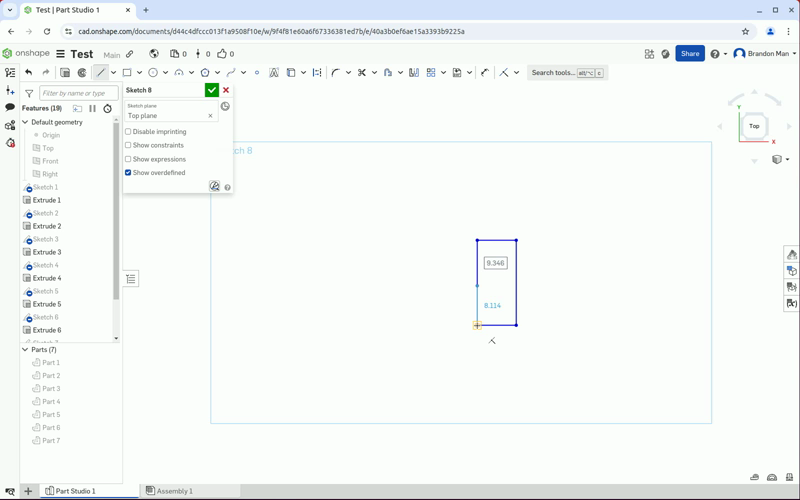
mouse_move(494, 277)
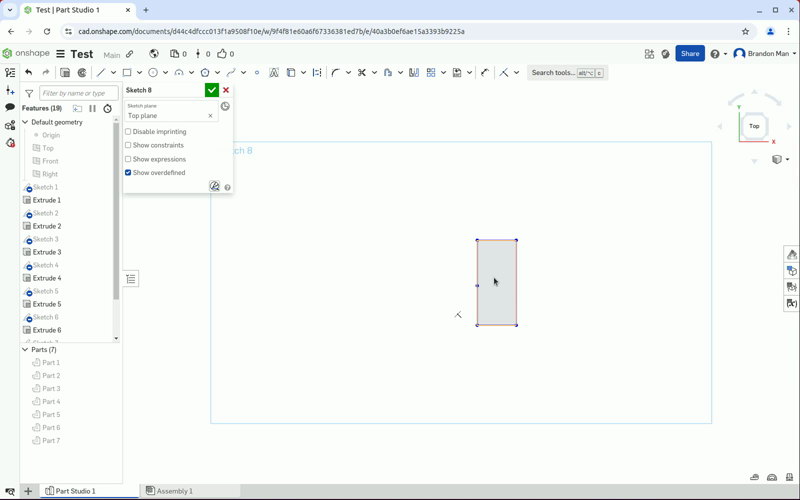
click(494, 277)
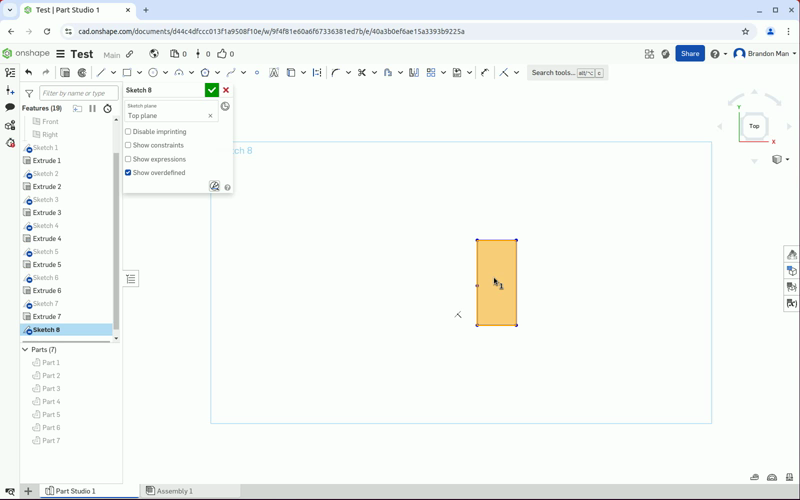
mouse_move(73, 352)
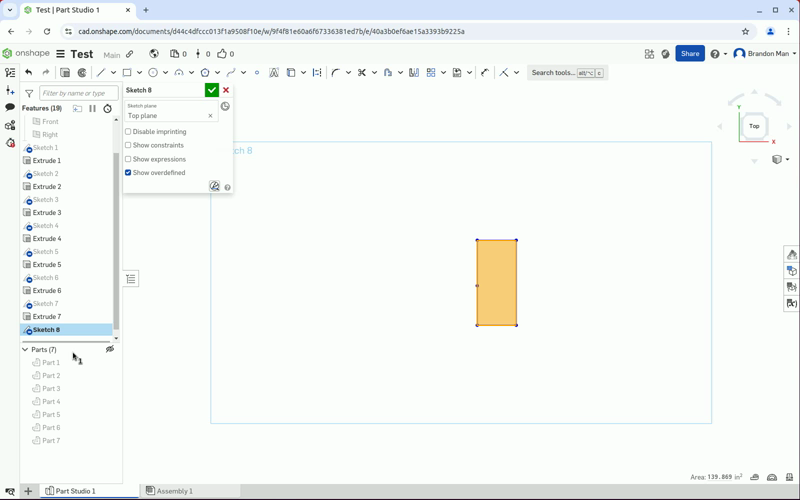
key(shift+y)
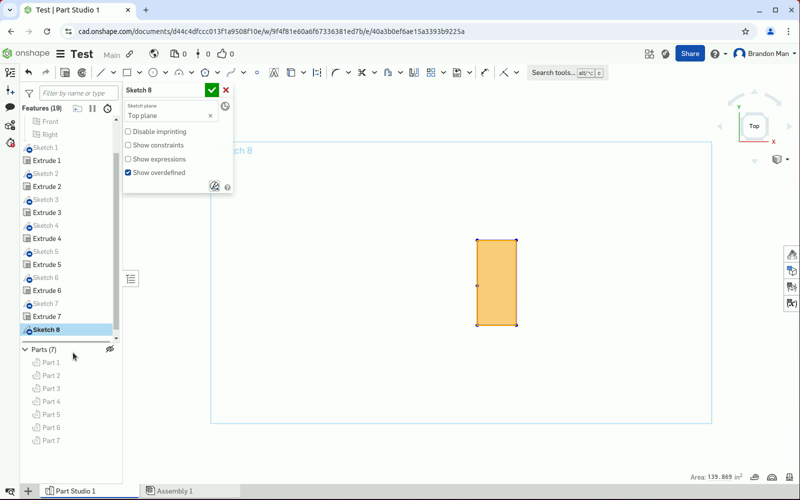
key(shift+e)
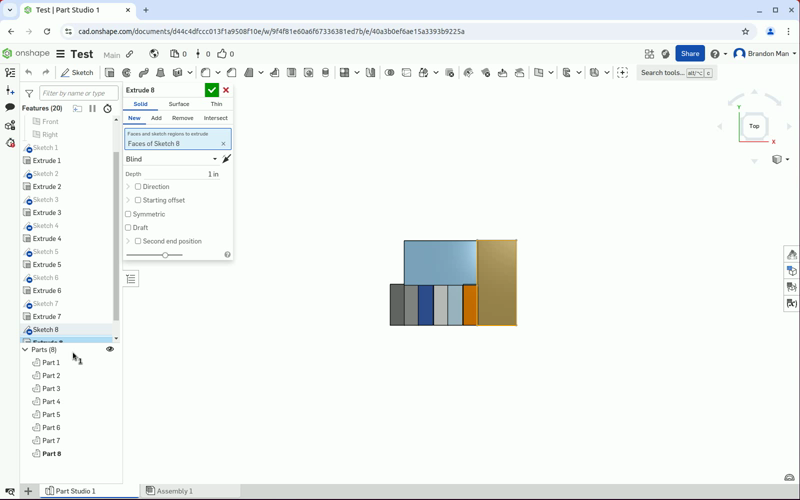
mouse_move(143, 106)
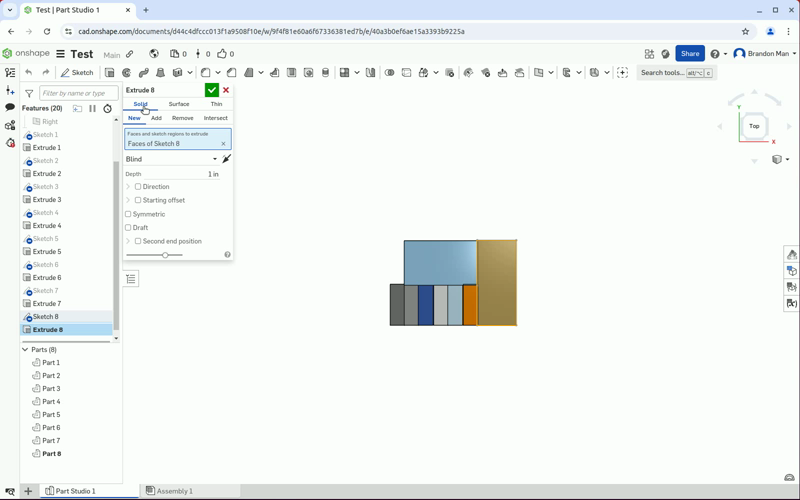
click(143, 106)
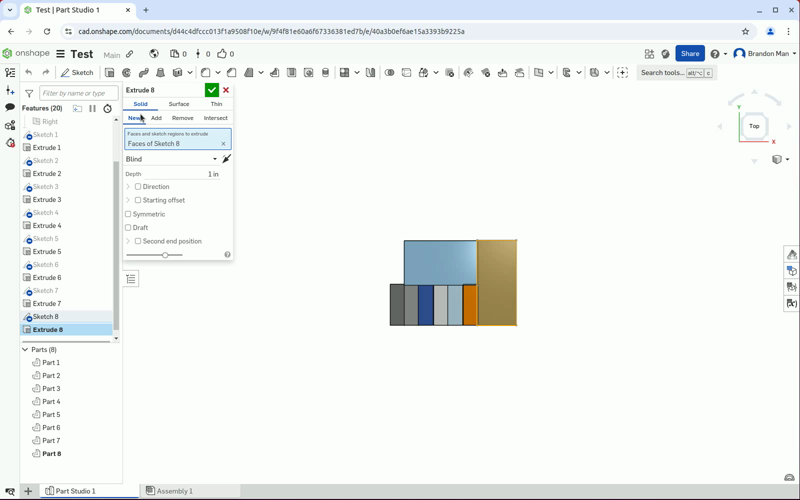
mouse_move(137, 120)
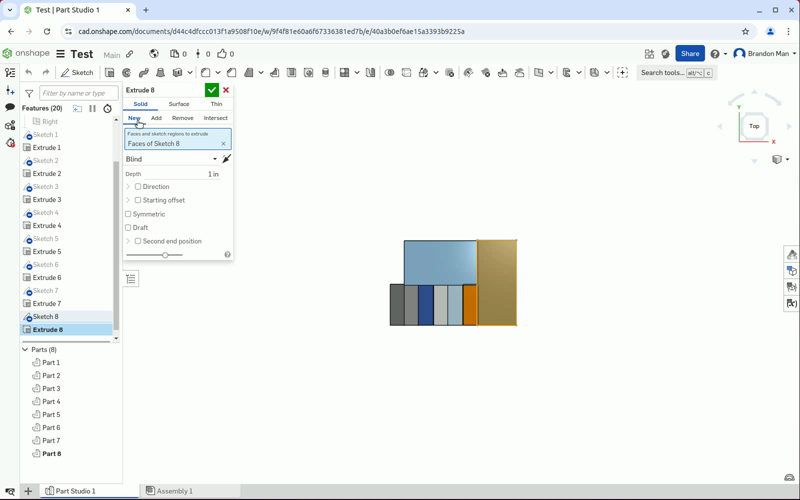
click(137, 120)
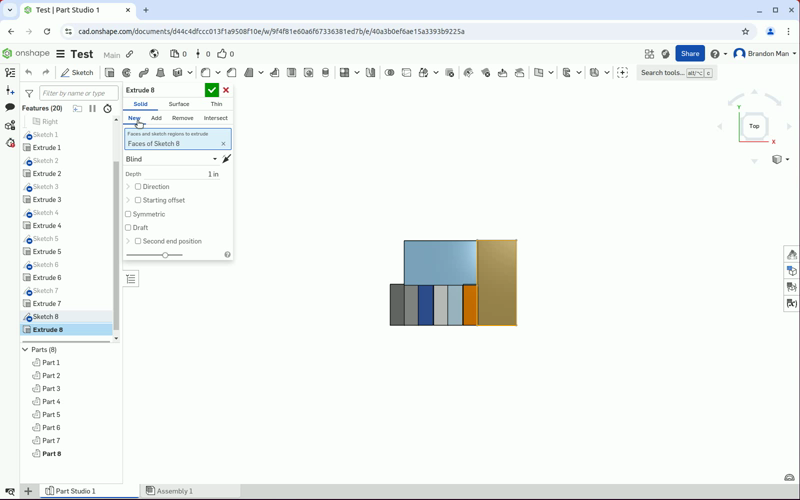
key(tab, 4)
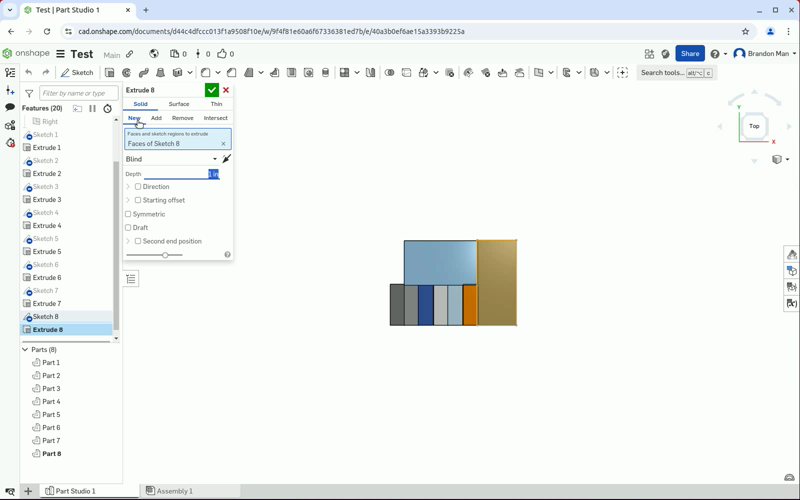
text(23.108)
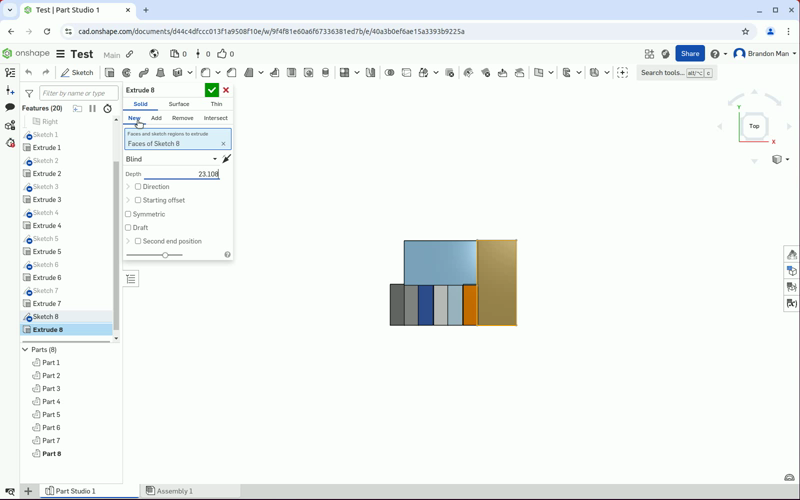
key(enter)
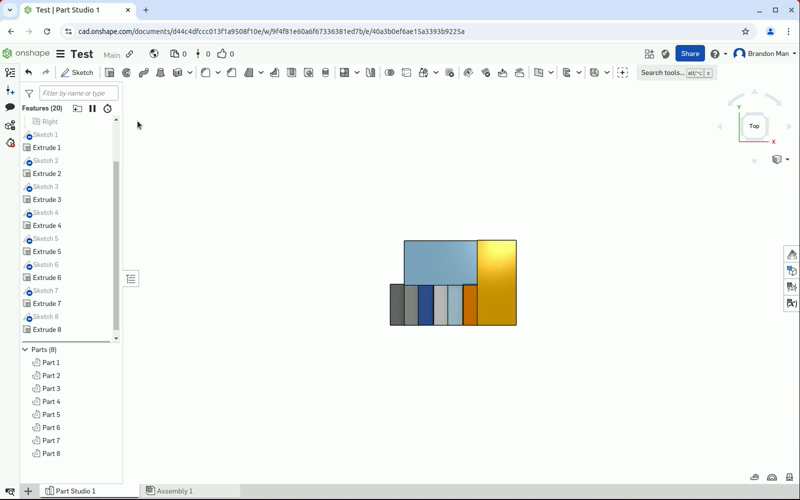
key(shift+h)
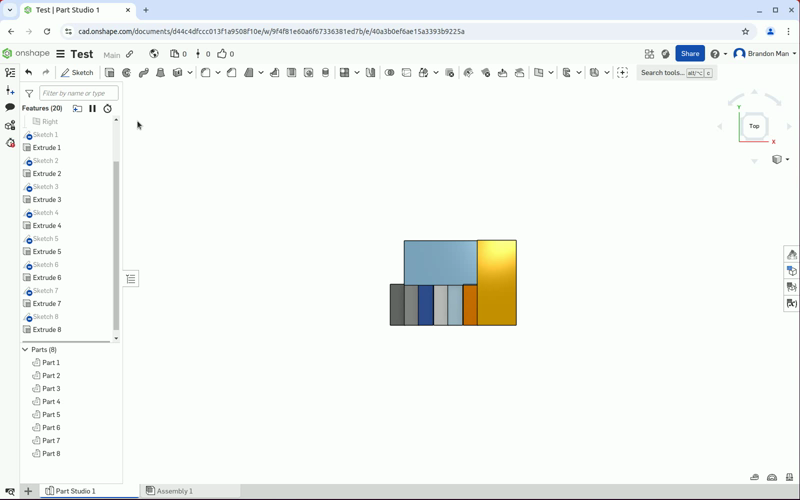
key(shift+h)
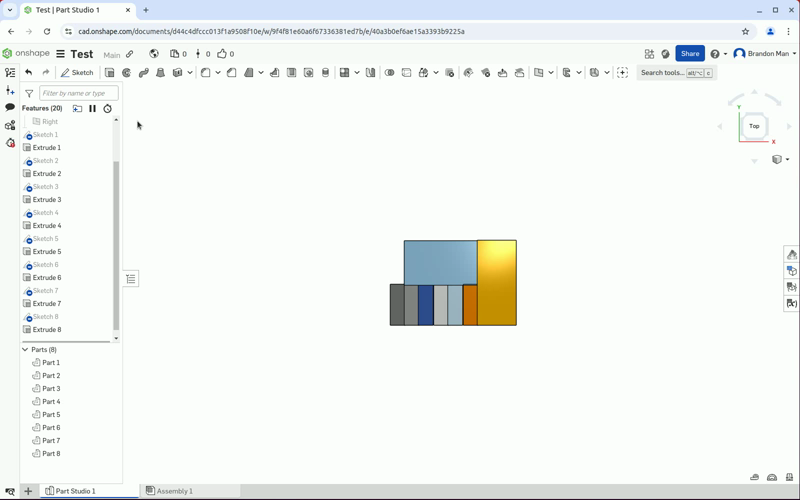
mouse_move(69, 137)
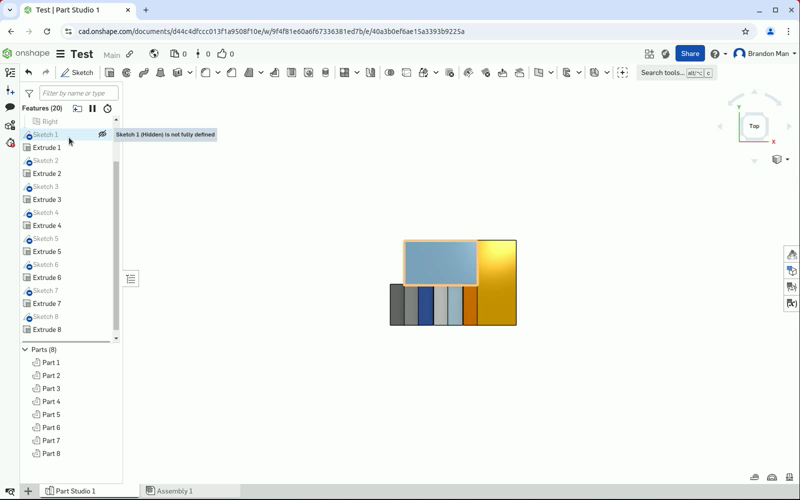
click(69, 137)
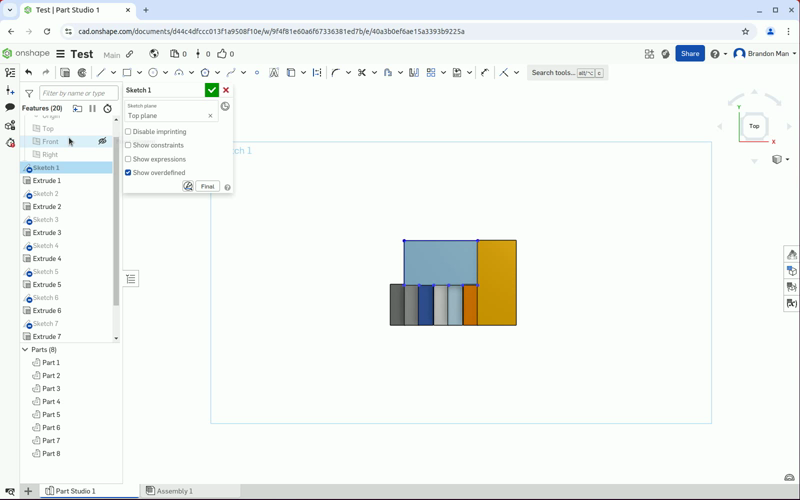
mouse_move(229, 92)
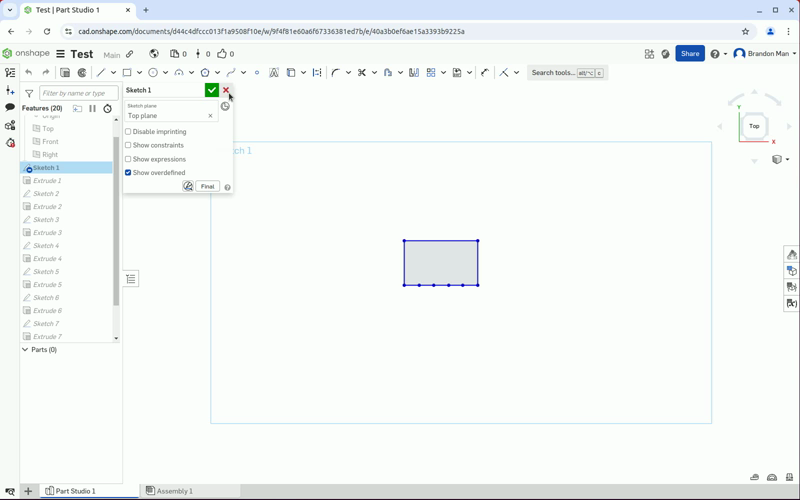
click(229, 92)
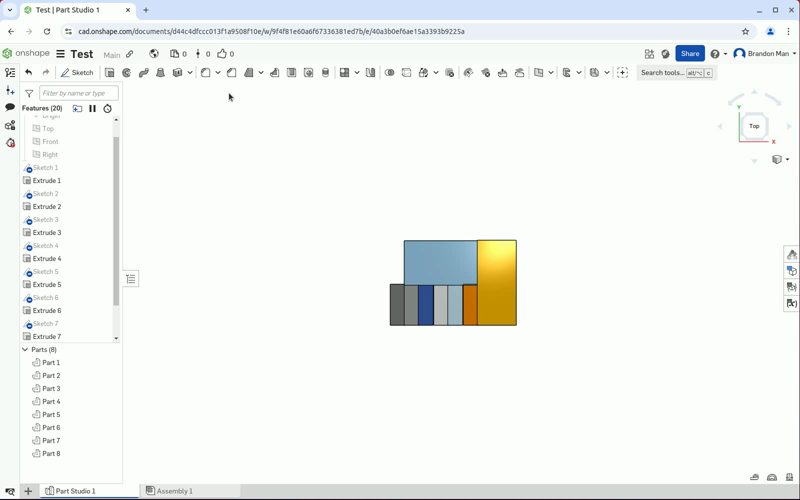
mouse_move(541, 75)
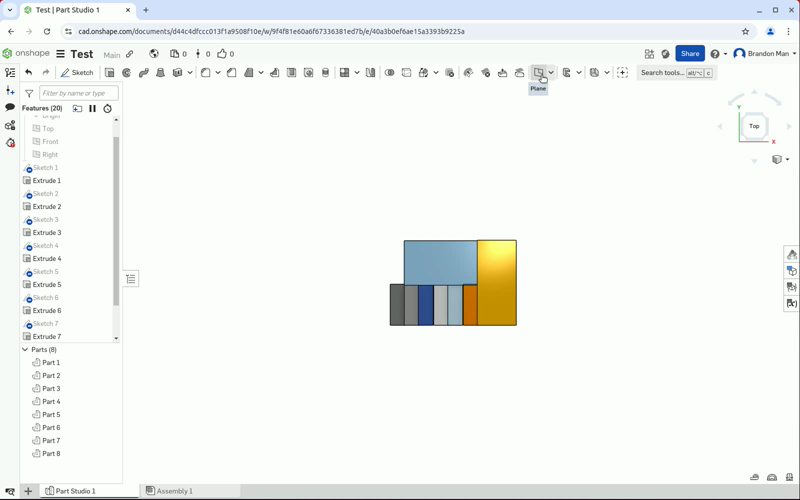
click(541, 75)
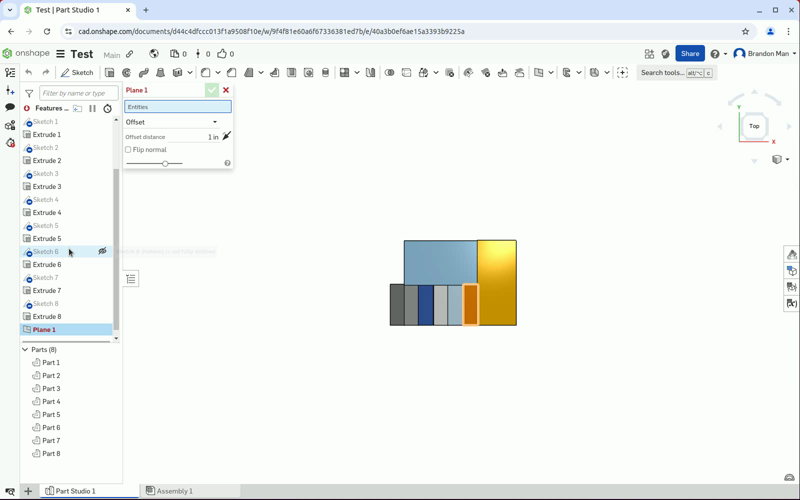
scroll(3)
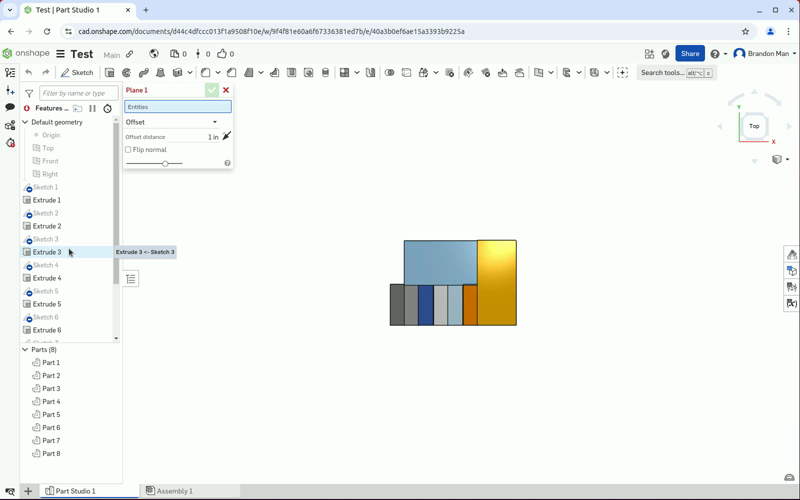
mouse_move(69, 150)
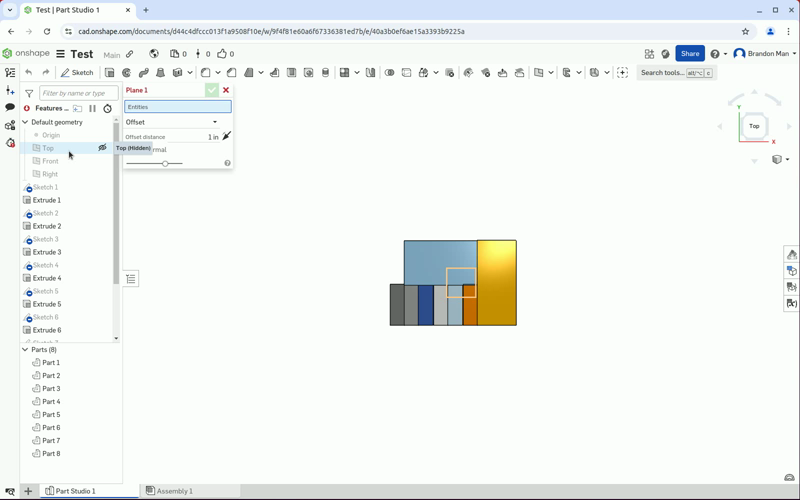
click(69, 150)
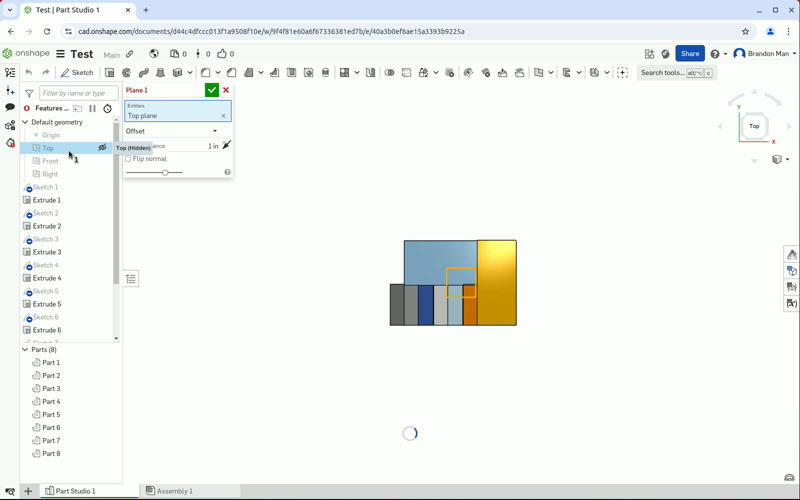
key(tab, 2)
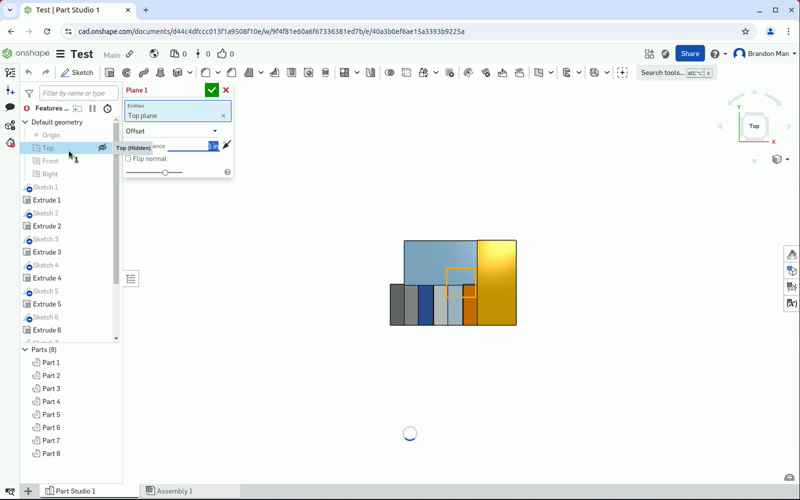
text(13.957)
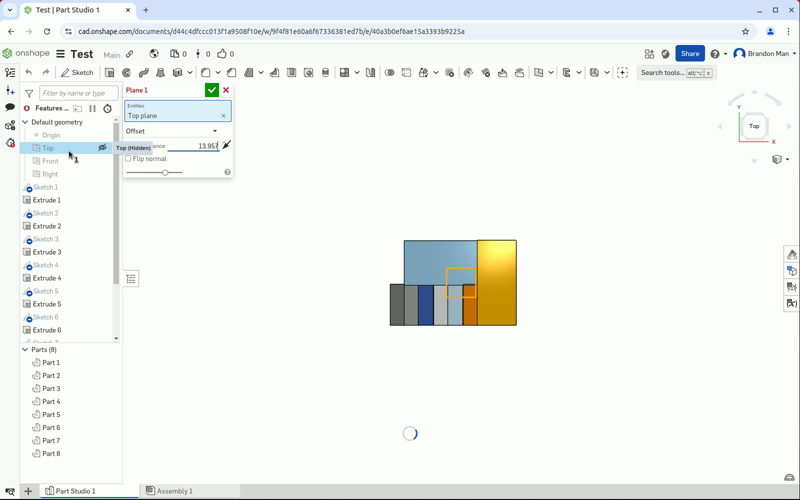
key(enter, 2)
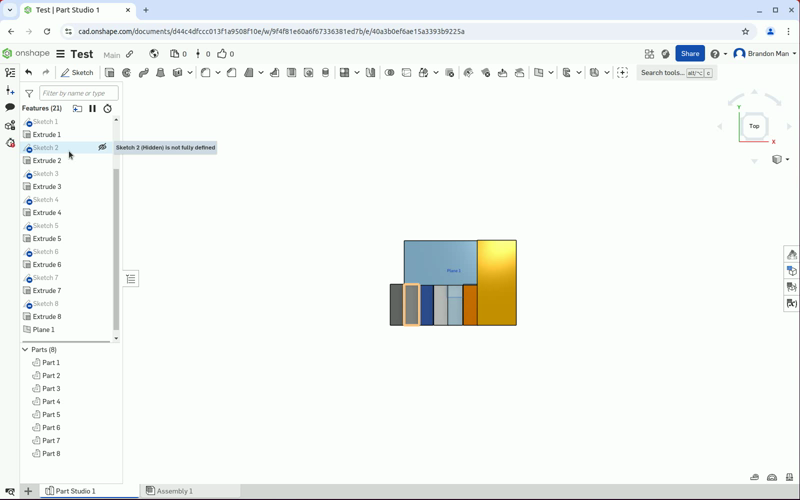
key(shift+s)
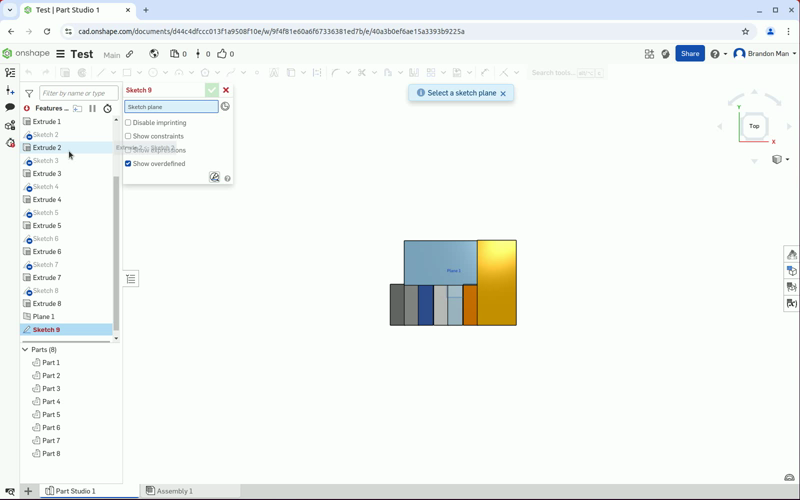
mouse_move(69, 319)
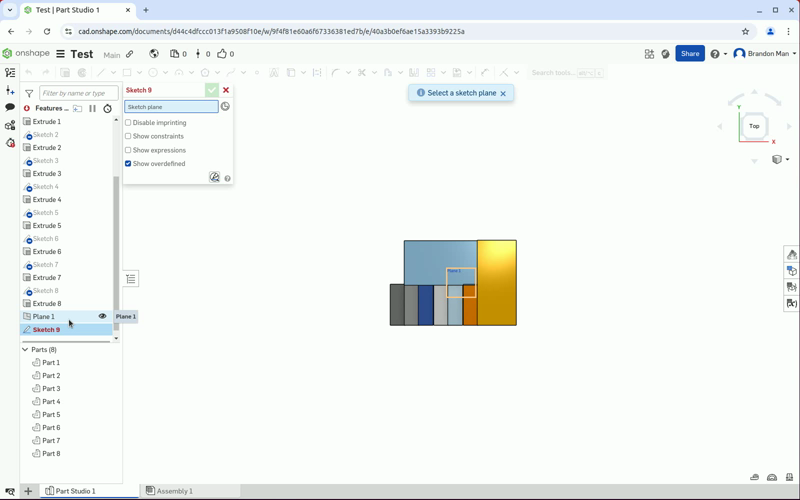
click(69, 319)
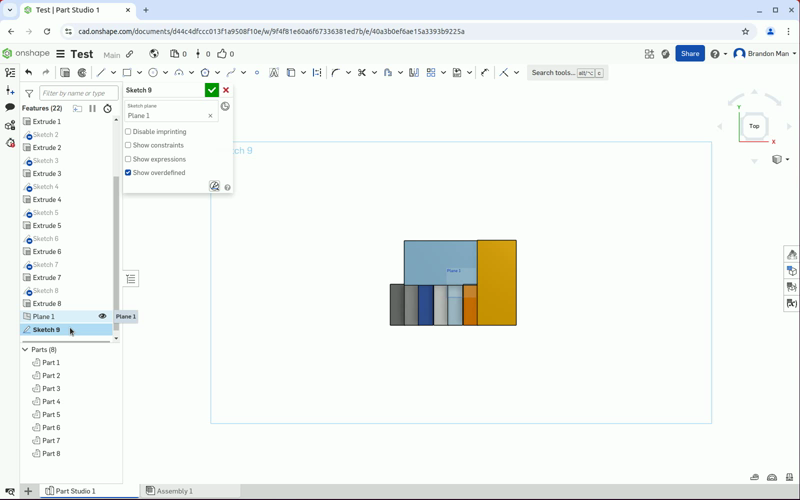
mouse_move(73, 352)
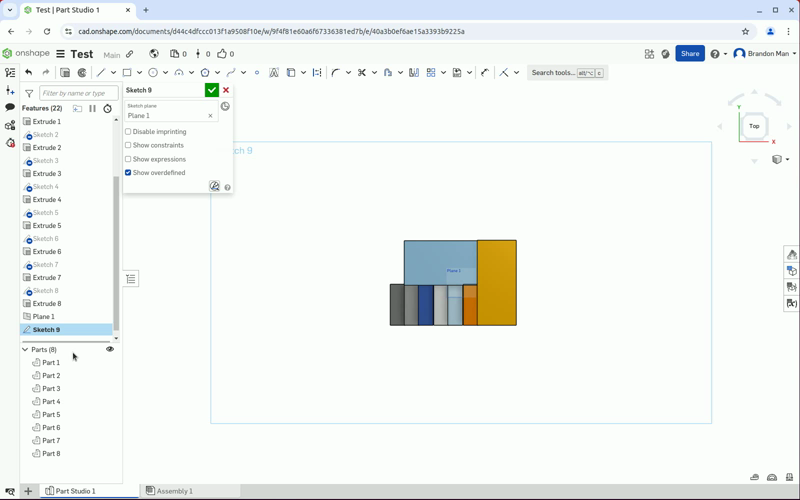
key(y)
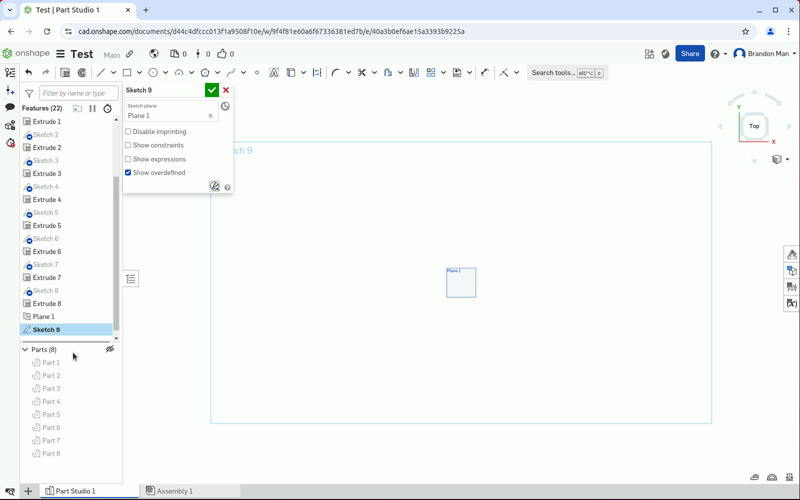
key(l)
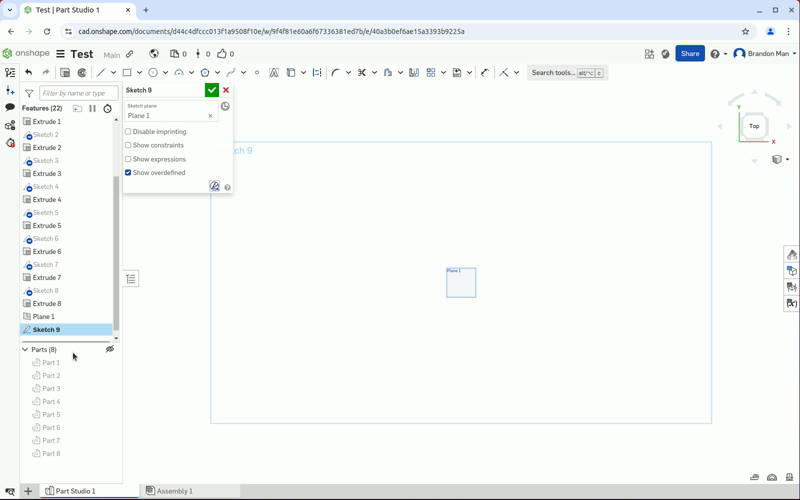
key_down(shift)
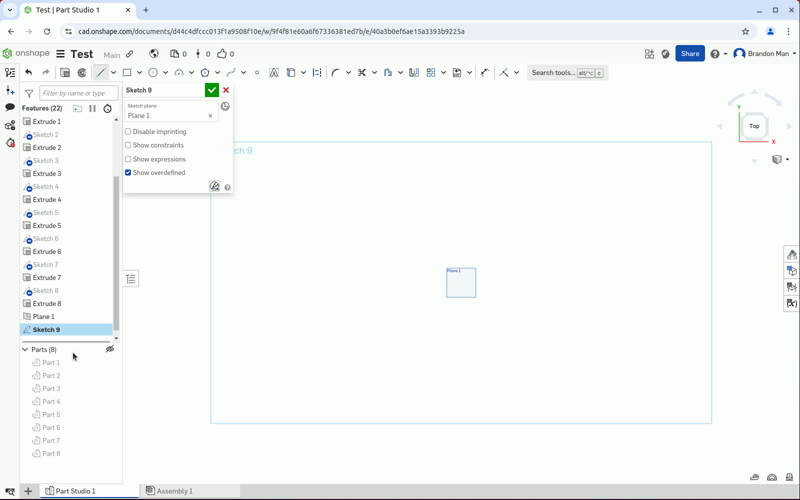
mouse_move(410, 279)
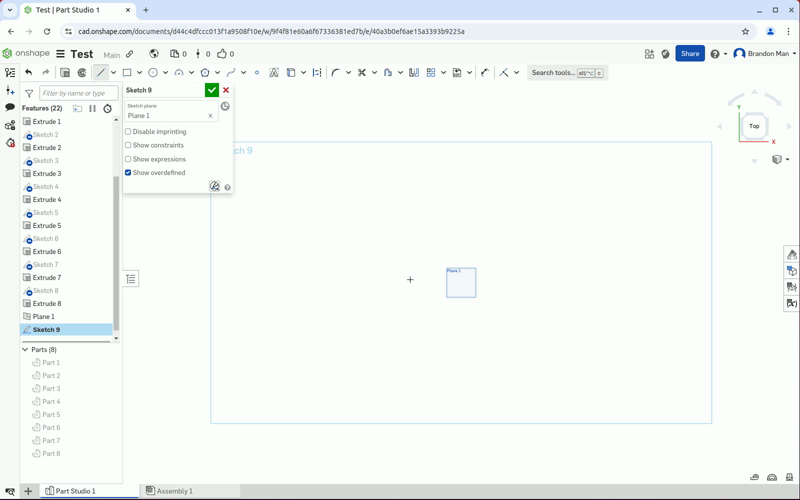
click(410, 279)
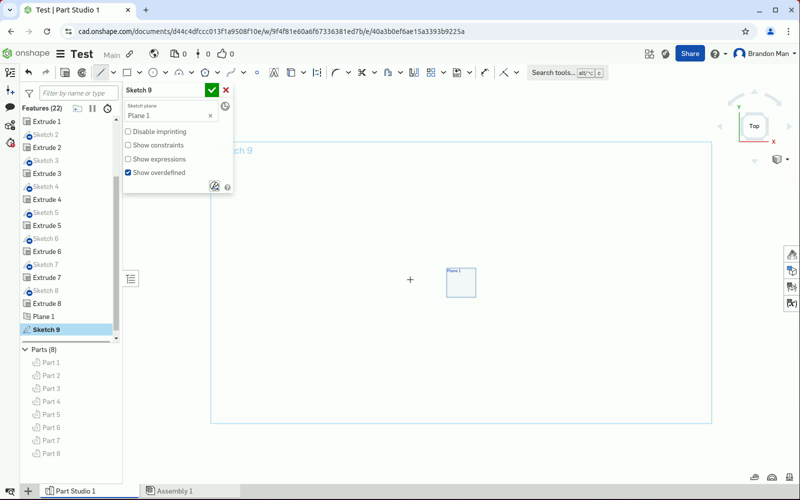
key_up(shift)
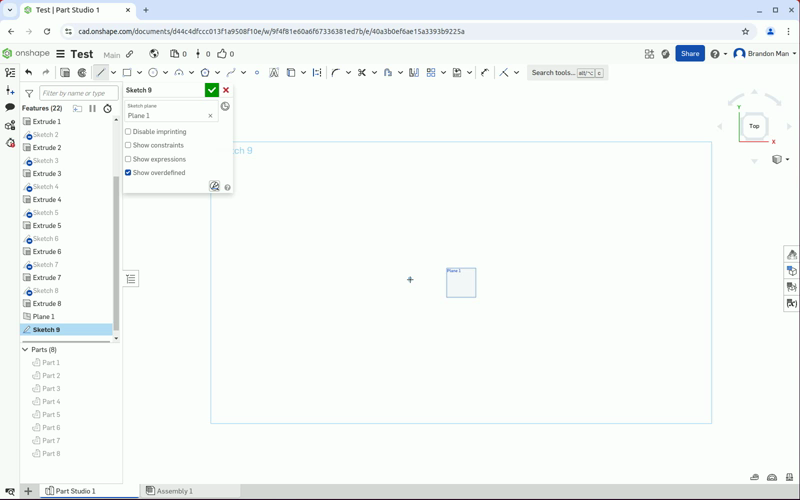
key_down(shift)
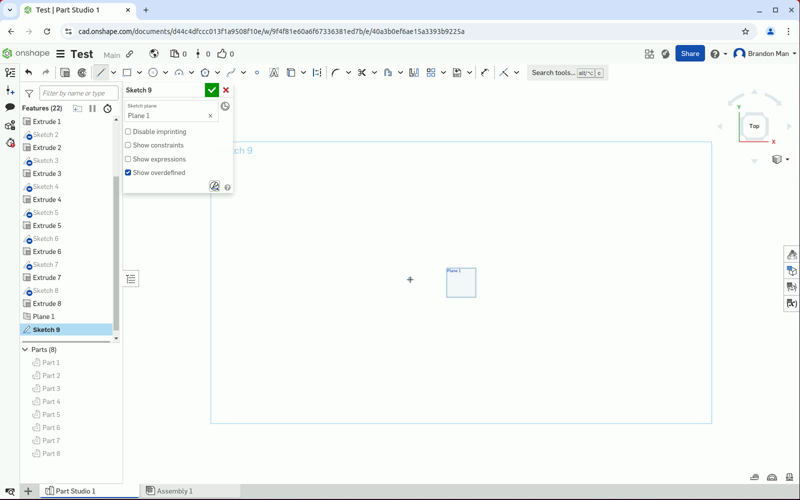
mouse_move(440, 279)
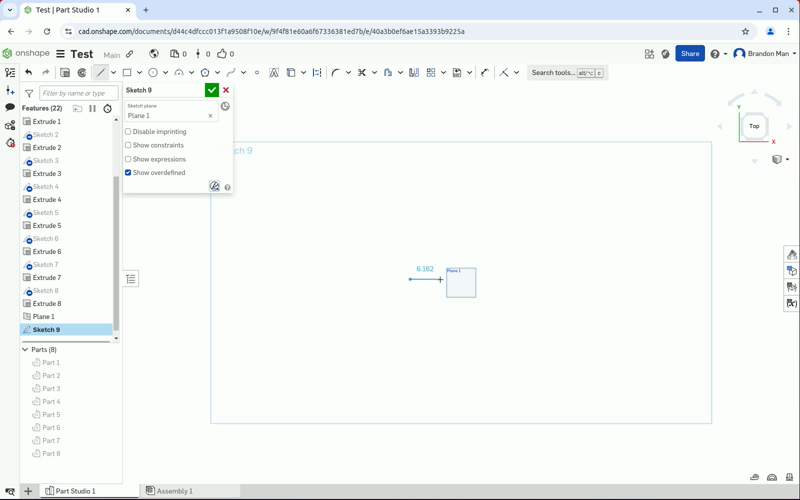
mouse_move(461, 279)
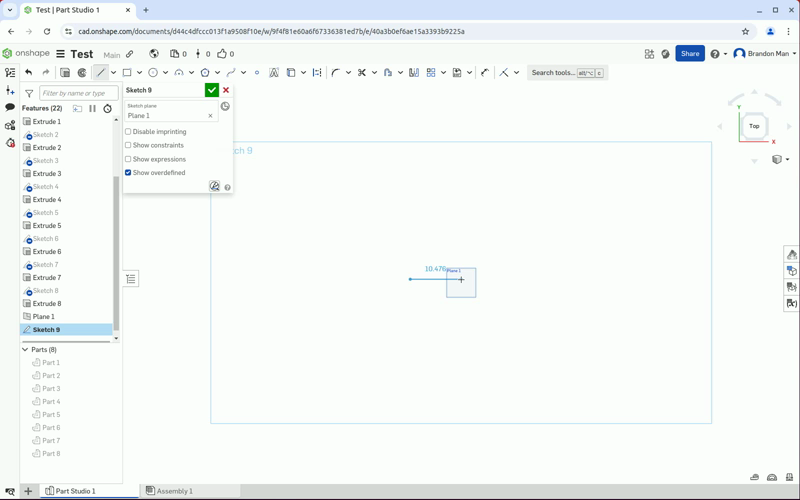
click(461, 279)
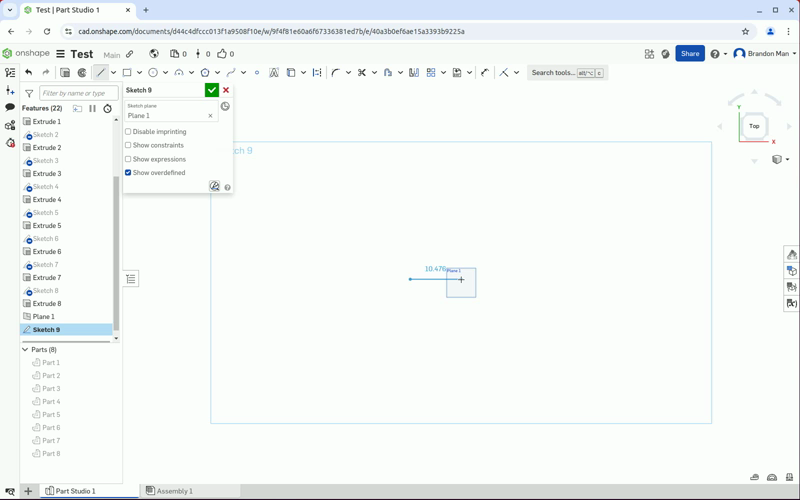
key_up(shift)
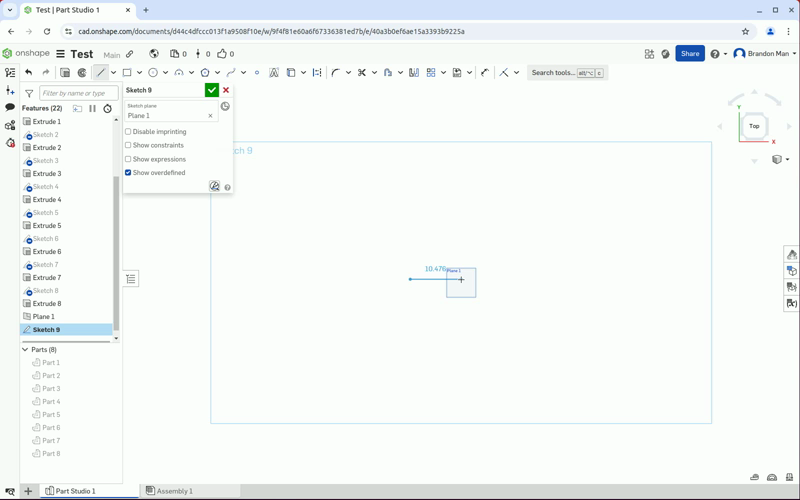
key_down(shift)
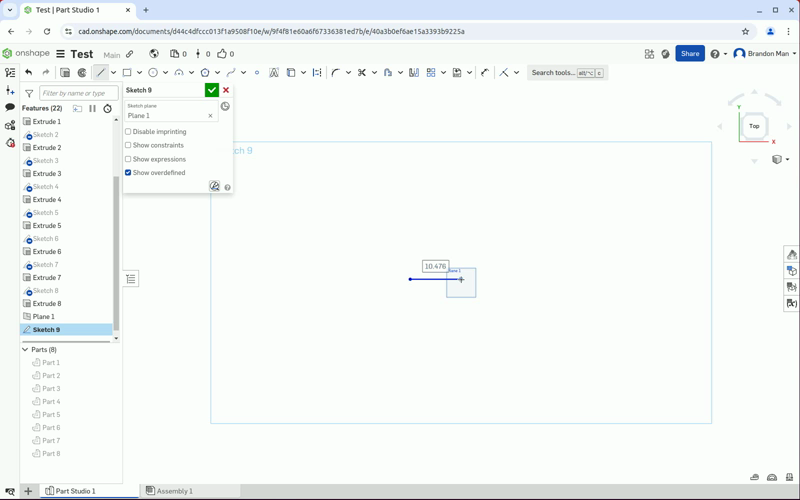
mouse_move(491, 279)
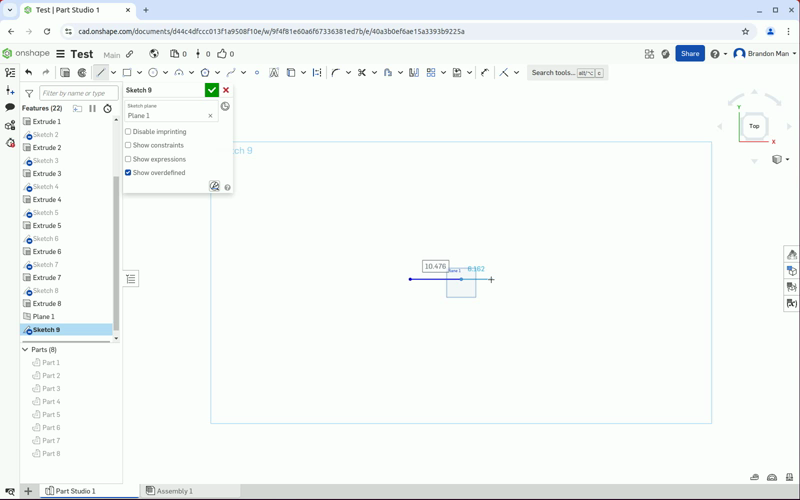
mouse_move(461, 245)
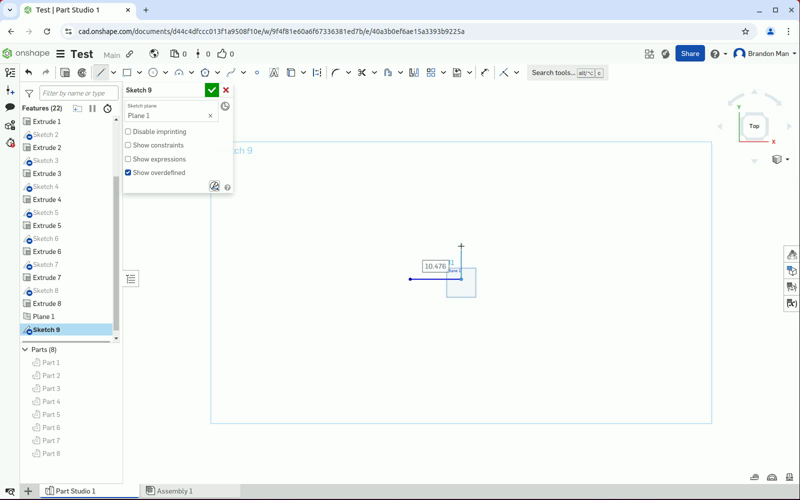
click(461, 245)
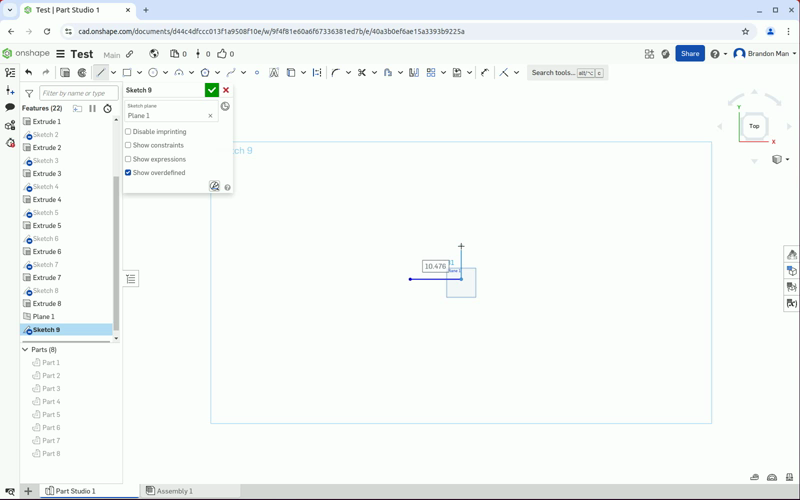
key_up(shift)
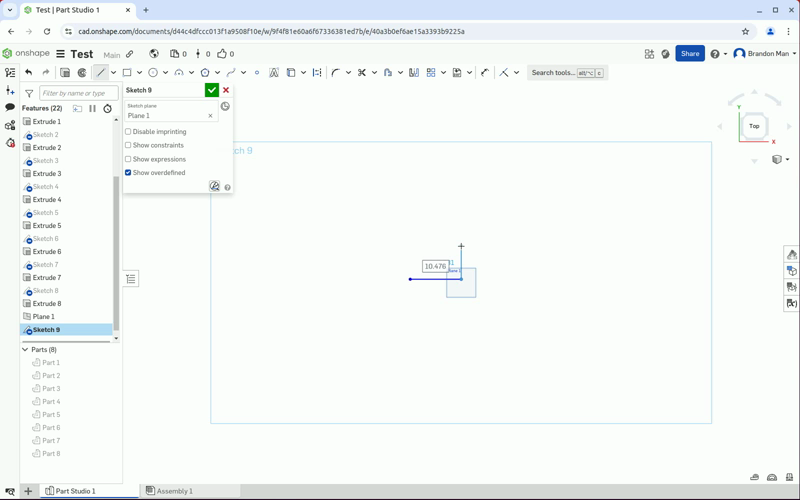
key_down(shift)
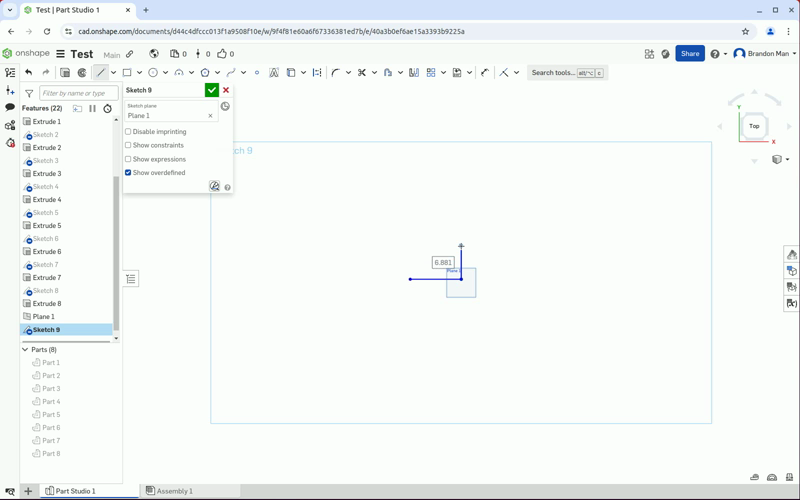
mouse_move(491, 245)
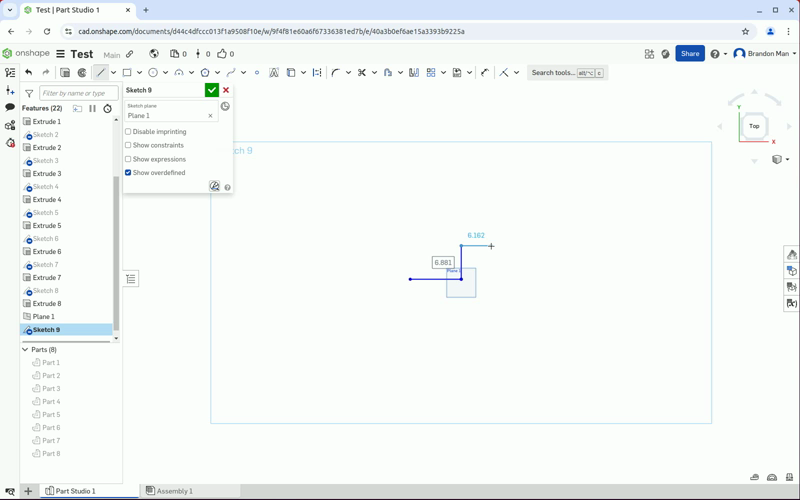
mouse_move(410, 245)
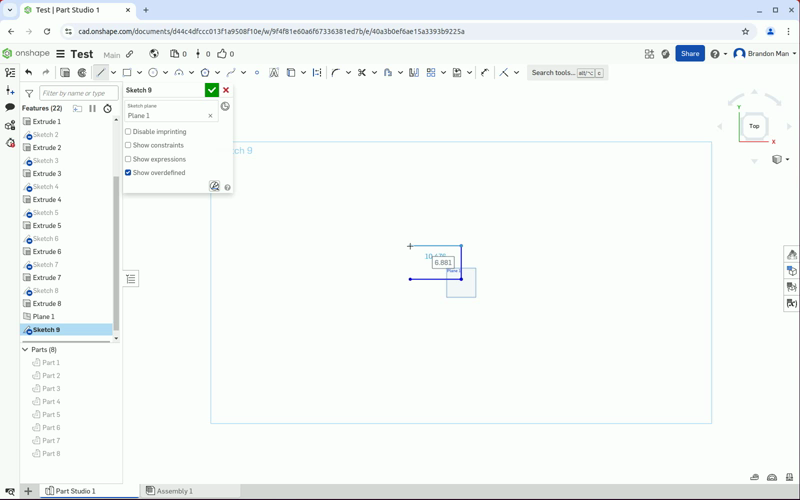
click(410, 245)
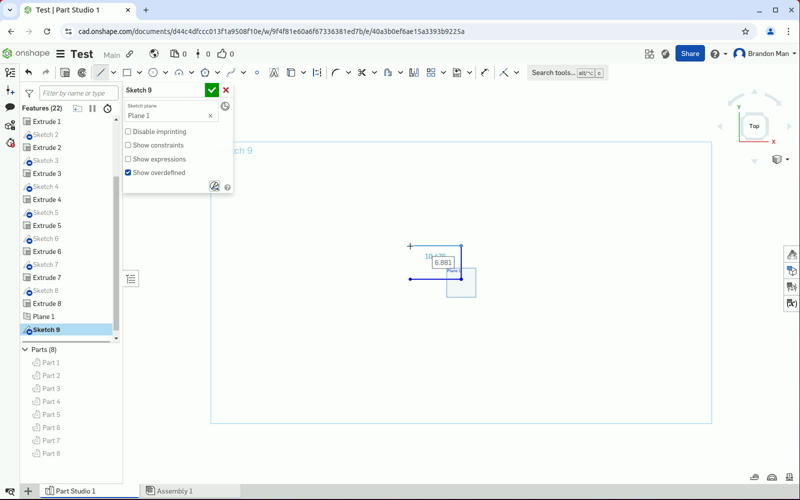
key_up(shift)
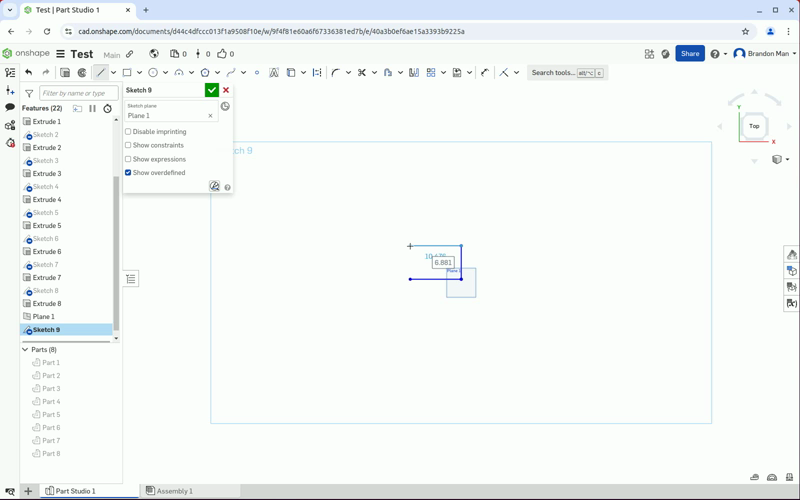
mouse_move(440, 245)
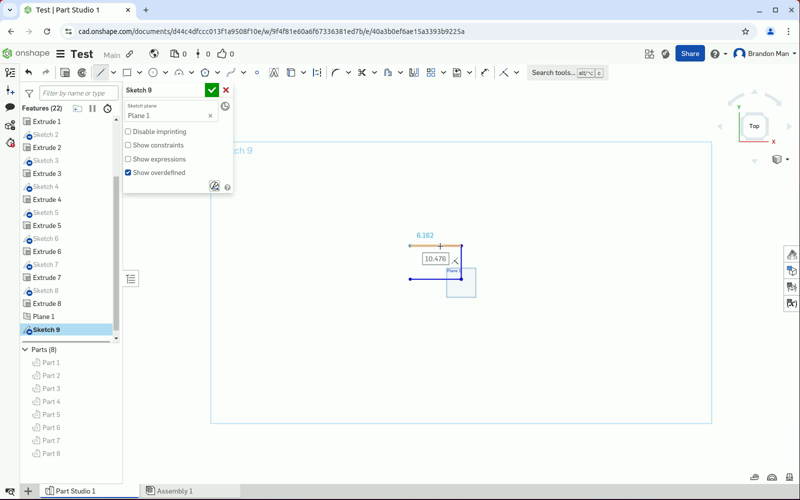
key_down(shift)
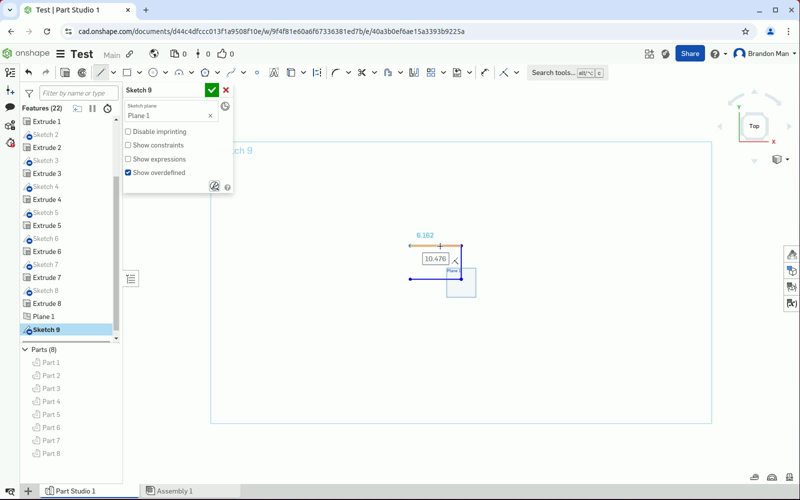
mouse_move(410, 279)
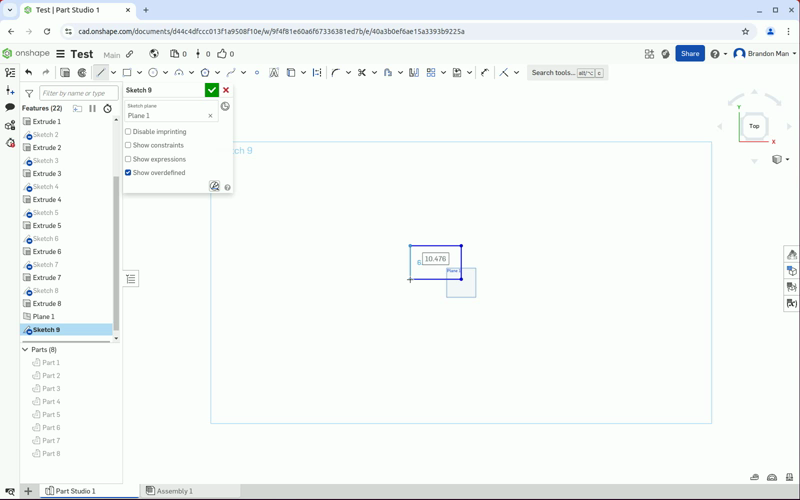
key_up(shift)
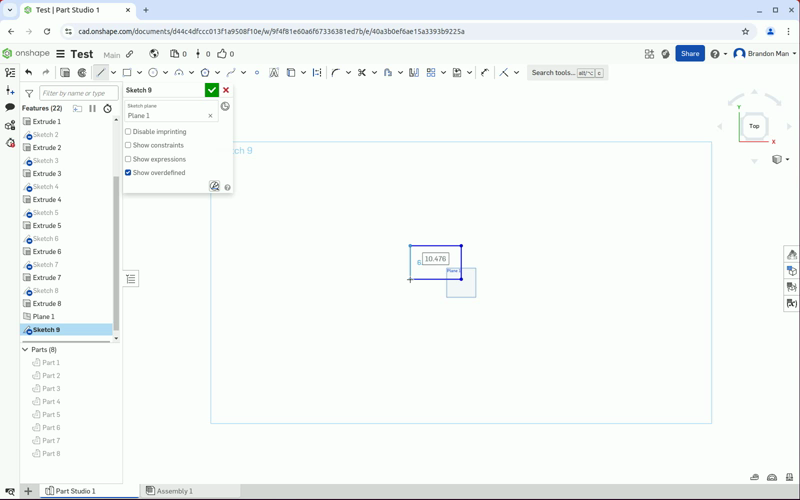
click(410, 279)
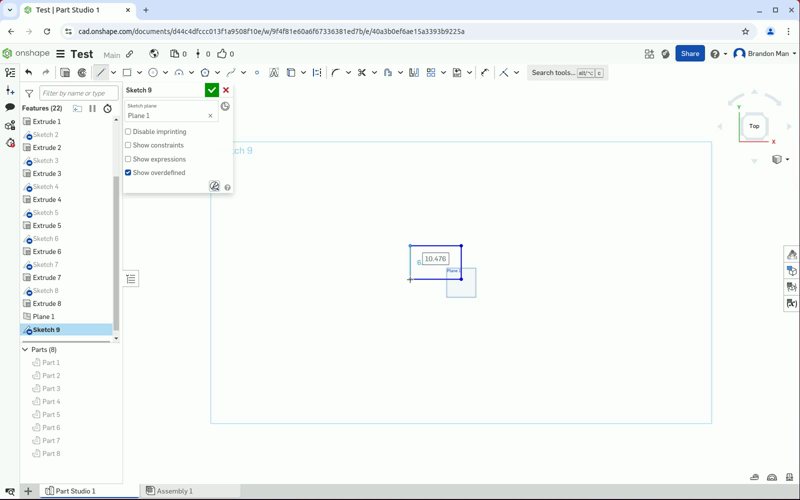
key(esc)
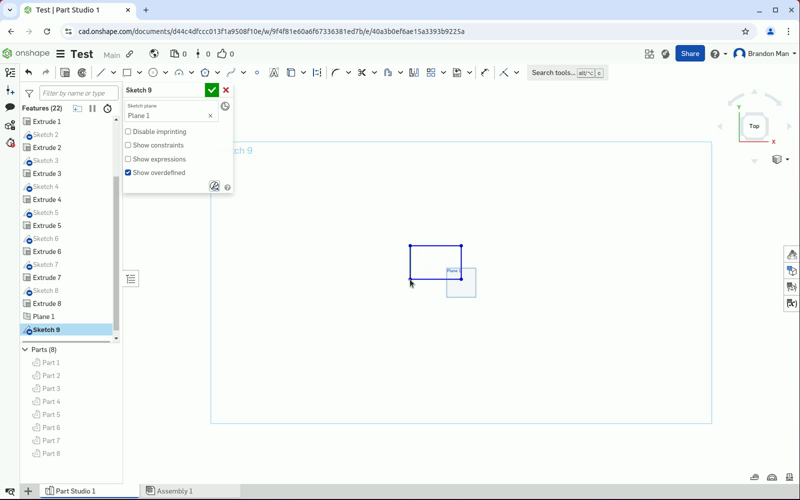
mouse_move(456, 266)
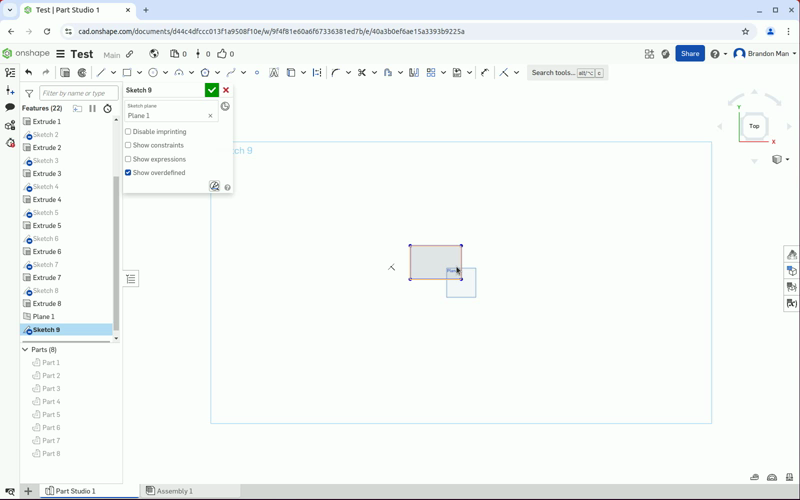
scroll(6)
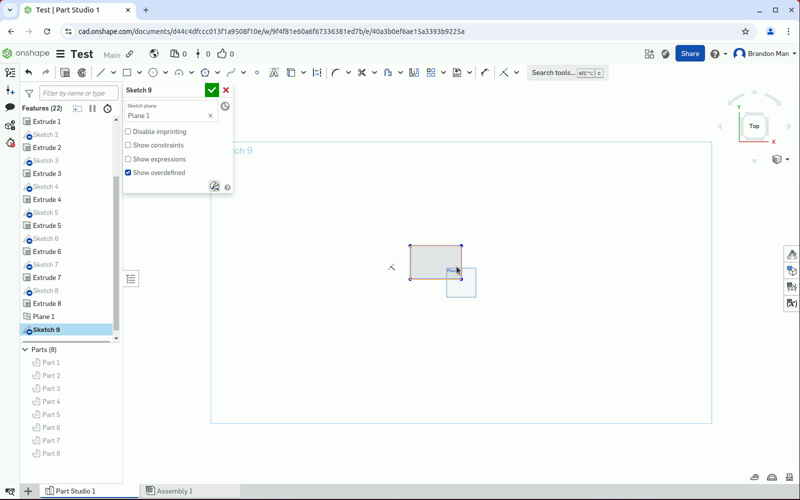
scroll(6)
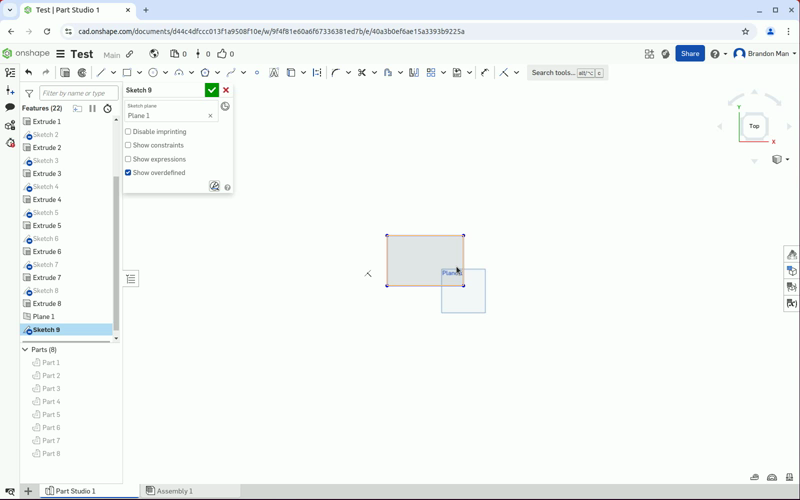
scroll(6)
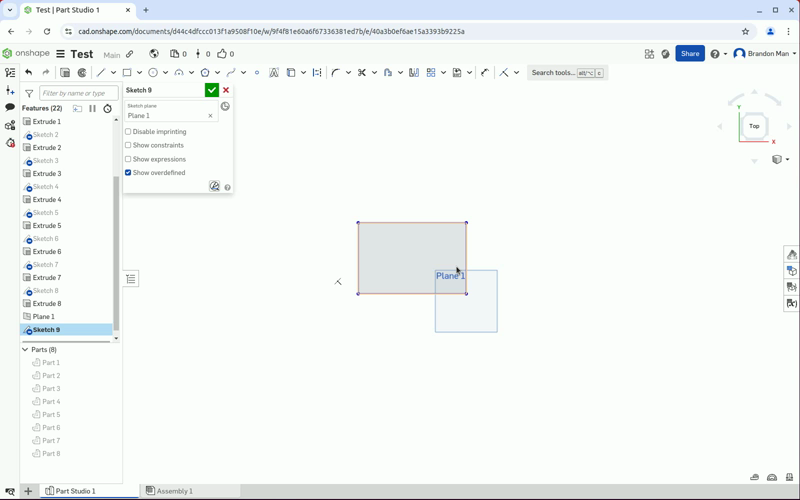
scroll(6)
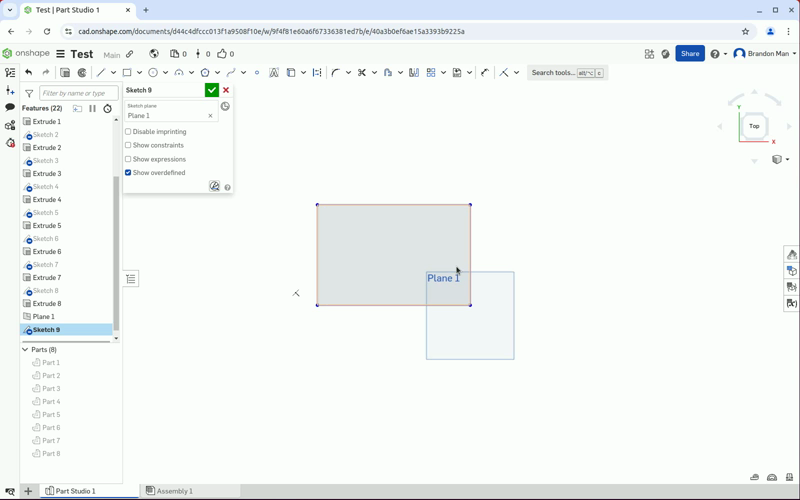
scroll(6)
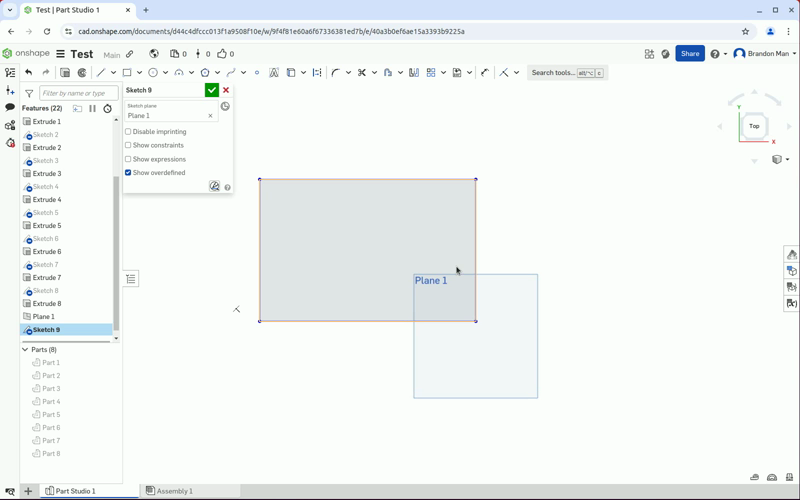
scroll(6)
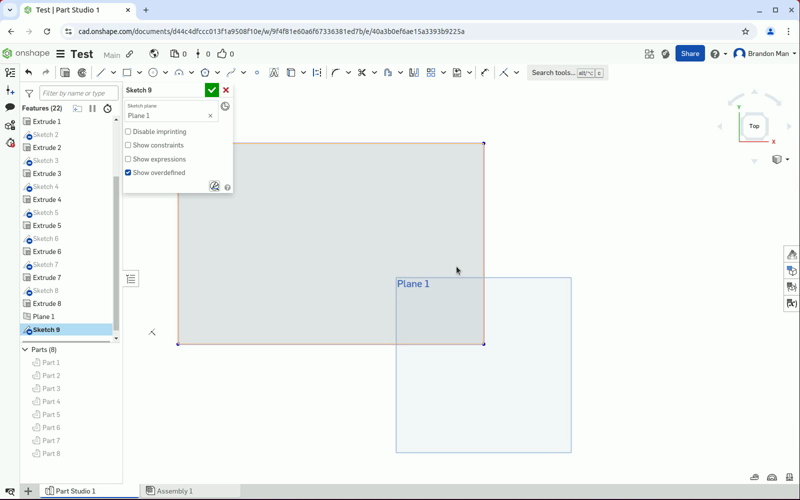
scroll(6)
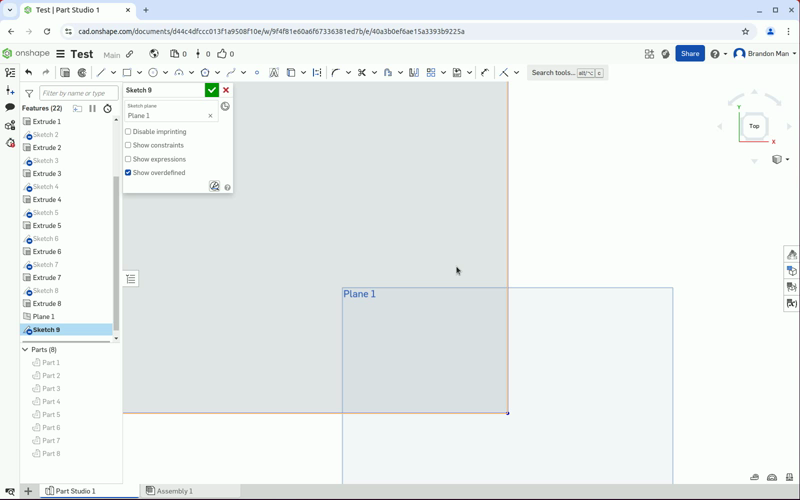
click(456, 266)
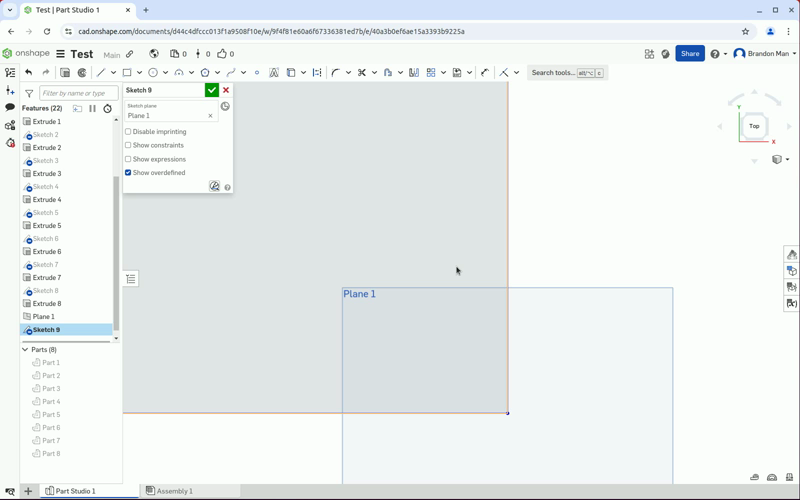
scroll(-6)
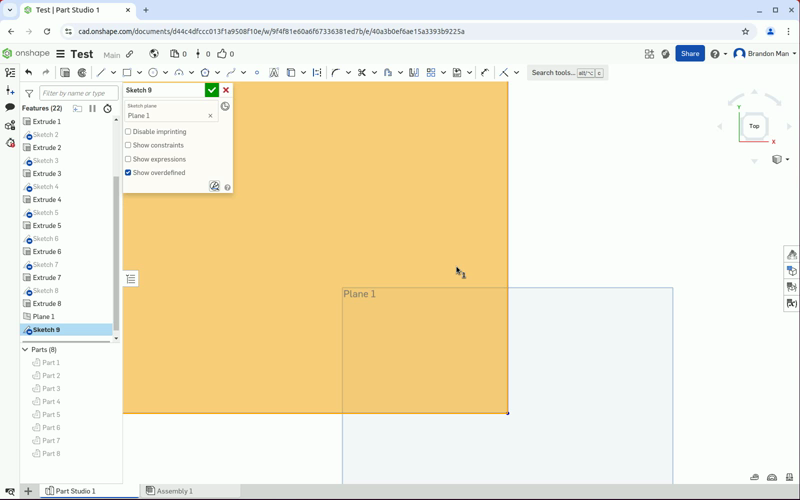
scroll(-6)
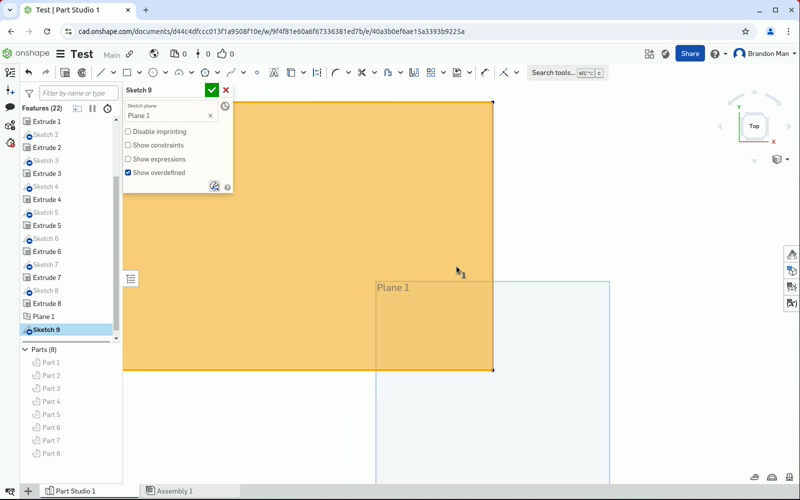
scroll(-6)
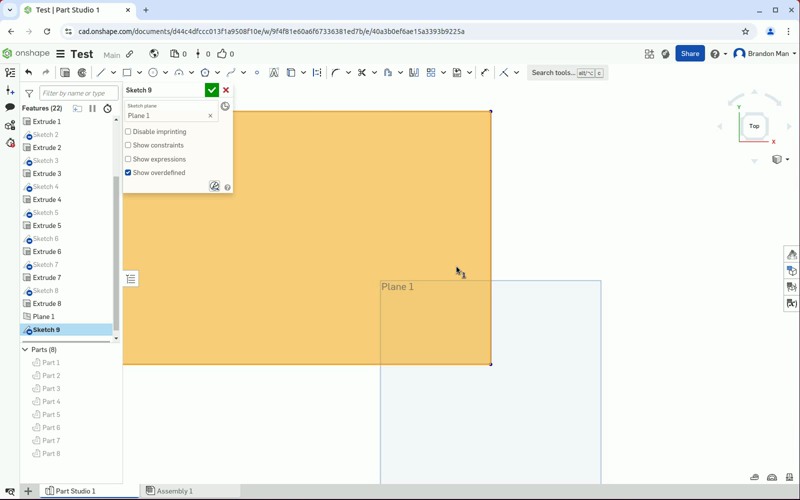
scroll(-6)
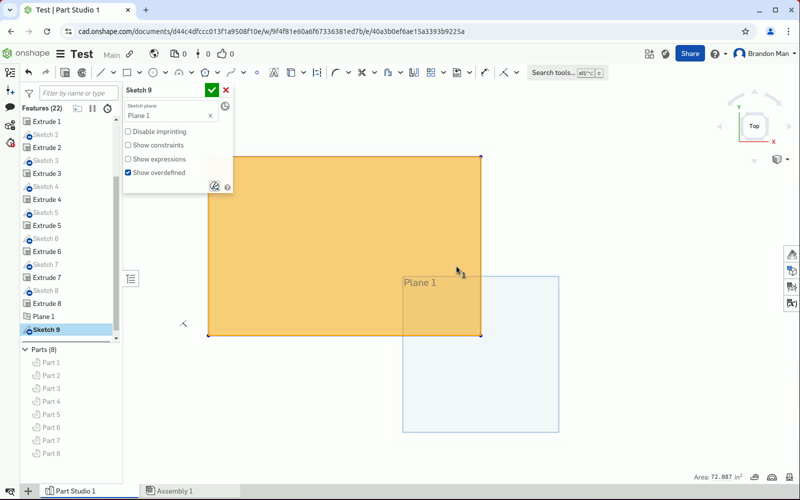
scroll(-6)
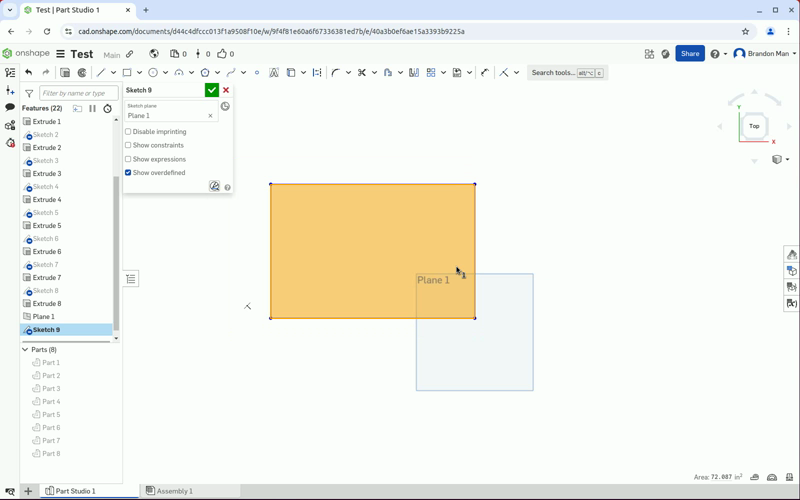
scroll(-6)
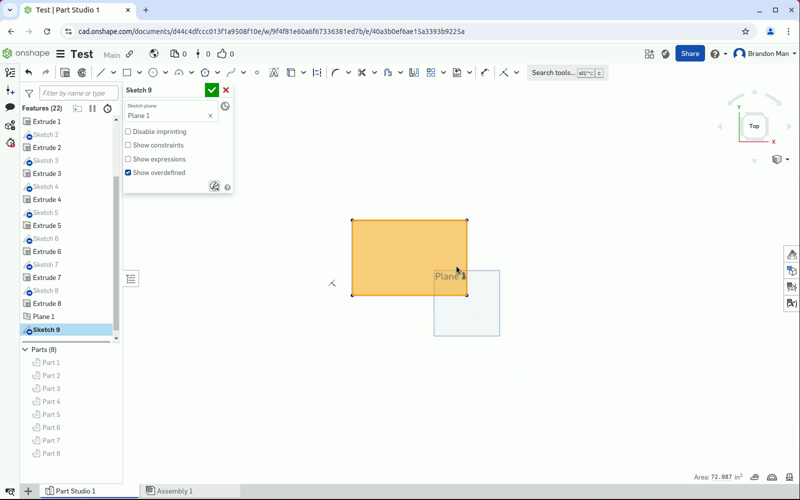
scroll(-6)
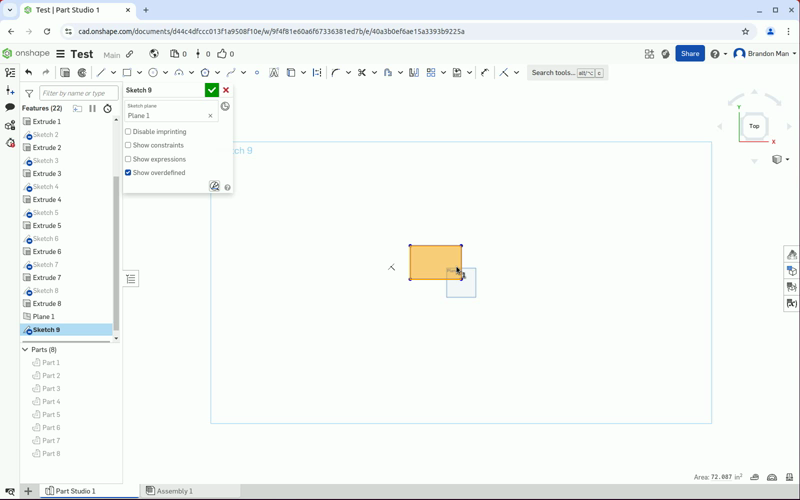
mouse_move(73, 352)
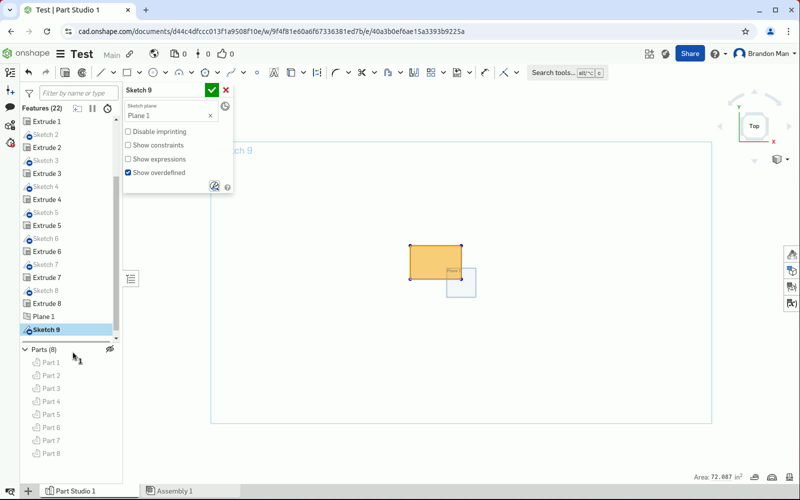
key(shift+y)
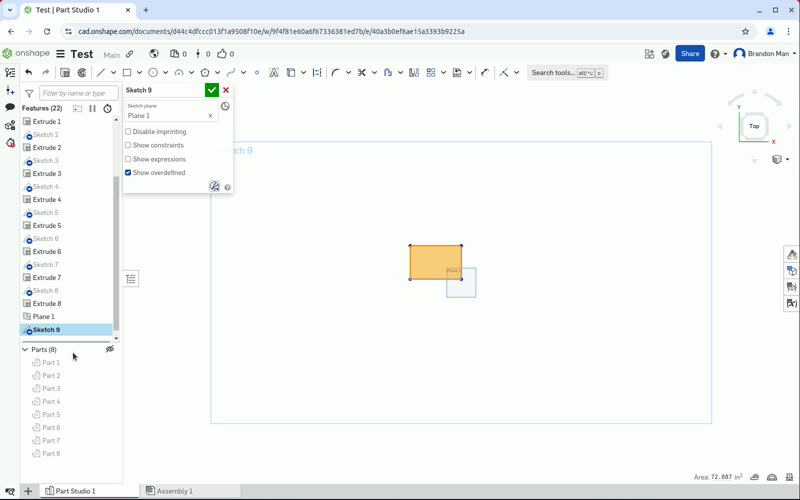
key(shift+e)
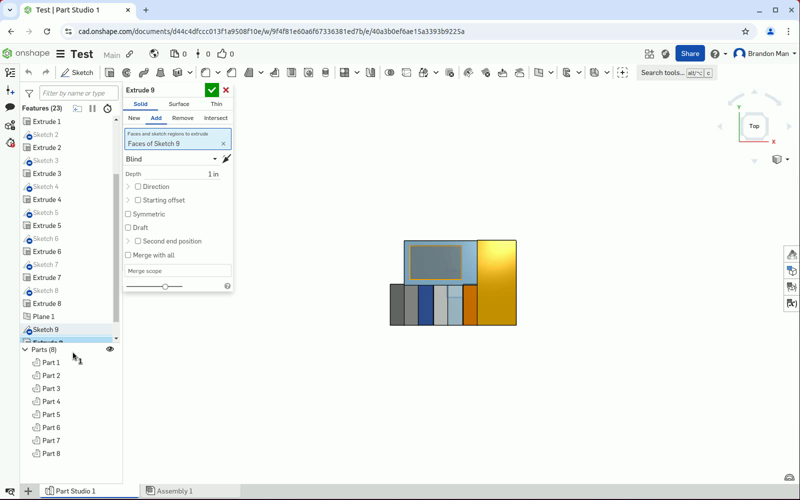
mouse_move(143, 106)
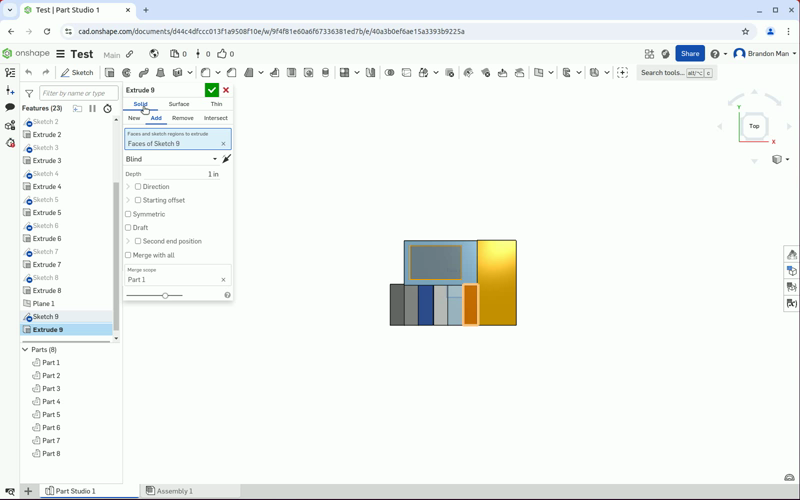
click(143, 106)
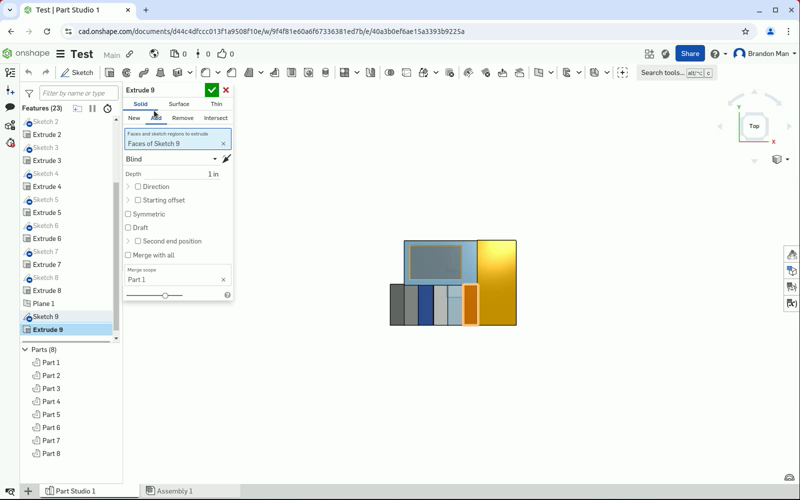
mouse_move(186, 120)
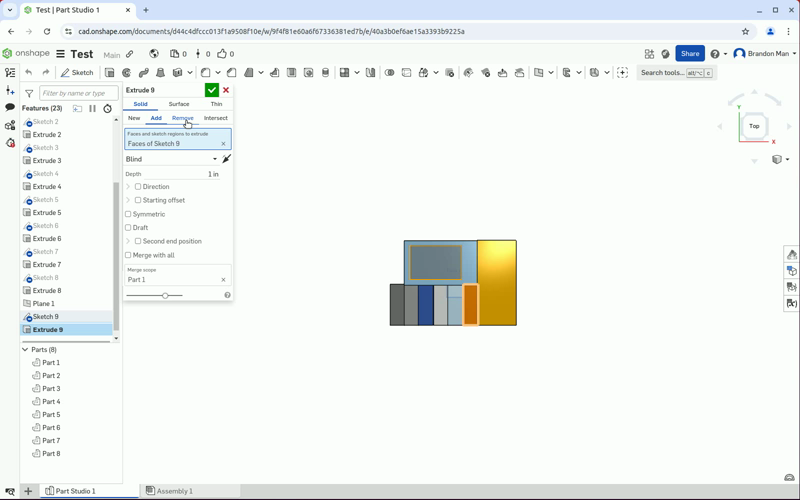
click(186, 120)
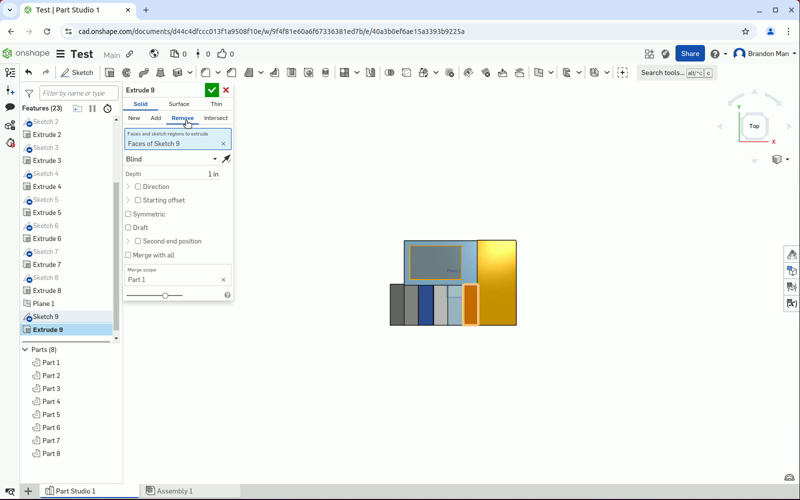
key(tab, 4)
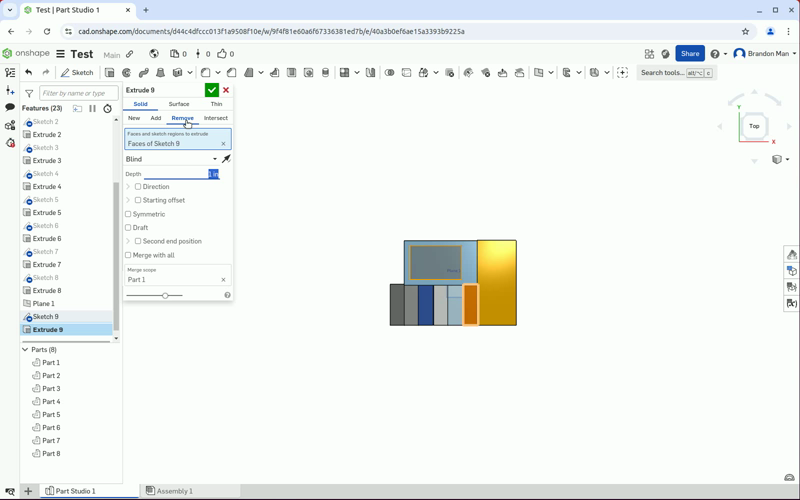
text(11.554)
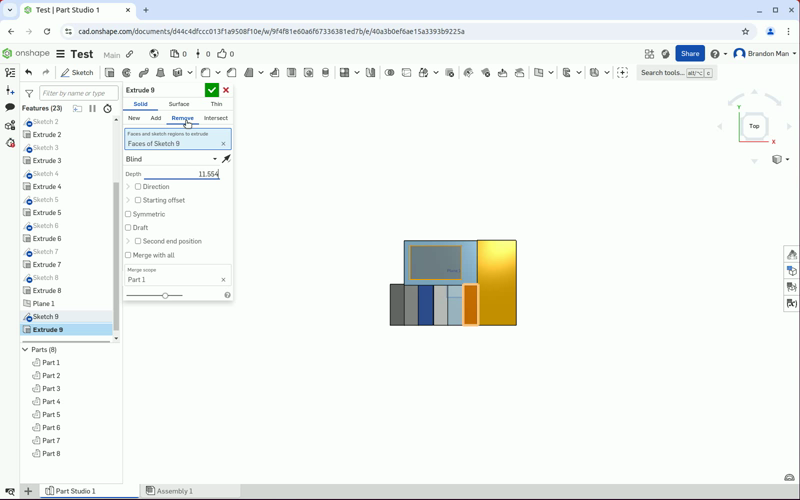
key(tab, 6)
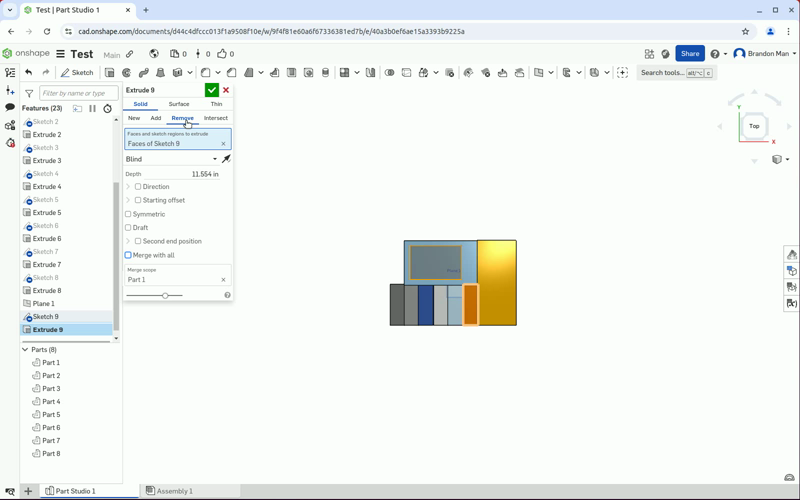
key(space)
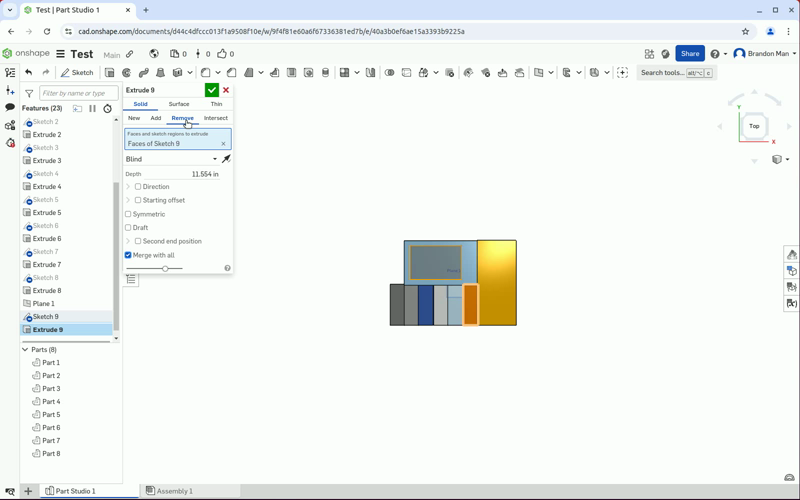
key(enter)
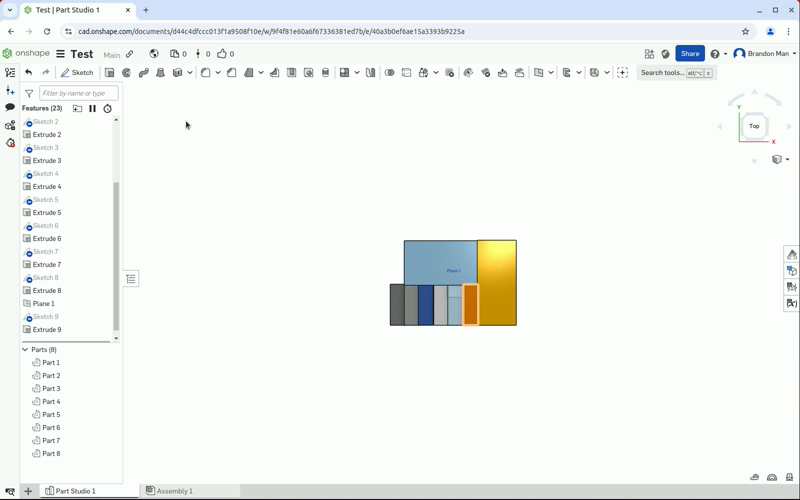
key(shift+h)
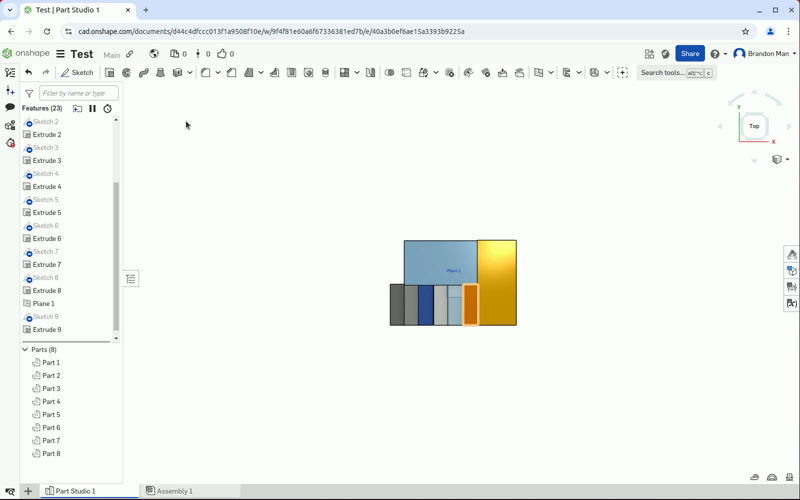
key(shift+h)
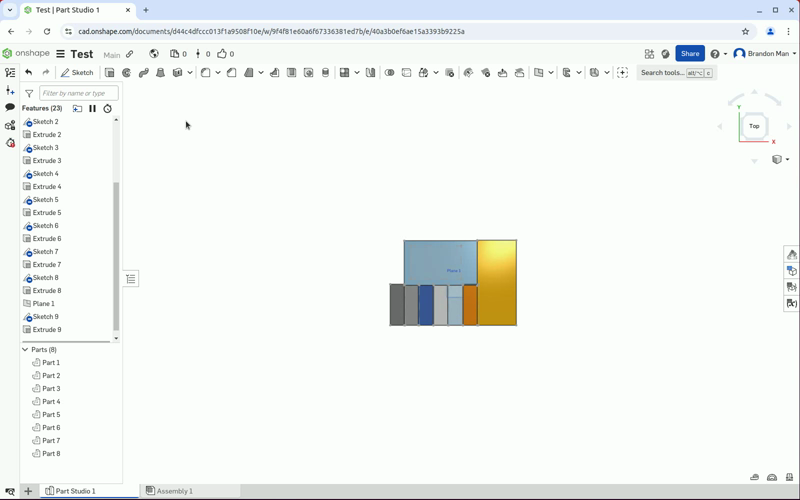
key(shift+7)
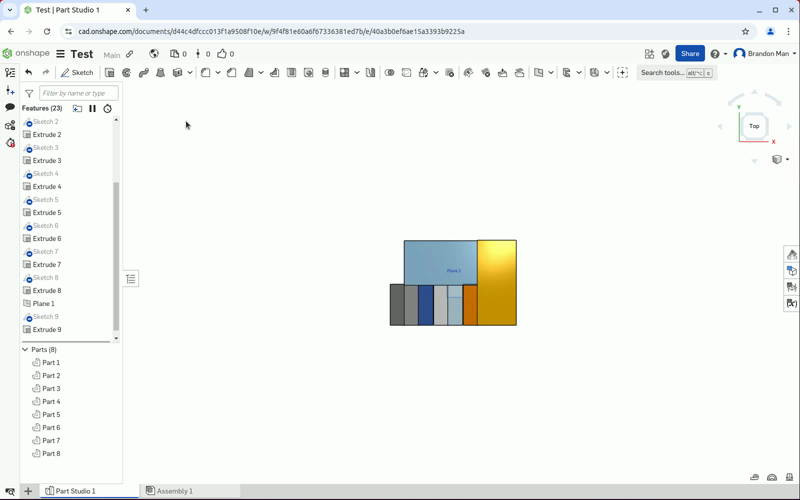
key(up, 3)
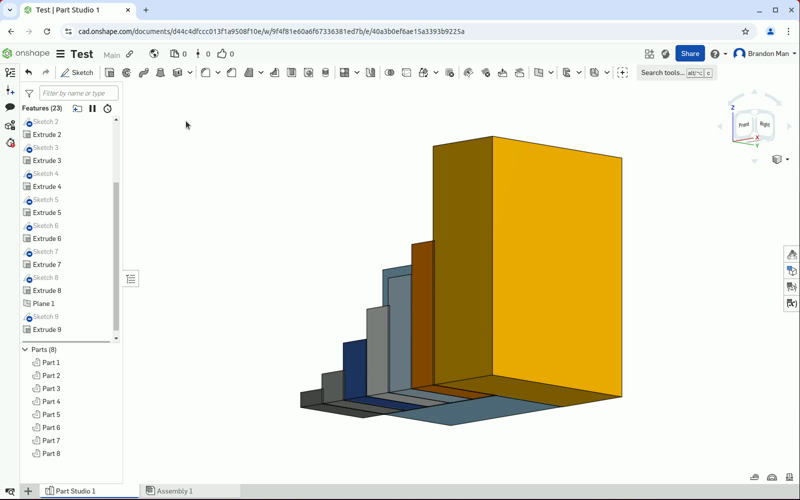
key(left, 3)
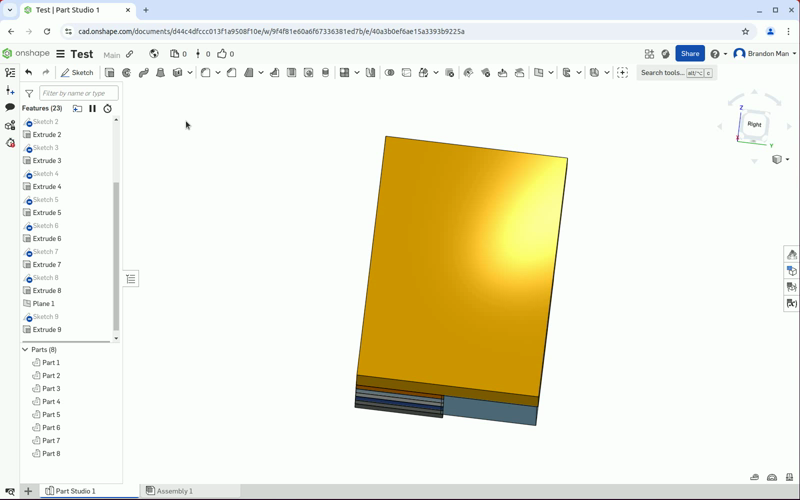
key(right, 3)
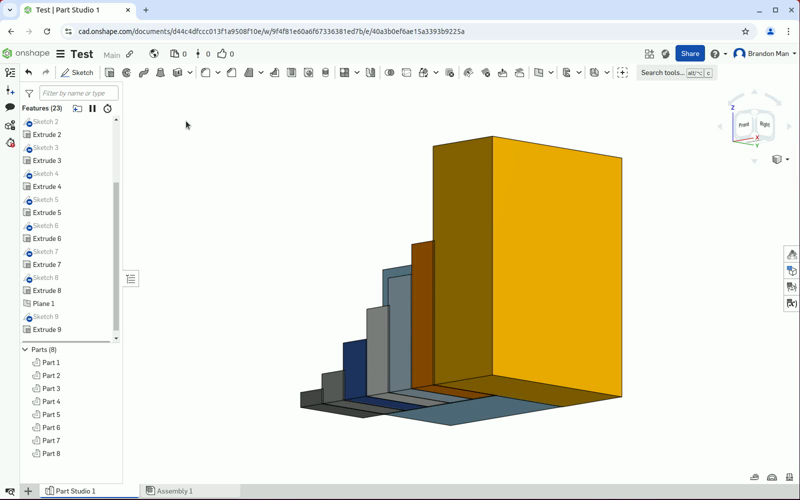
key(down, 3)
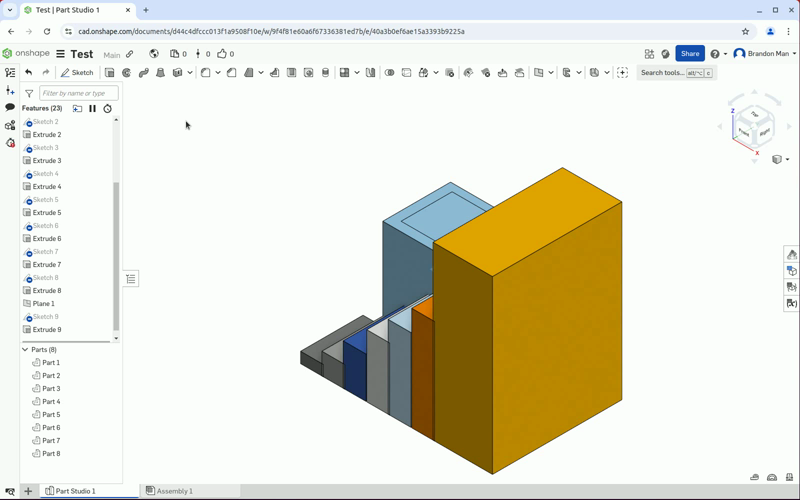
mouse_move(69, 98)
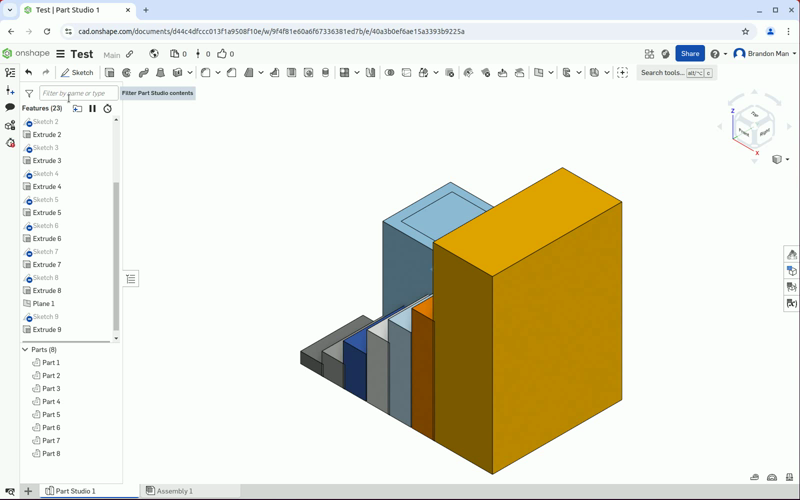
click(69, 98)